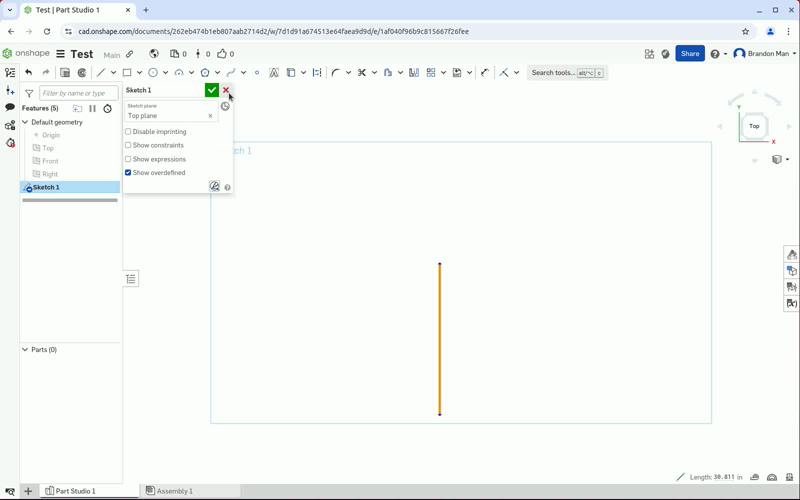
key(shift+h)
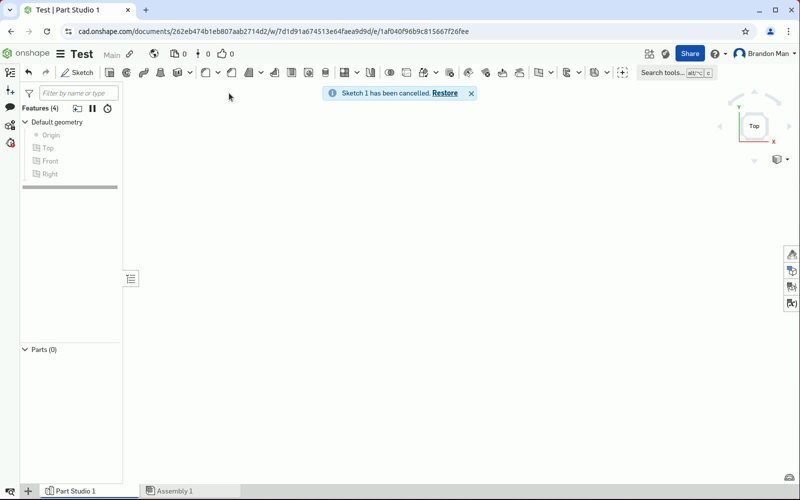
mouse_move(73, 352)
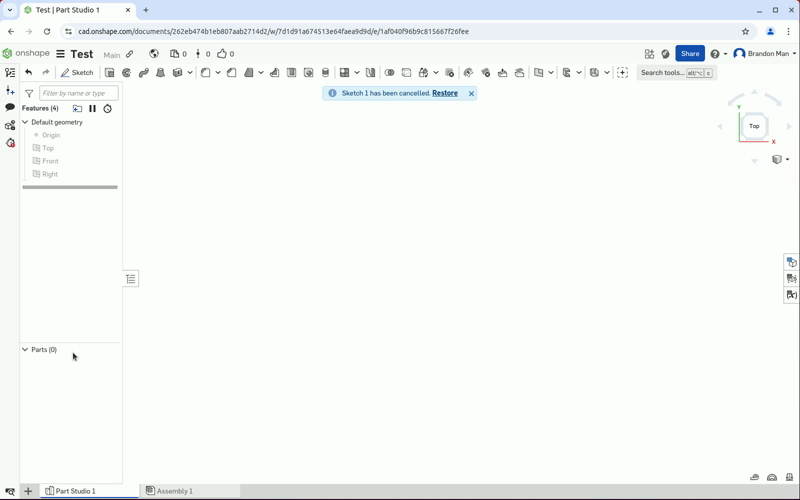
key(y)
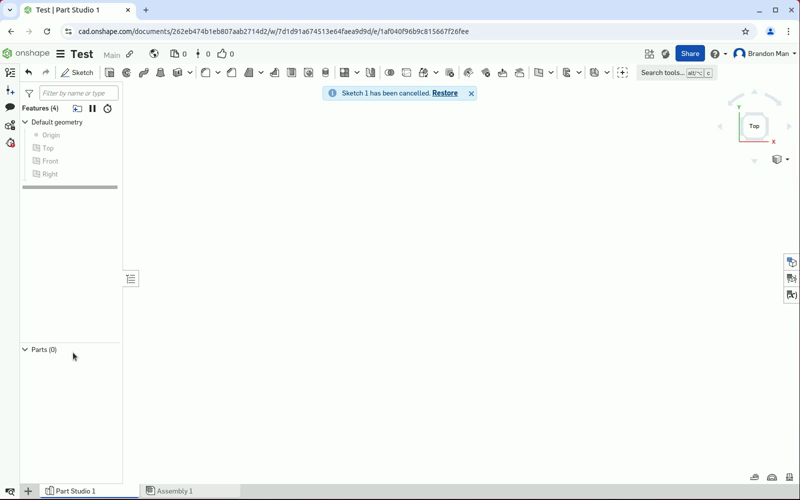
key(shift+p)
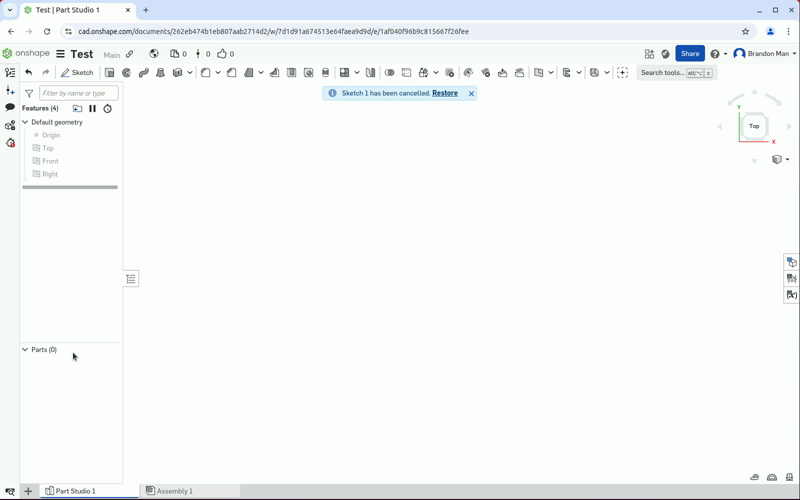
key(space)
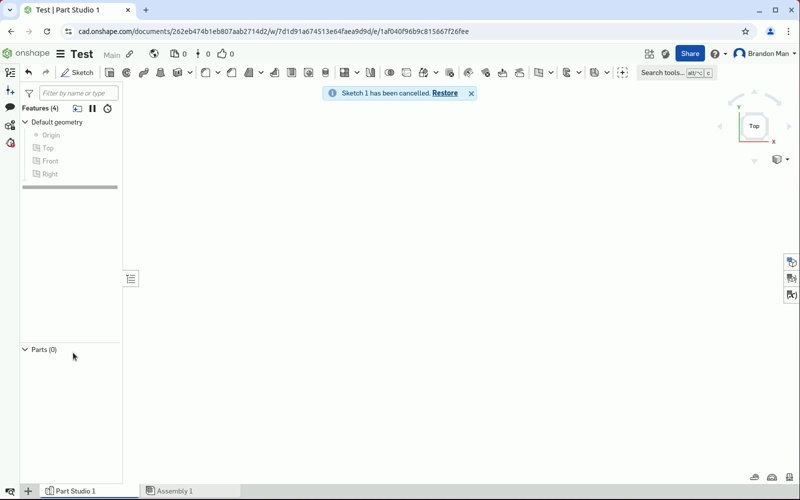
key_down(shift)
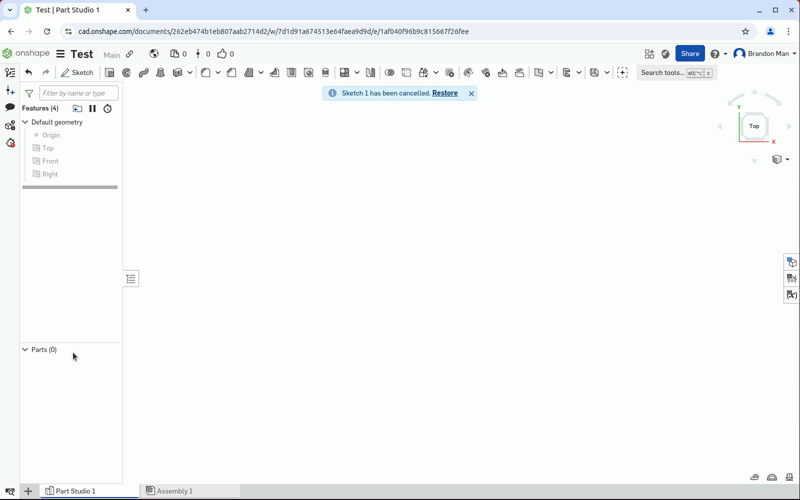
key(up)
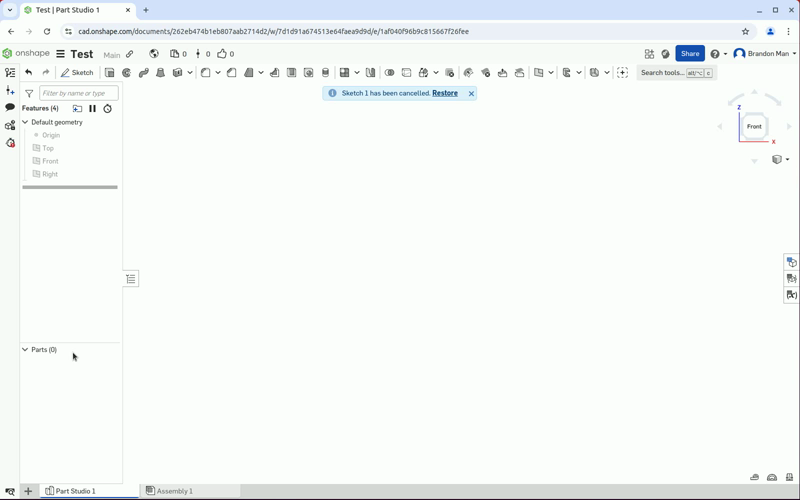
key_up(shift)
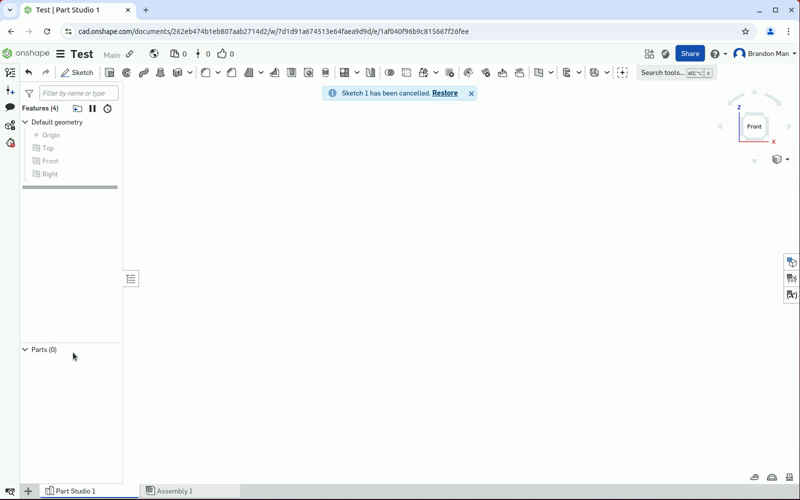
mouse_move(73, 352)
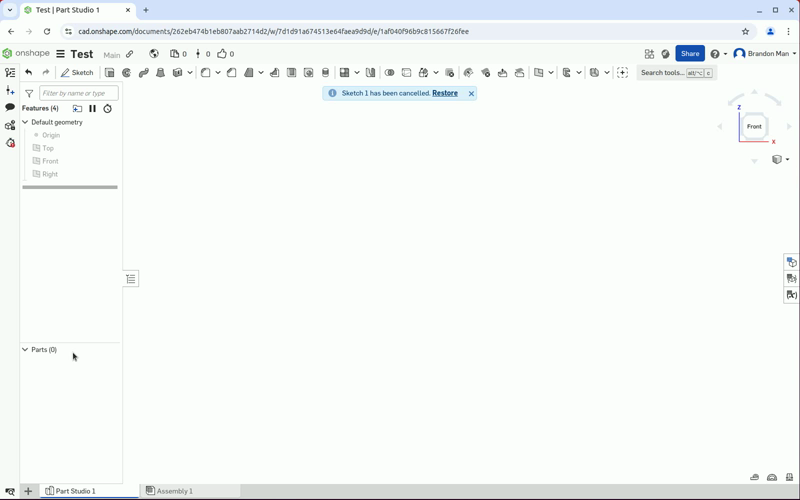
key(shift+y)
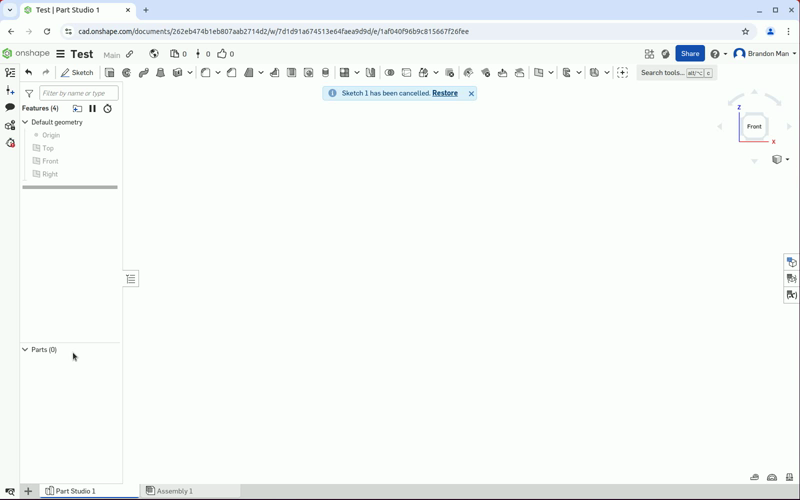
key(shift+s)
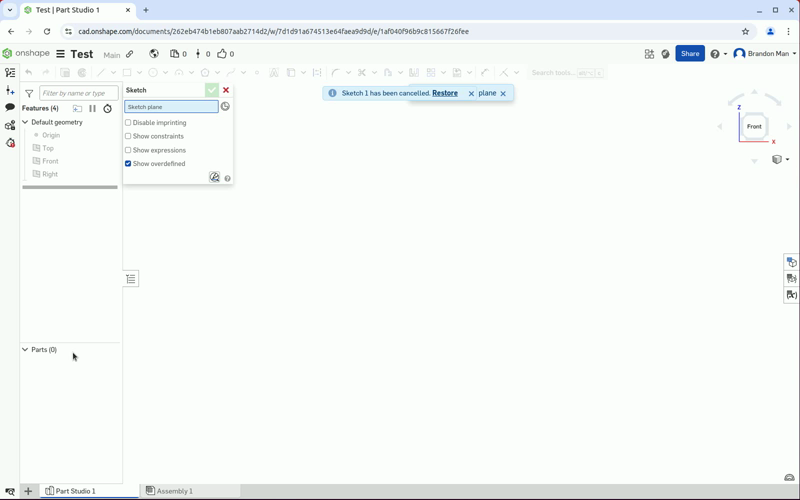
mouse_move(73, 163)
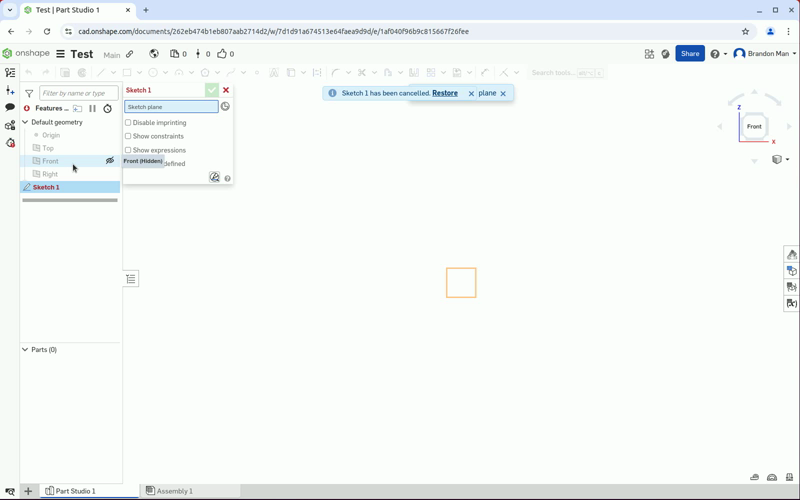
click(73, 163)
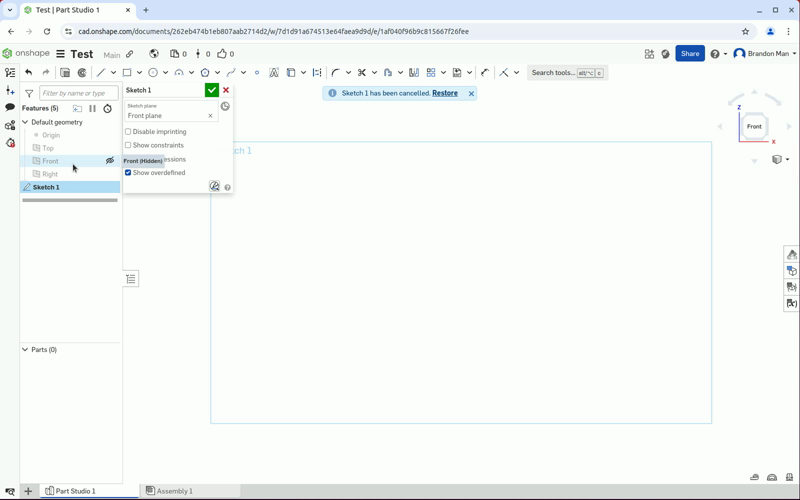
mouse_move(73, 352)
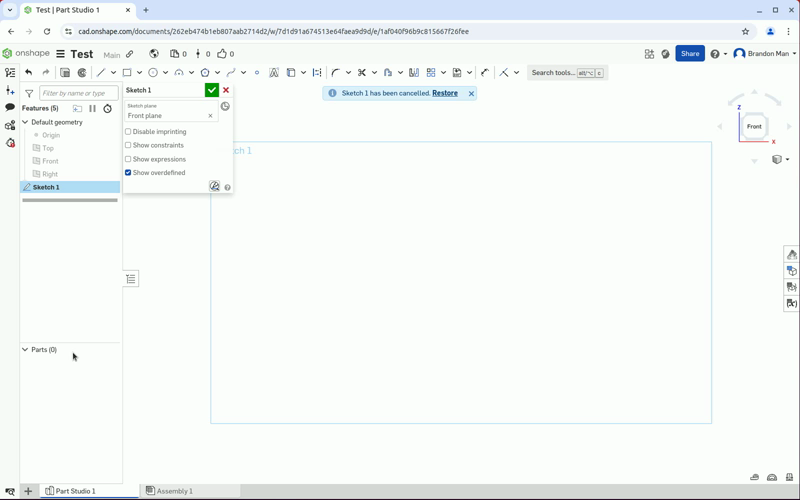
key(y)
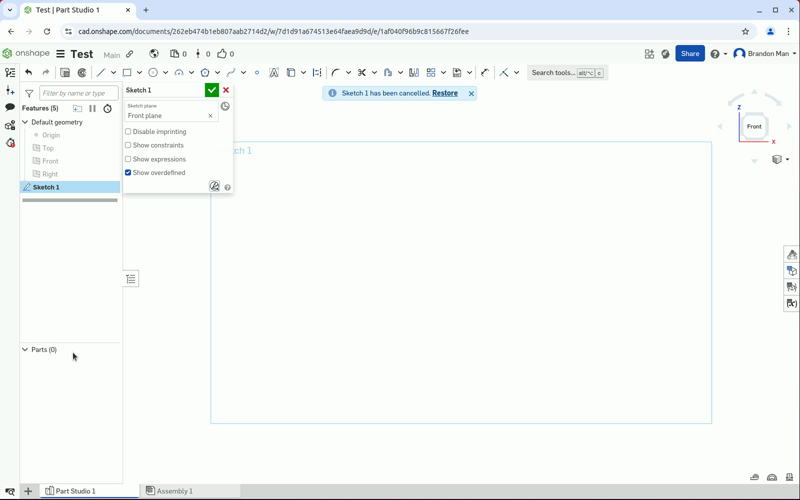
key(l)
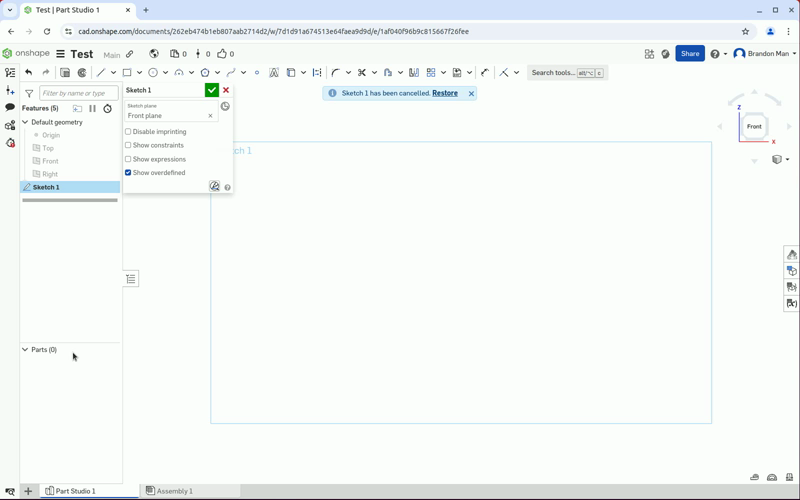
key_down(shift)
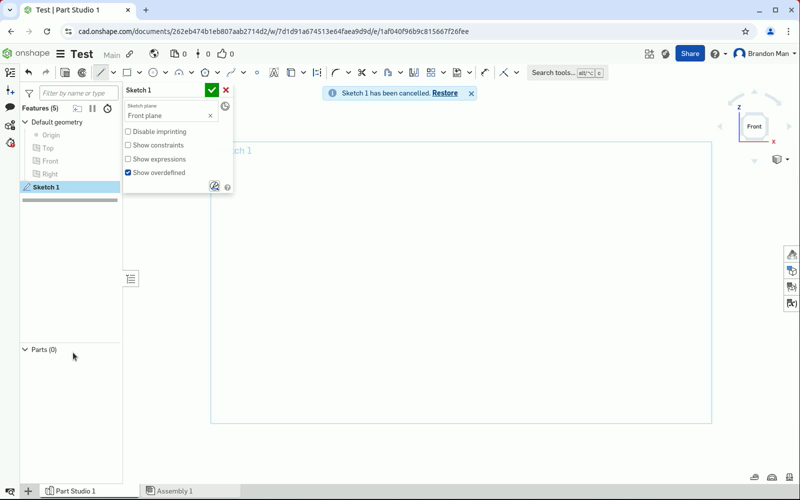
mouse_move(460, 282)
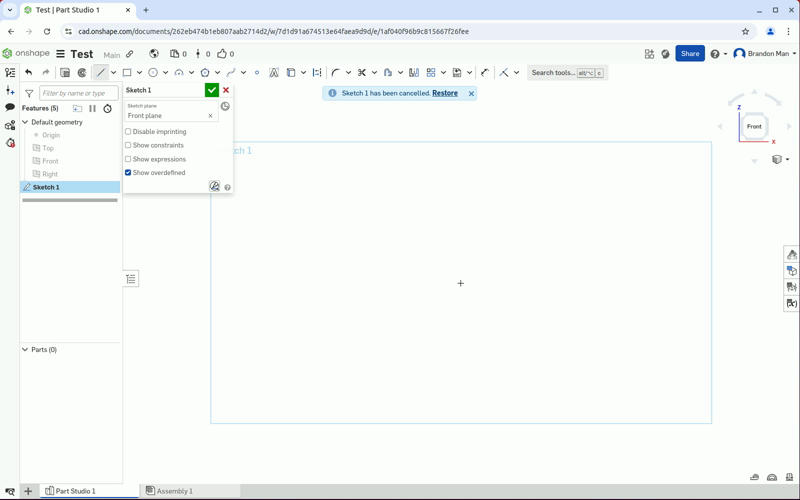
click(460, 282)
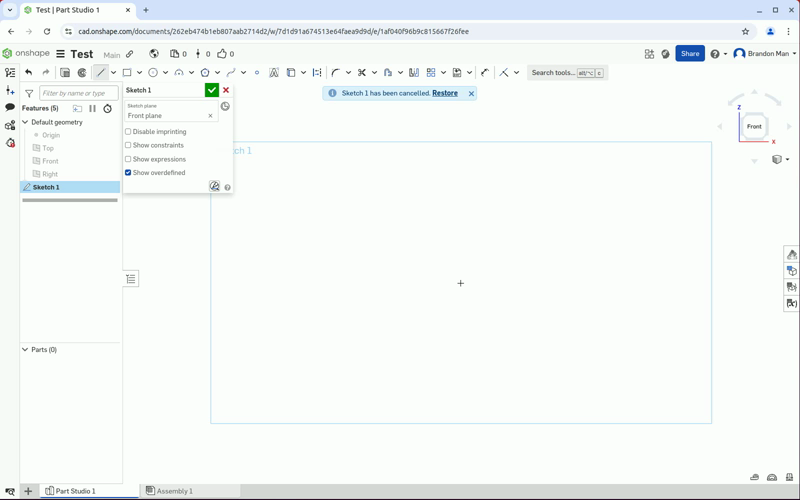
key_up(shift)
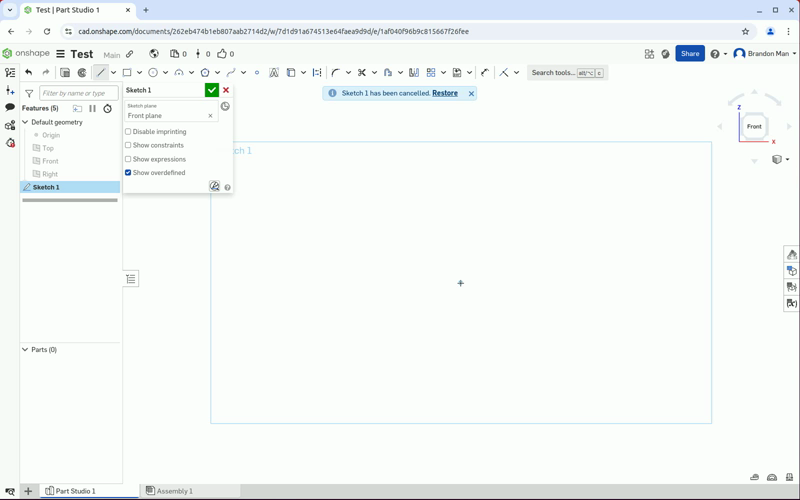
key_down(shift)
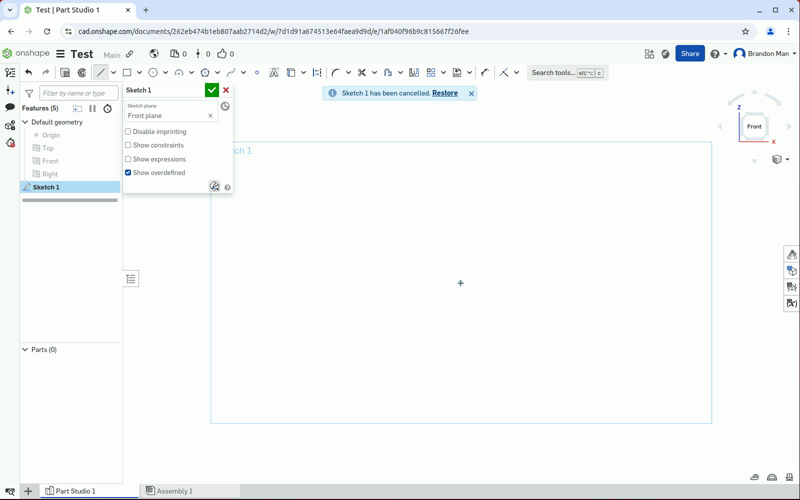
mouse_move(490, 282)
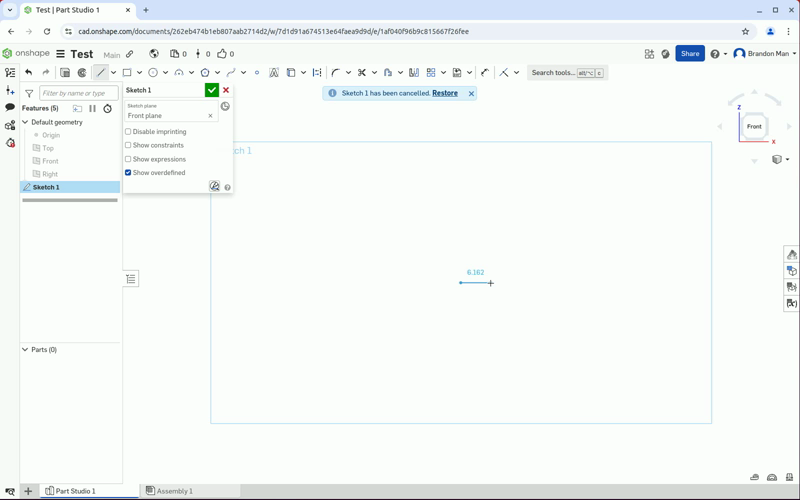
mouse_move(498, 282)
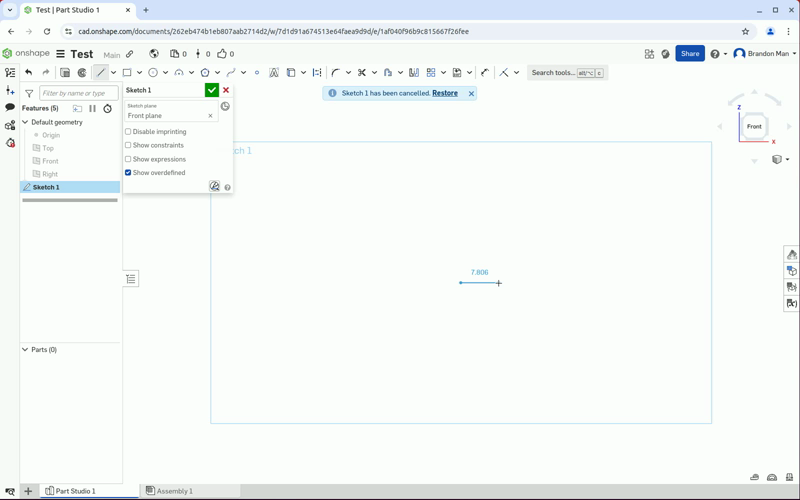
click(498, 282)
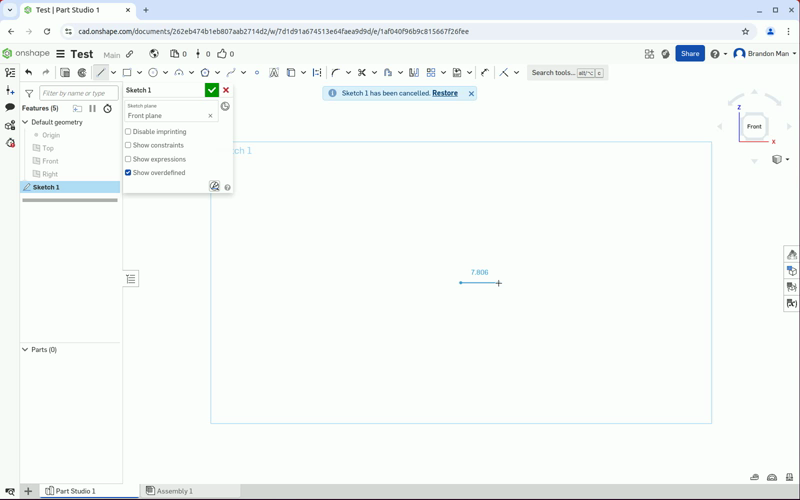
key_up(shift)
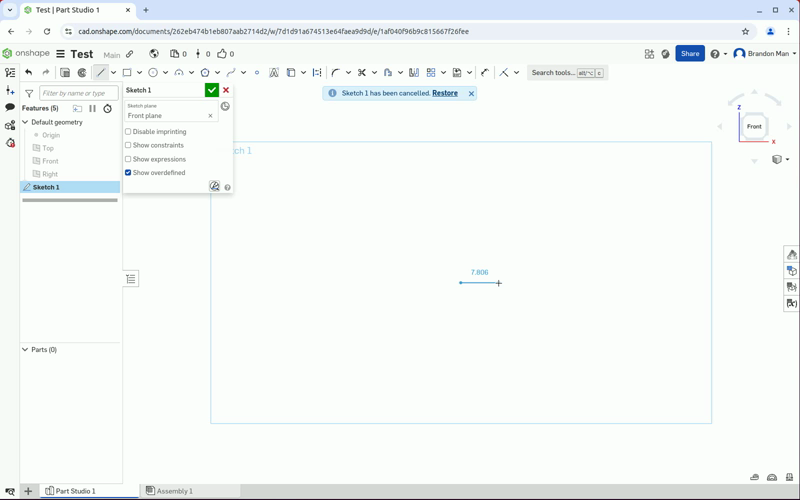
key_down(shift)
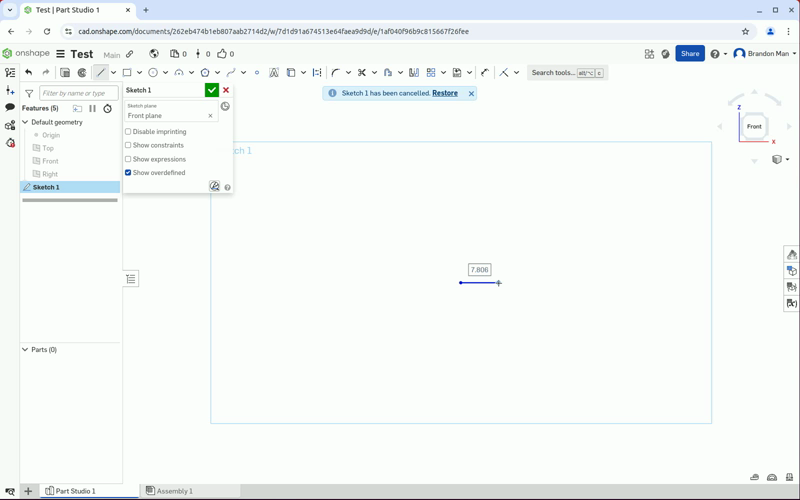
mouse_move(498, 170)
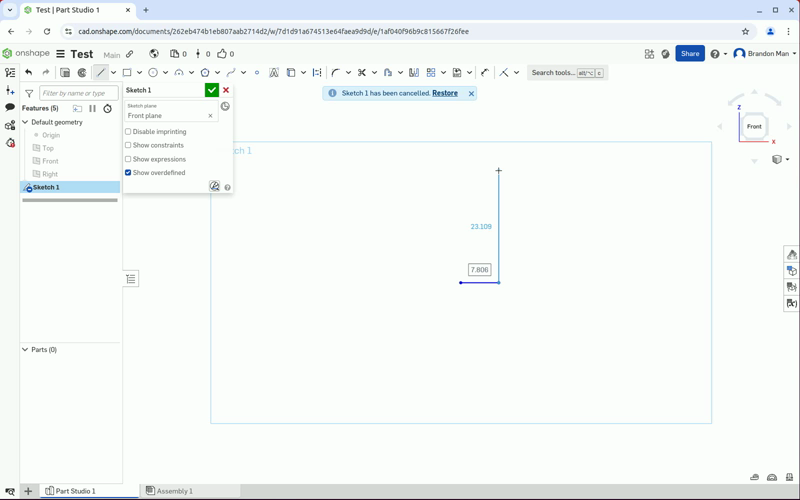
click(498, 170)
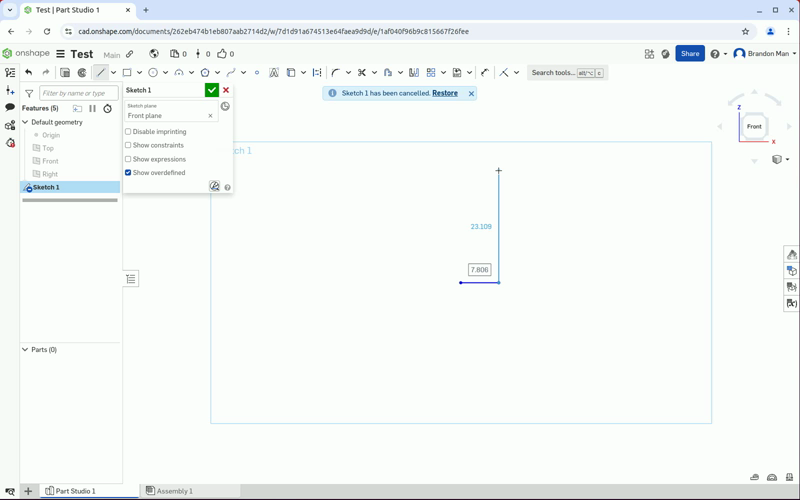
key_up(shift)
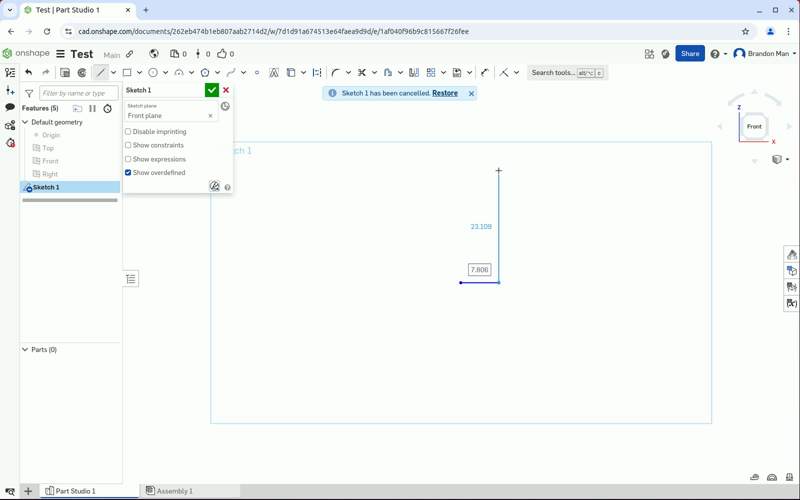
key_down(shift)
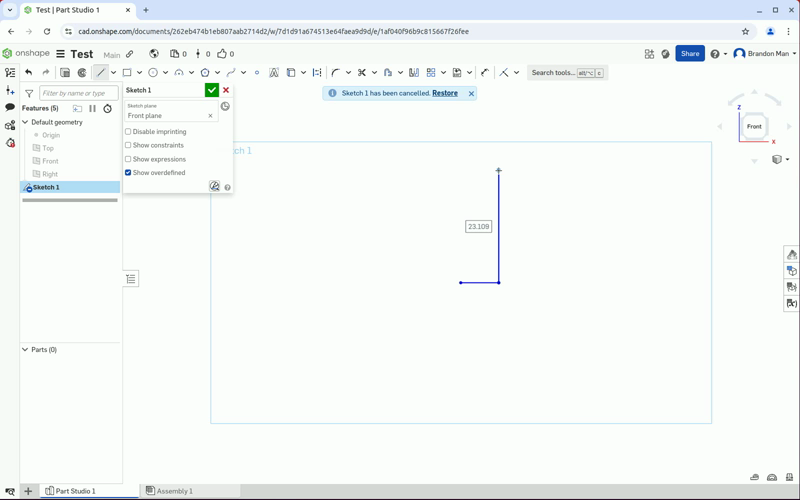
mouse_move(528, 170)
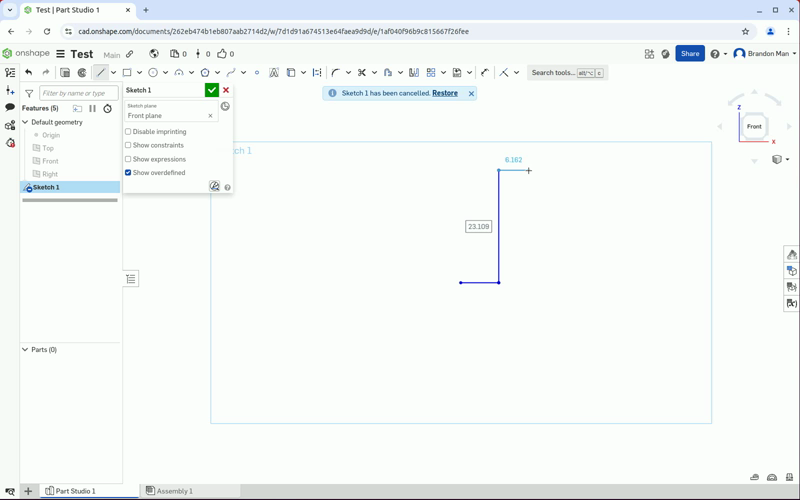
mouse_move(460, 170)
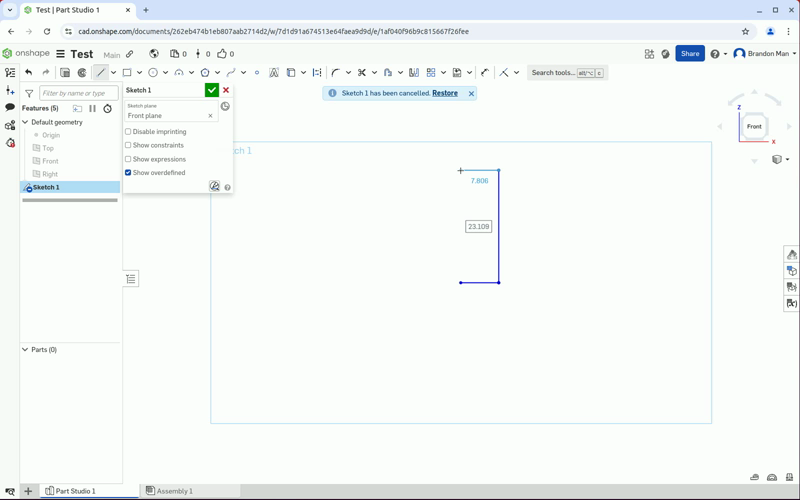
click(460, 170)
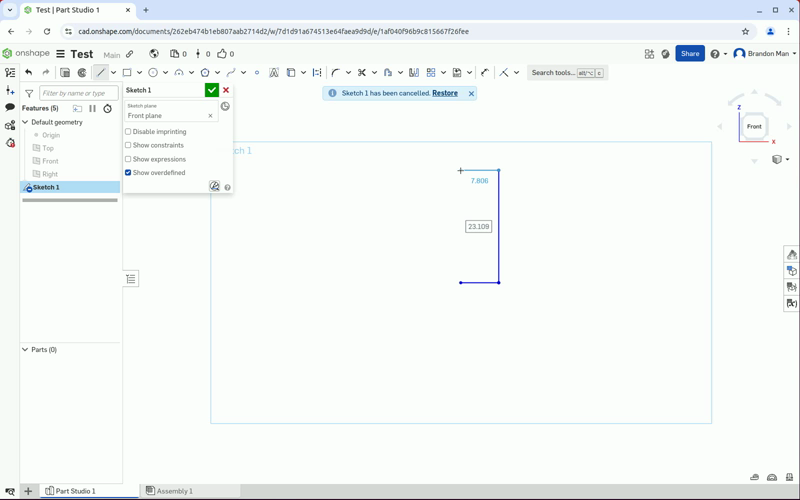
key_up(shift)
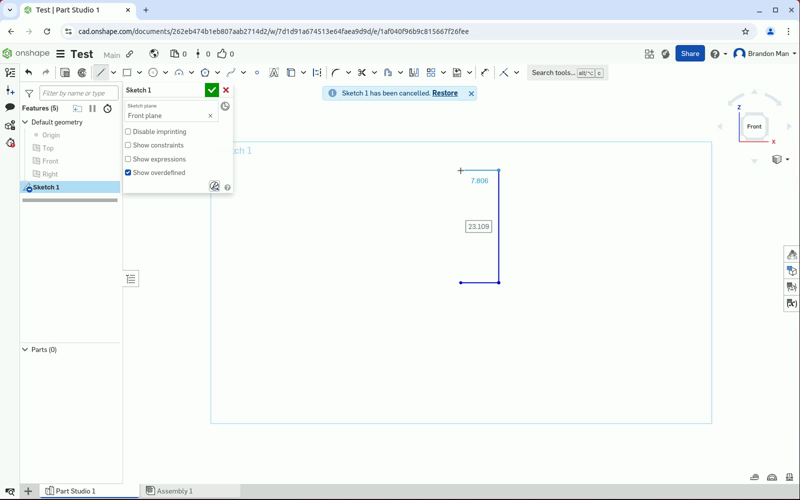
key_down(shift)
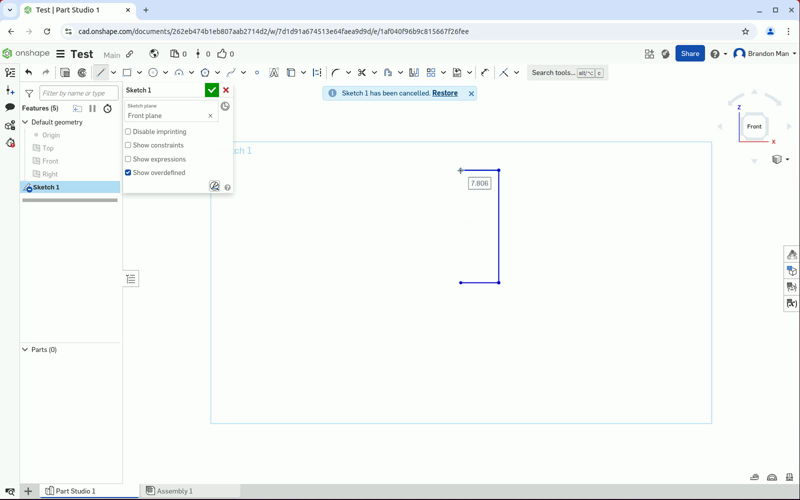
mouse_move(460, 282)
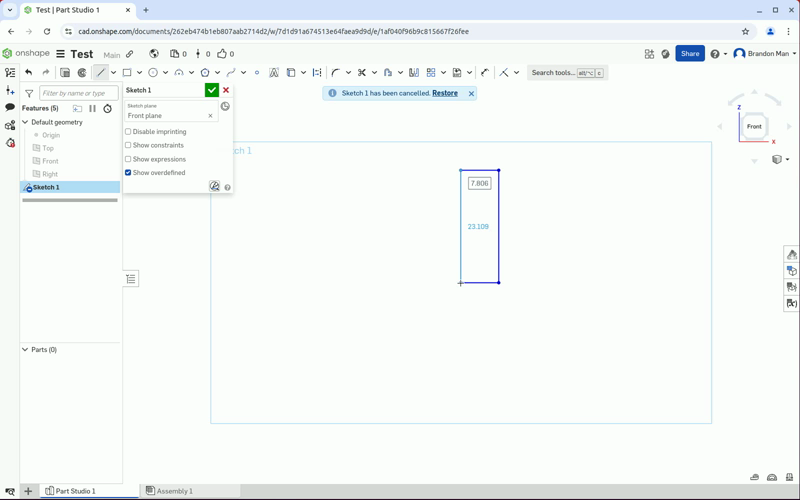
key_up(shift)
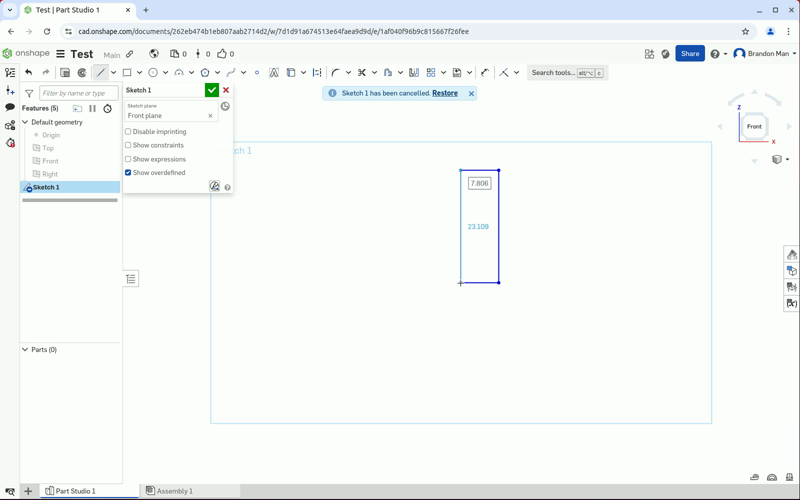
click(460, 282)
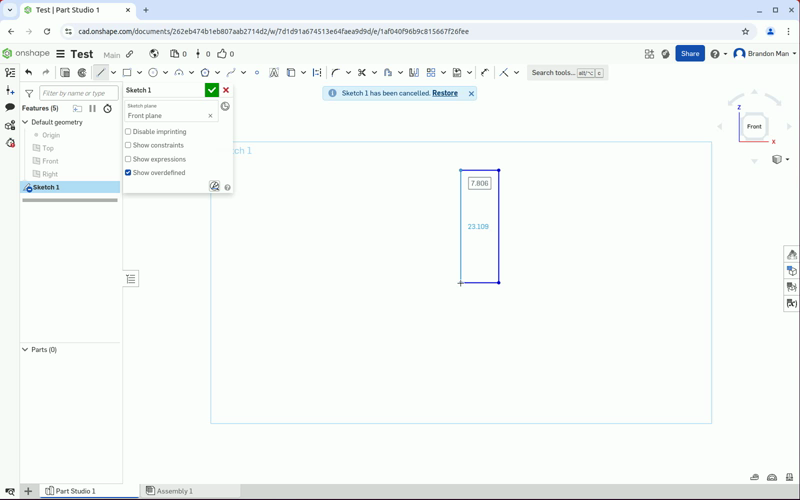
key(esc)
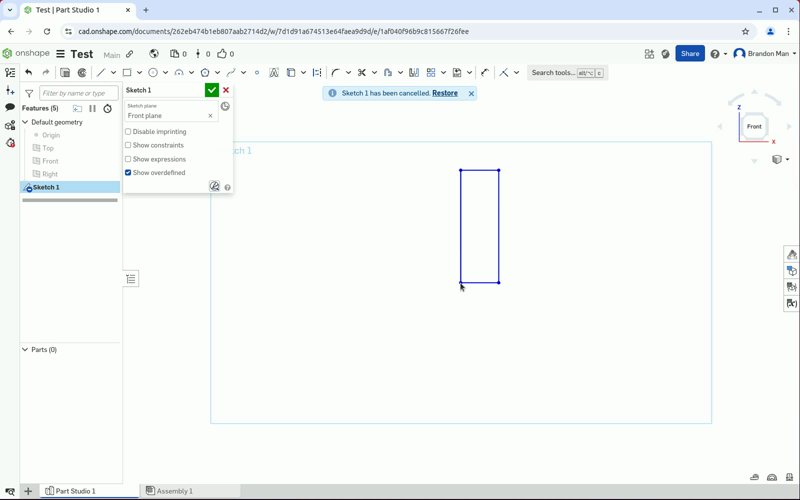
mouse_move(483, 251)
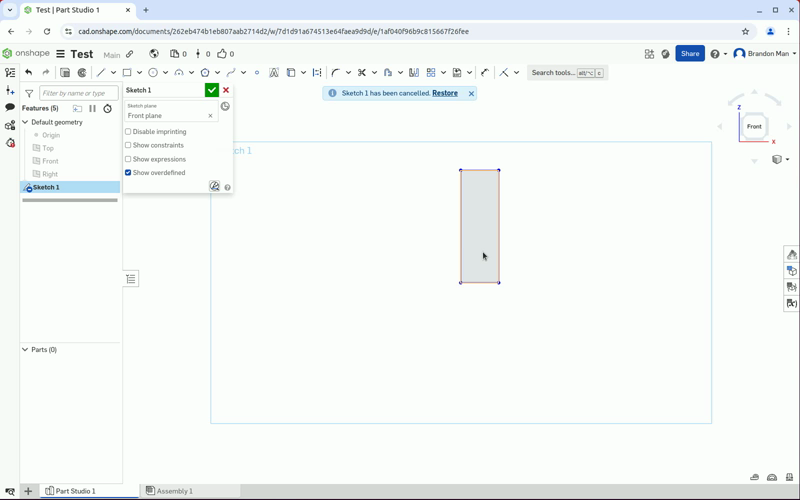
click(483, 251)
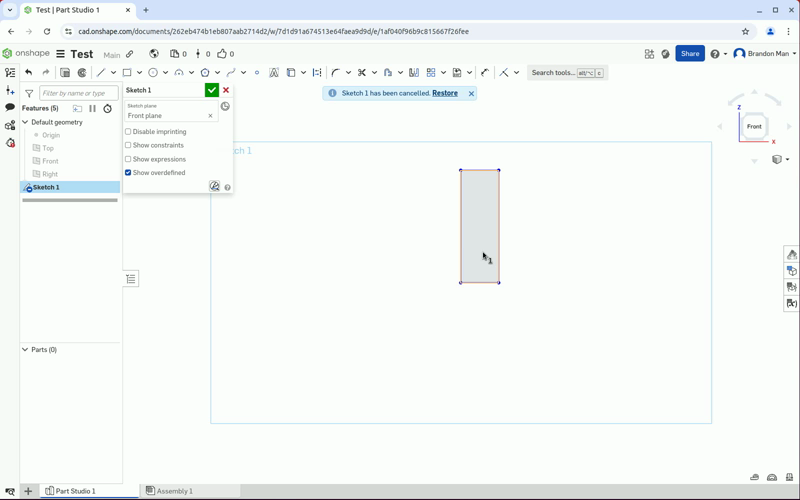
mouse_move(73, 352)
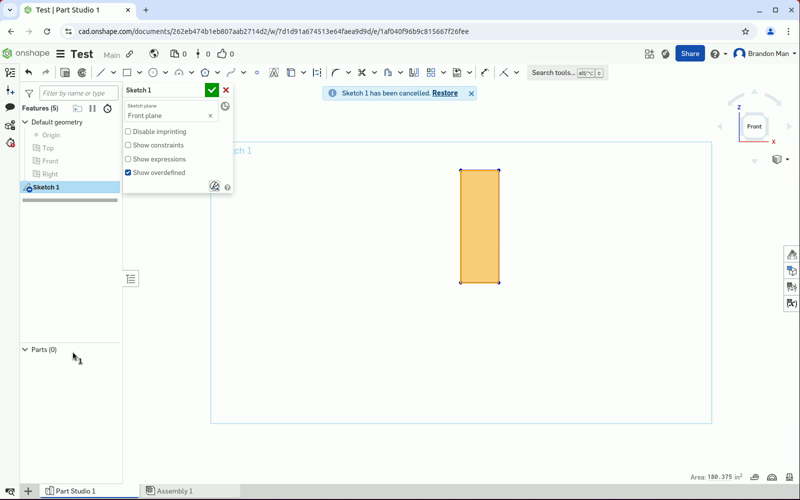
key(shift+y)
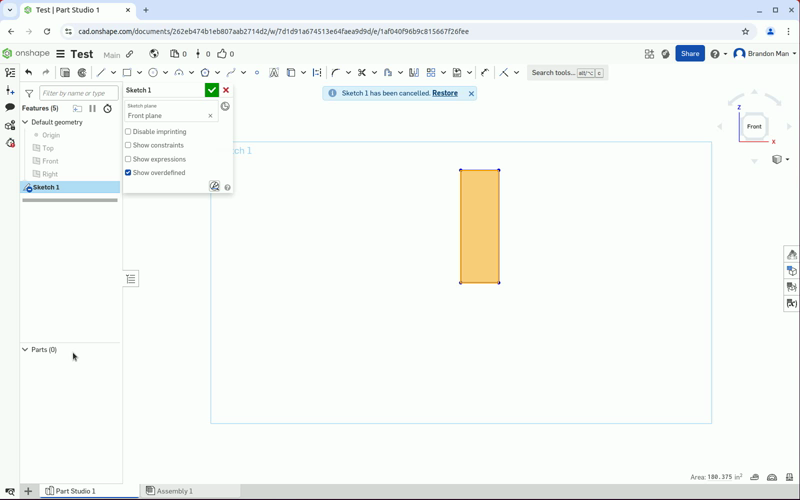
key(shift+e)
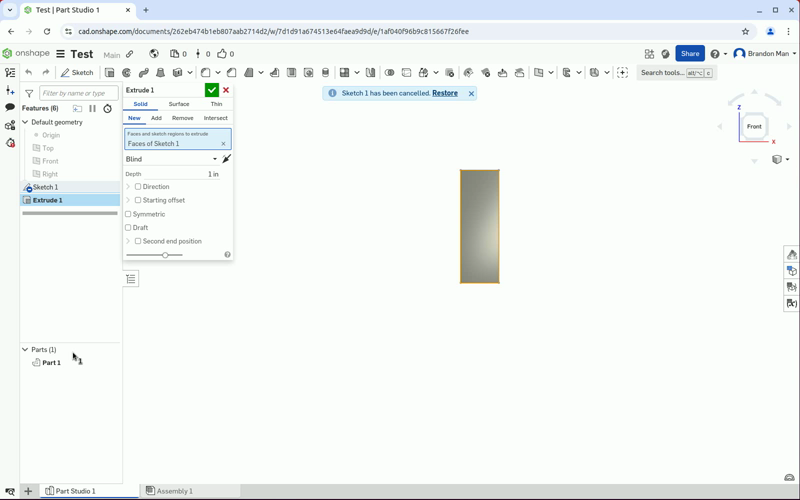
mouse_move(143, 106)
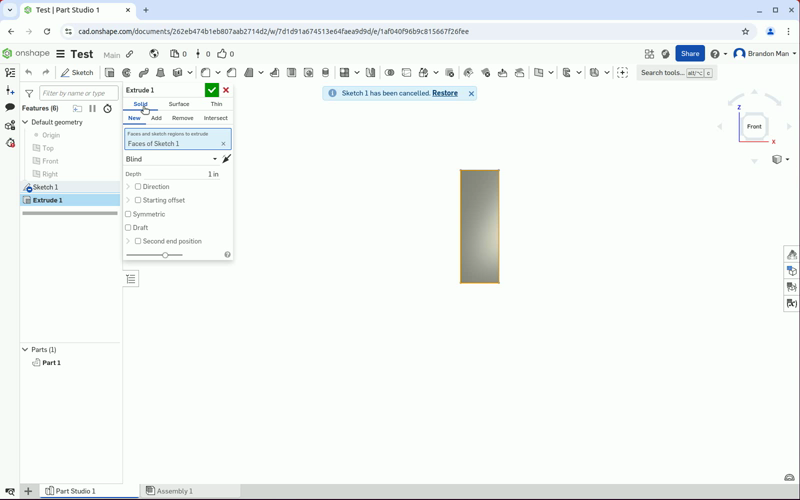
click(143, 106)
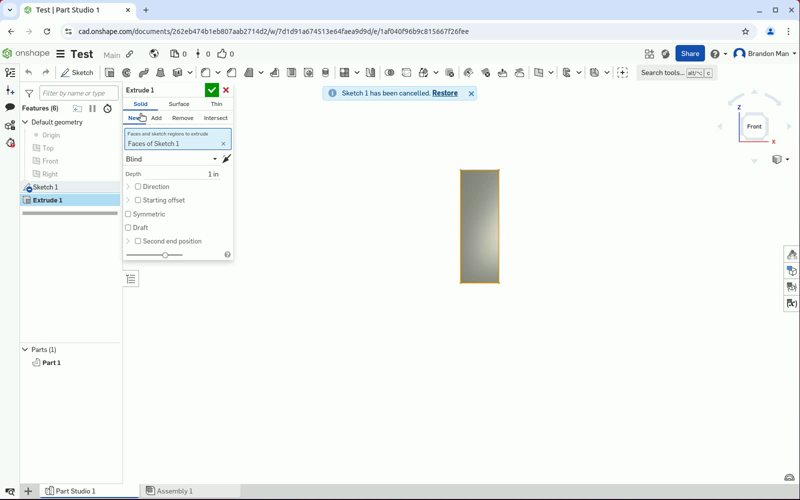
mouse_move(137, 120)
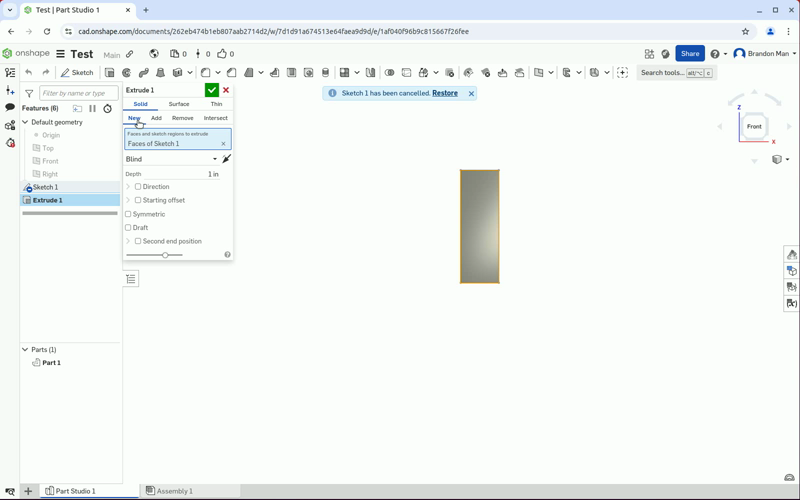
click(137, 120)
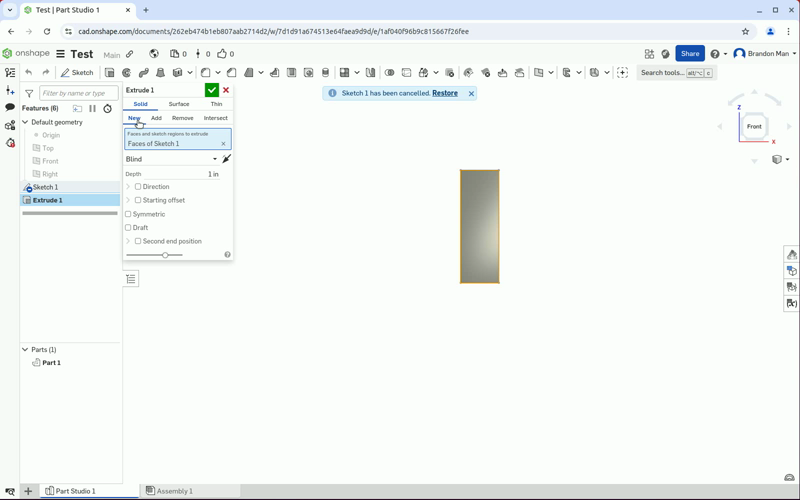
key(tab, 4)
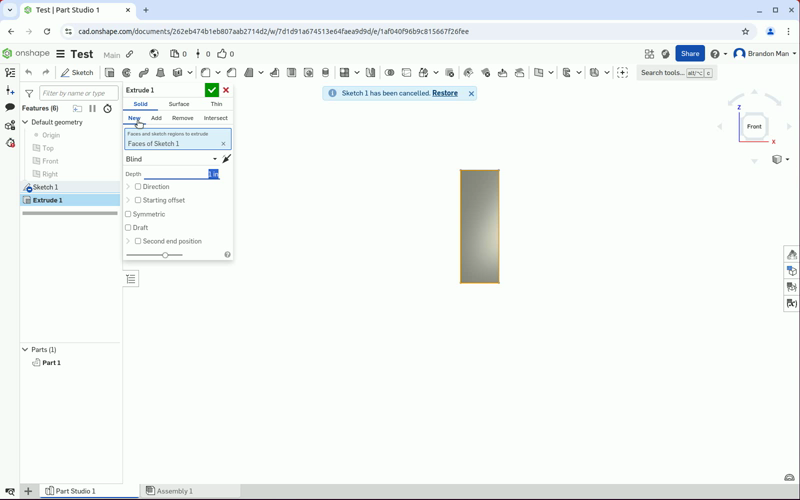
text(2.648)
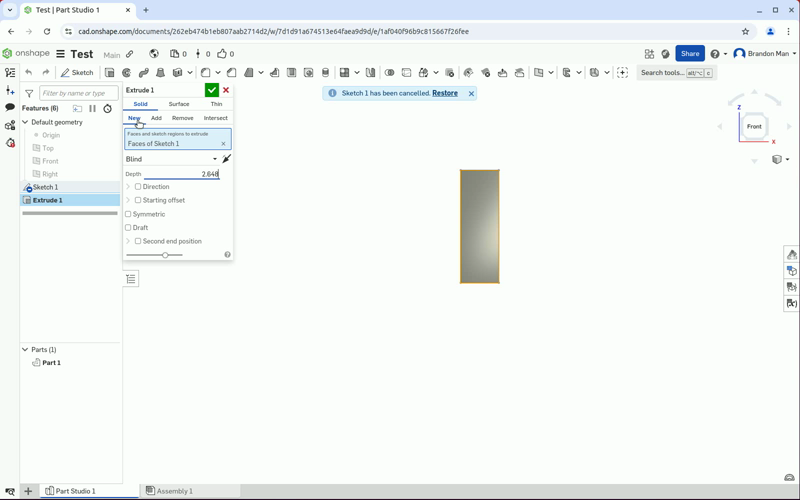
key(enter)
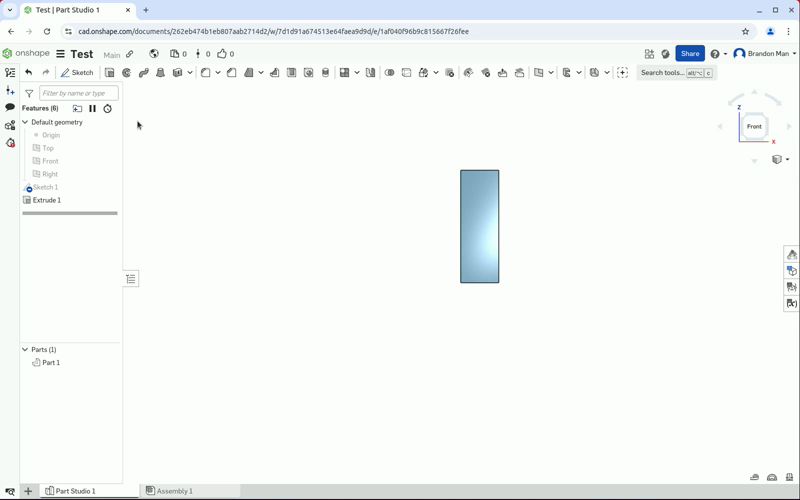
key(shift+h)
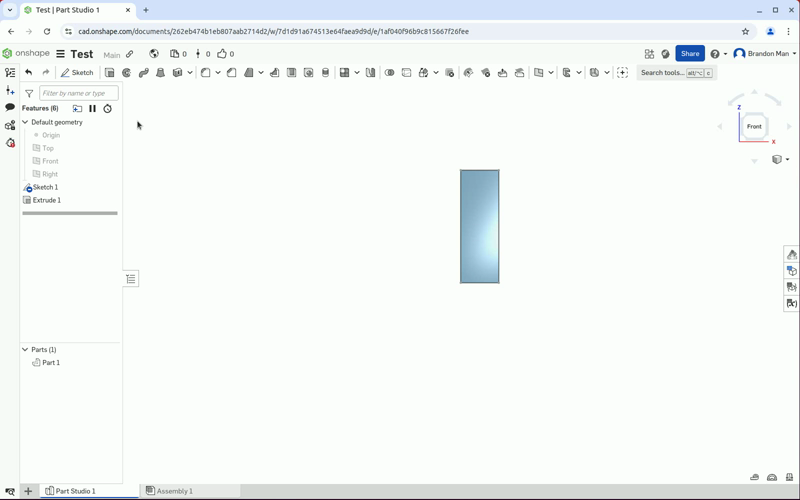
key(shift+h)
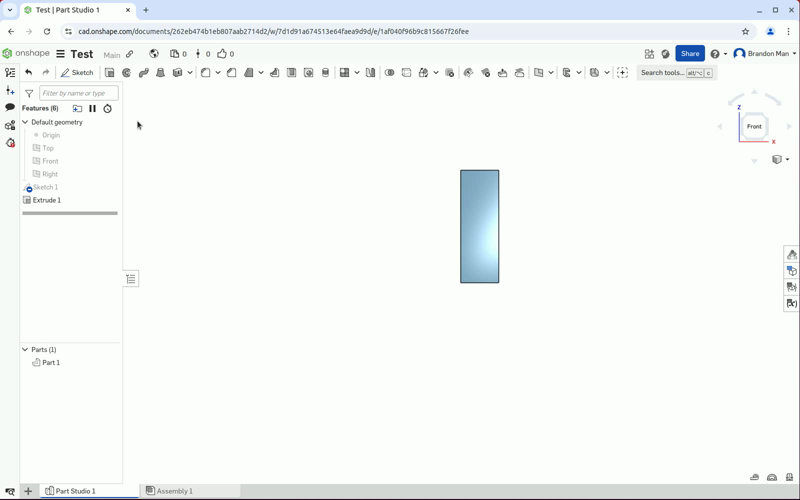
mouse_move(73, 189)
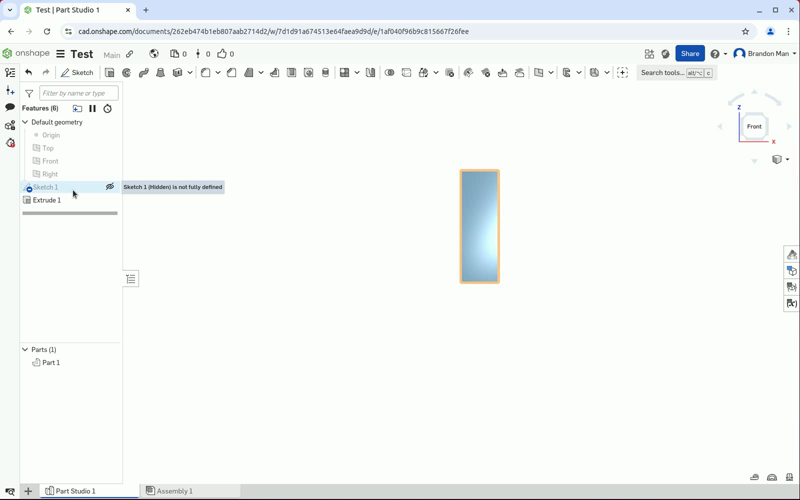
click(73, 189)
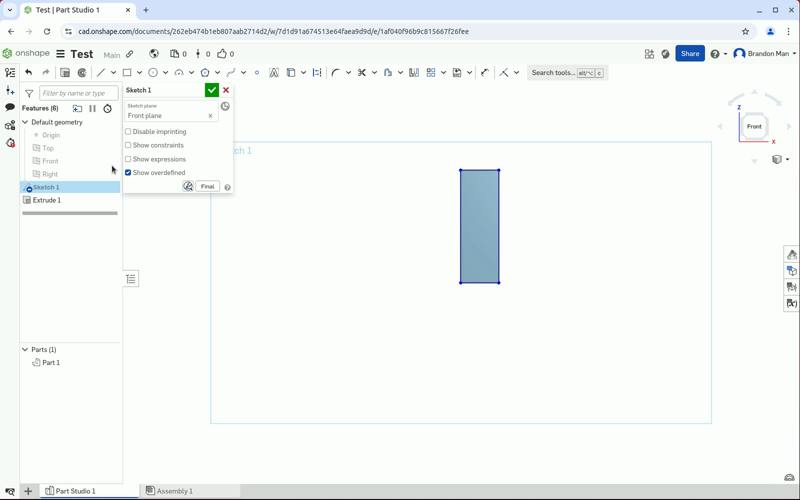
mouse_move(229, 92)
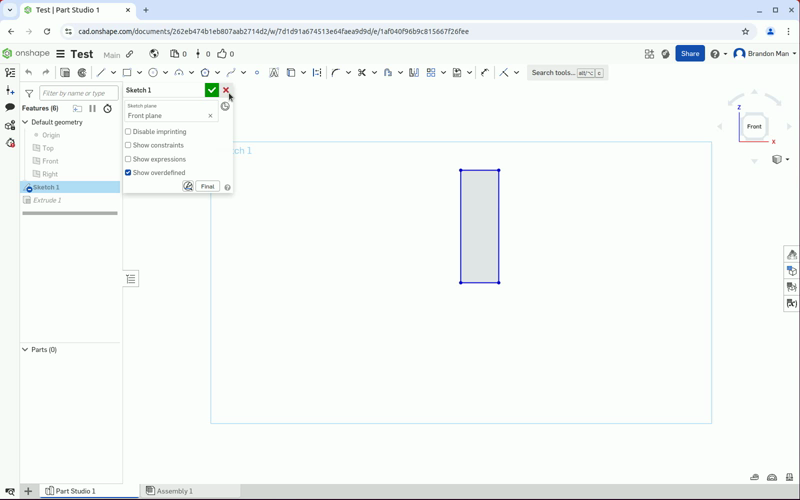
click(229, 92)
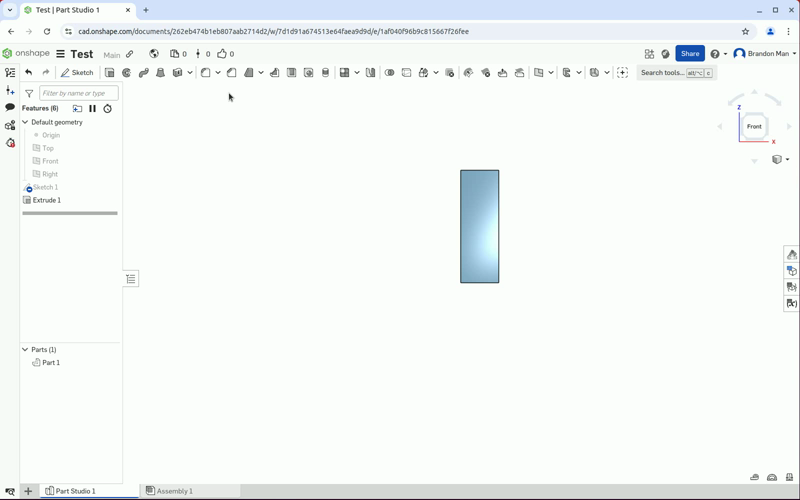
mouse_move(541, 75)
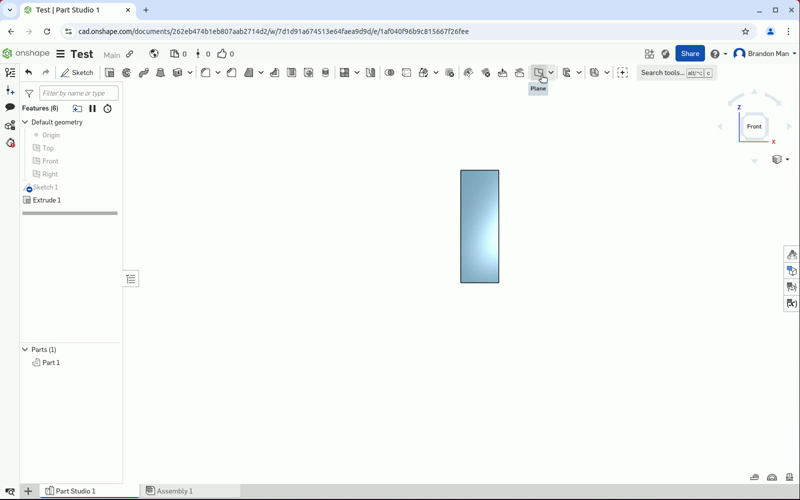
click(541, 75)
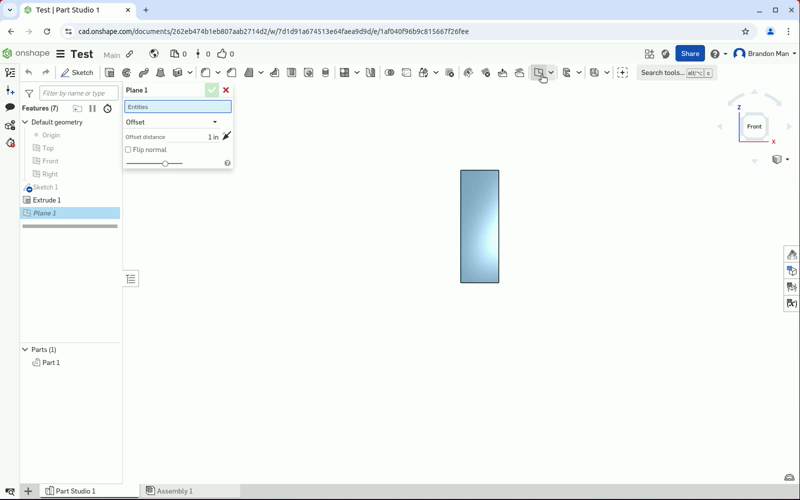
mouse_move(73, 163)
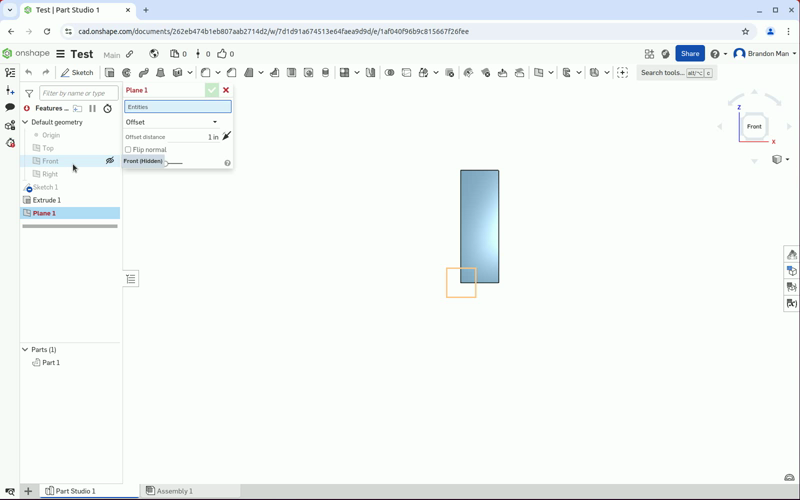
click(73, 163)
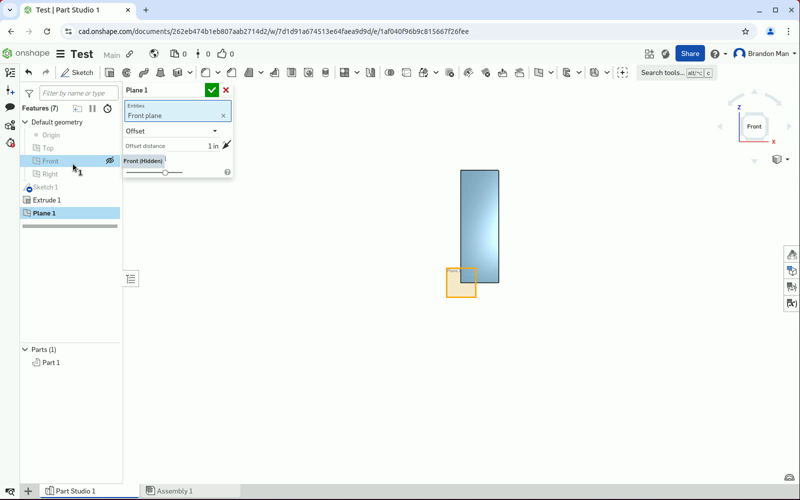
key(tab, 2)
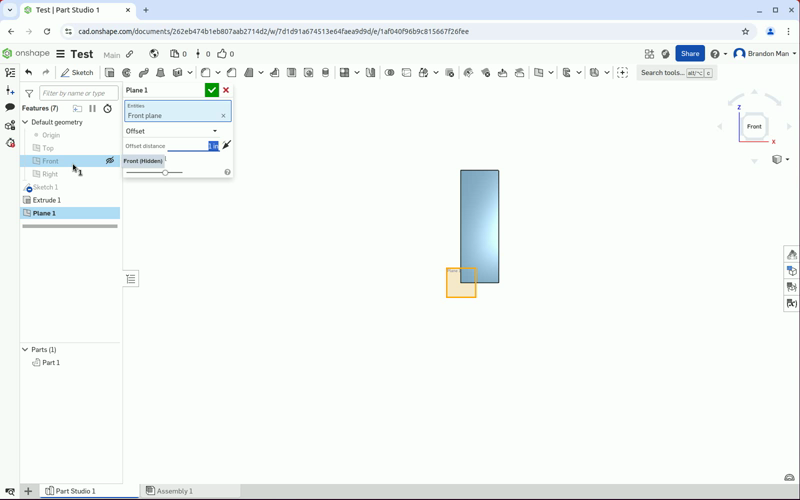
text(2.65)
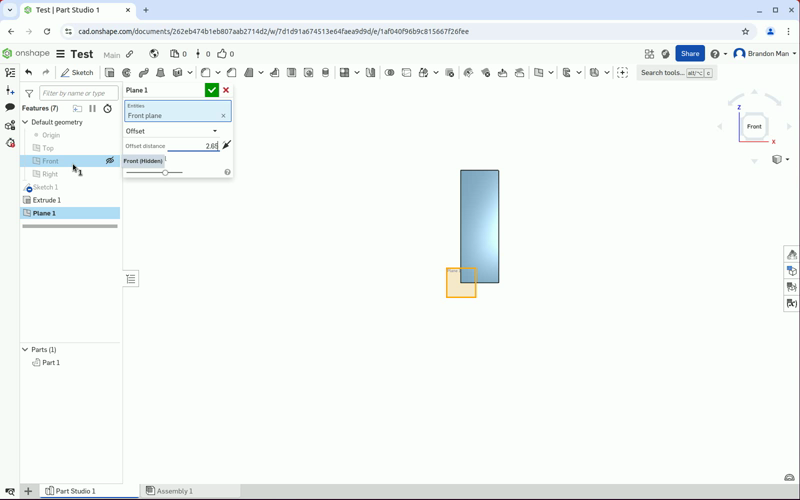
key(enter, 2)
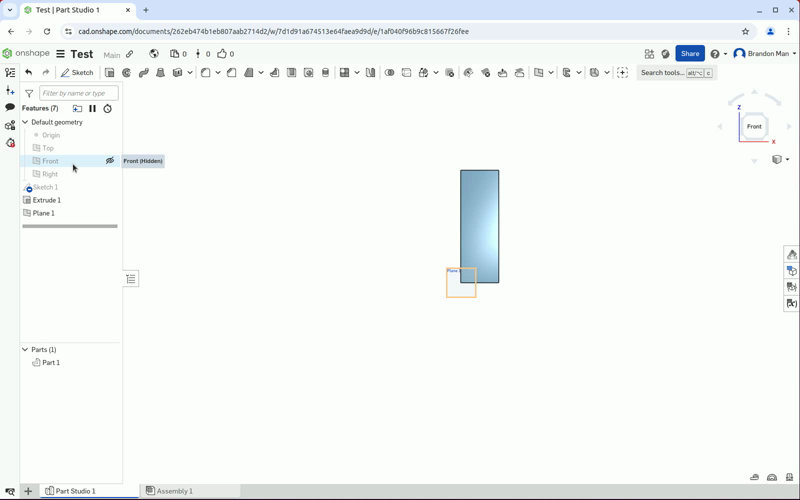
key(shift+s)
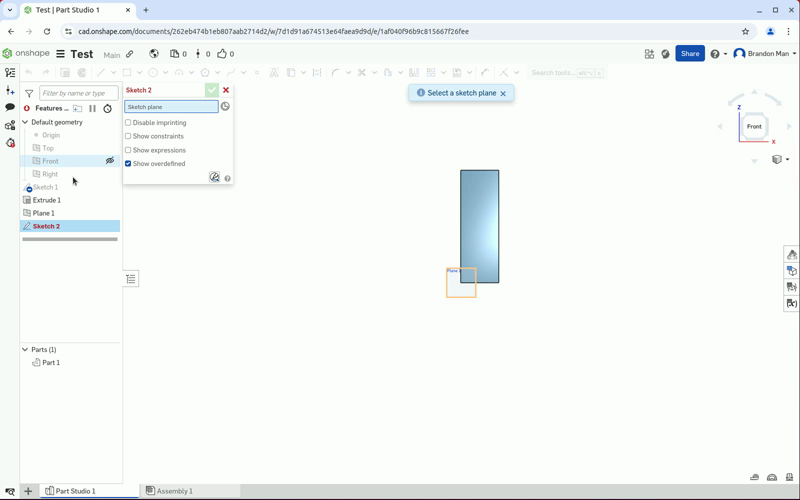
mouse_move(73, 215)
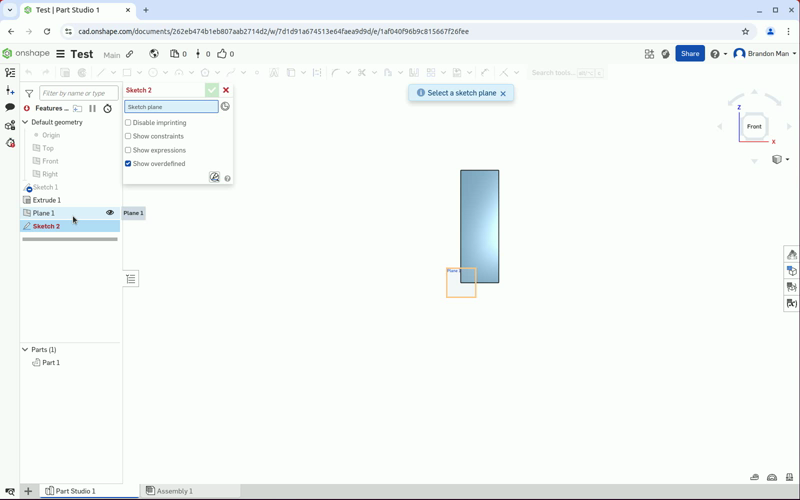
click(73, 215)
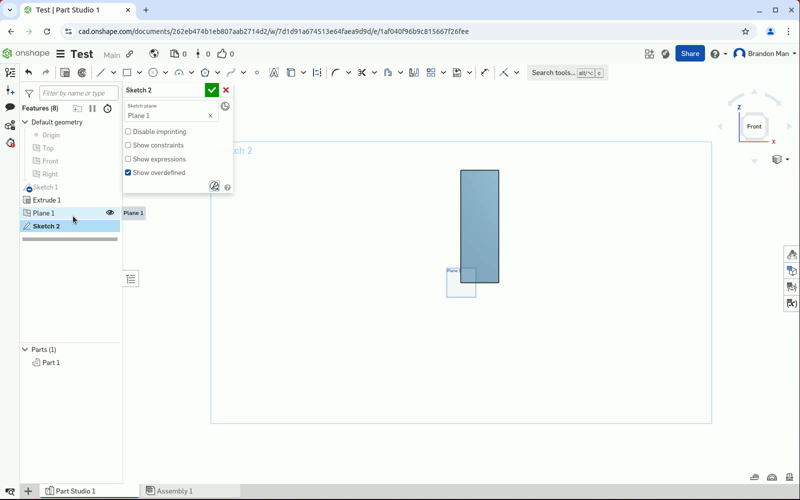
mouse_move(73, 352)
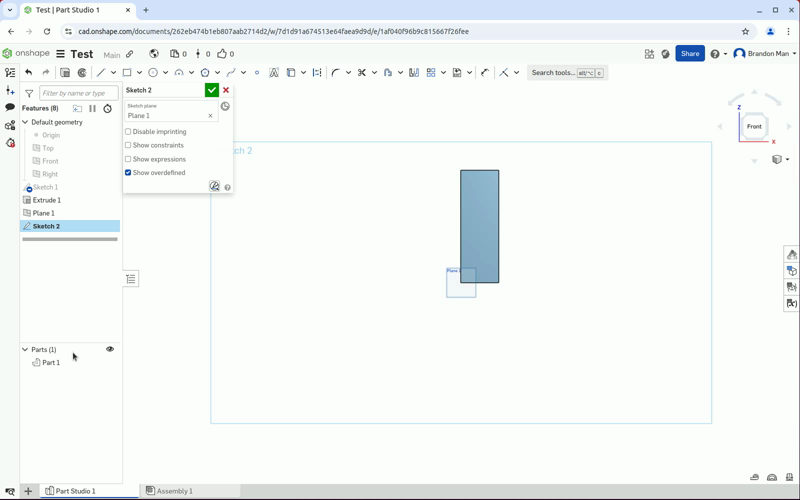
key(y)
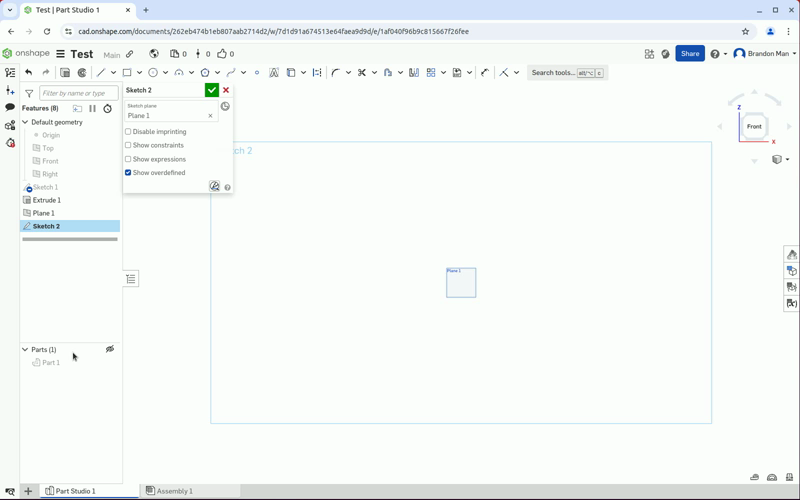
key(l)
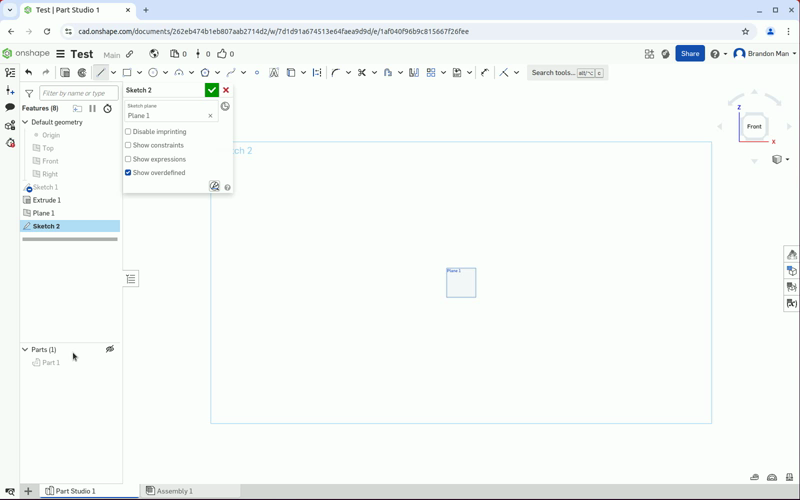
key_down(shift)
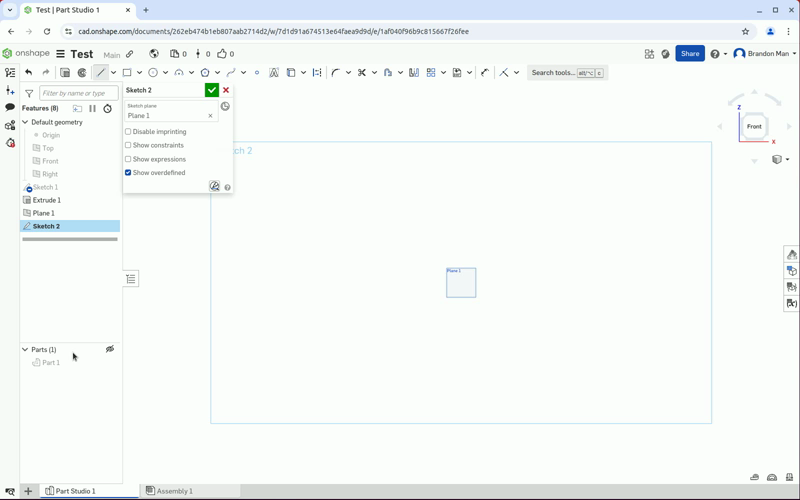
mouse_move(460, 282)
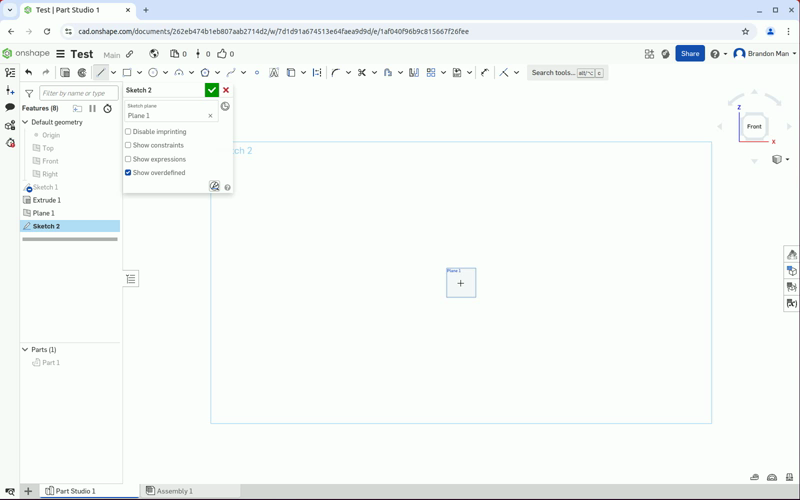
click(460, 282)
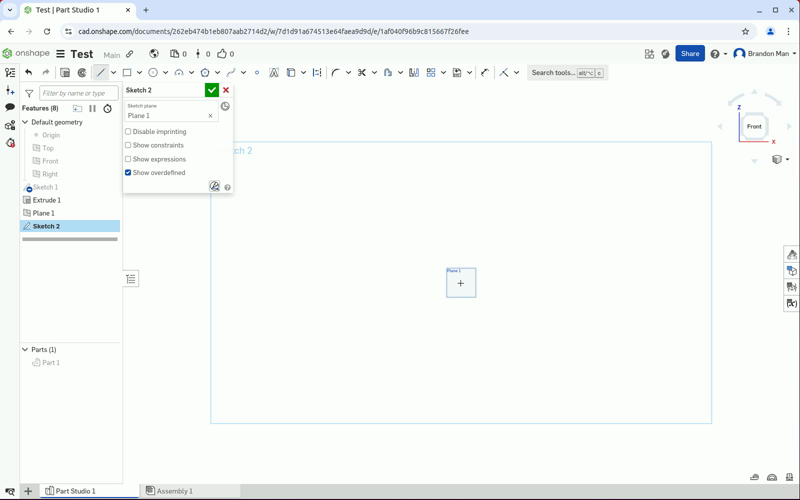
key_up(shift)
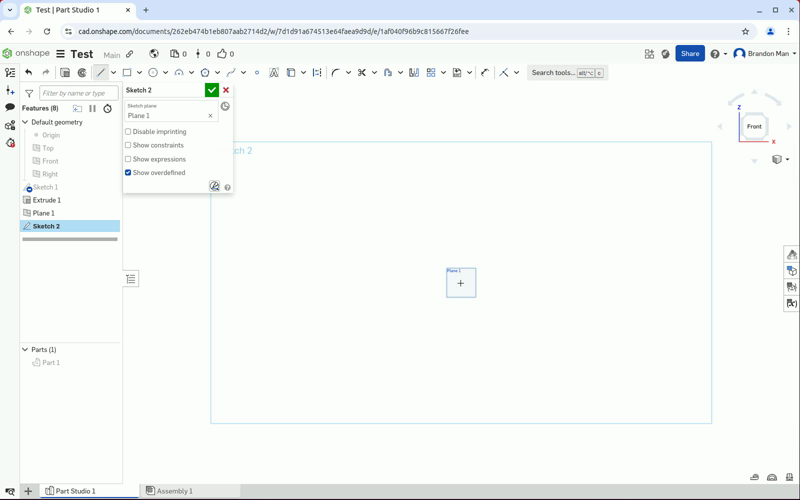
key_down(shift)
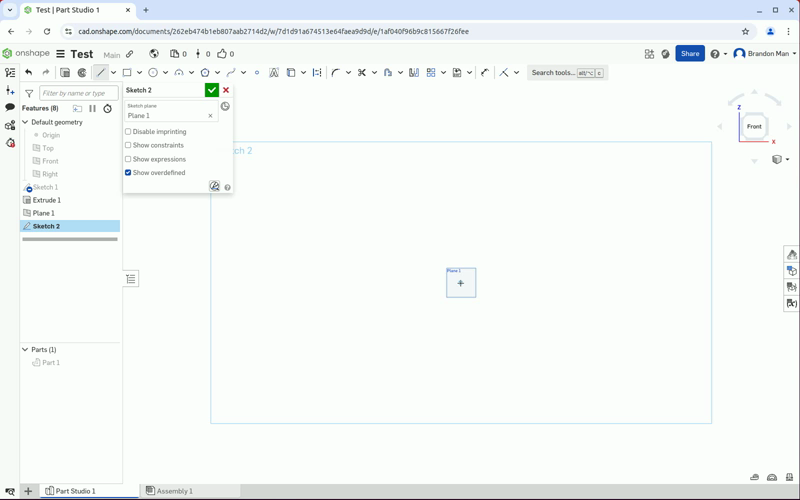
mouse_move(490, 282)
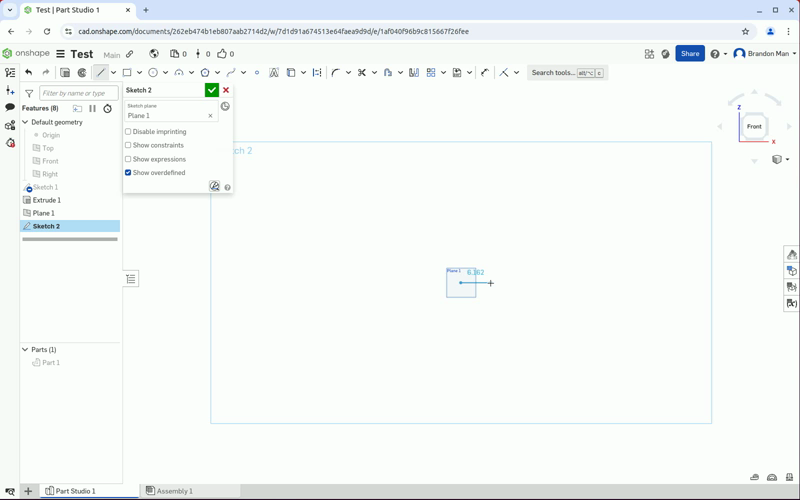
mouse_move(467, 282)
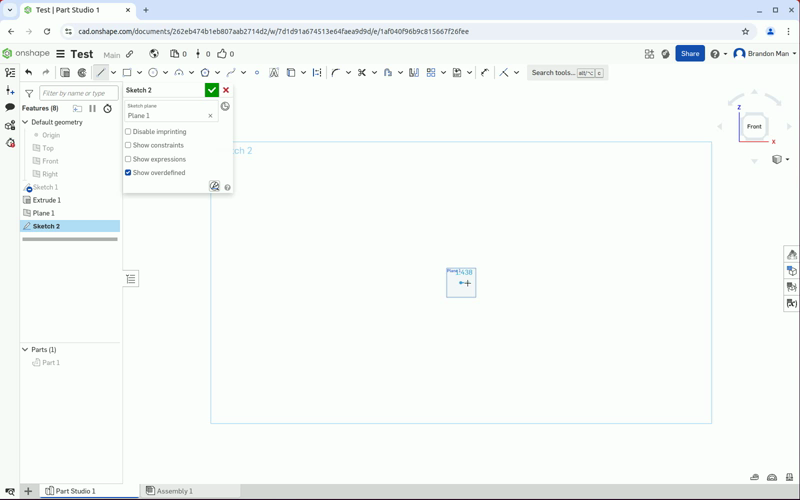
scroll(6)
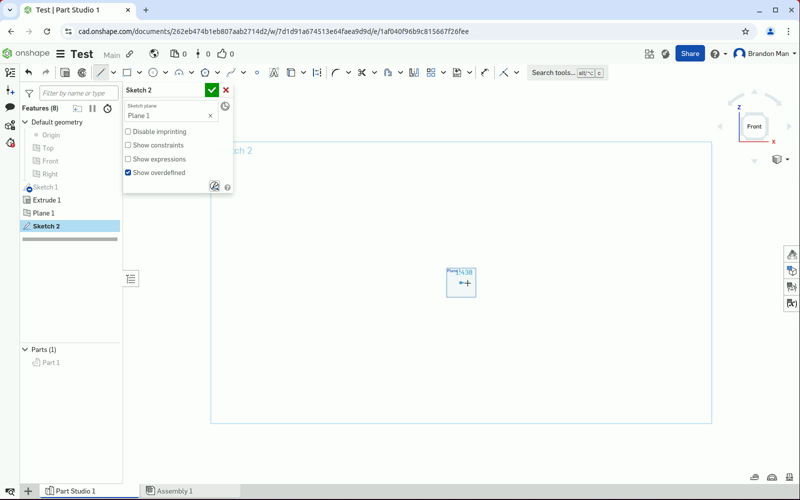
scroll(6)
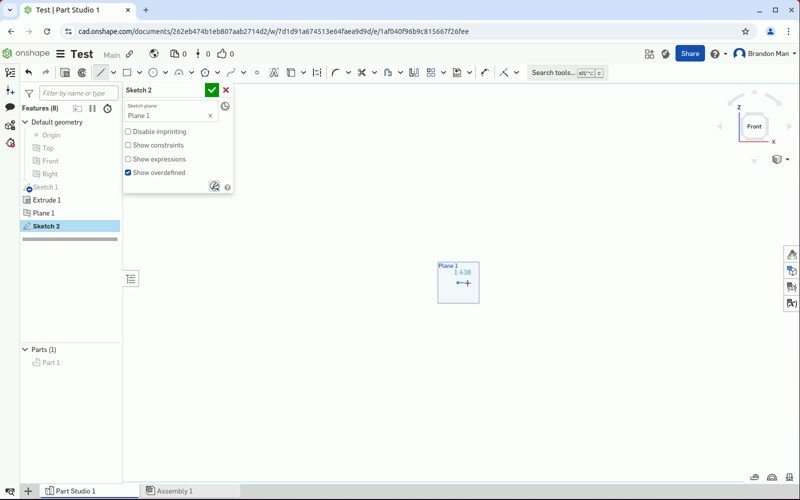
scroll(6)
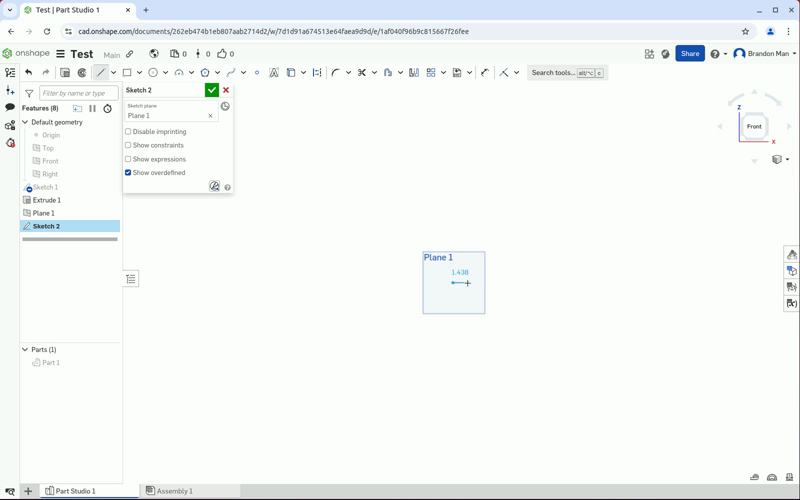
scroll(6)
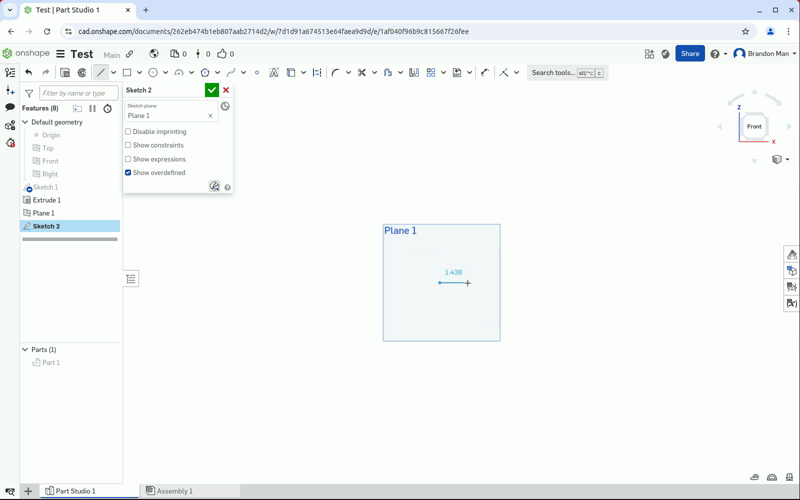
scroll(6)
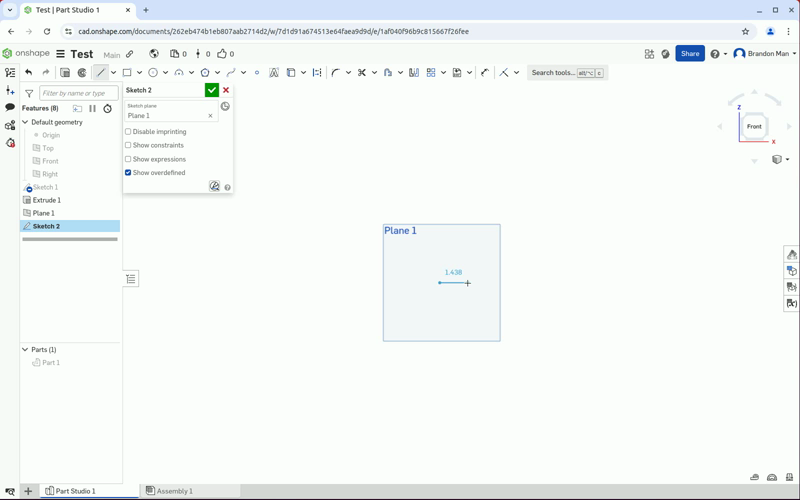
scroll(6)
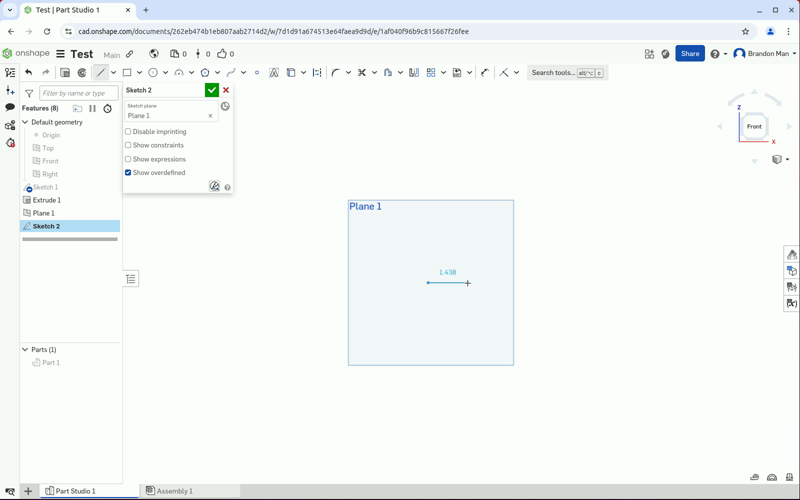
scroll(6)
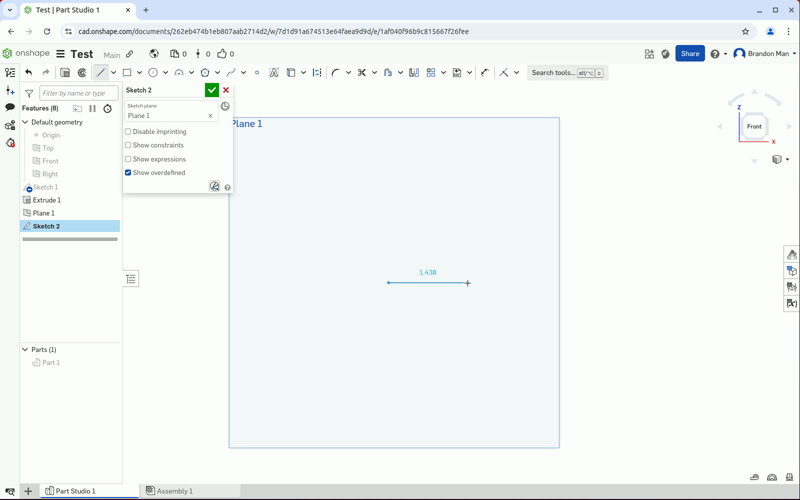
click(467, 282)
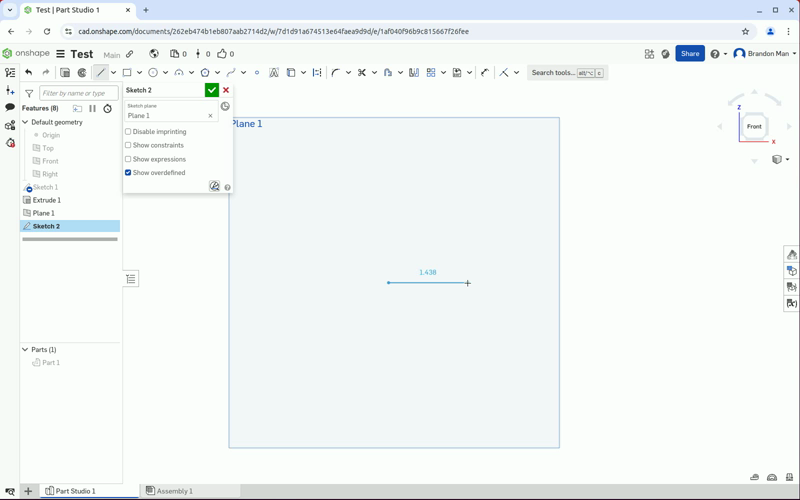
scroll(-6)
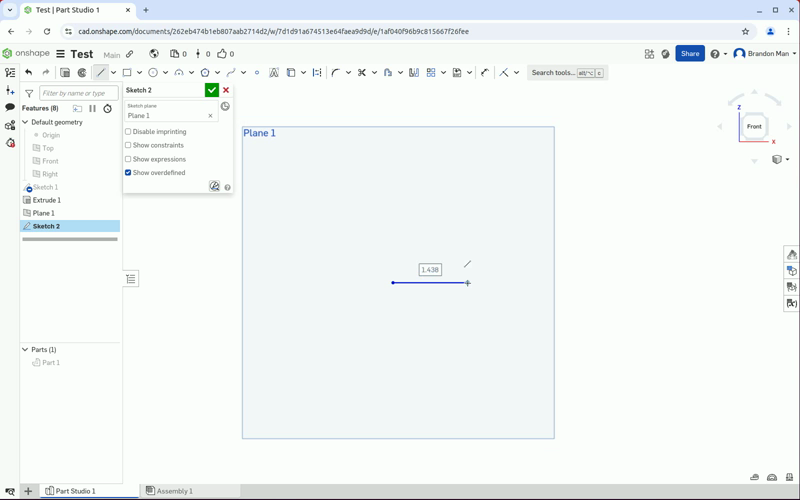
scroll(-6)
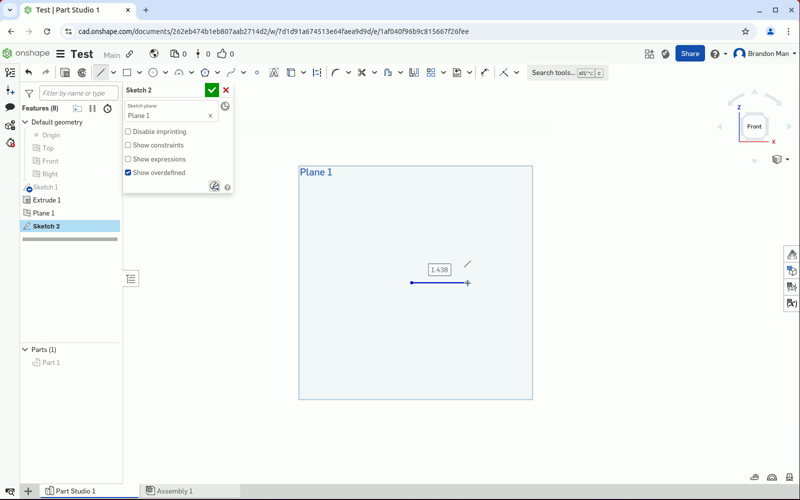
scroll(-6)
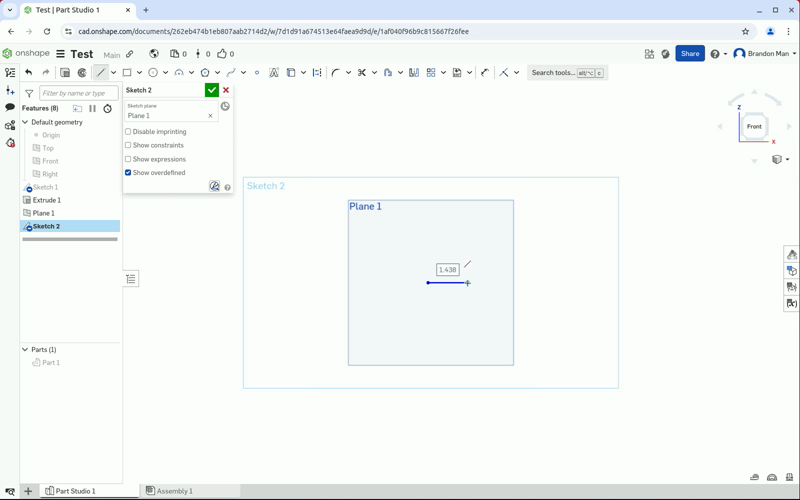
scroll(-6)
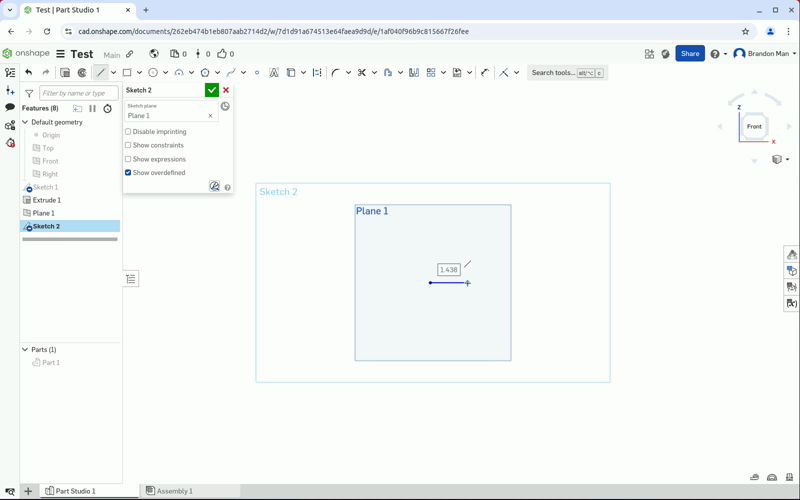
scroll(-6)
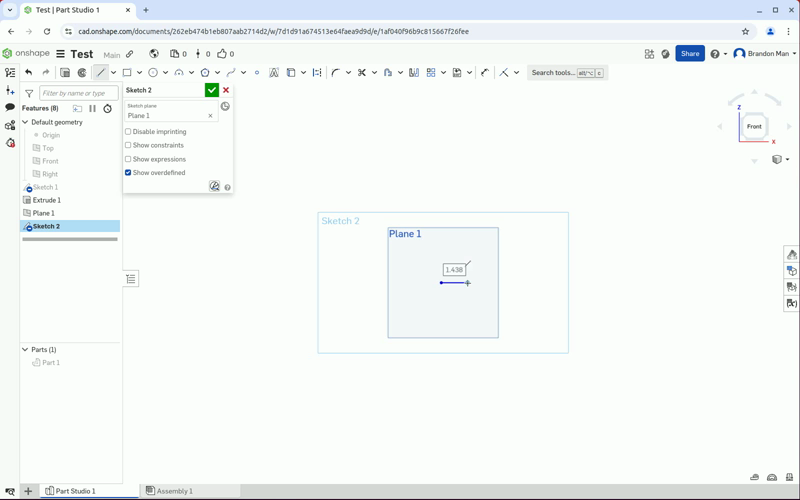
scroll(-6)
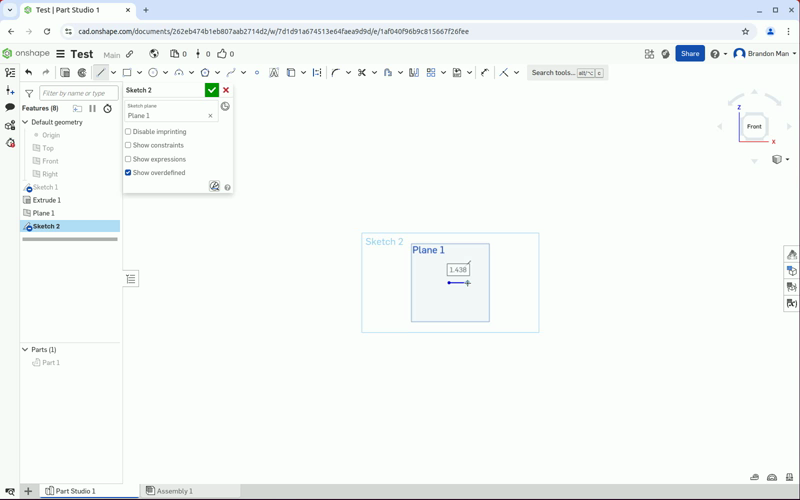
scroll(-6)
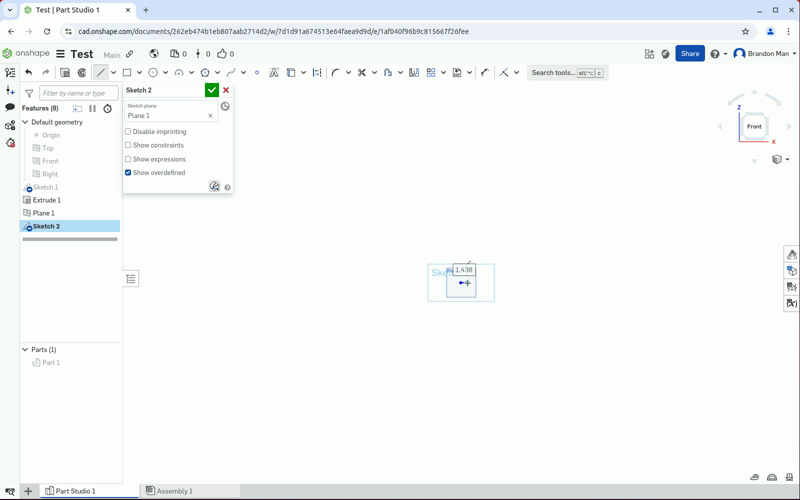
key_up(shift)
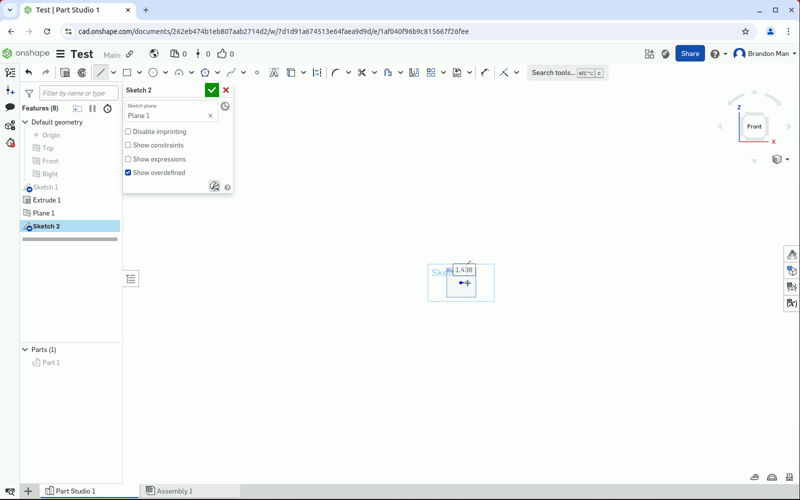
key_down(shift)
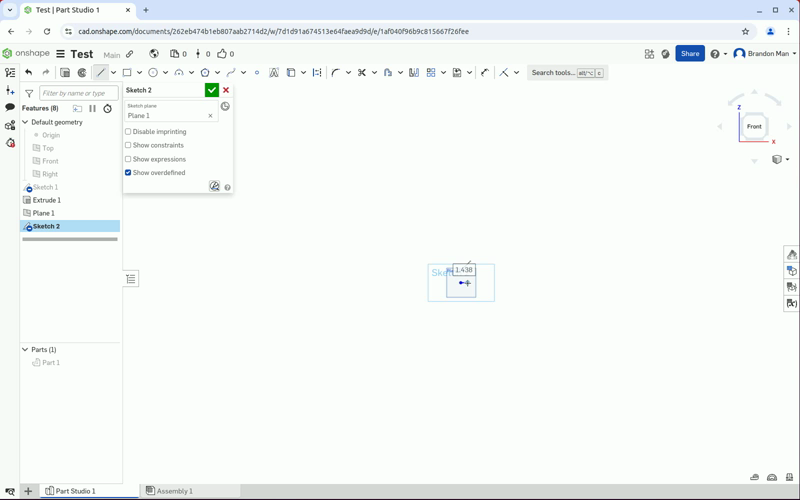
mouse_move(497, 282)
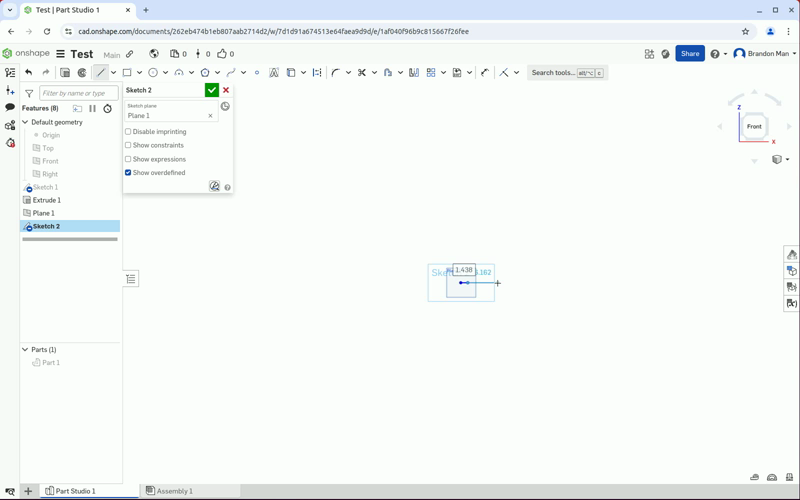
mouse_move(467, 278)
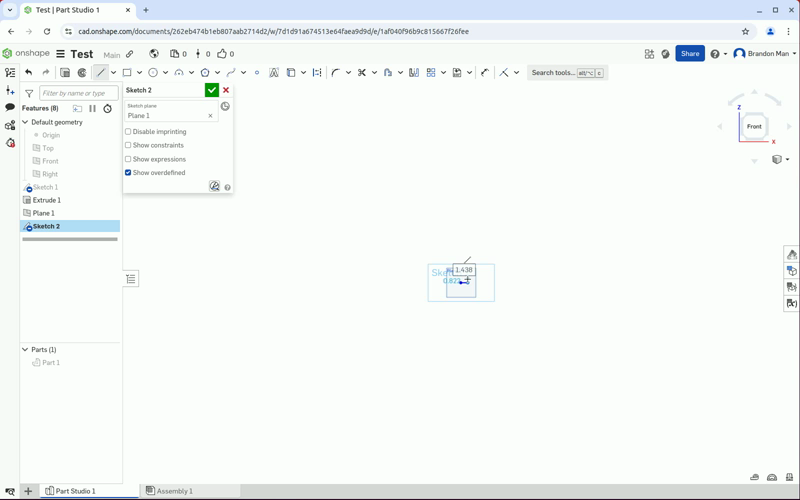
scroll(6)
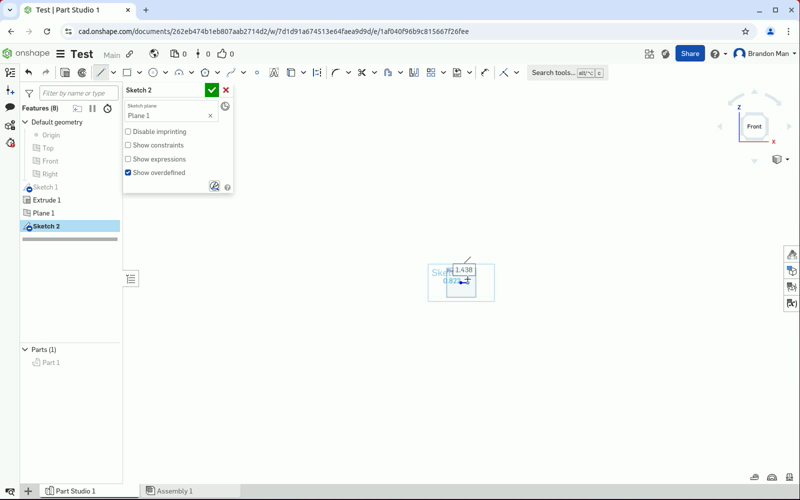
scroll(6)
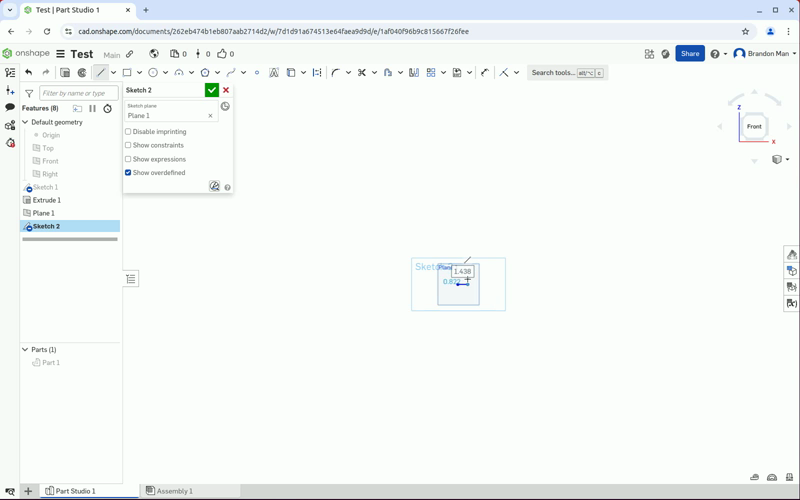
scroll(6)
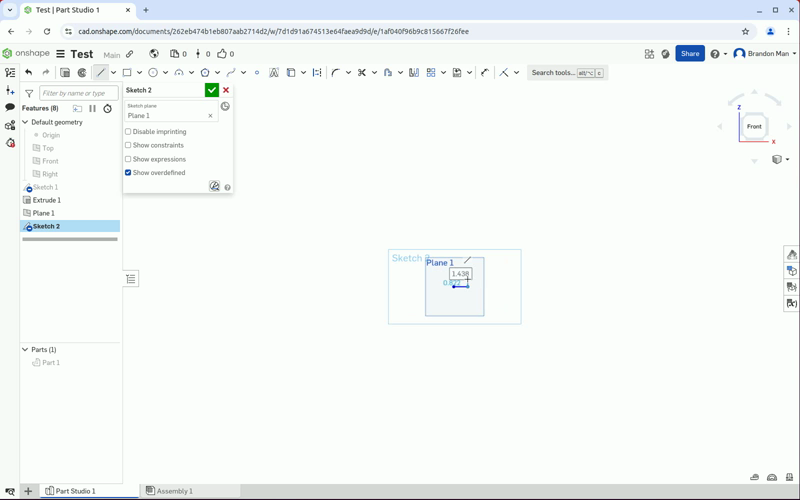
scroll(6)
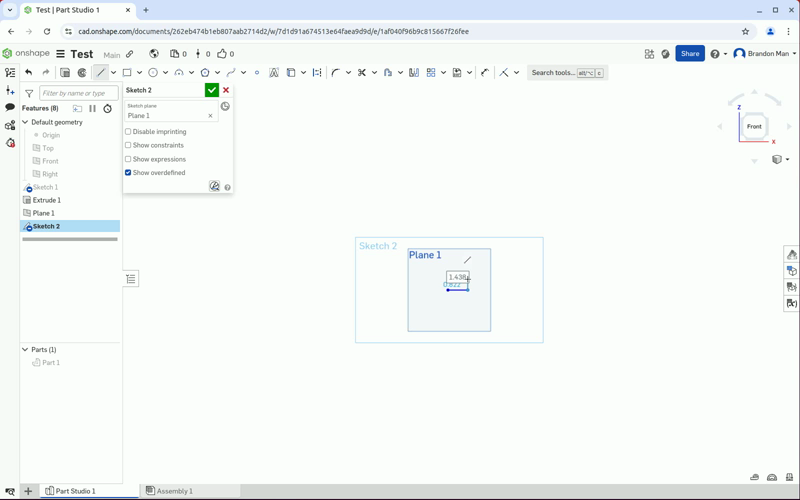
scroll(6)
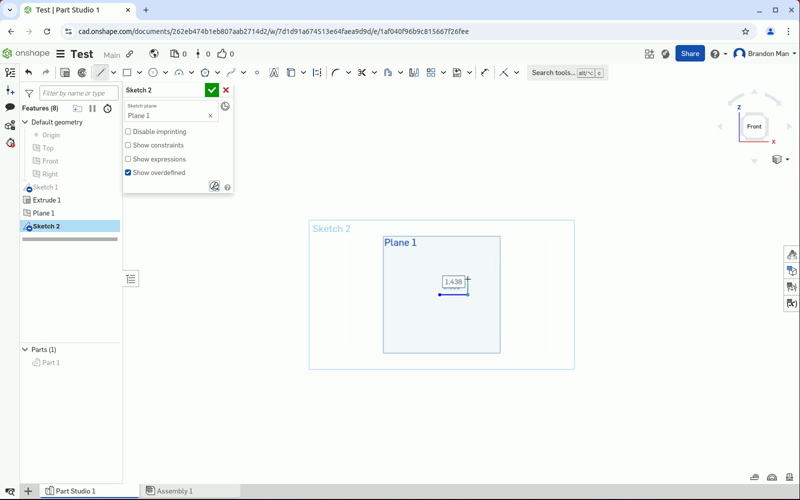
scroll(6)
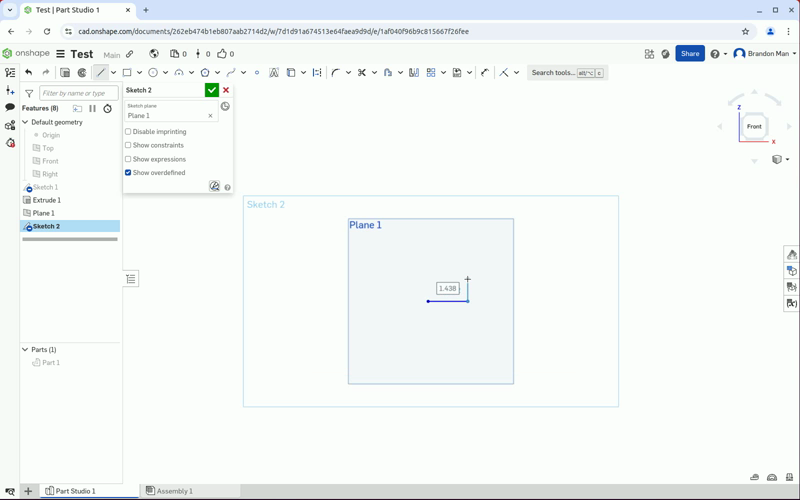
scroll(6)
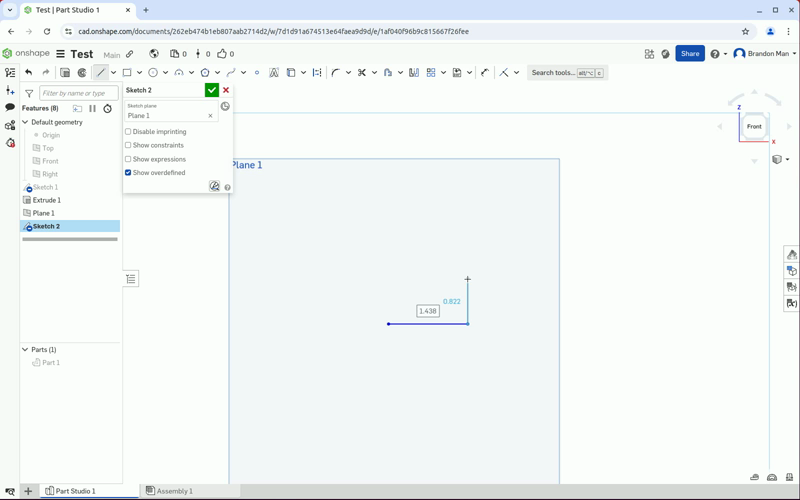
click(467, 278)
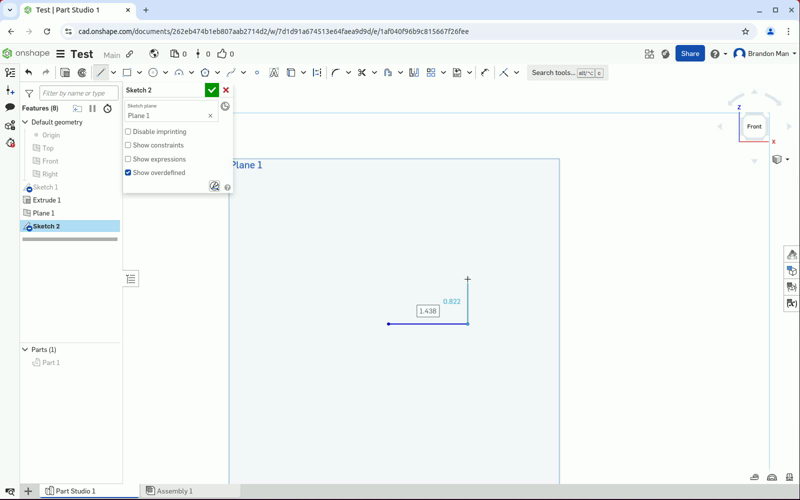
scroll(-6)
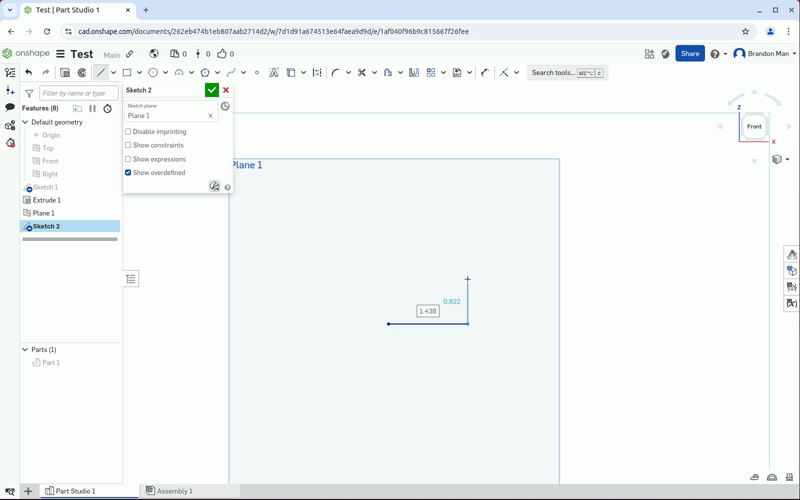
scroll(-6)
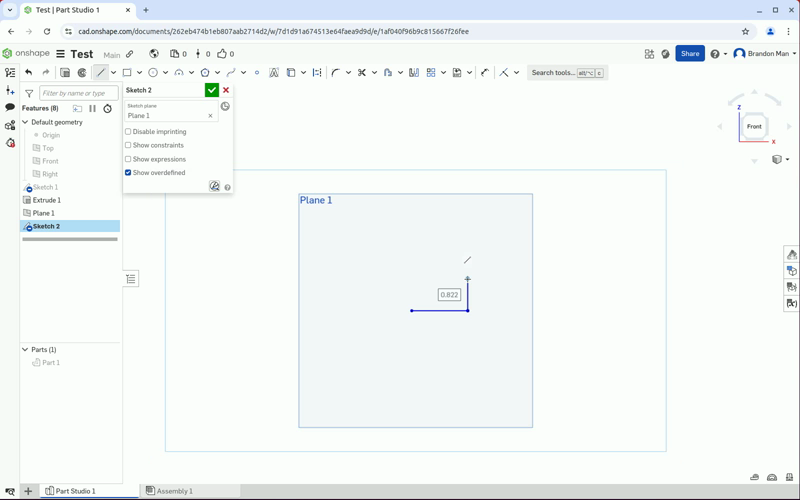
scroll(-6)
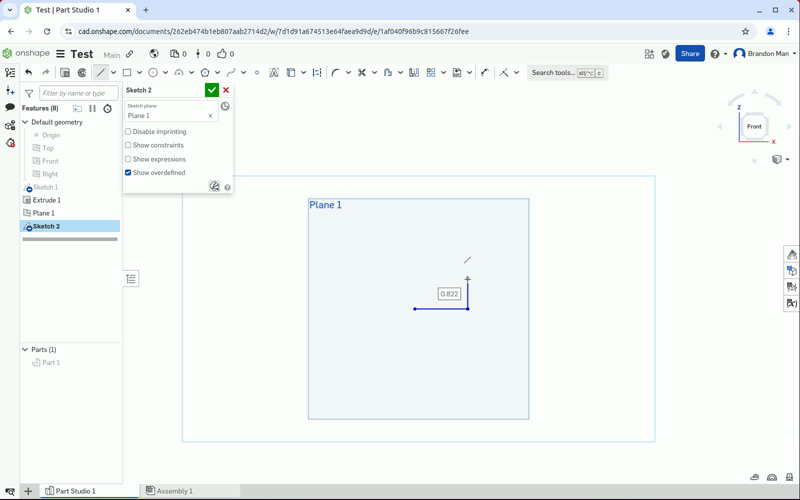
scroll(-6)
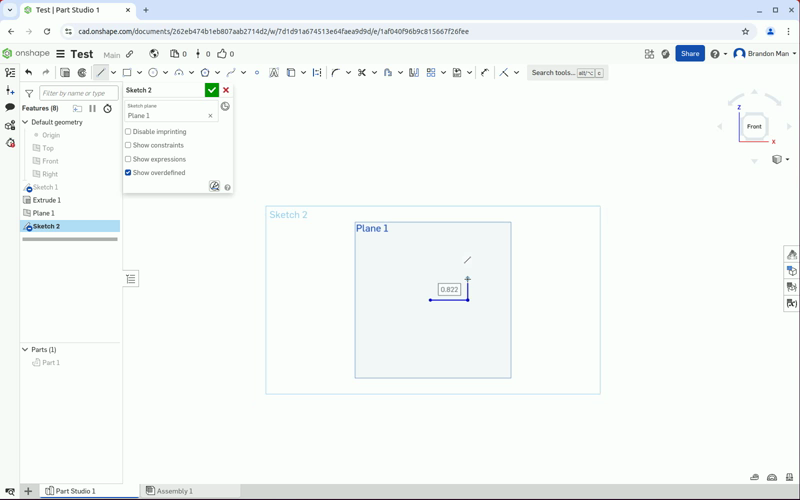
scroll(-6)
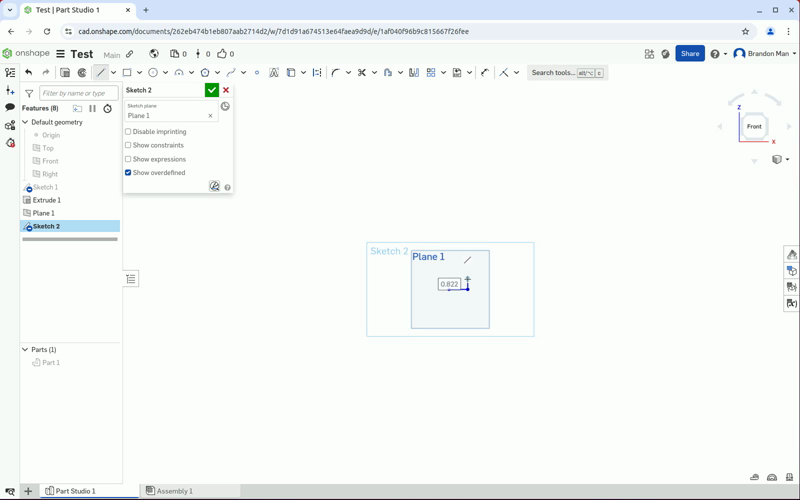
scroll(-6)
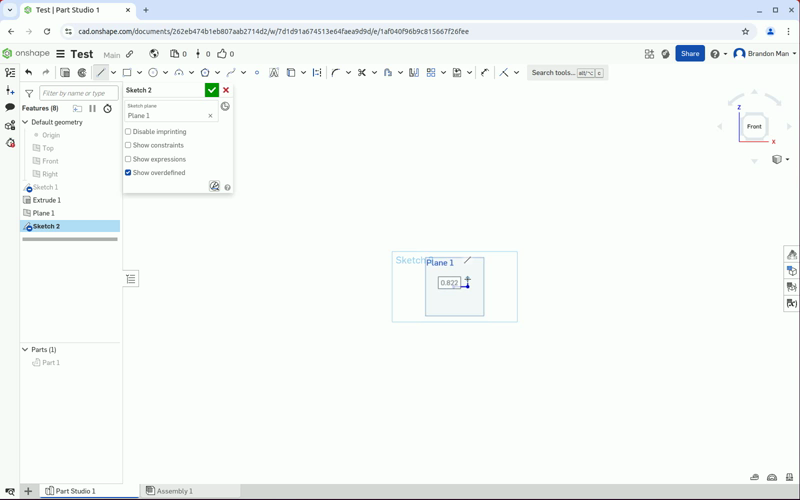
scroll(-6)
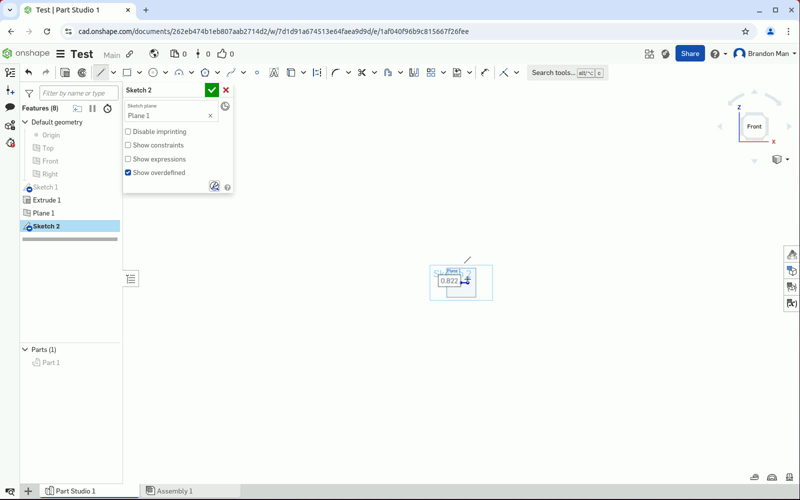
key_up(shift)
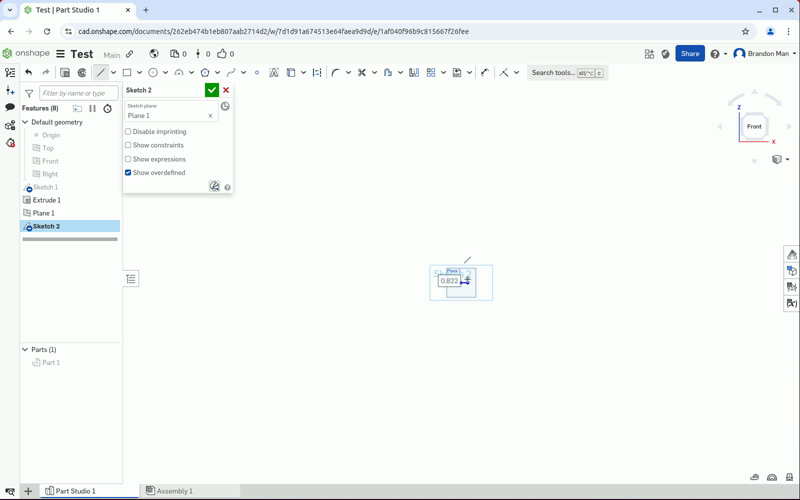
key_down(shift)
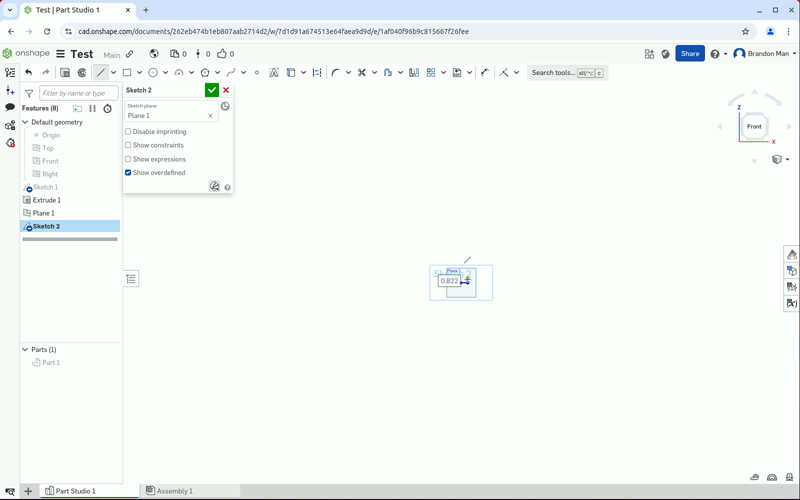
mouse_move(497, 278)
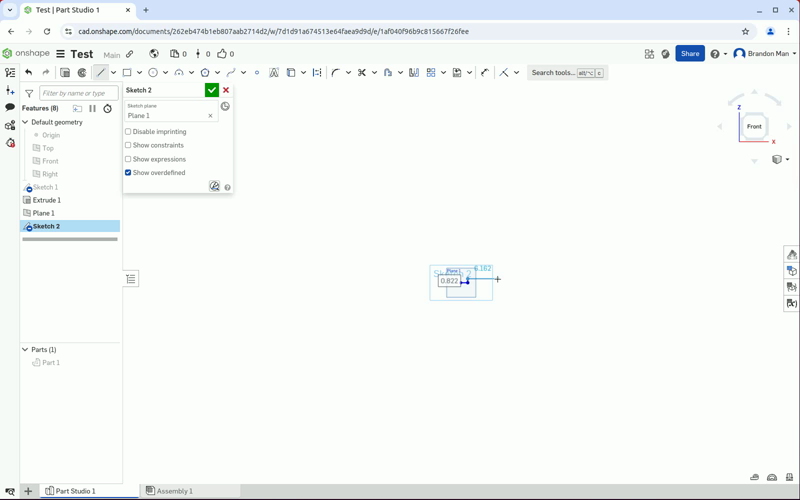
mouse_move(460, 278)
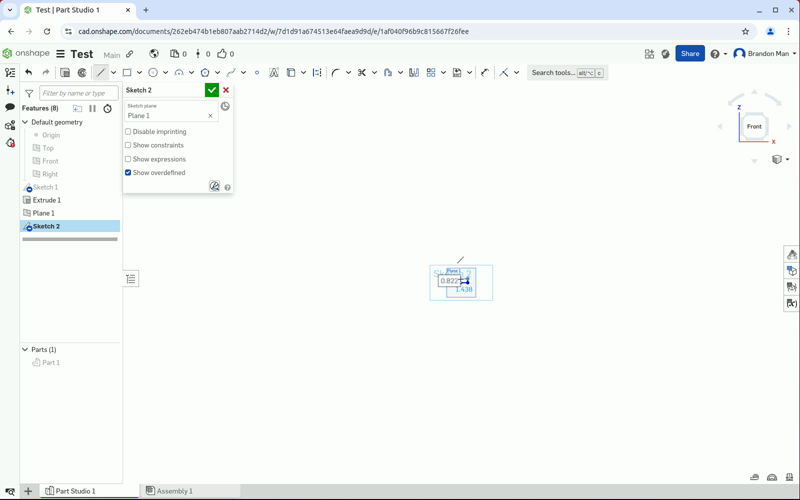
scroll(6)
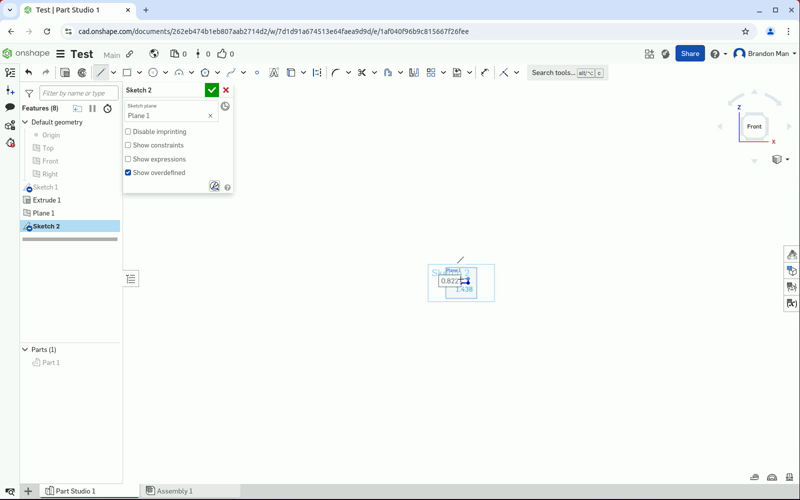
scroll(6)
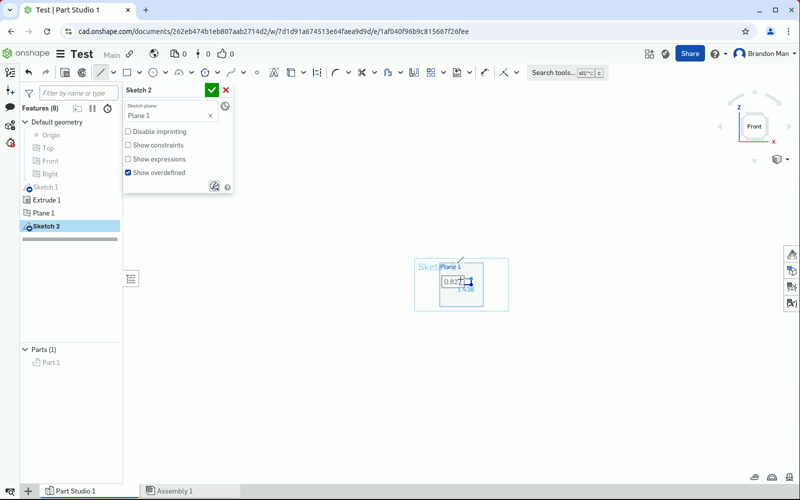
scroll(6)
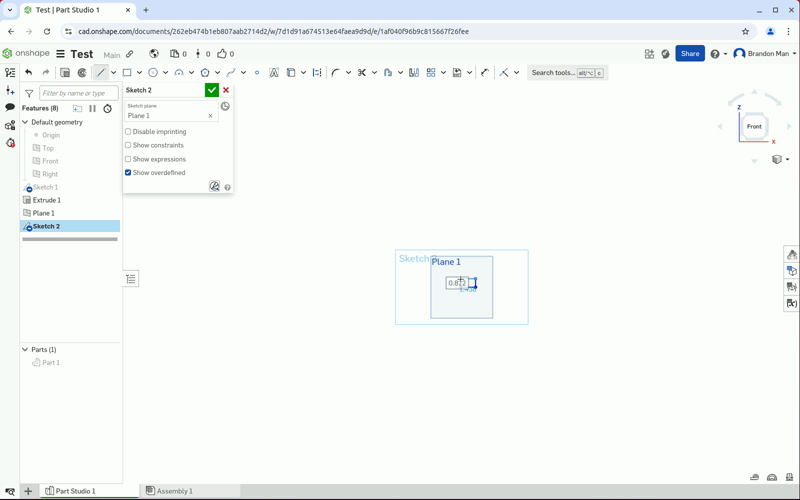
scroll(6)
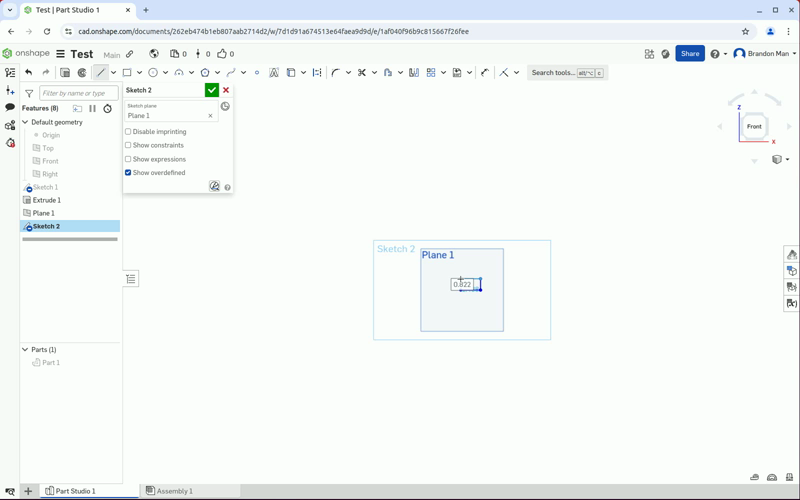
scroll(6)
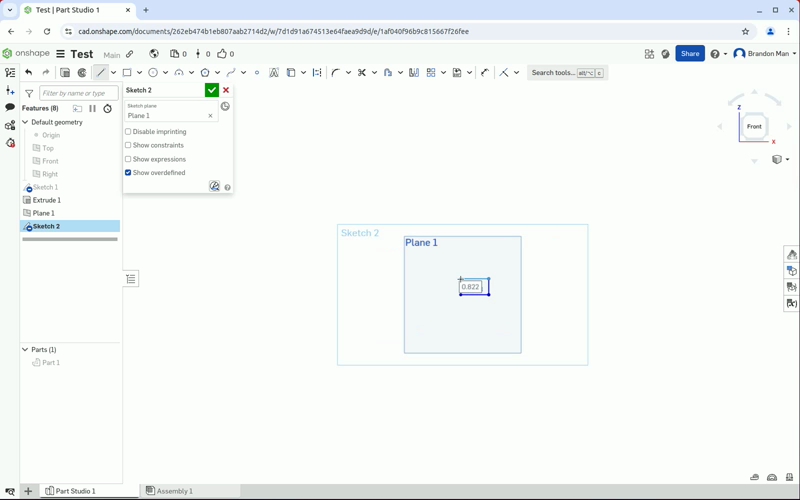
scroll(6)
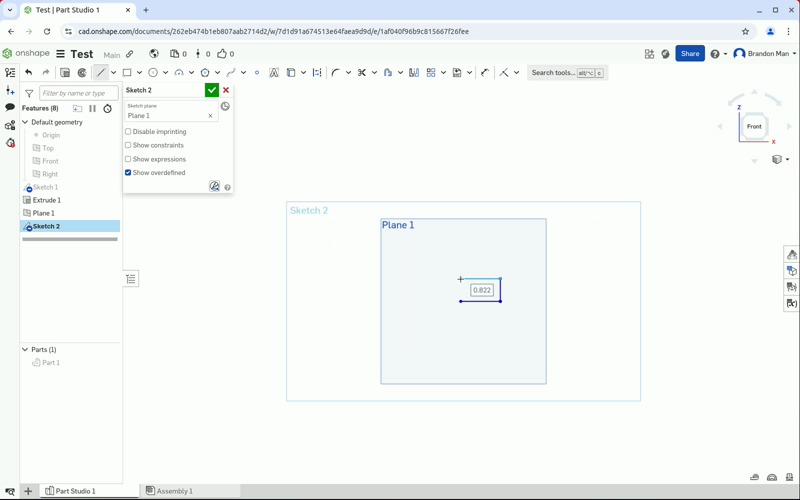
scroll(6)
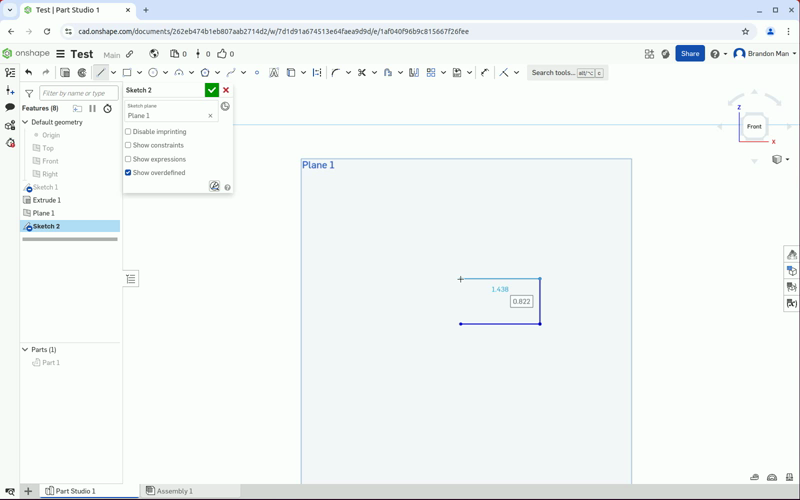
click(460, 278)
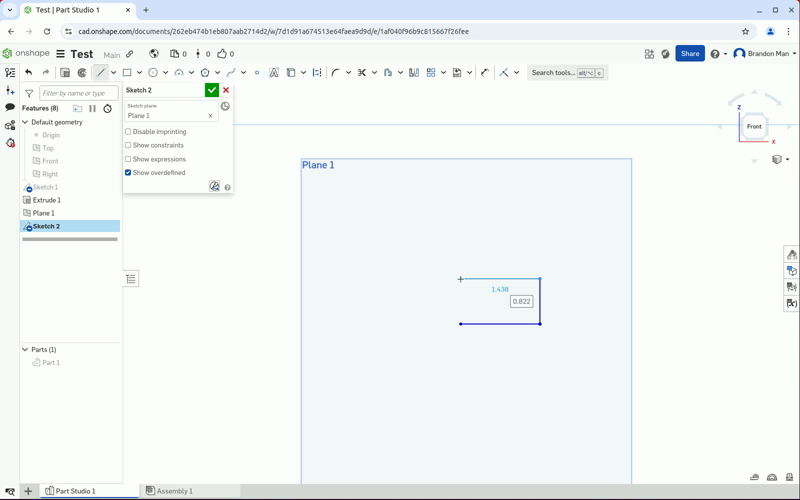
scroll(-6)
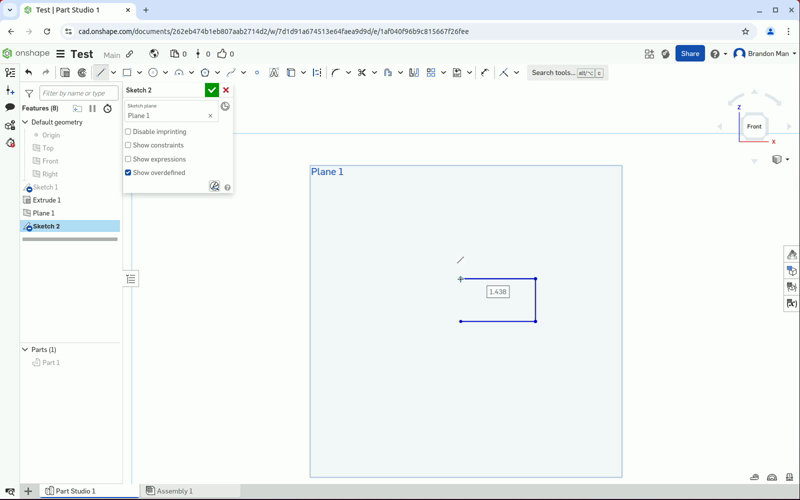
scroll(-6)
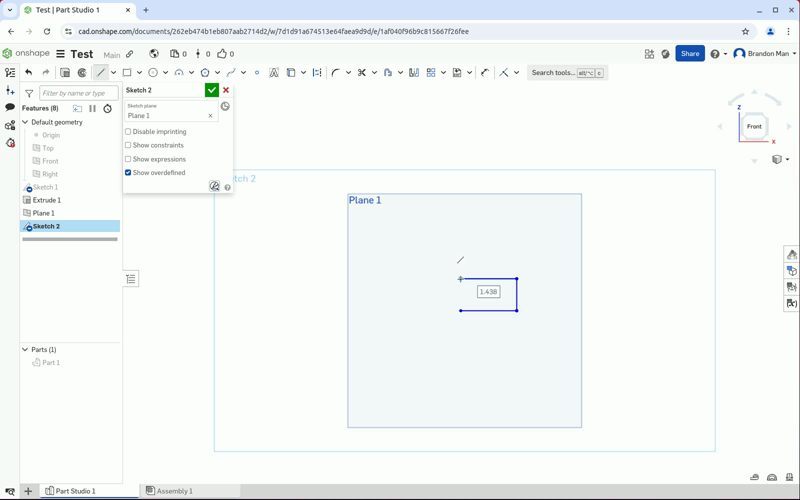
scroll(-6)
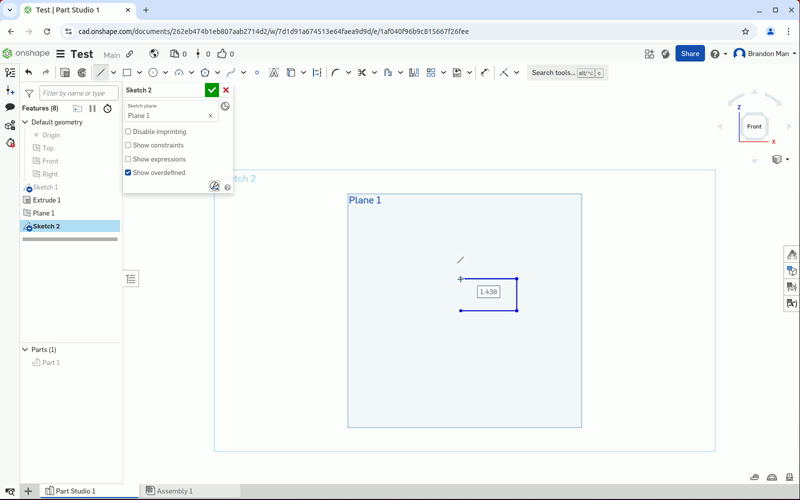
scroll(-6)
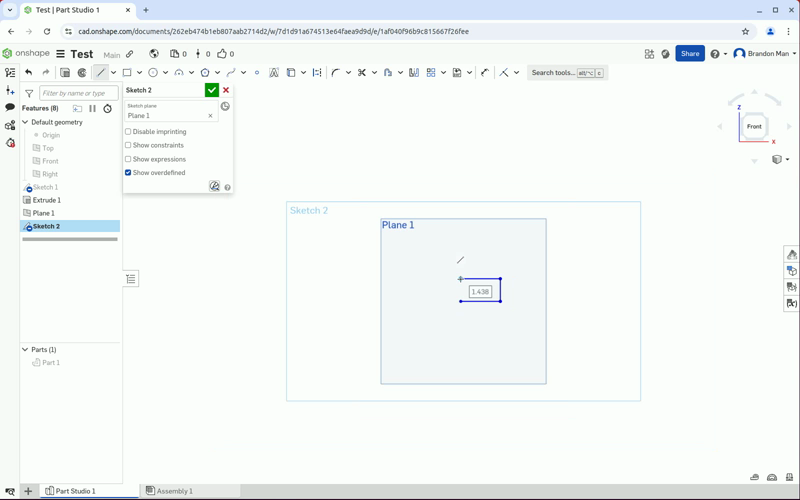
scroll(-6)
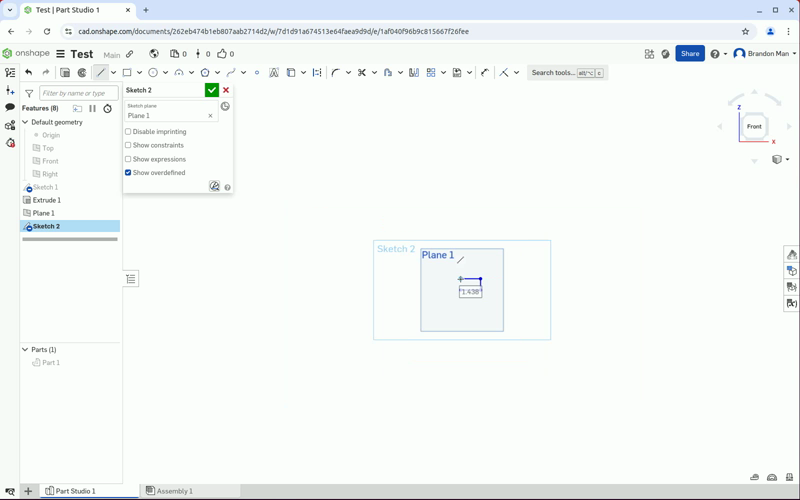
scroll(-6)
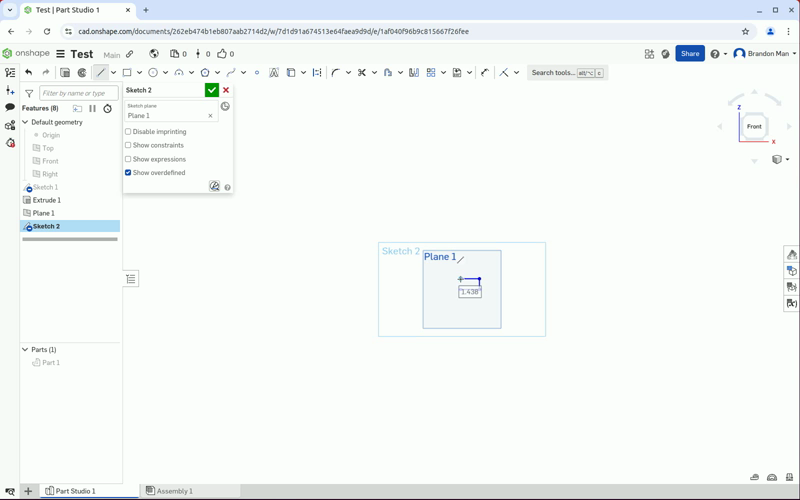
scroll(-6)
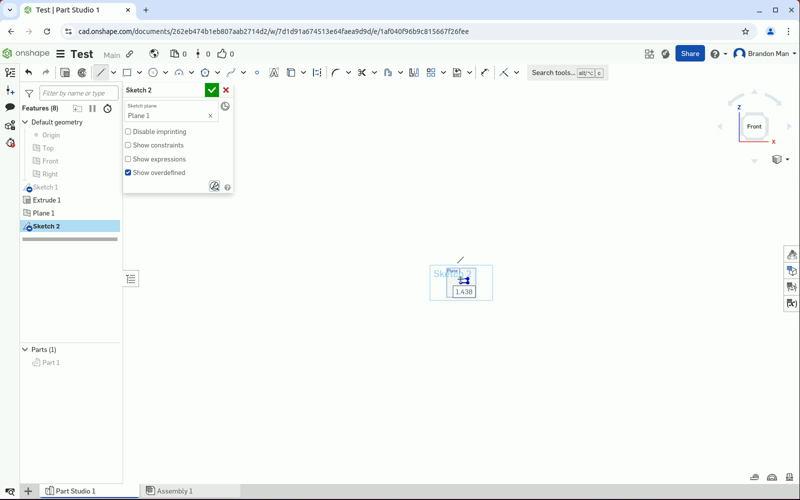
key_up(shift)
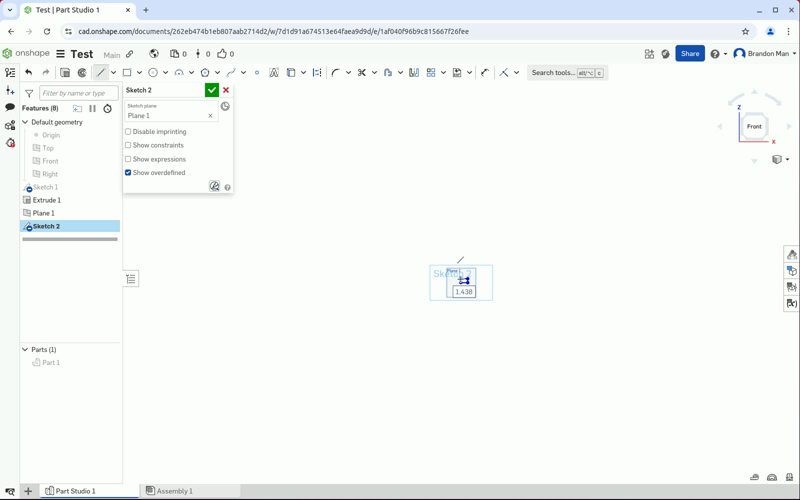
mouse_move(490, 278)
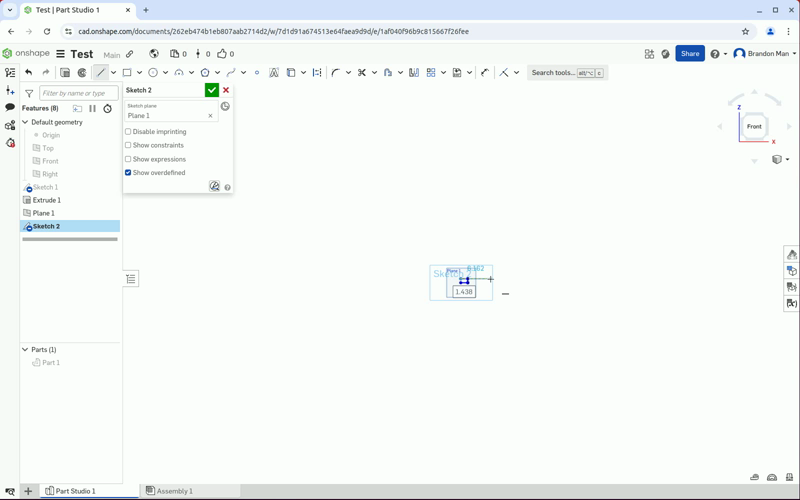
key_down(shift)
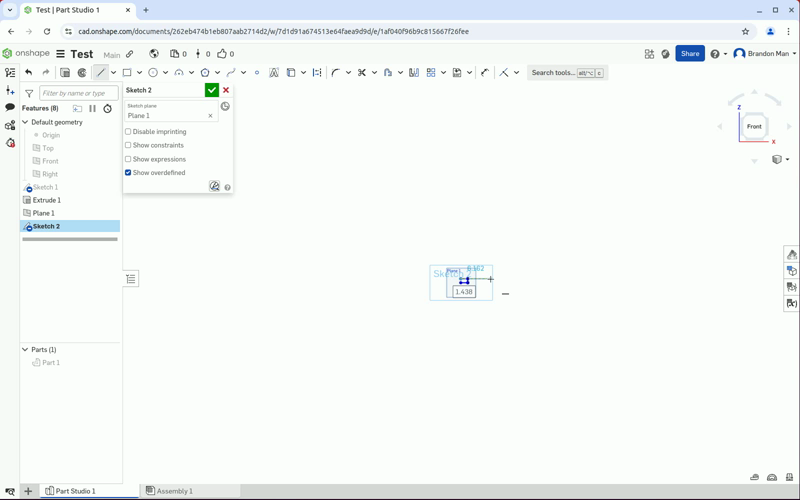
mouse_move(460, 282)
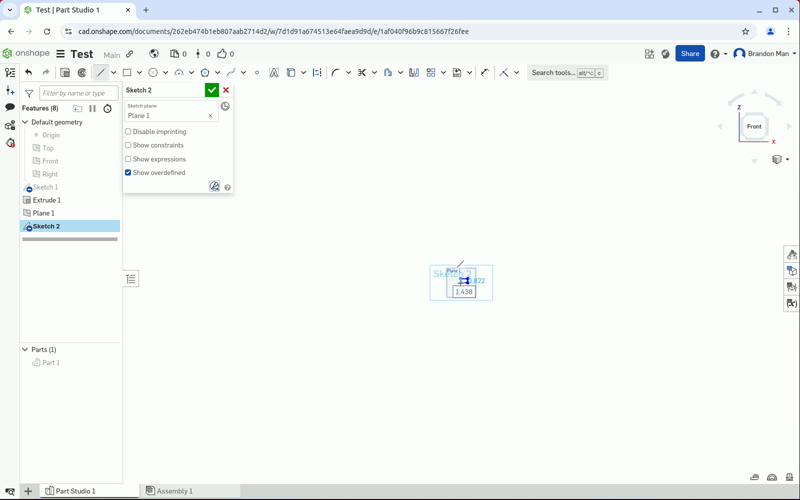
scroll(6)
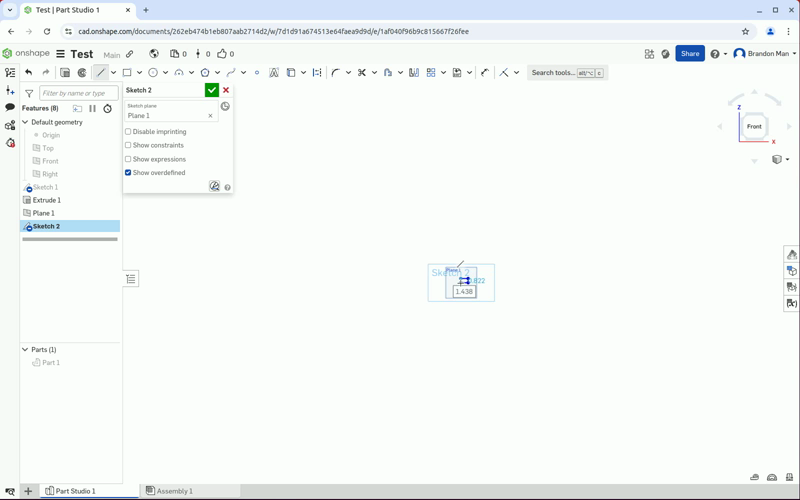
scroll(6)
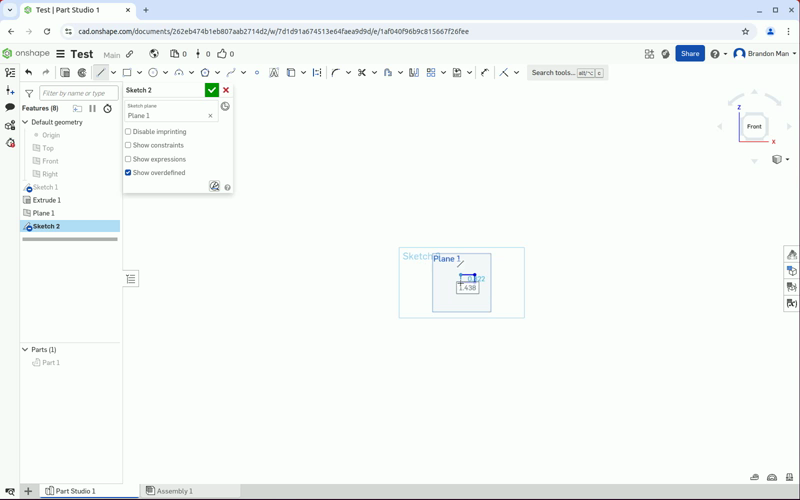
scroll(6)
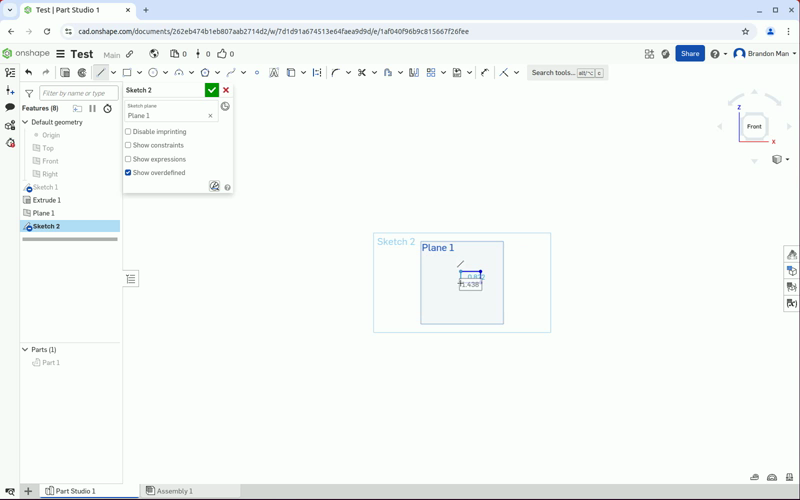
scroll(6)
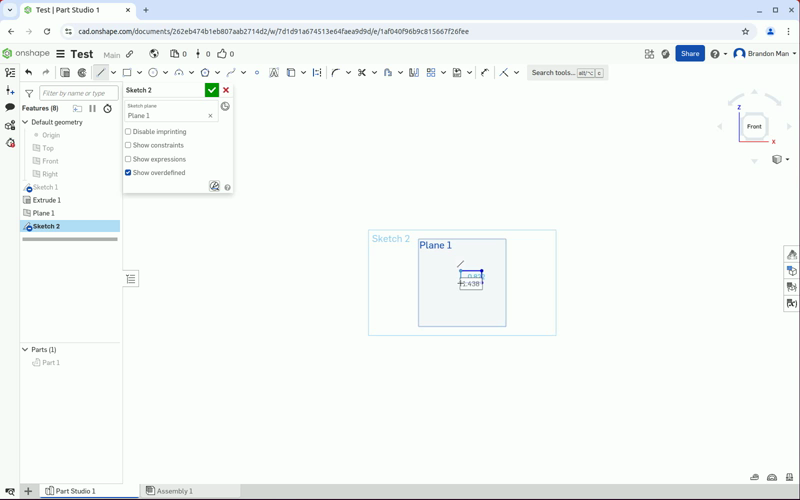
scroll(6)
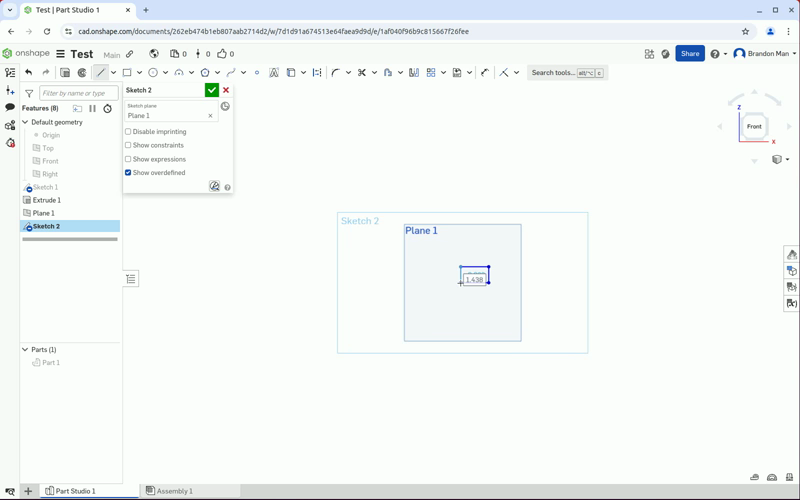
scroll(6)
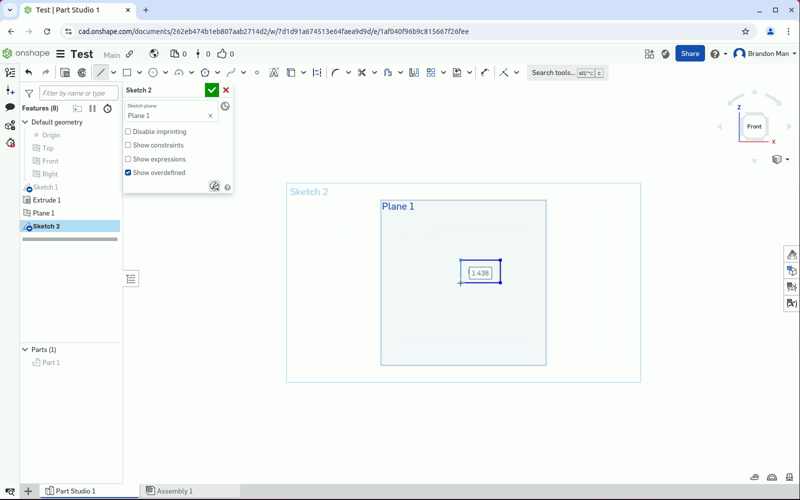
scroll(6)
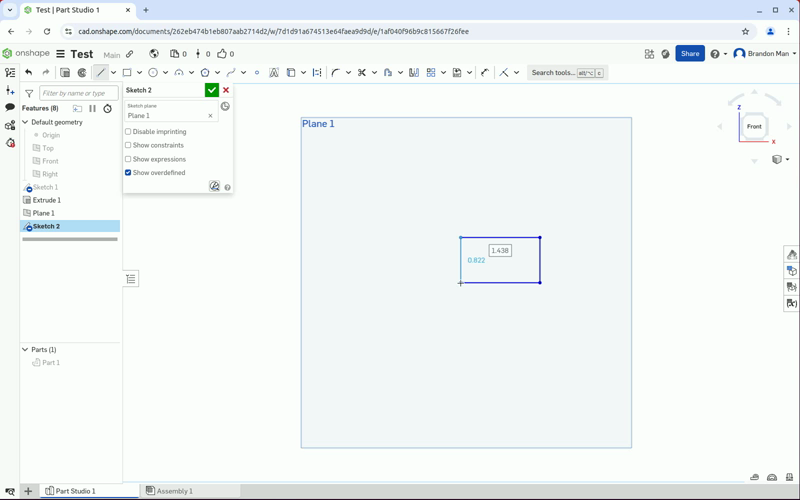
key_up(shift)
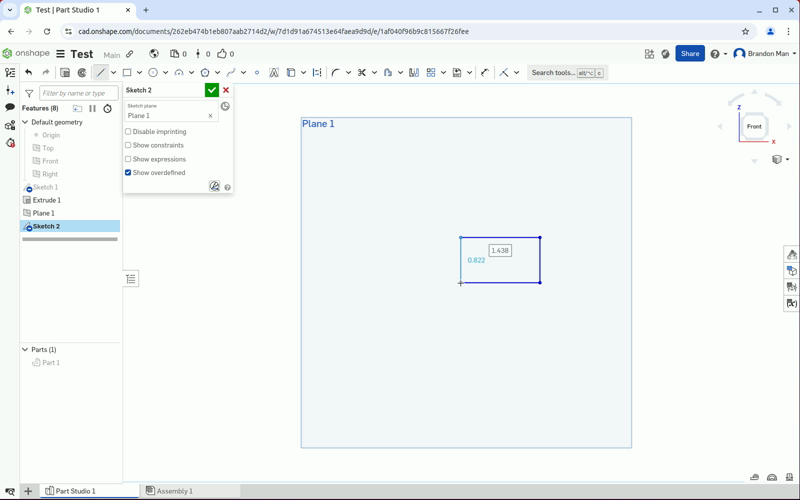
click(460, 282)
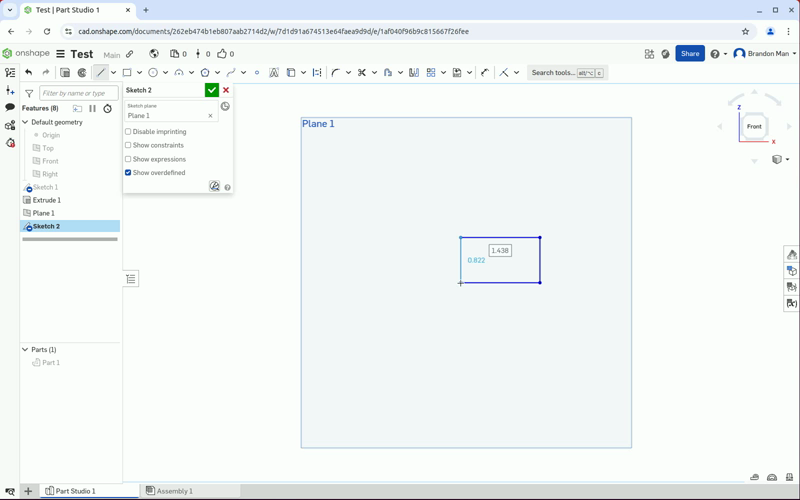
scroll(-6)
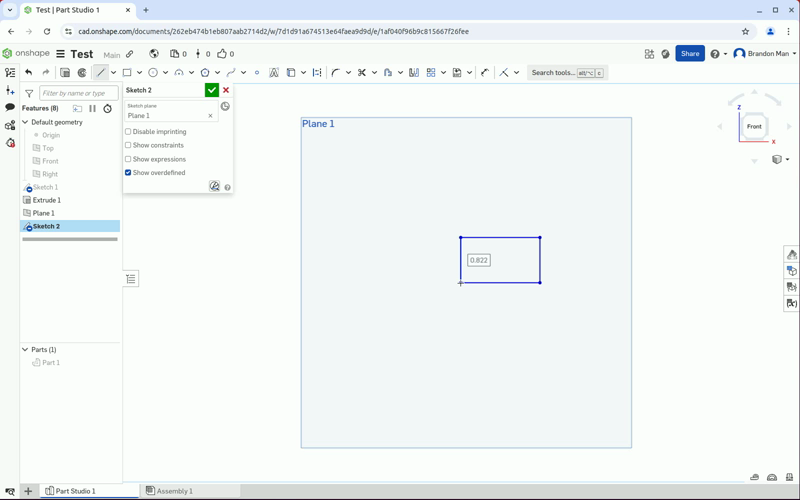
scroll(-6)
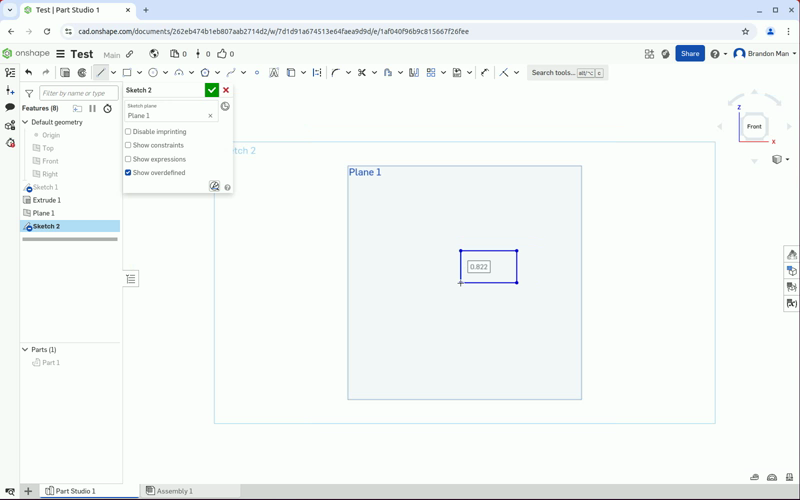
scroll(-6)
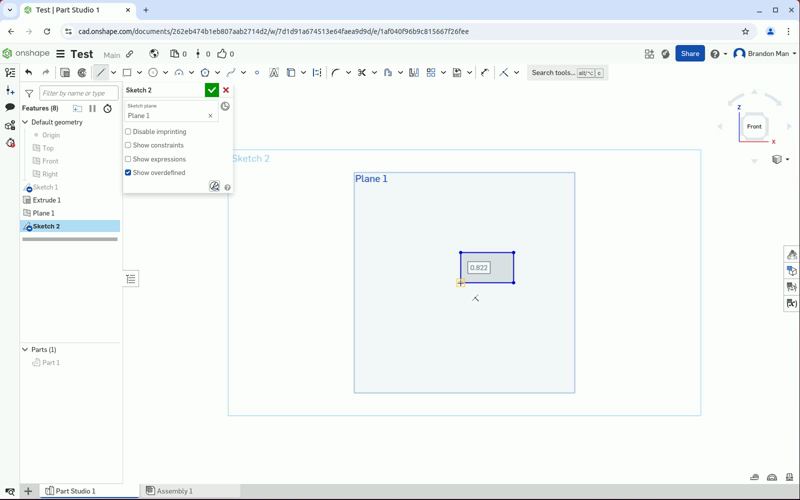
scroll(-6)
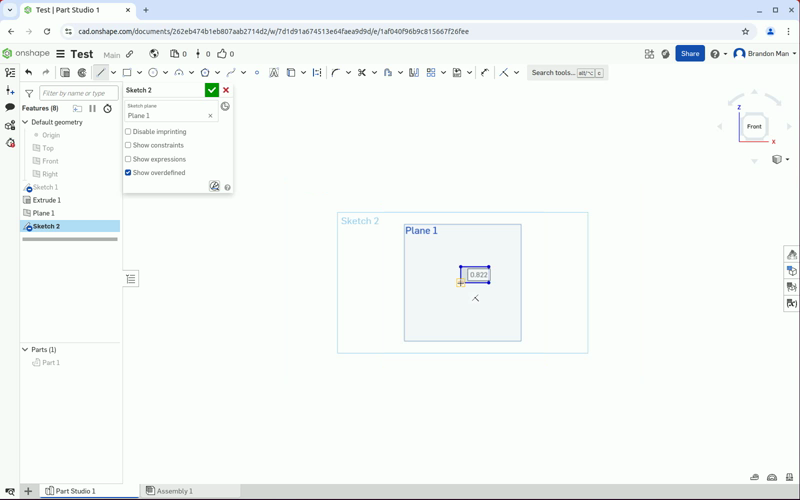
scroll(-6)
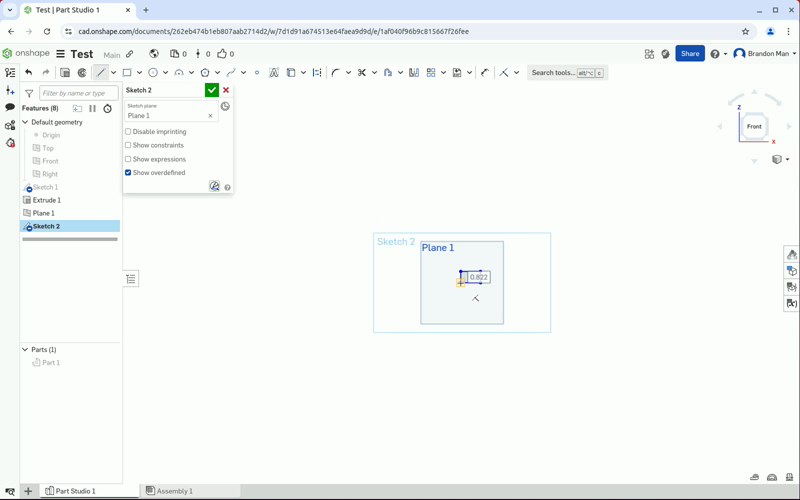
scroll(-6)
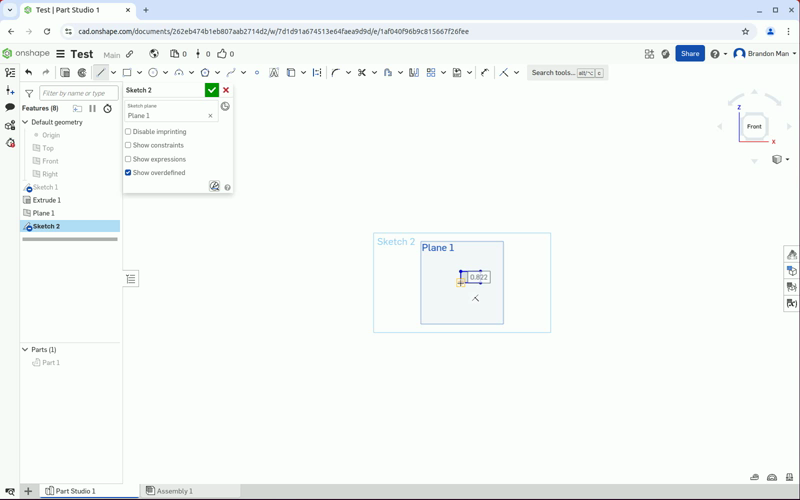
scroll(-6)
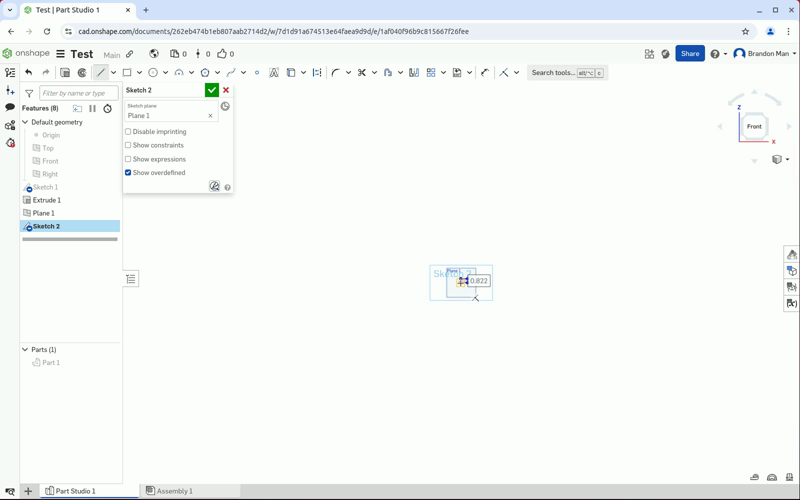
key(esc)
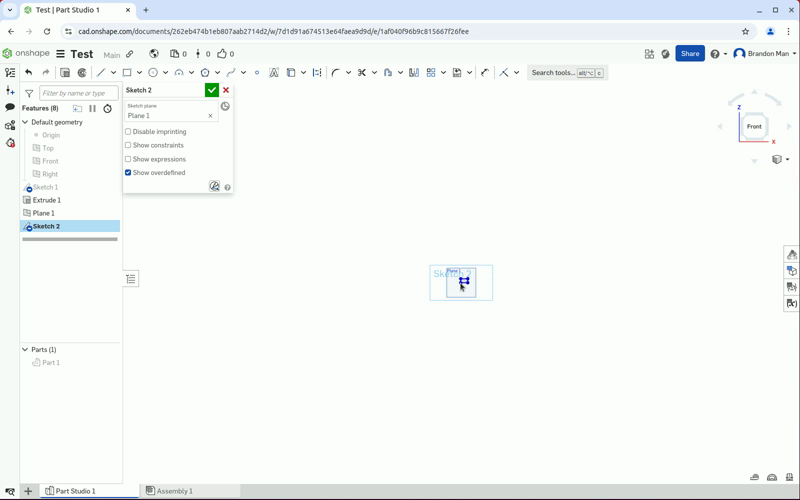
mouse_move(466, 280)
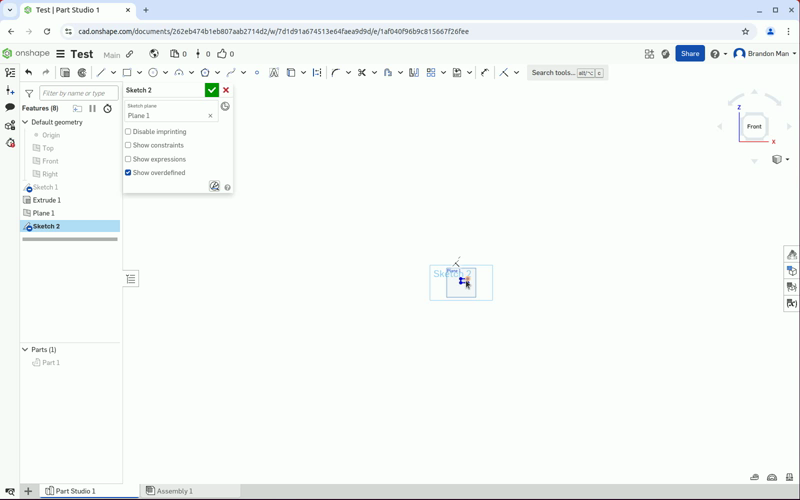
scroll(6)
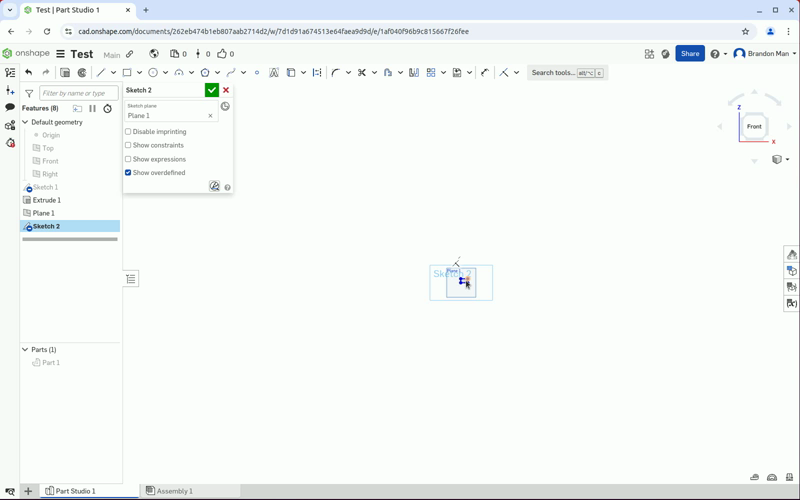
scroll(6)
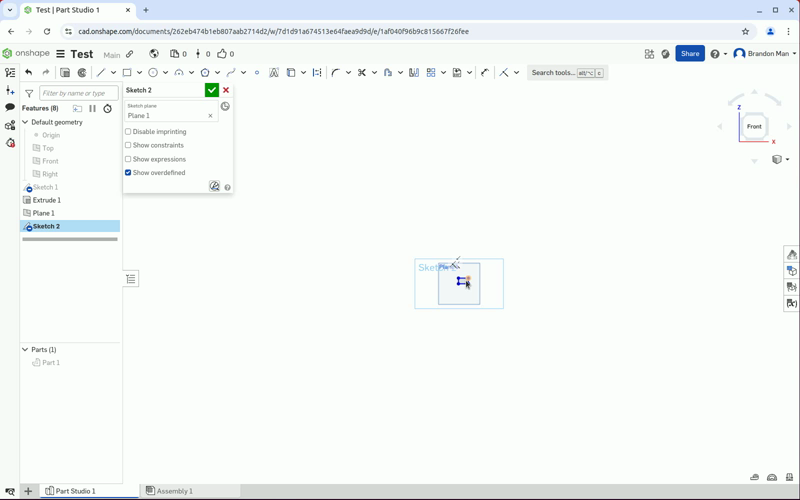
scroll(6)
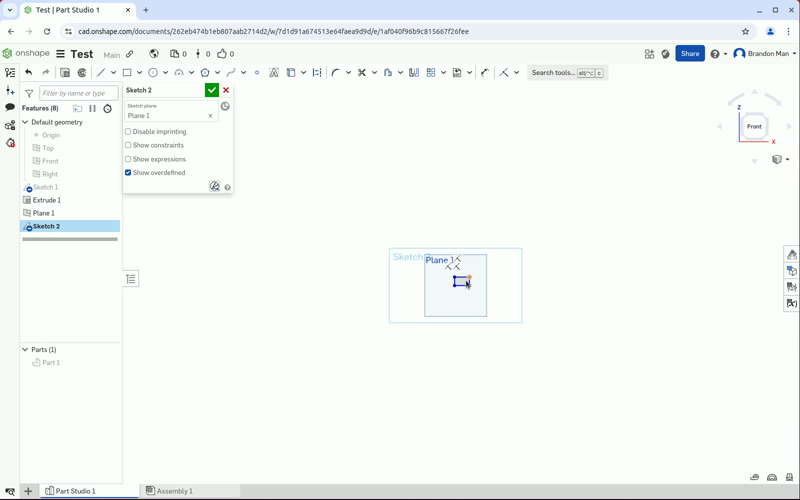
scroll(6)
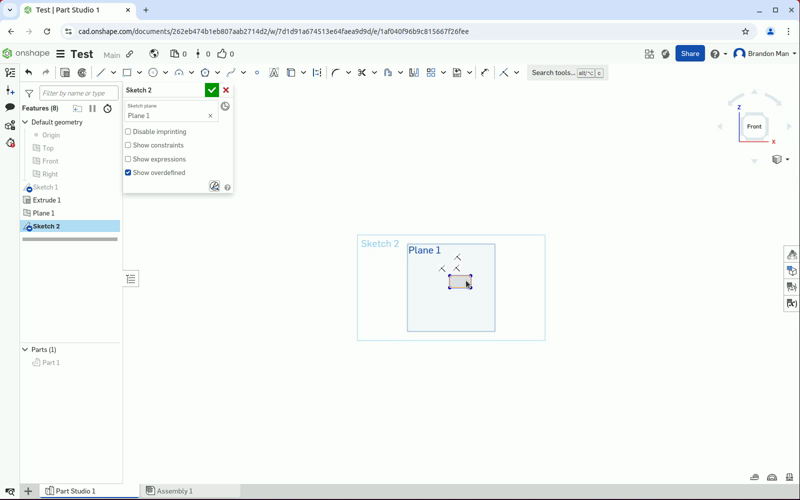
scroll(6)
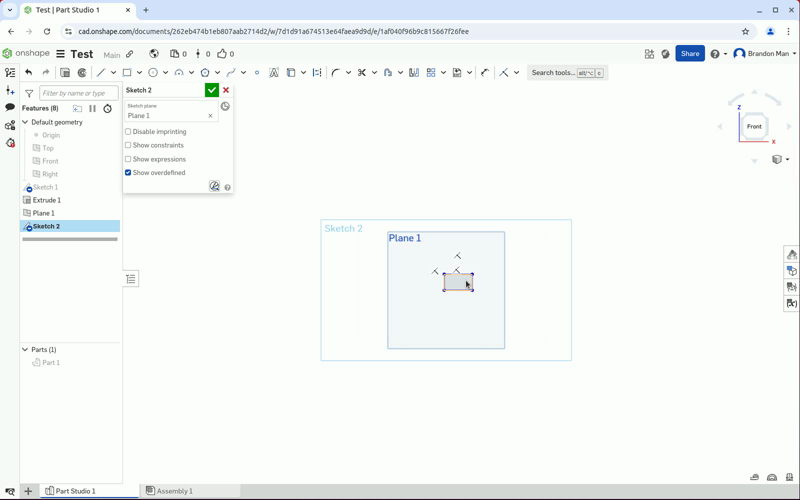
scroll(6)
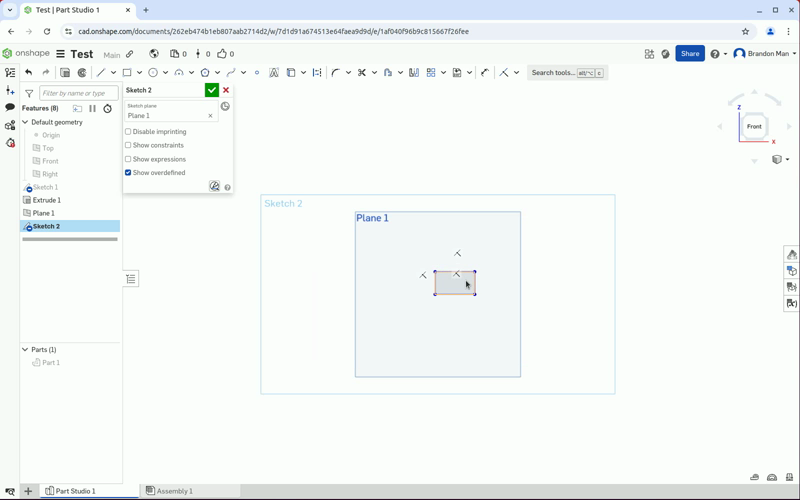
scroll(6)
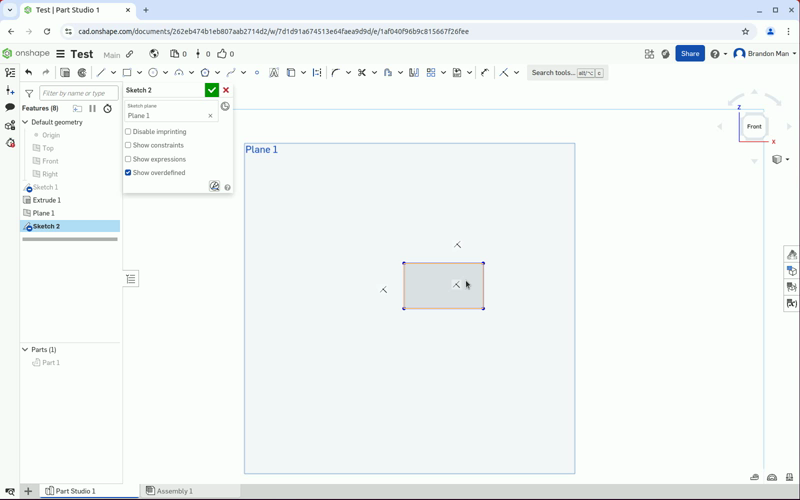
click(466, 280)
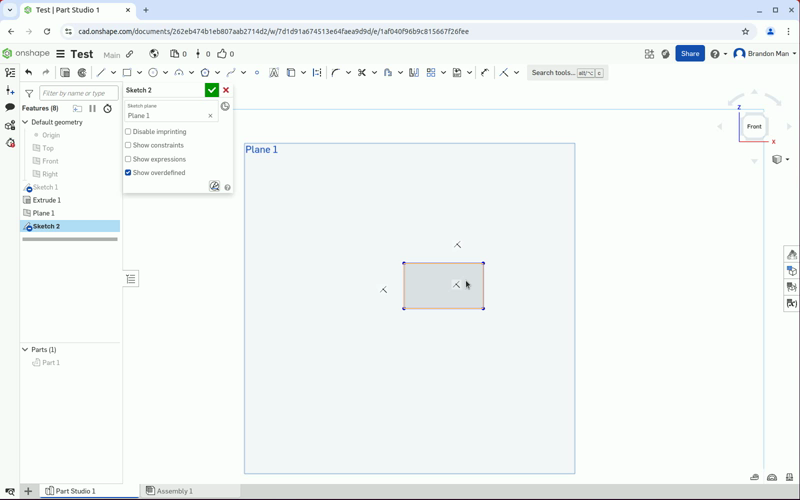
scroll(-6)
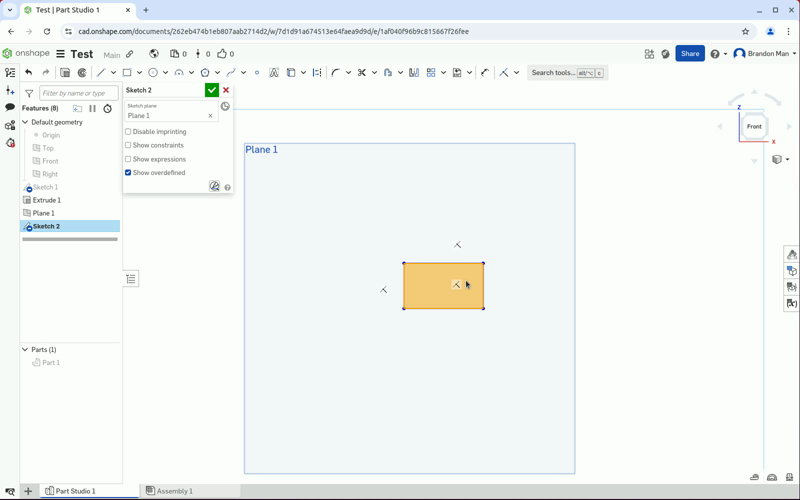
scroll(-6)
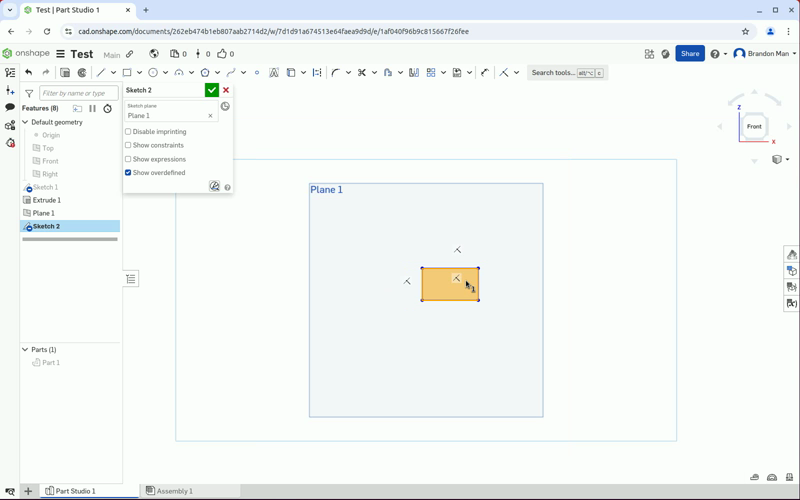
scroll(-6)
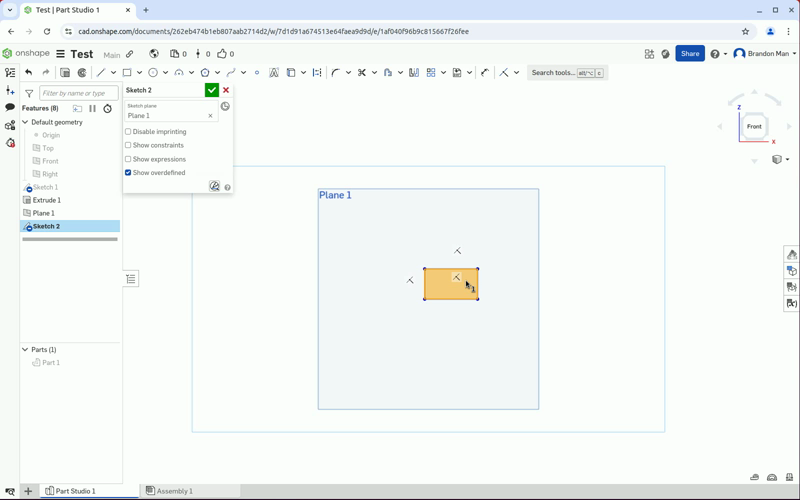
scroll(-6)
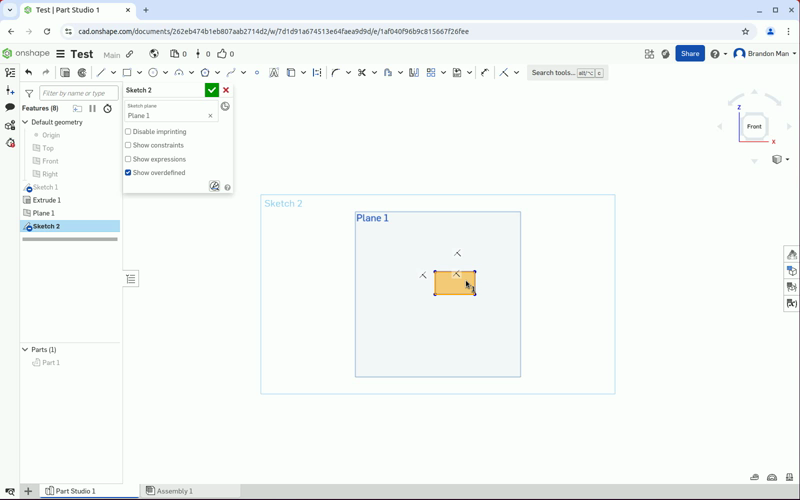
scroll(-6)
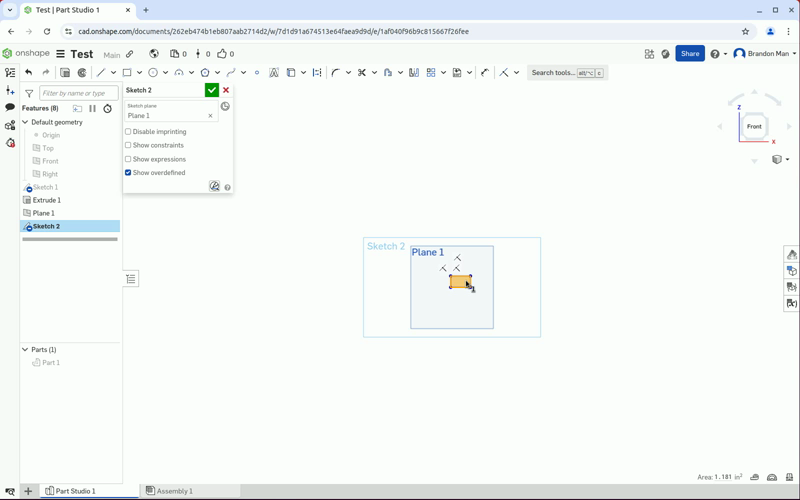
scroll(-6)
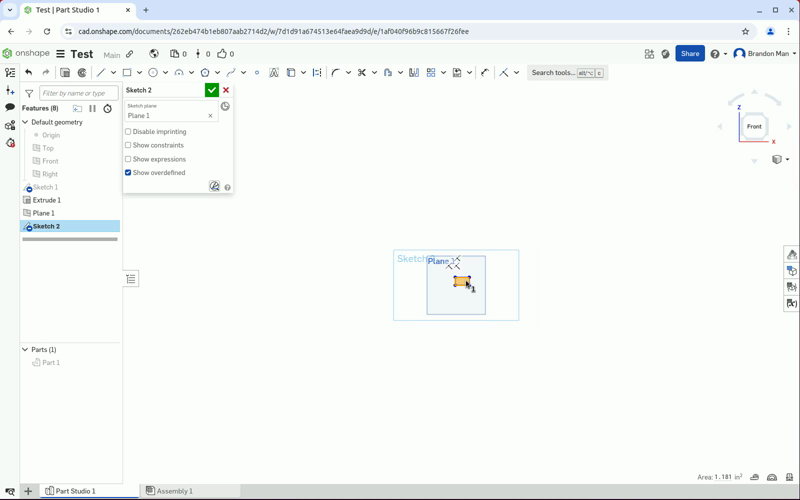
scroll(-6)
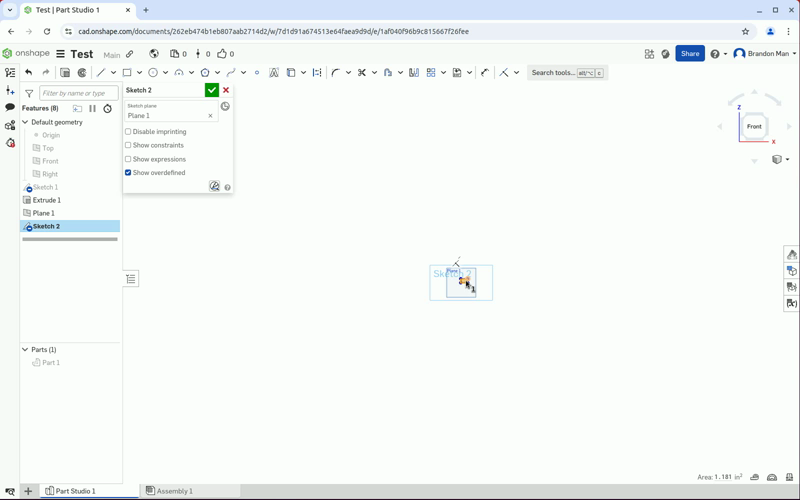
mouse_move(73, 352)
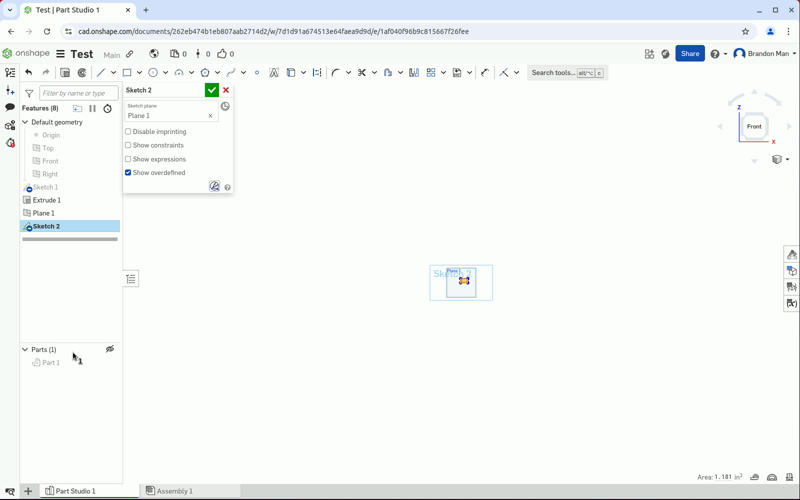
key(shift+y)
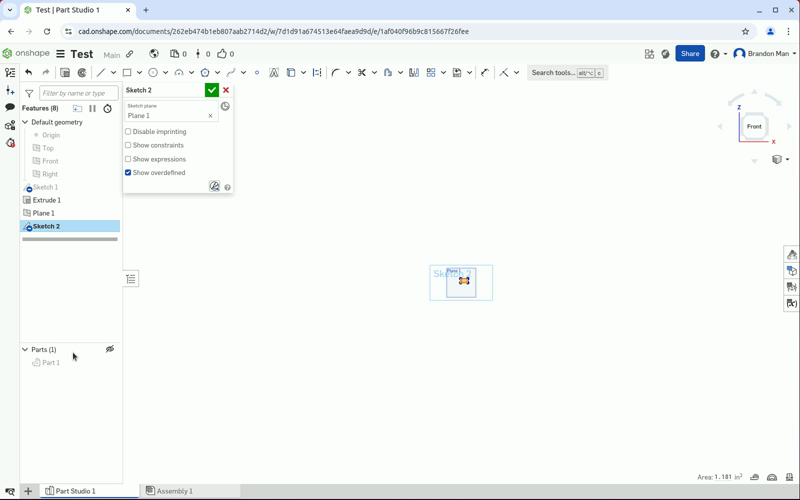
key(shift+e)
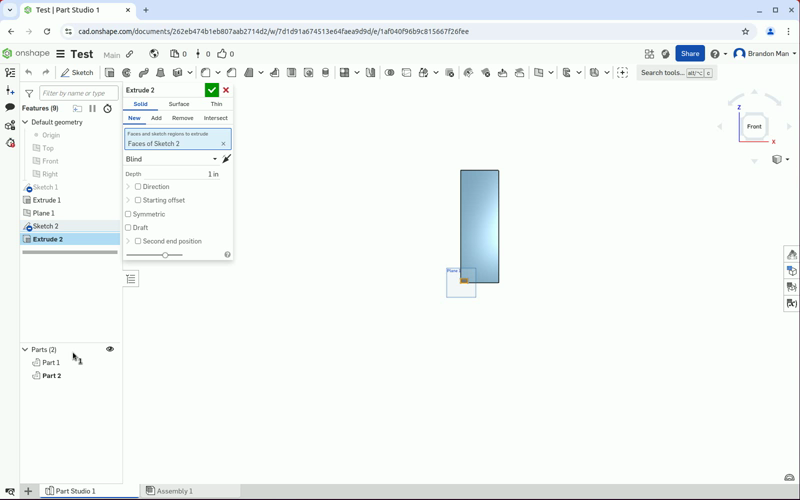
mouse_move(143, 106)
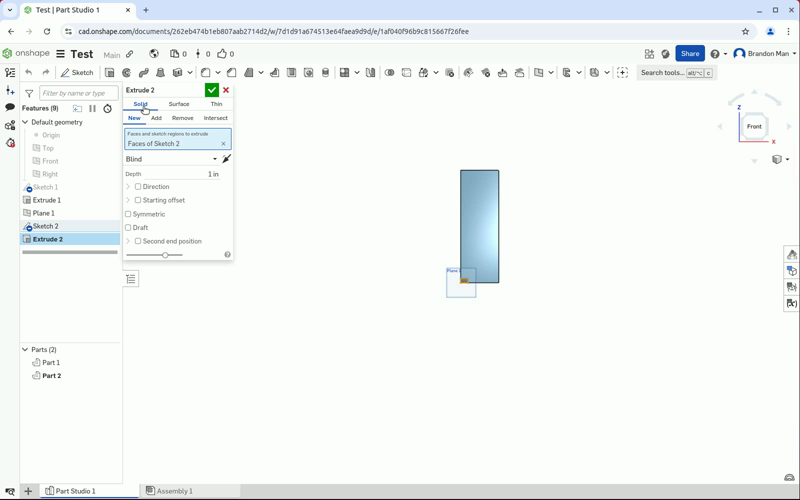
click(143, 106)
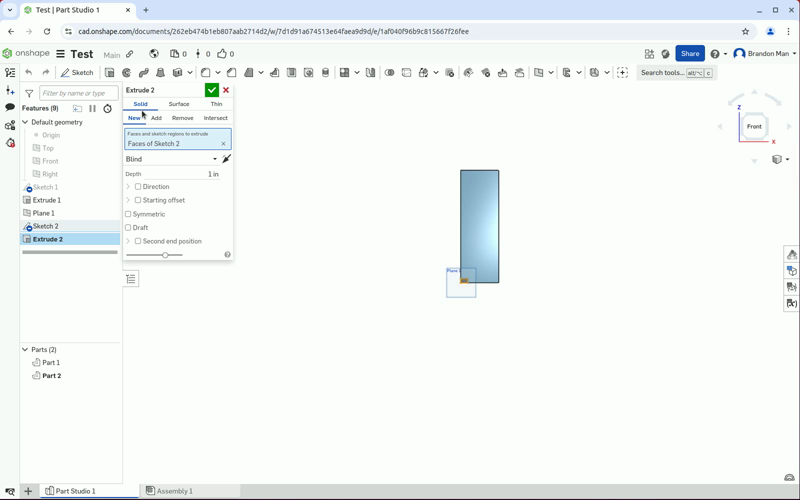
mouse_move(137, 120)
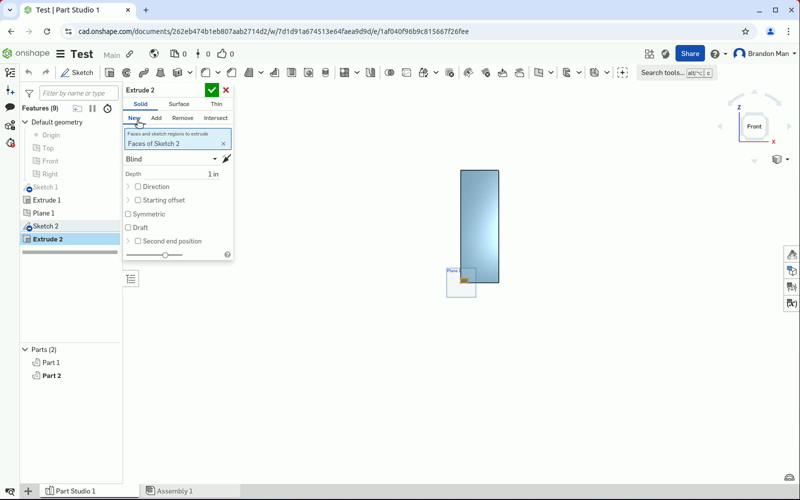
click(137, 120)
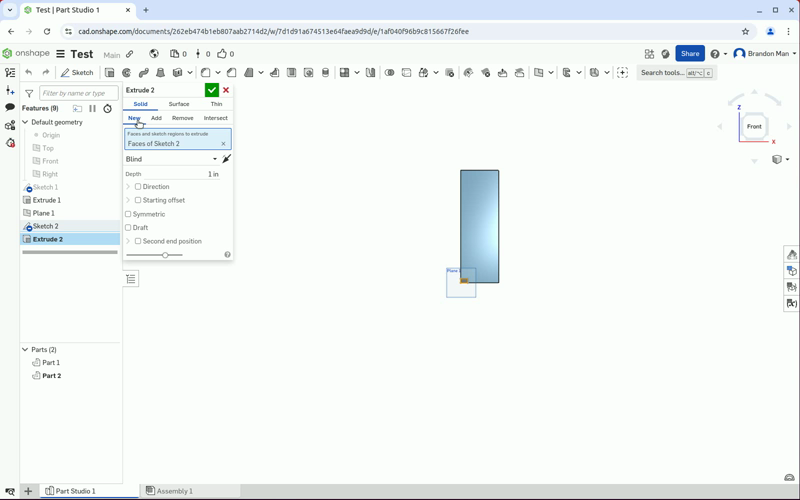
key(tab, 4)
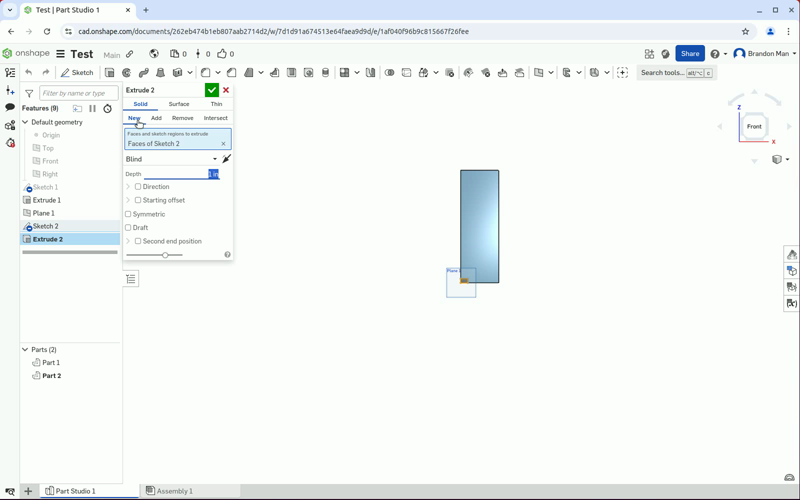
text(7.703)
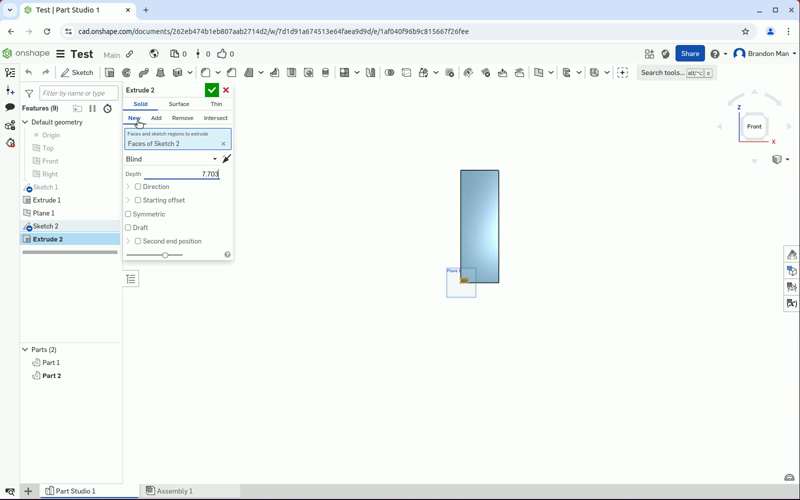
key(enter)
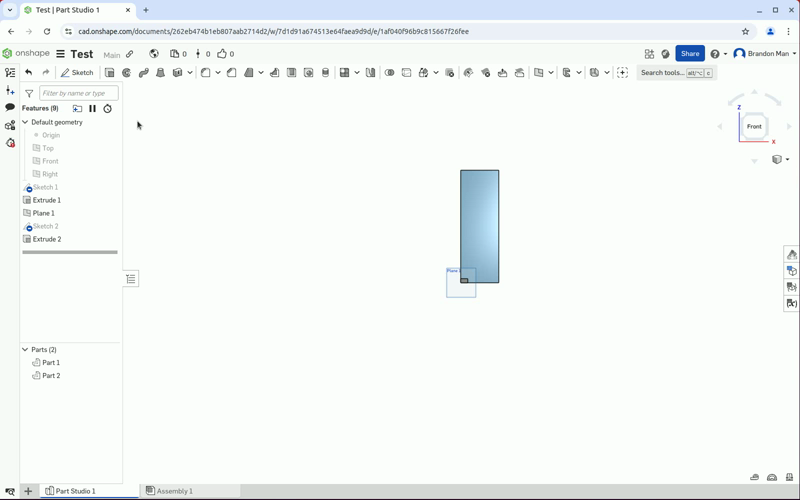
key(shift+h)
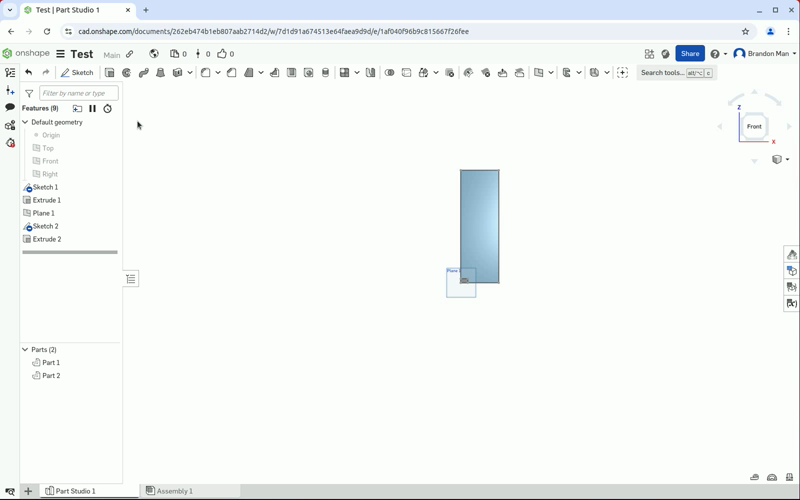
key(shift+h)
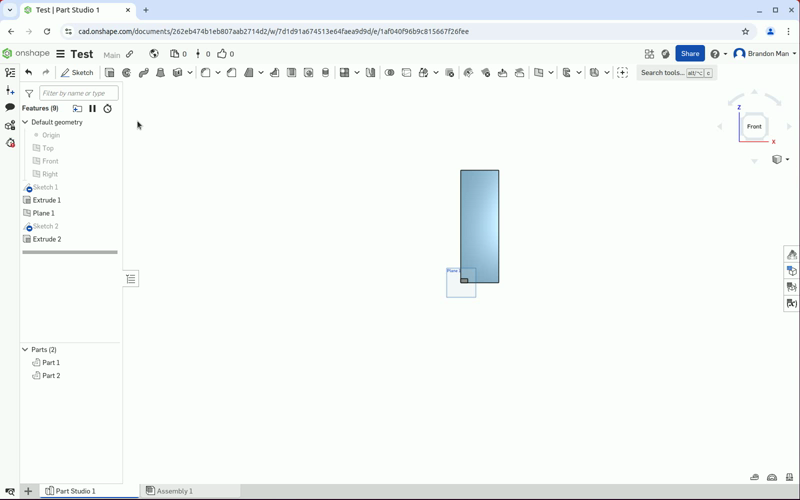
mouse_move(73, 189)
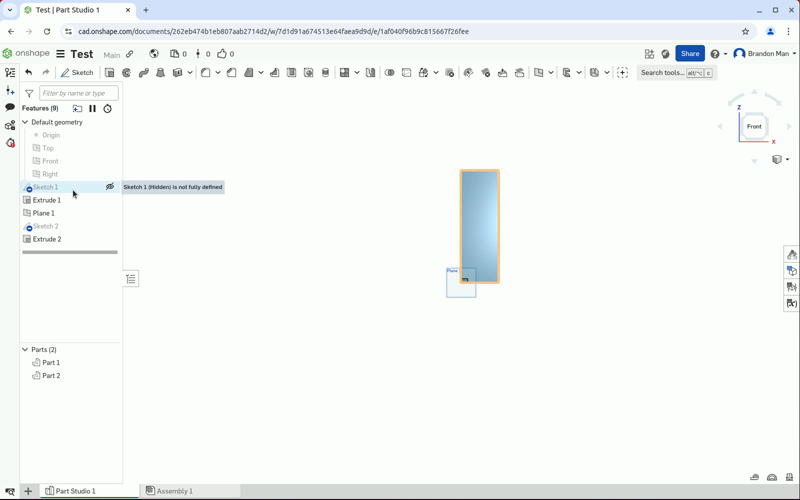
click(73, 189)
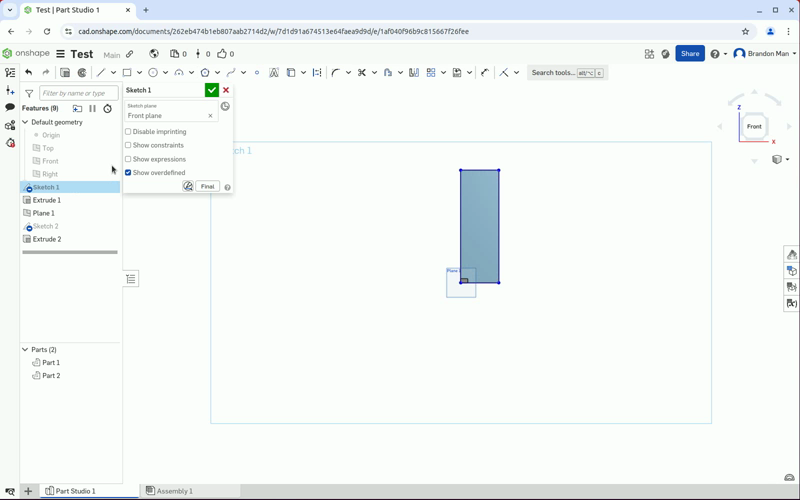
mouse_move(229, 92)
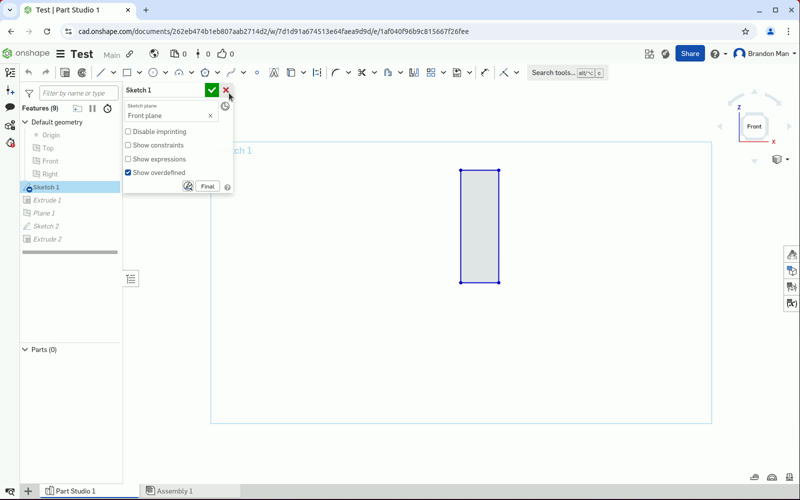
click(229, 92)
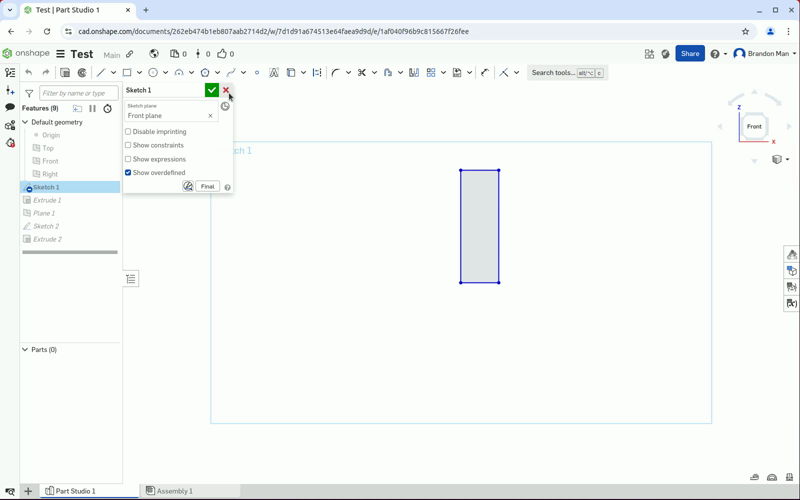
key(shift+s)
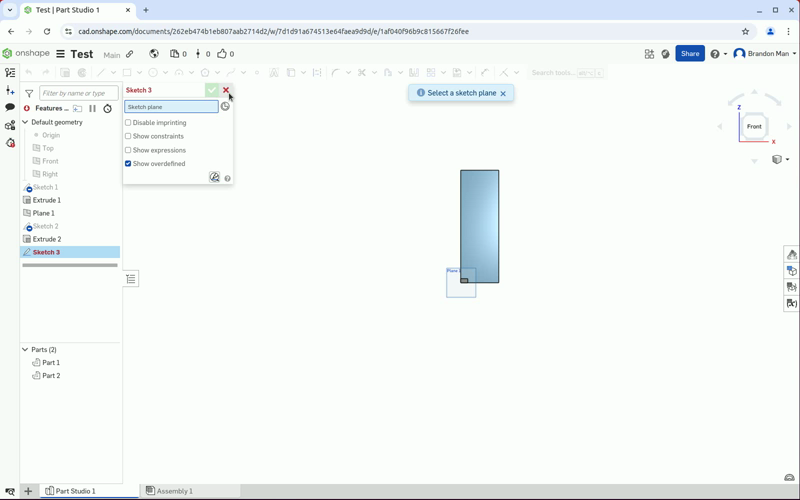
mouse_move(73, 215)
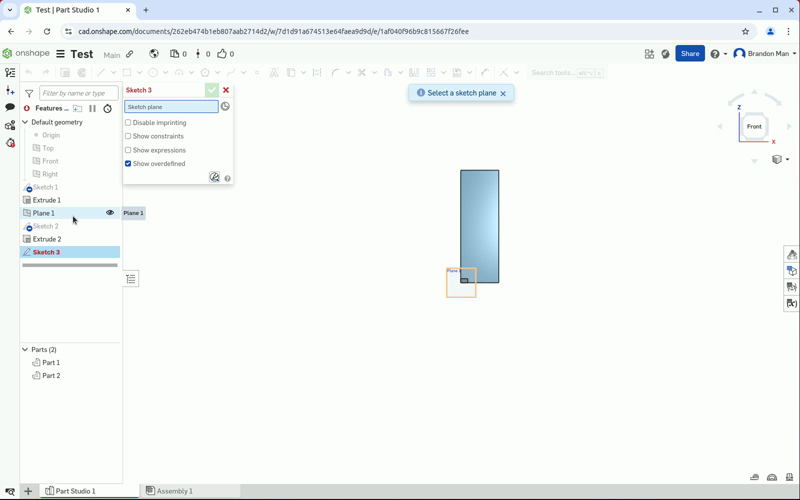
click(73, 215)
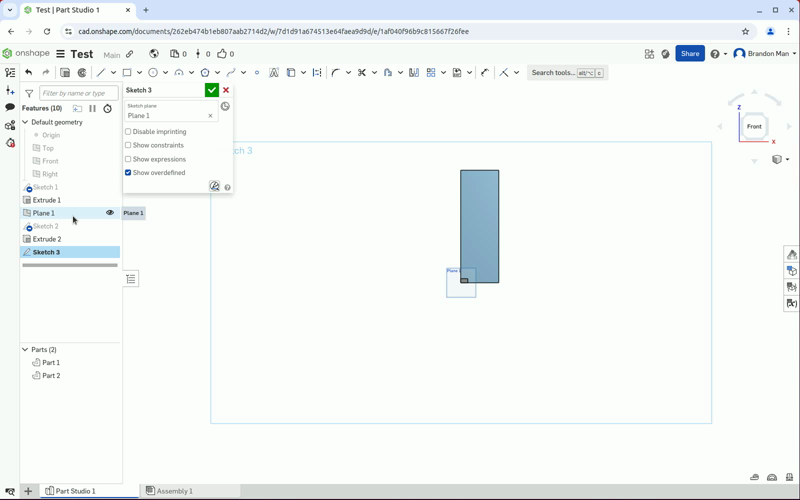
mouse_move(73, 352)
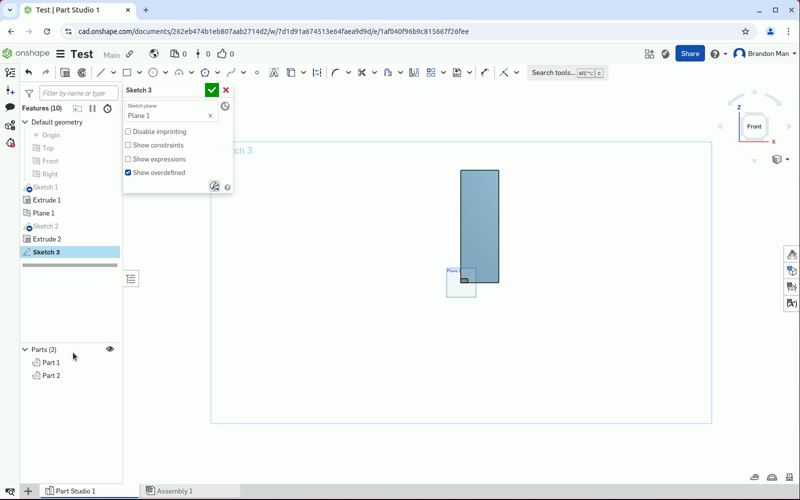
key(y)
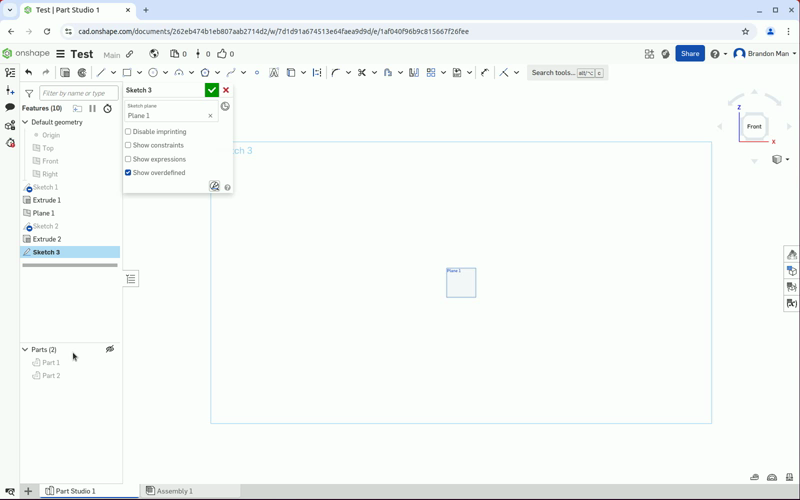
key(l)
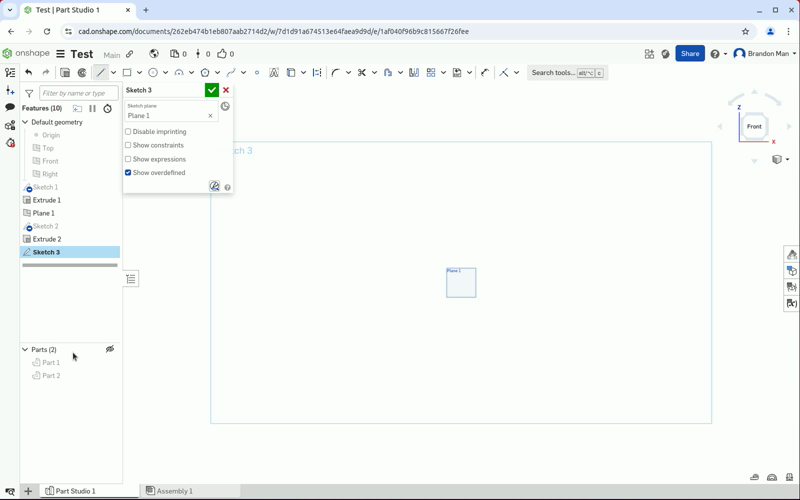
key_down(shift)
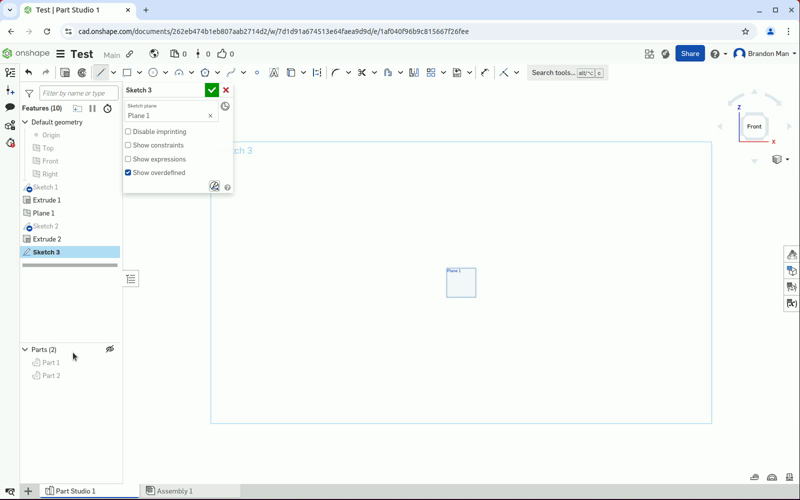
mouse_move(492, 282)
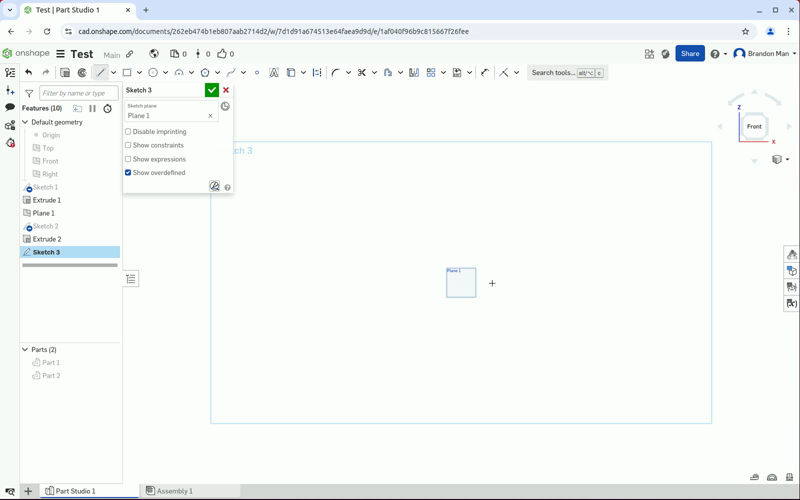
click(492, 282)
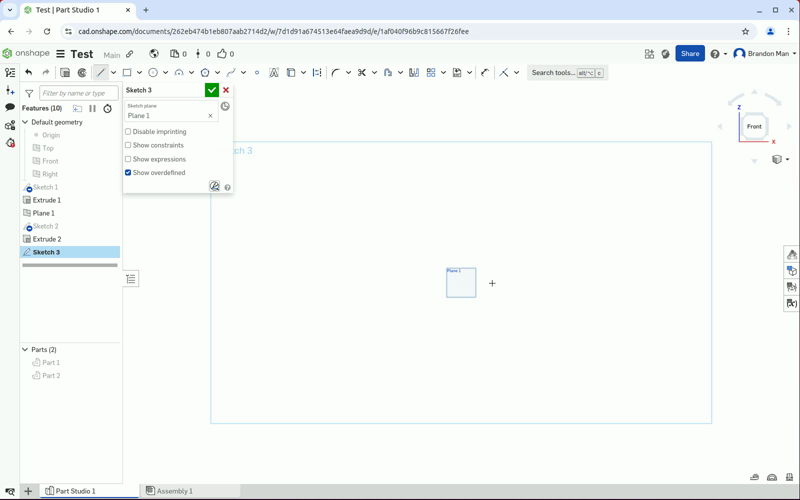
key_up(shift)
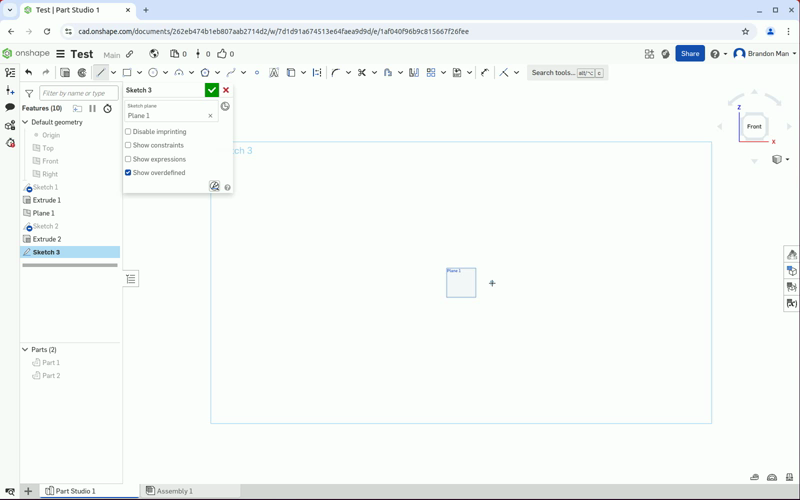
key_down(shift)
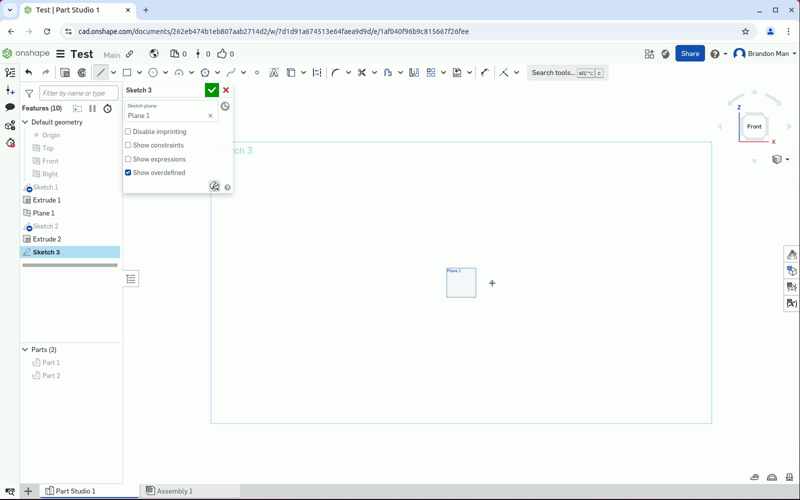
mouse_move(522, 282)
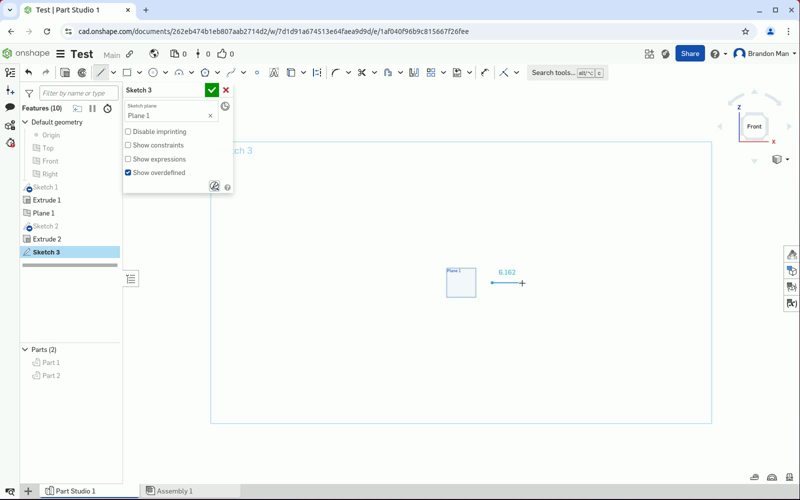
mouse_move(499, 282)
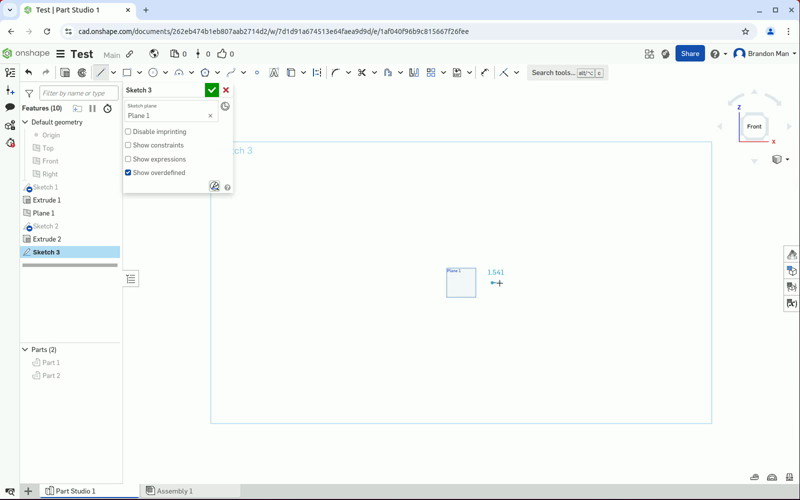
scroll(6)
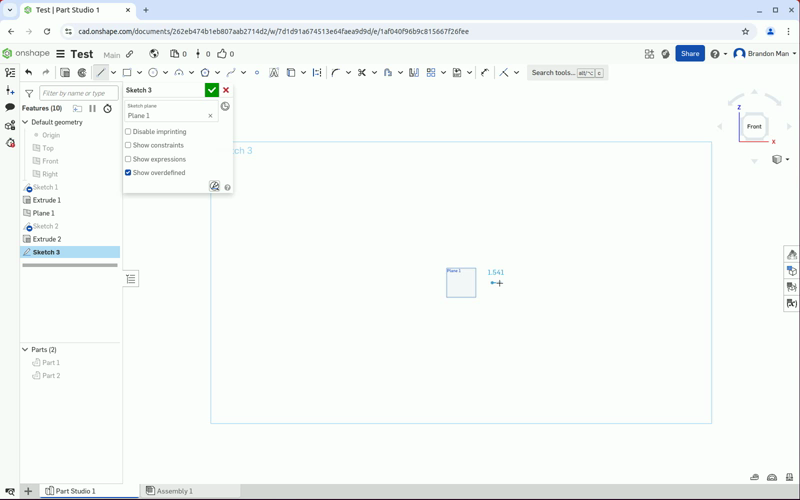
scroll(6)
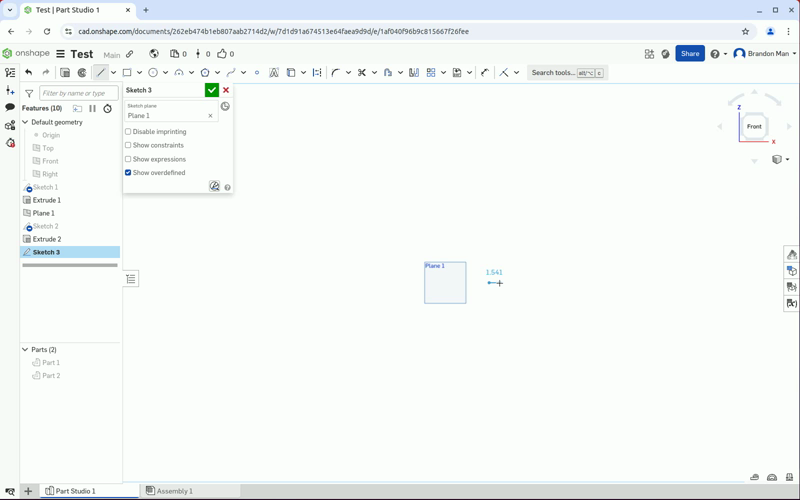
scroll(6)
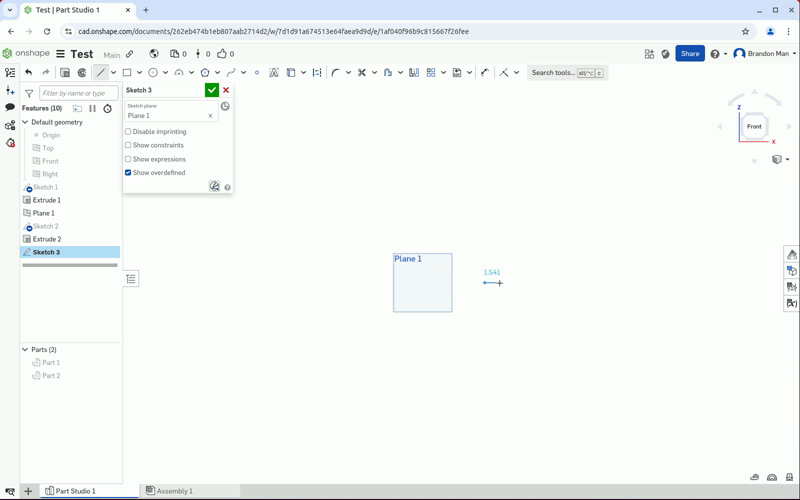
scroll(6)
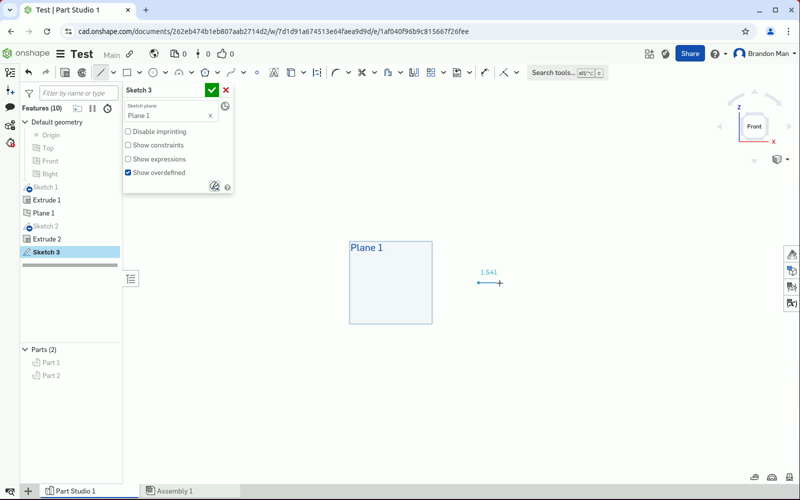
scroll(6)
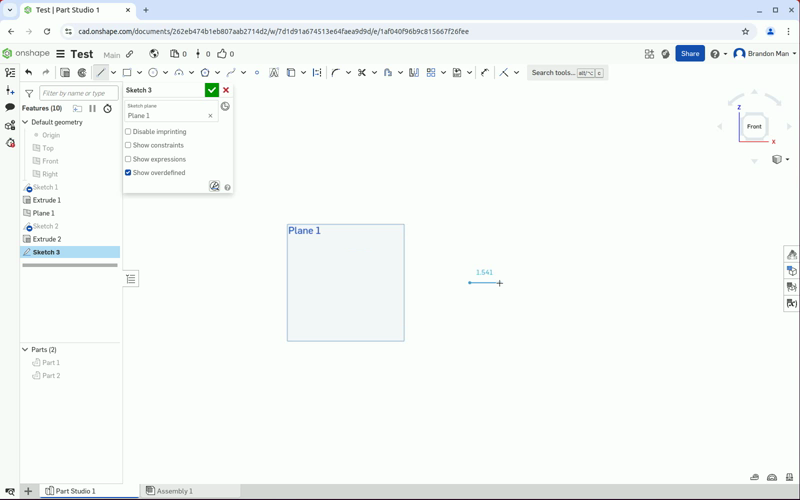
scroll(6)
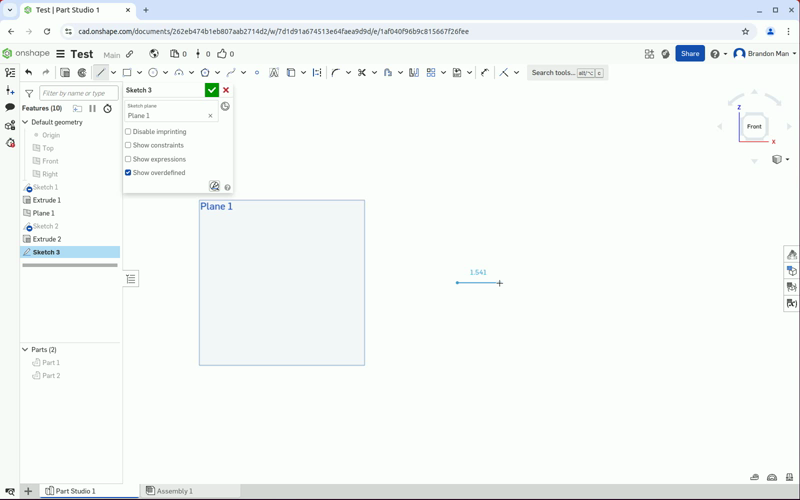
scroll(6)
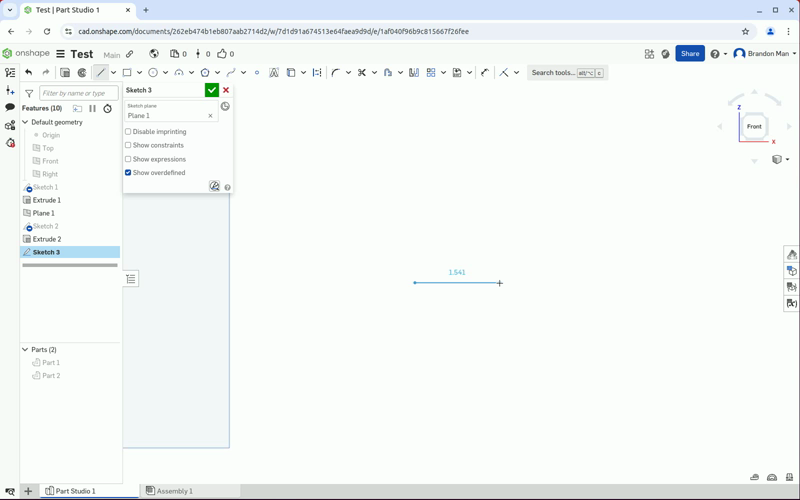
click(499, 282)
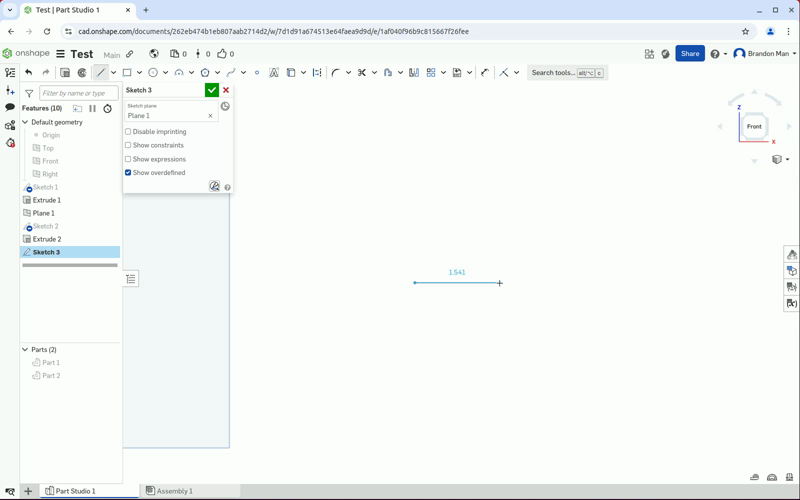
scroll(-6)
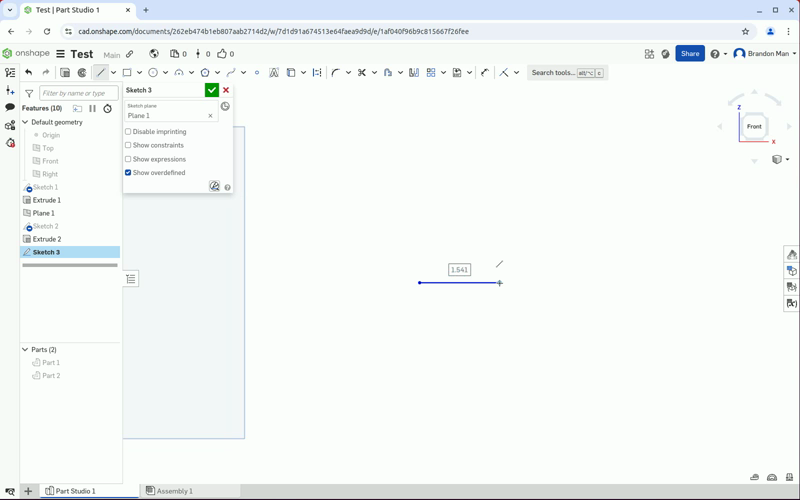
scroll(-6)
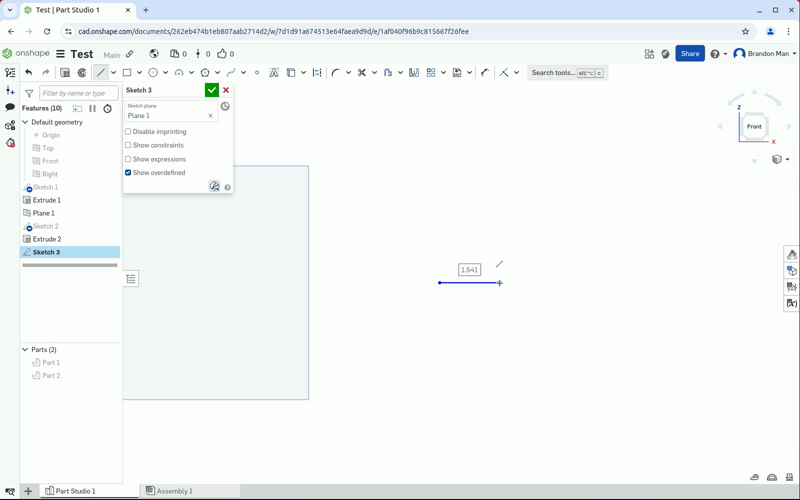
scroll(-6)
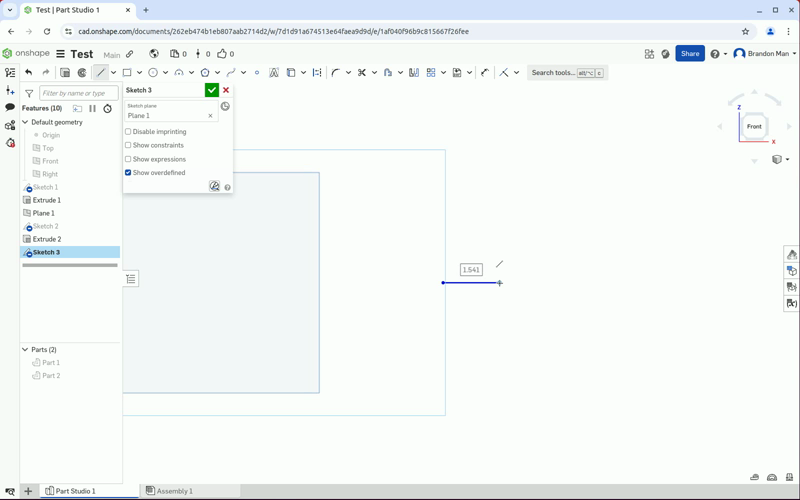
scroll(-6)
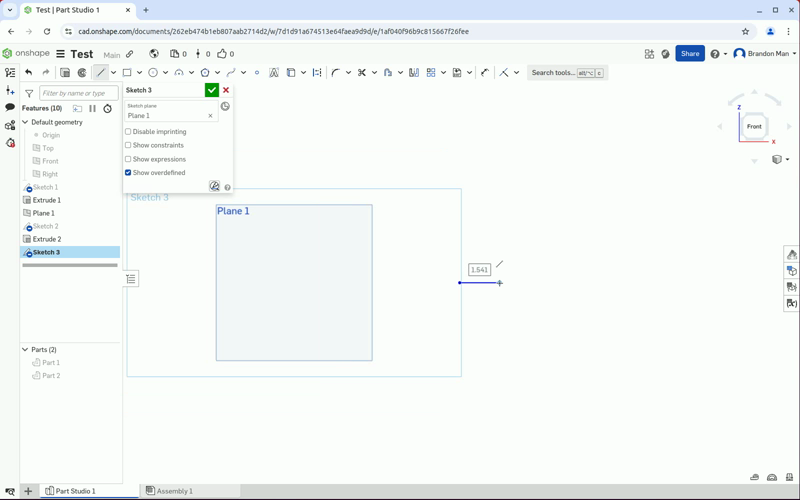
scroll(-6)
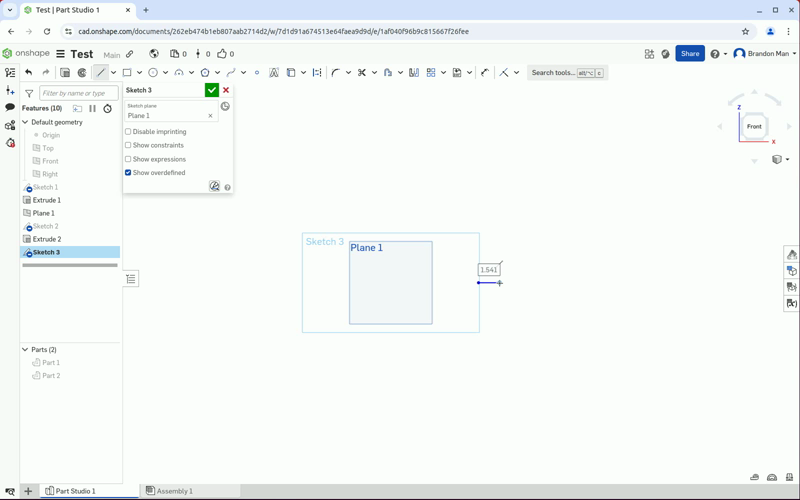
scroll(-6)
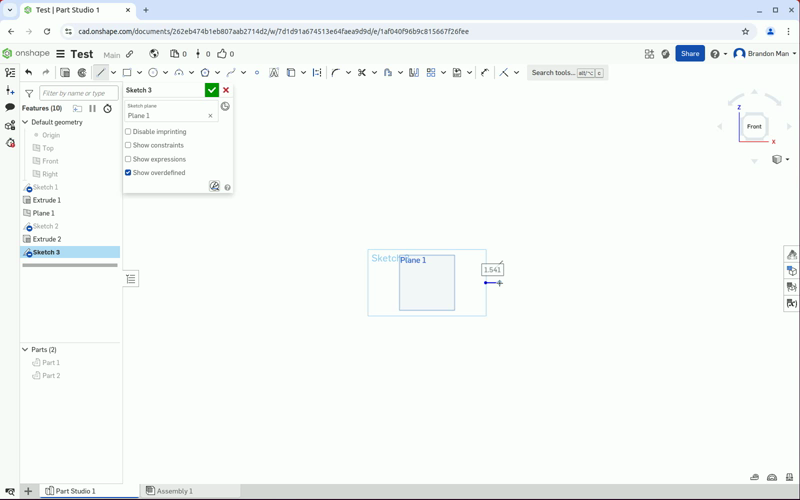
scroll(-6)
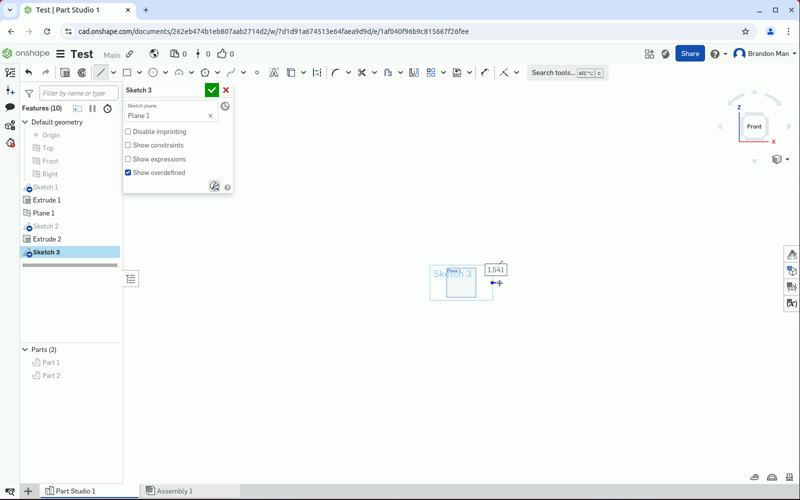
key_up(shift)
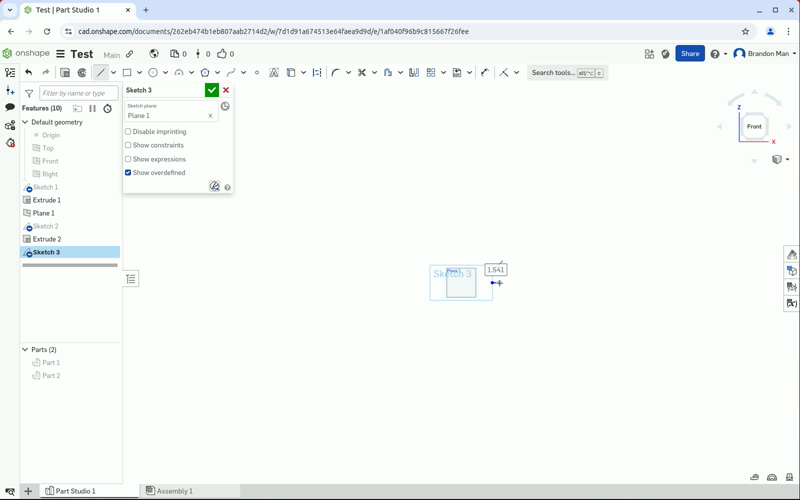
key_down(shift)
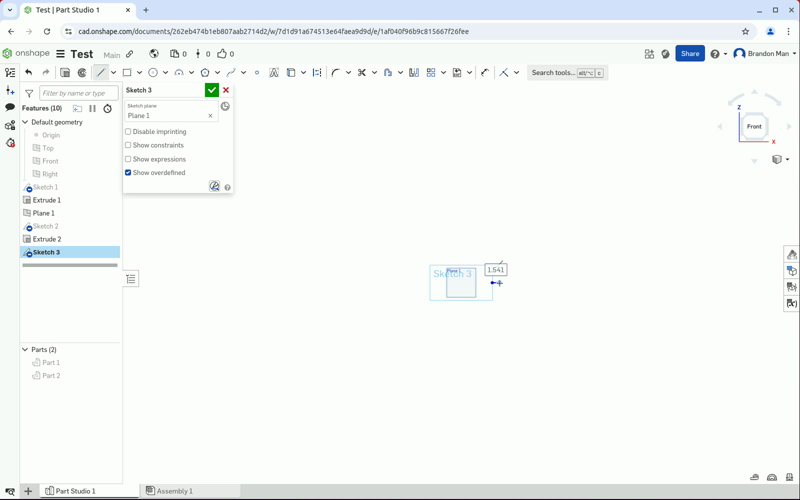
mouse_move(529, 282)
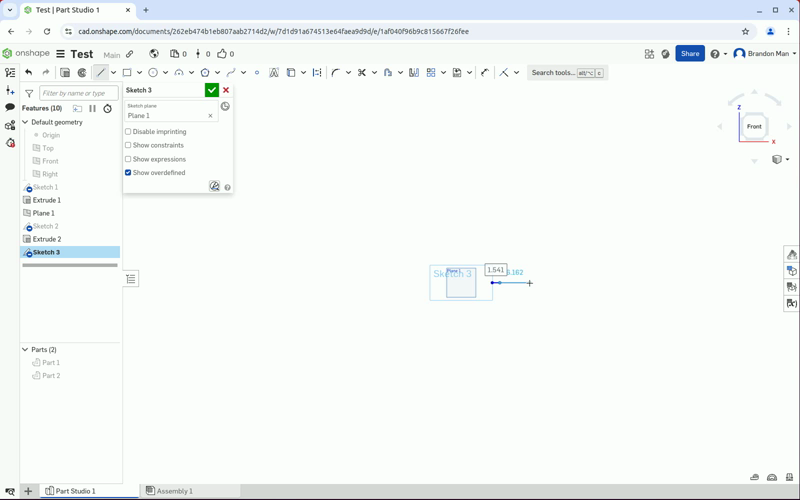
mouse_move(499, 278)
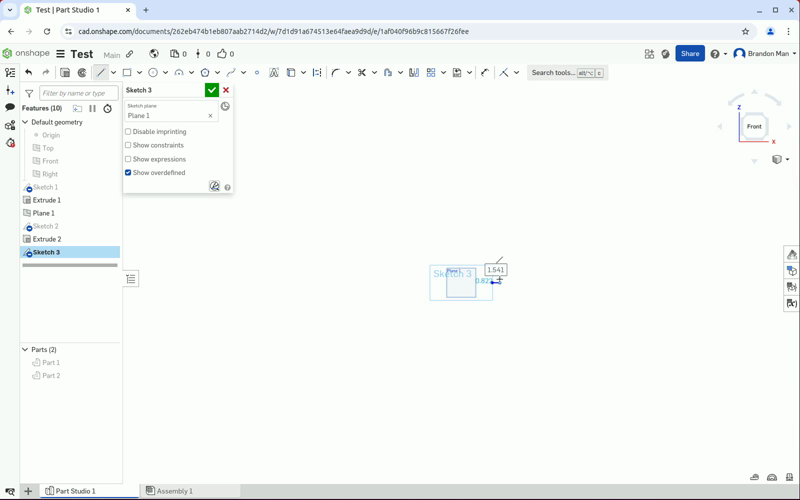
scroll(6)
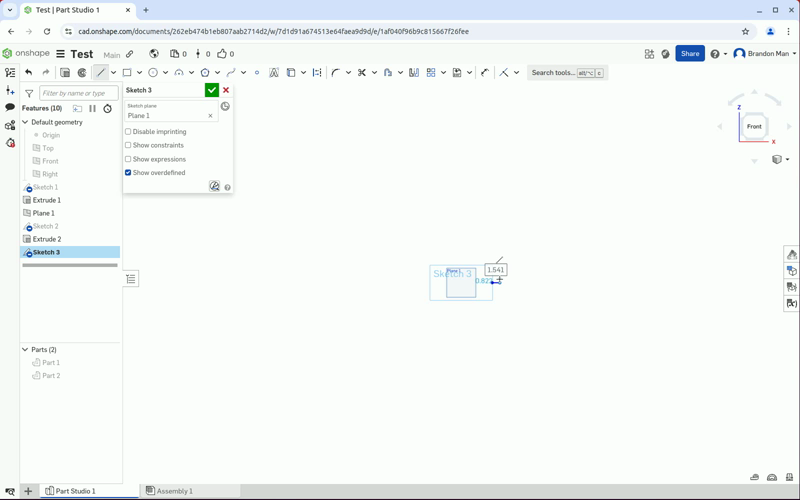
scroll(6)
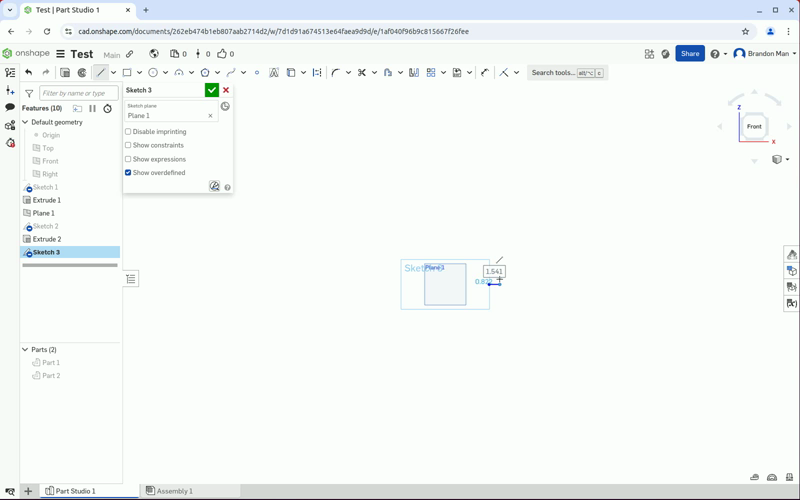
scroll(6)
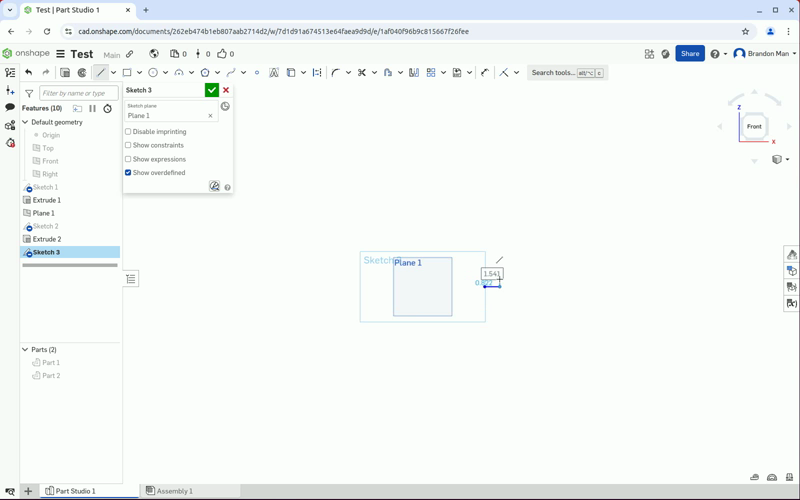
scroll(6)
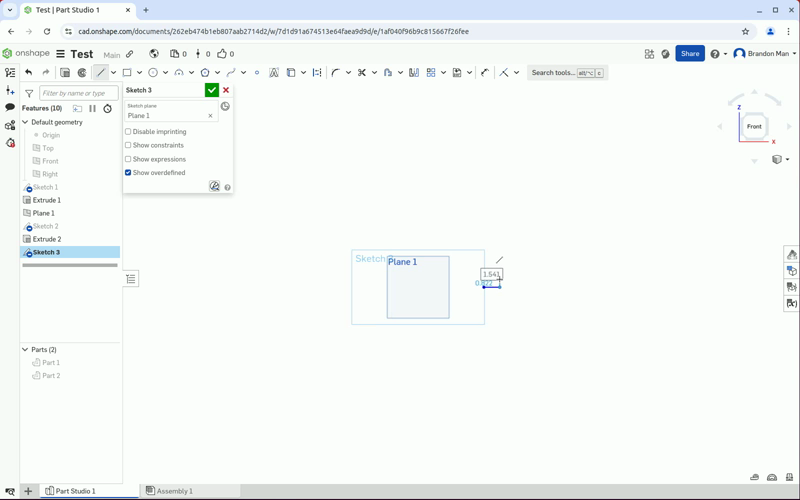
scroll(6)
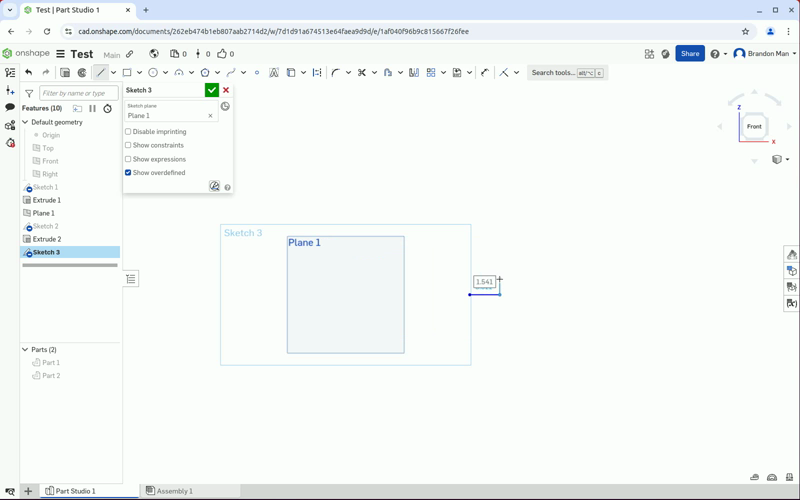
scroll(6)
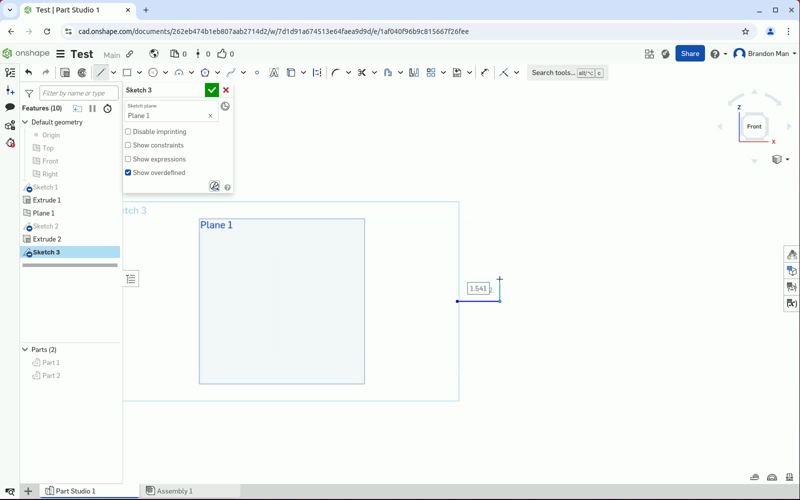
scroll(6)
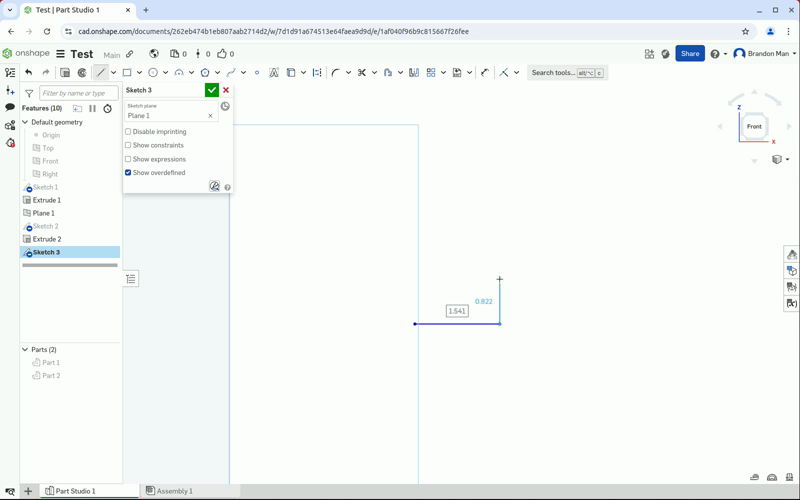
click(499, 278)
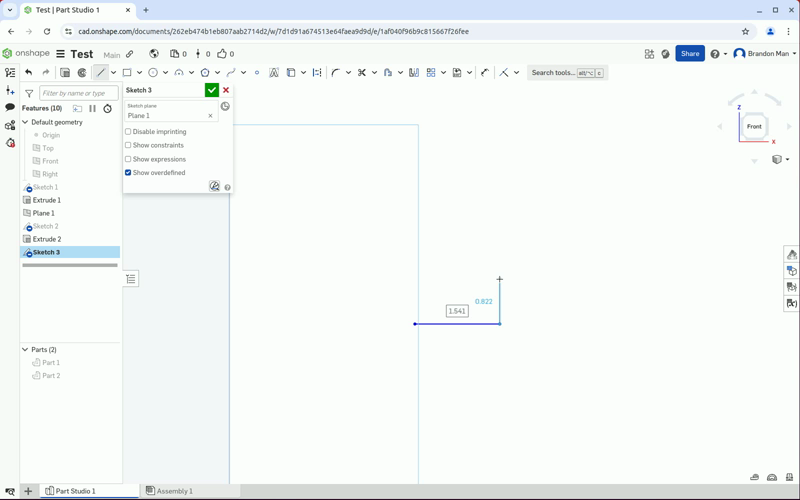
scroll(-6)
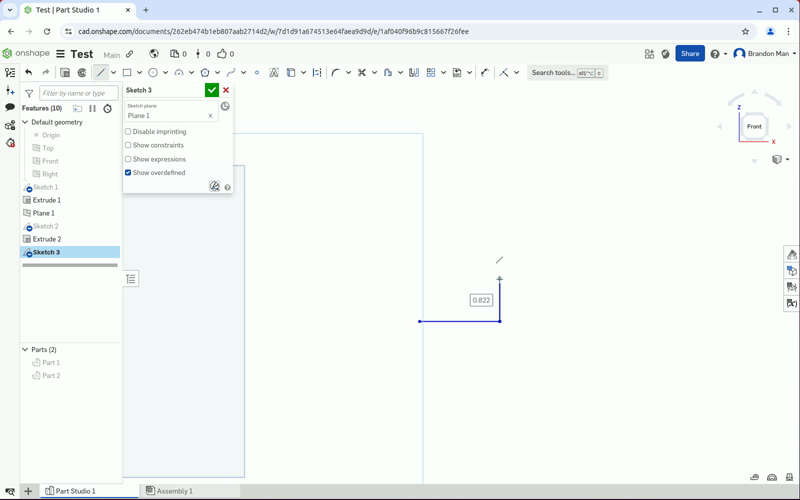
scroll(-6)
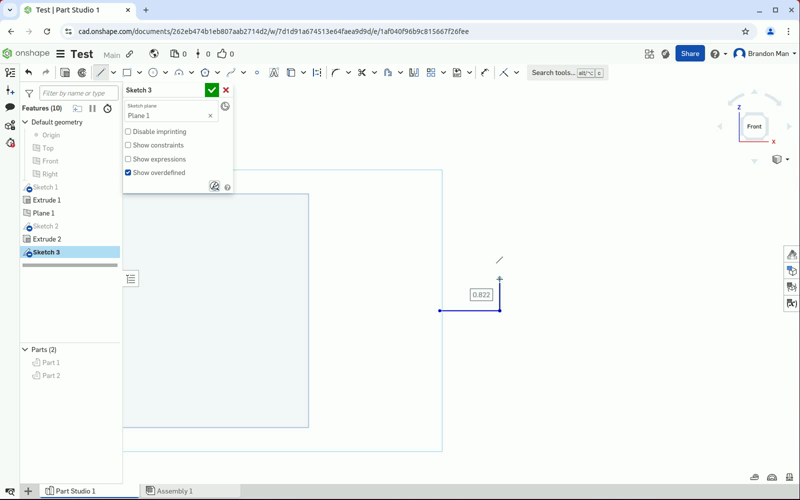
scroll(-6)
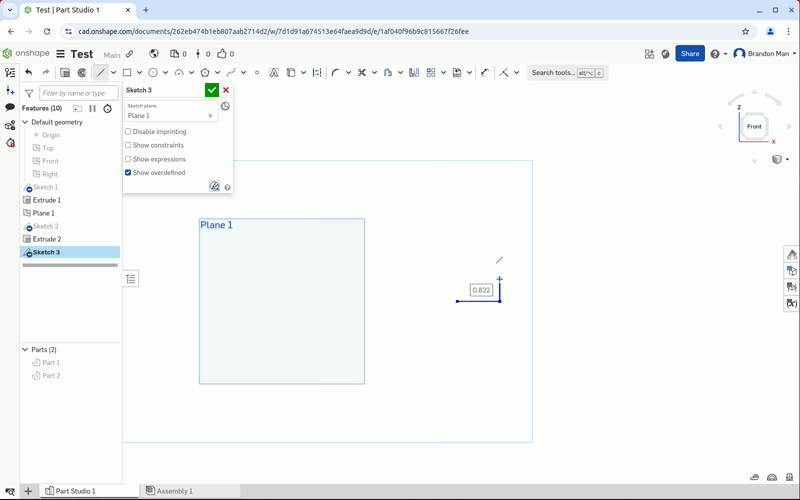
scroll(-6)
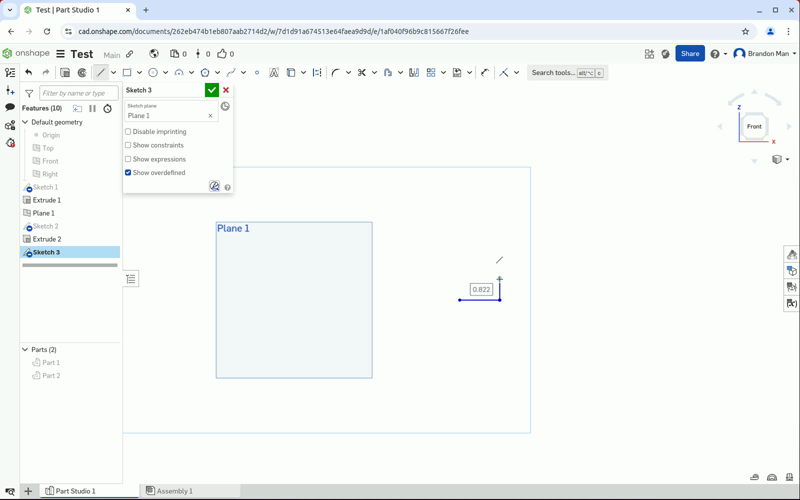
scroll(-6)
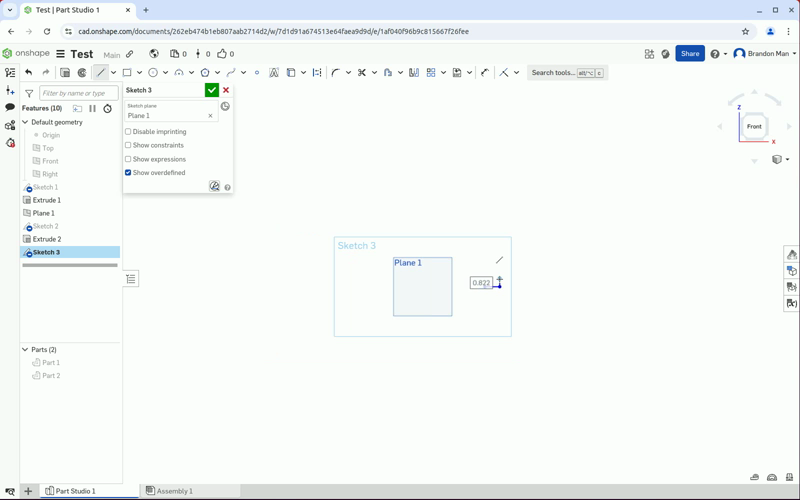
scroll(-6)
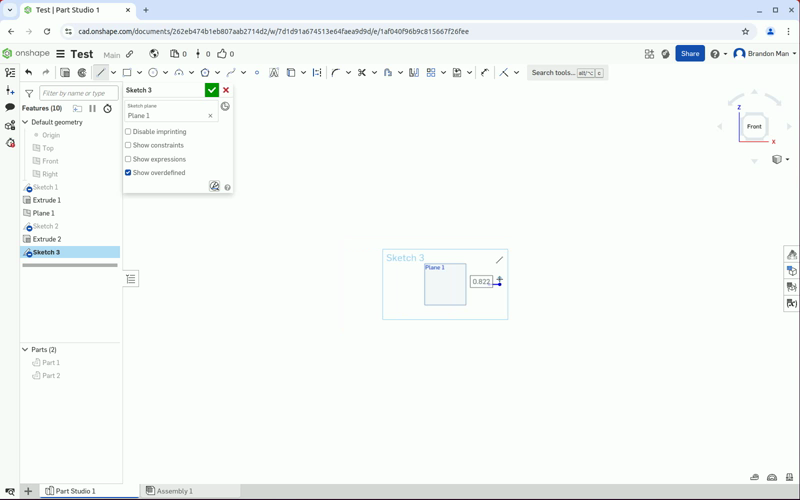
scroll(-6)
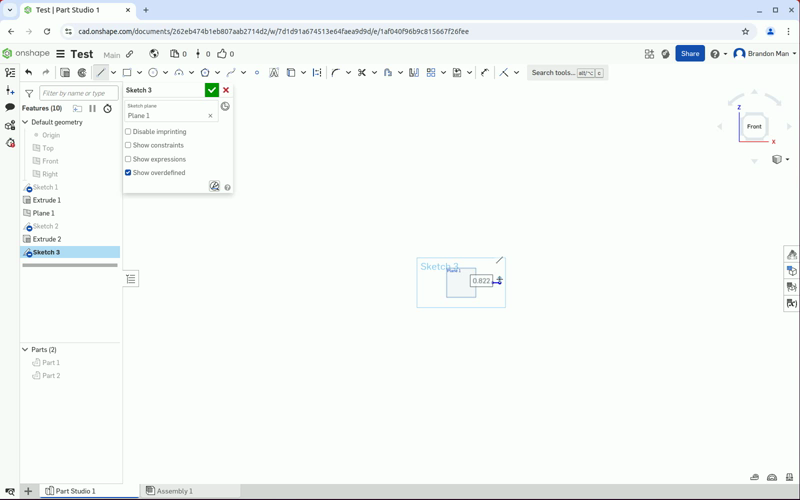
key_up(shift)
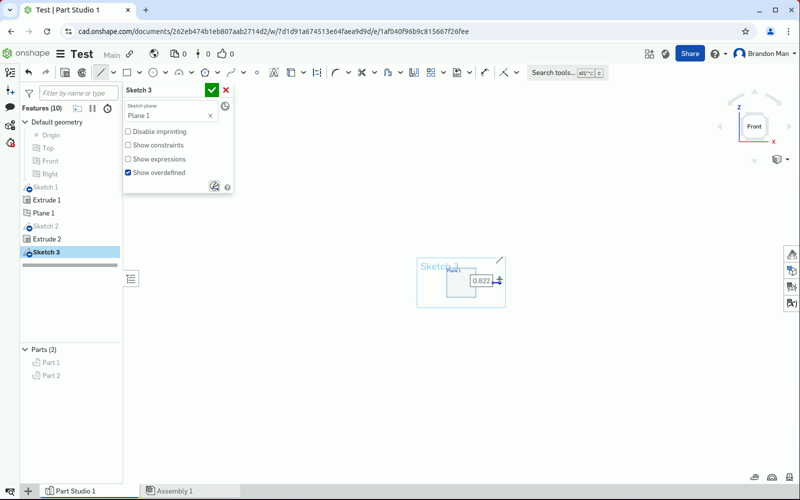
key_down(shift)
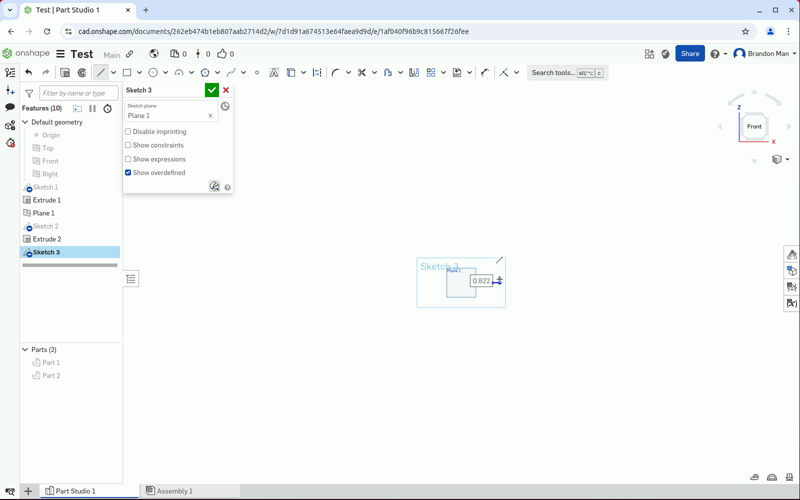
mouse_move(529, 278)
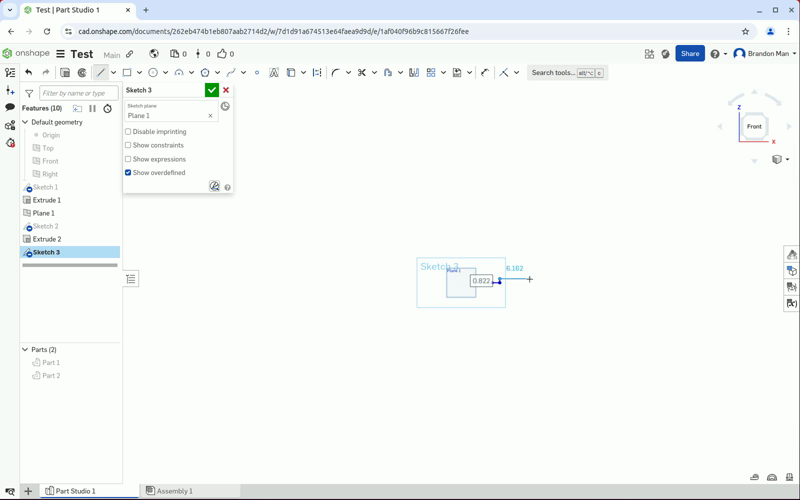
mouse_move(492, 278)
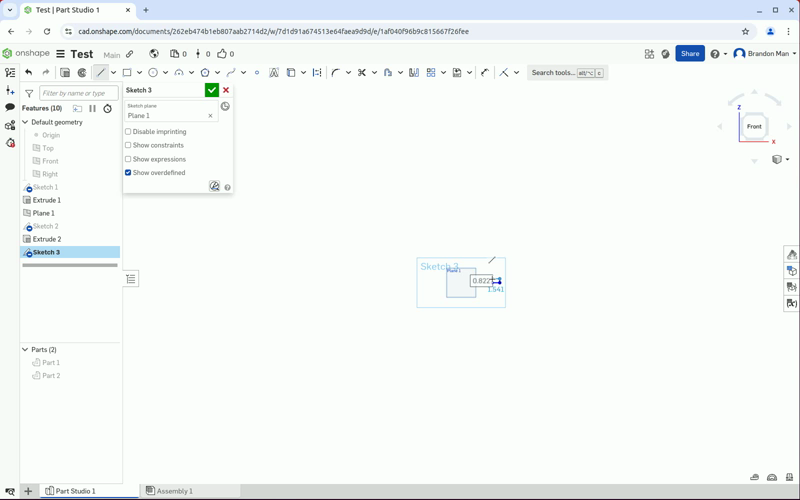
scroll(6)
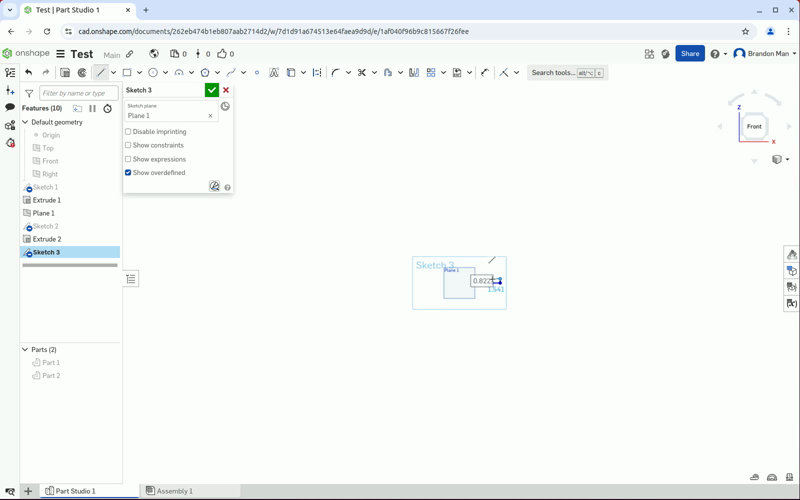
scroll(6)
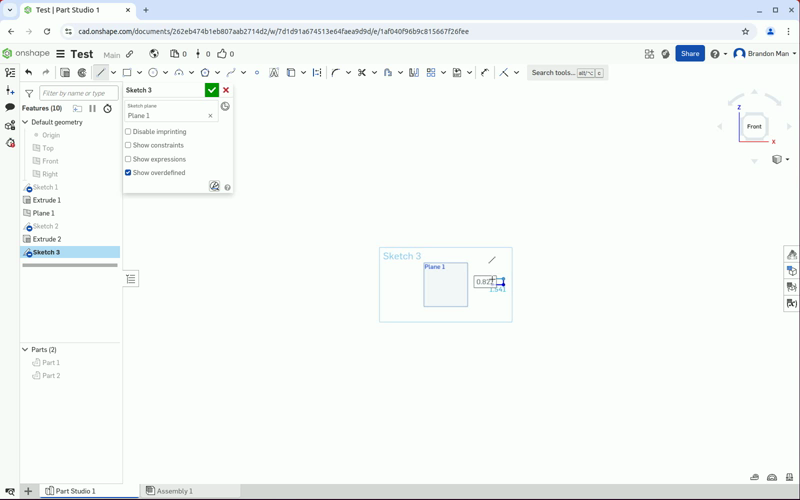
scroll(6)
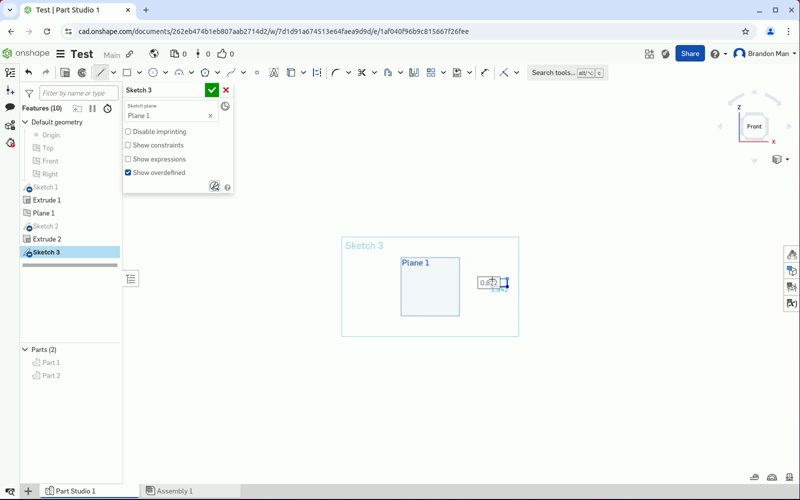
scroll(6)
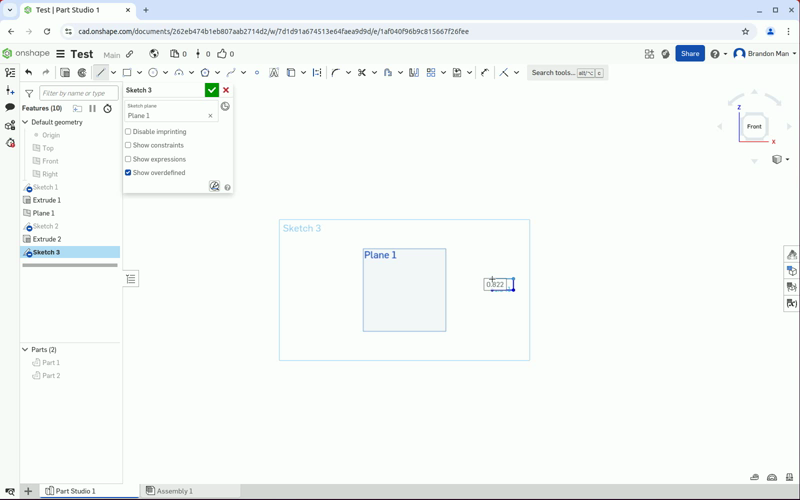
scroll(6)
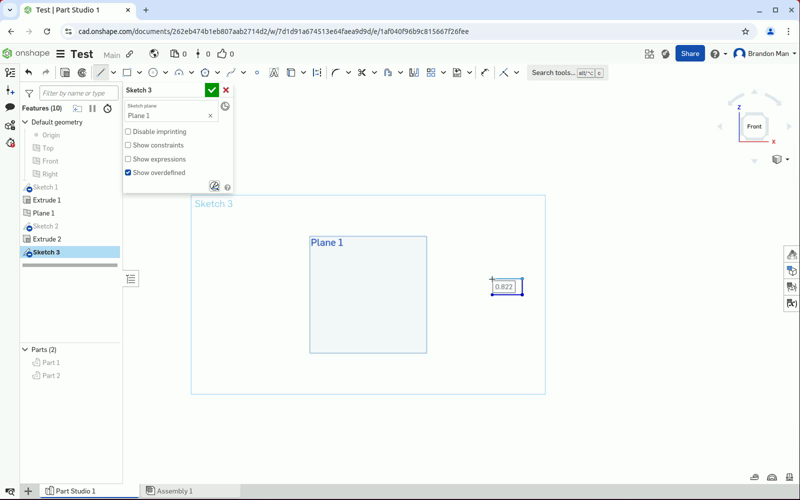
scroll(6)
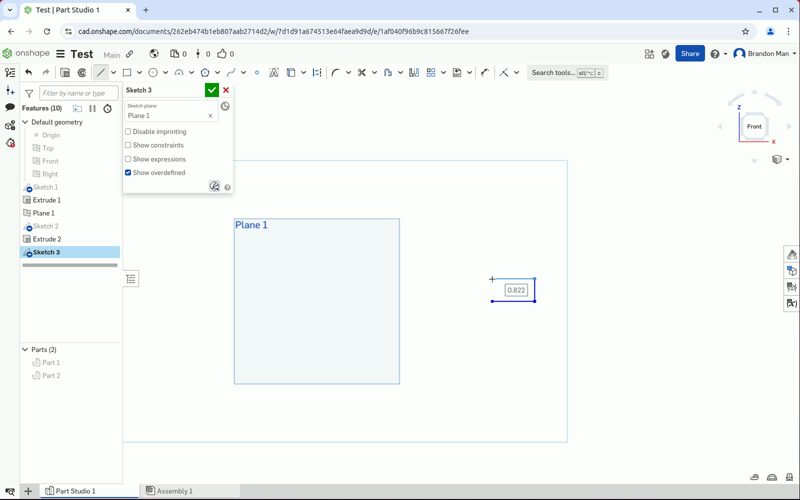
scroll(6)
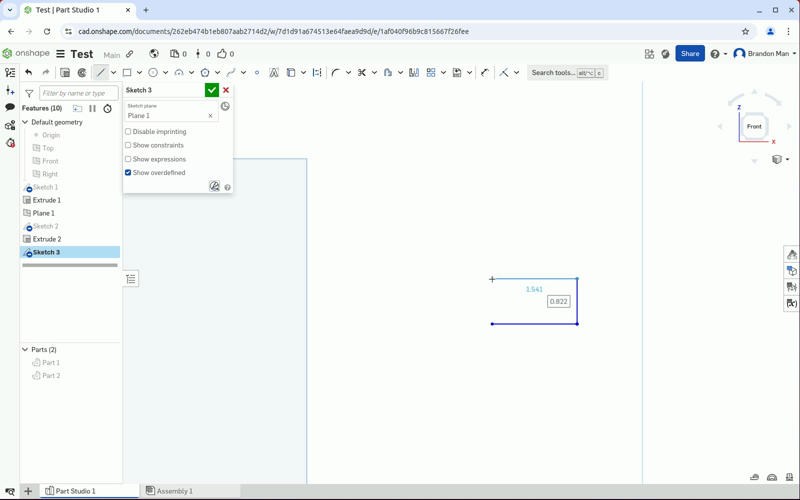
click(492, 278)
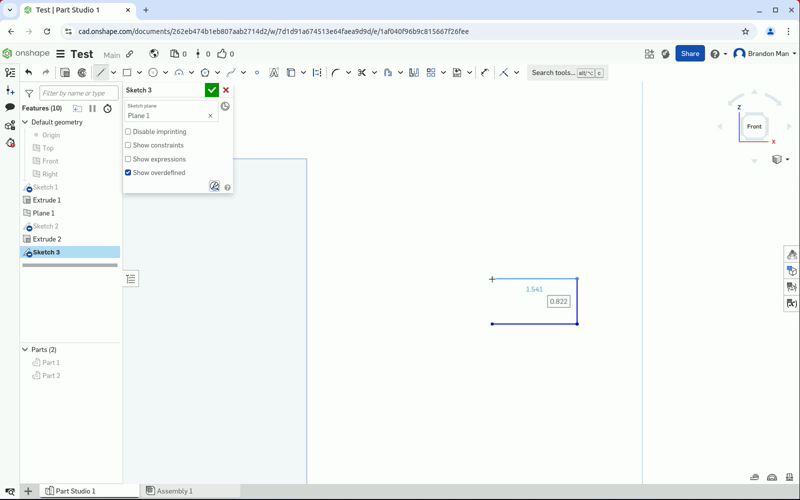
scroll(-6)
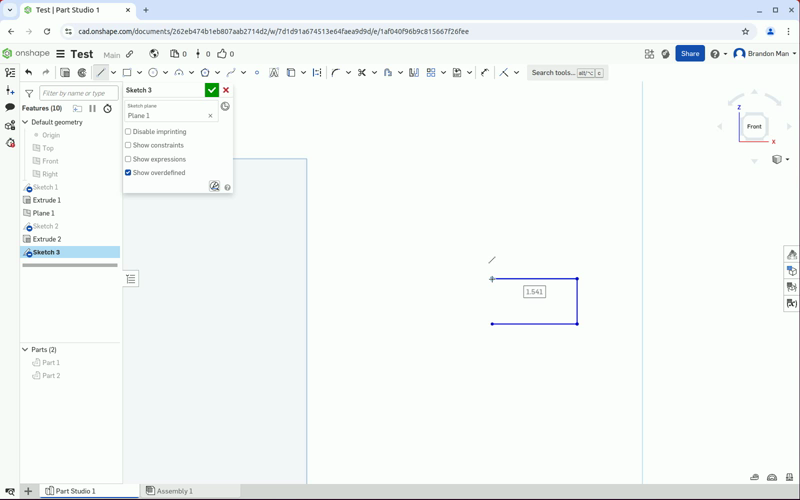
scroll(-6)
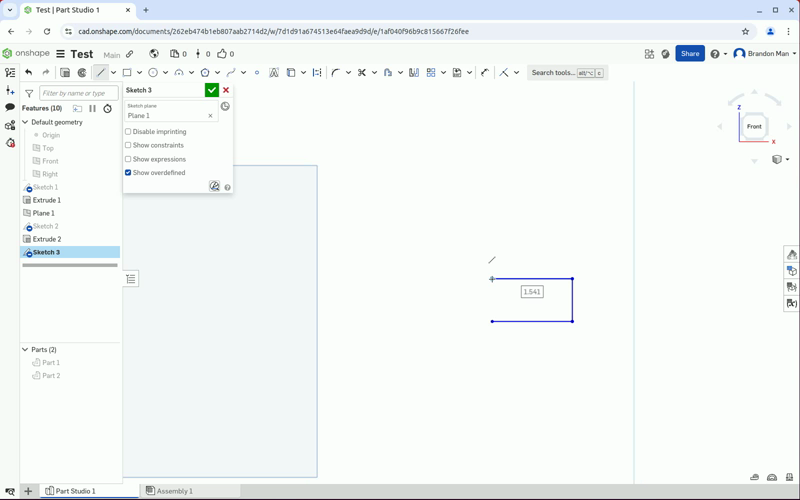
scroll(-6)
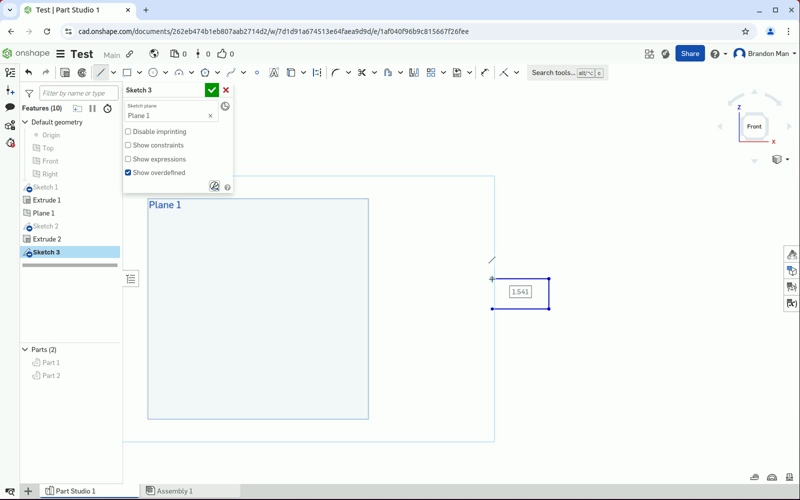
scroll(-6)
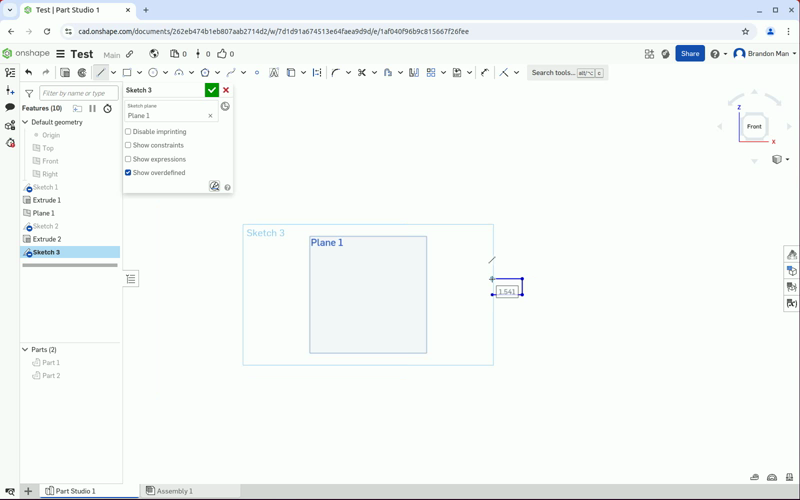
scroll(-6)
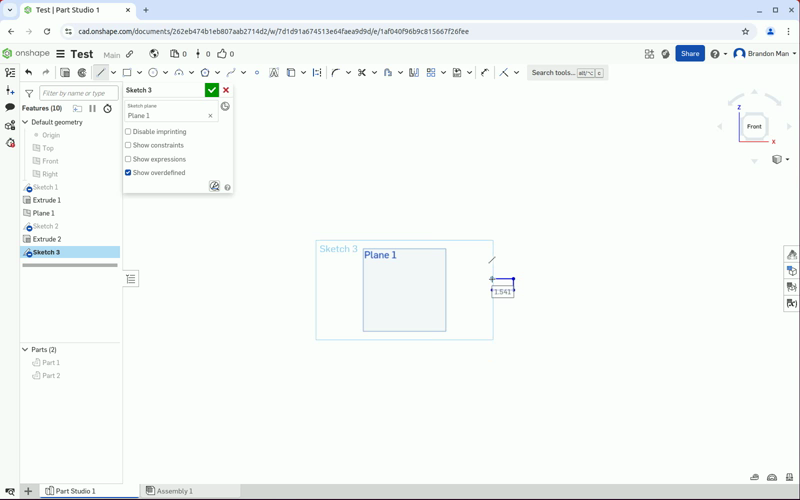
scroll(-6)
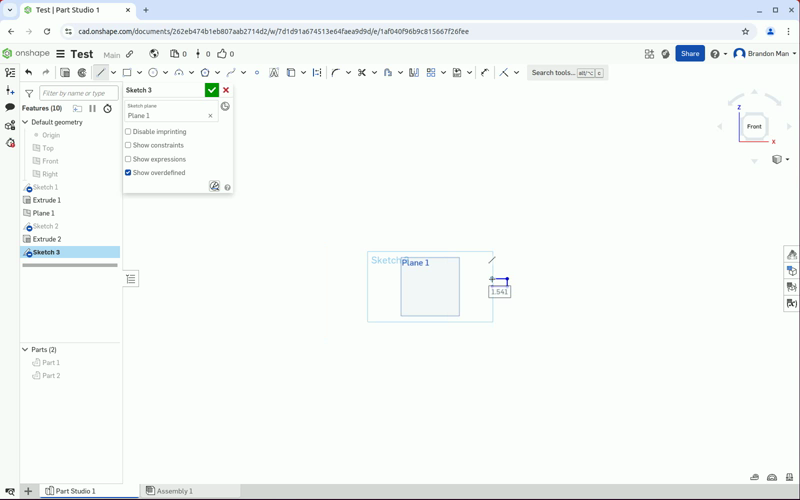
scroll(-6)
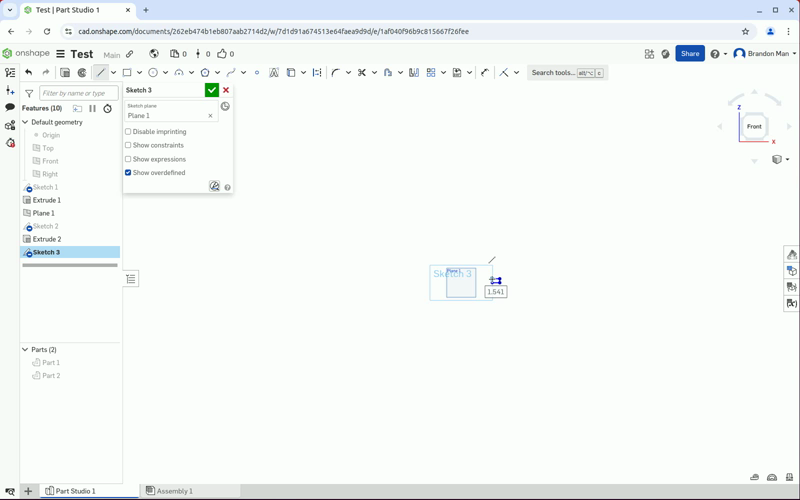
key_up(shift)
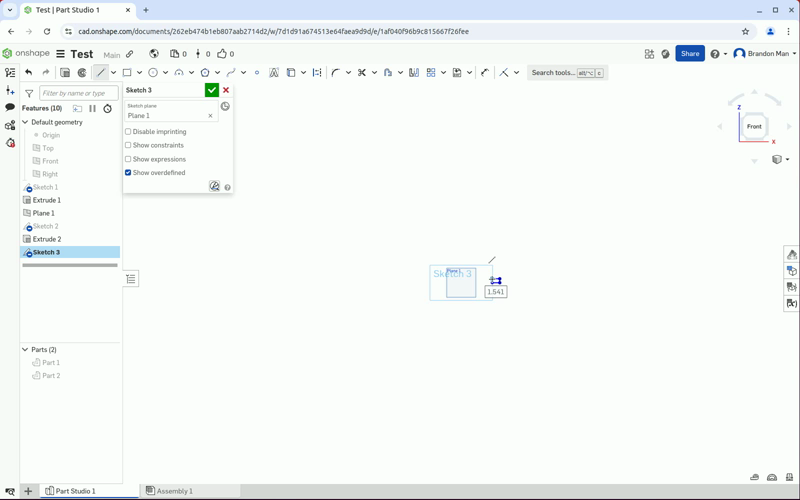
mouse_move(522, 278)
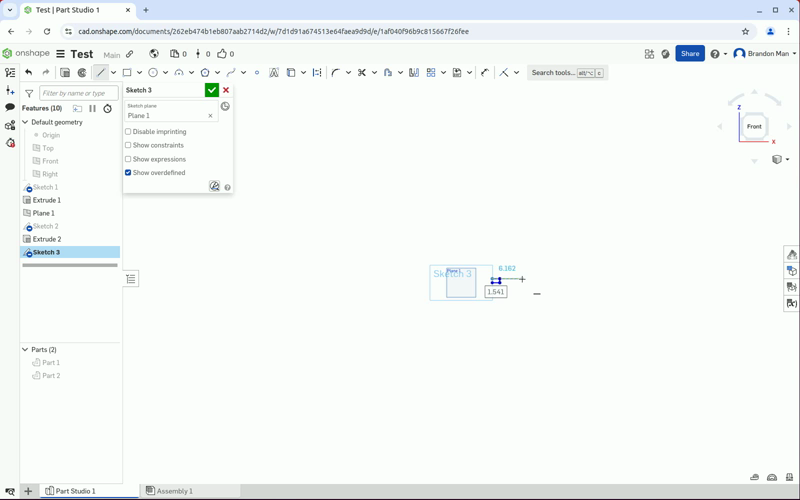
key_down(shift)
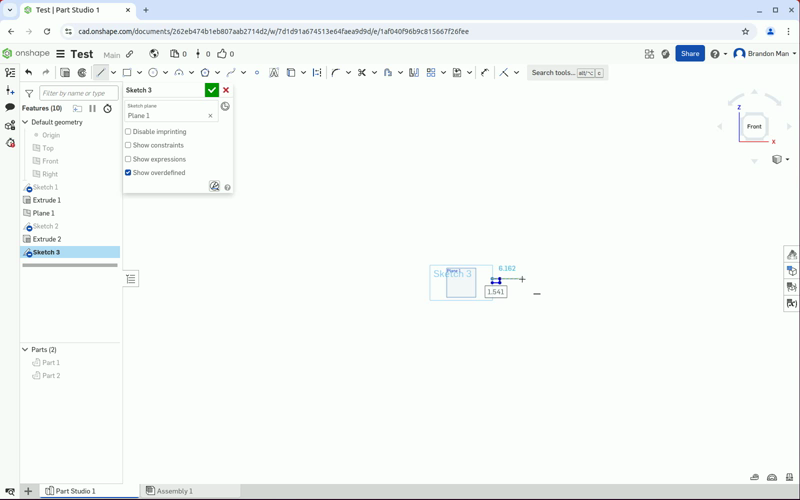
mouse_move(492, 282)
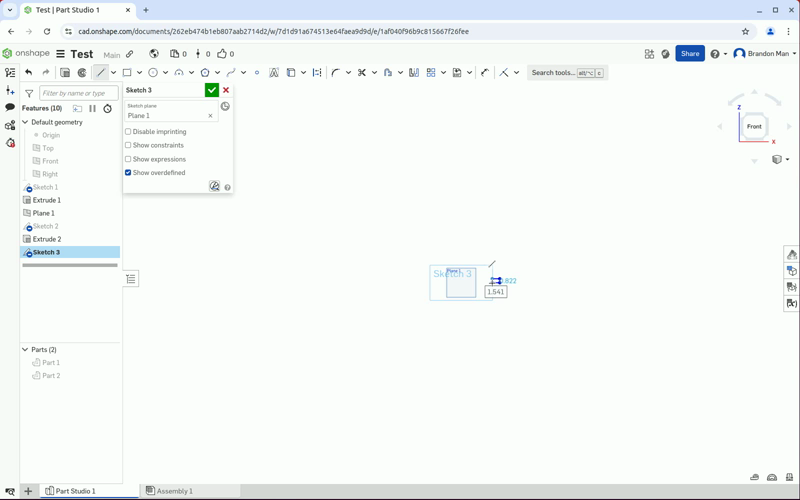
scroll(6)
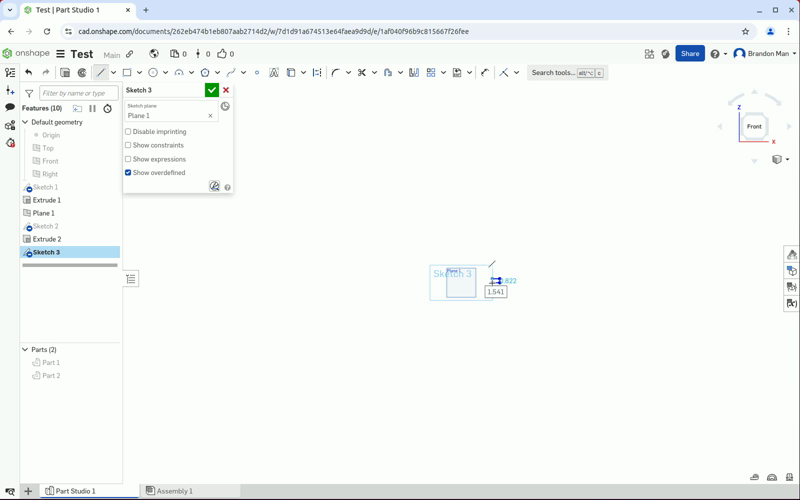
scroll(6)
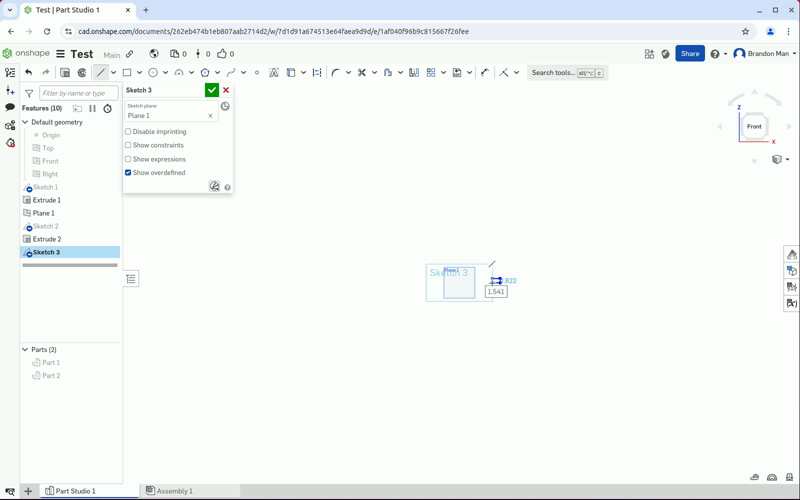
scroll(6)
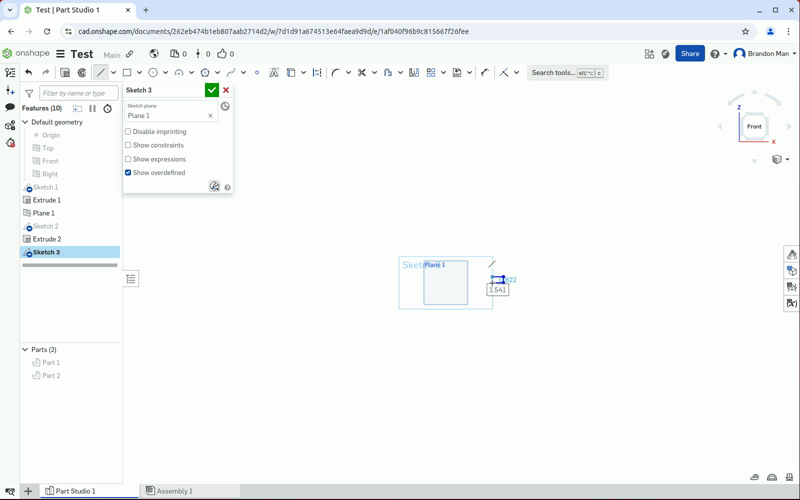
scroll(6)
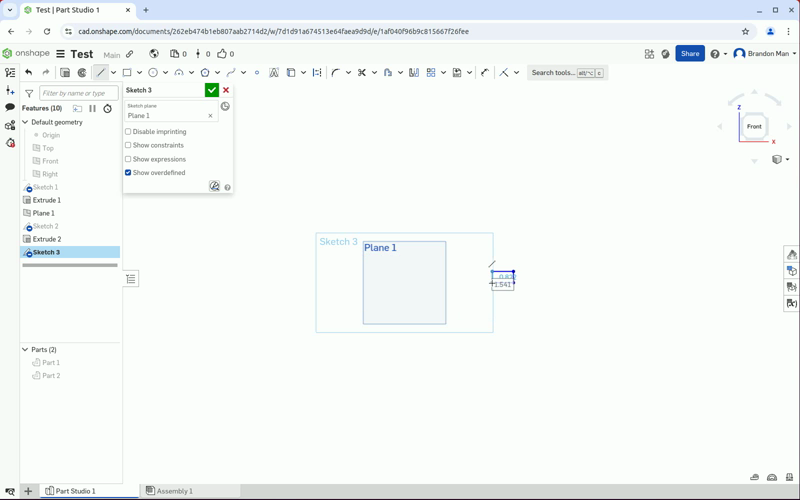
scroll(6)
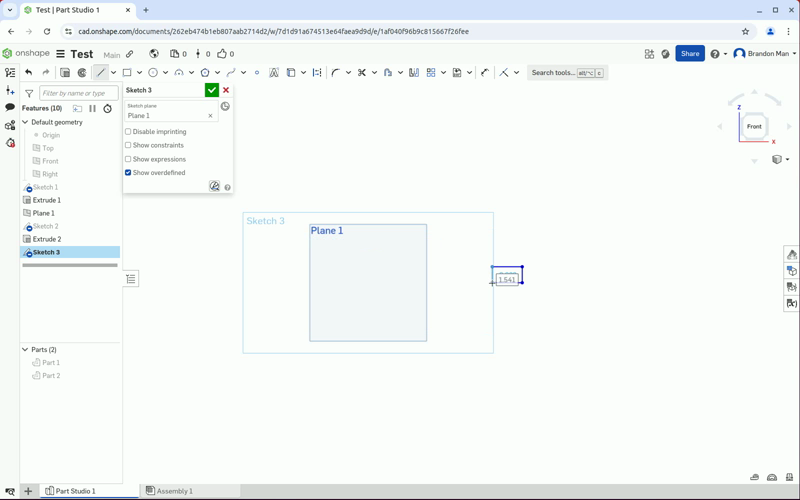
scroll(6)
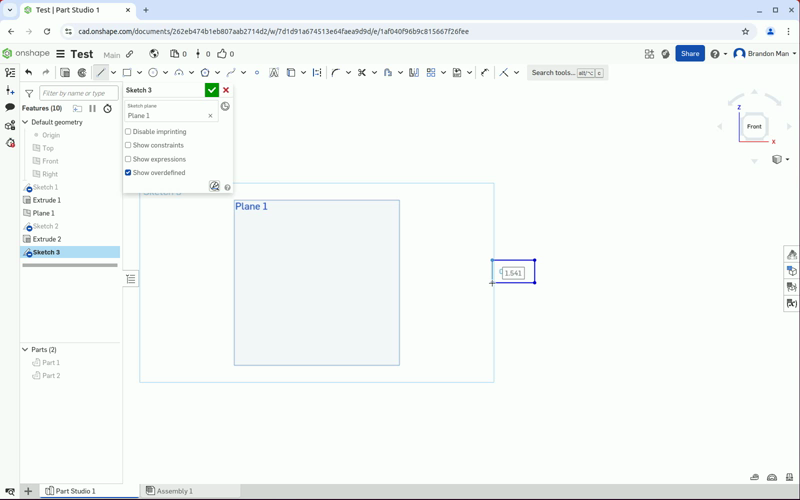
scroll(6)
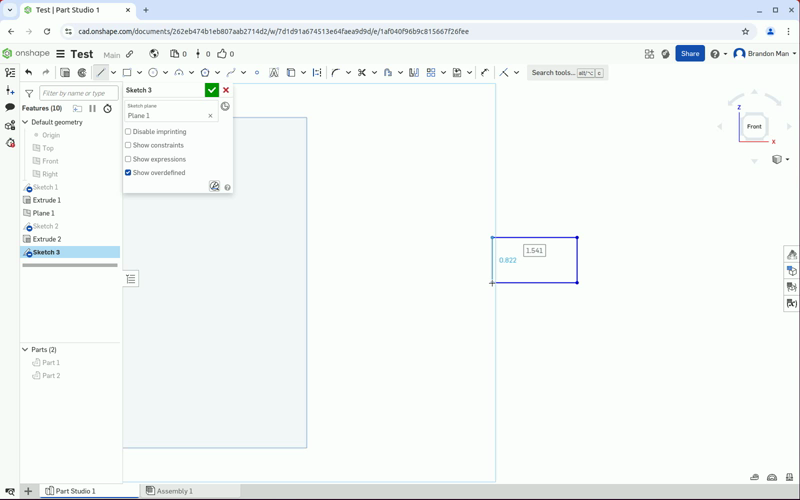
key_up(shift)
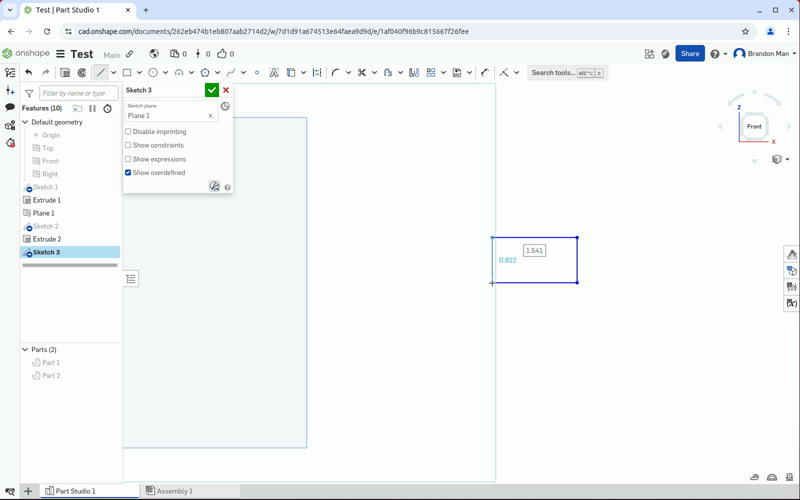
click(492, 282)
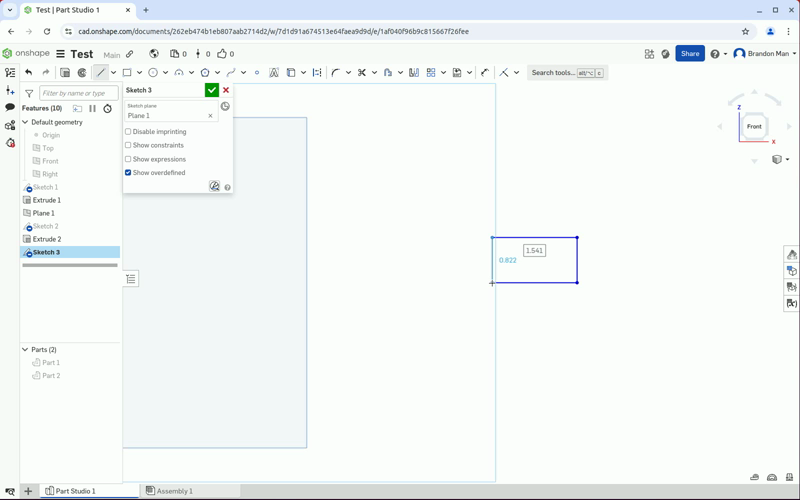
scroll(-6)
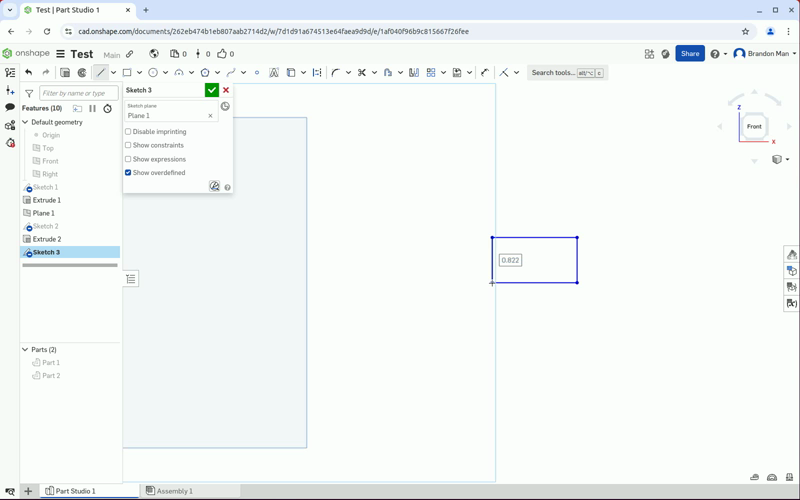
scroll(-6)
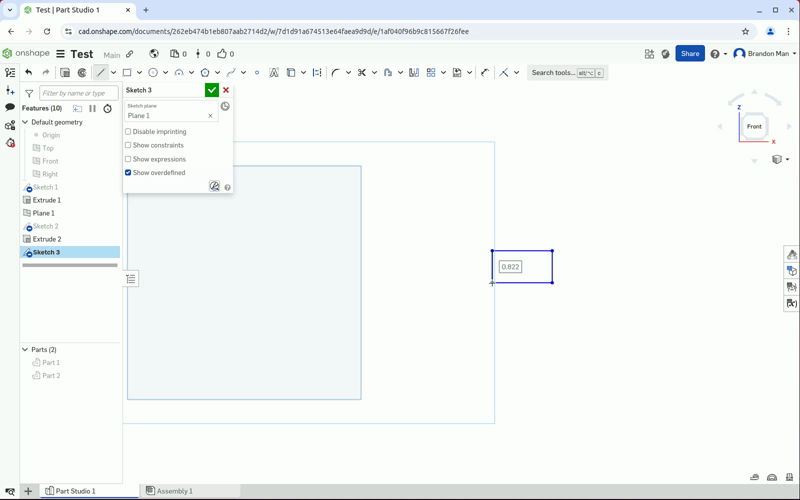
scroll(-6)
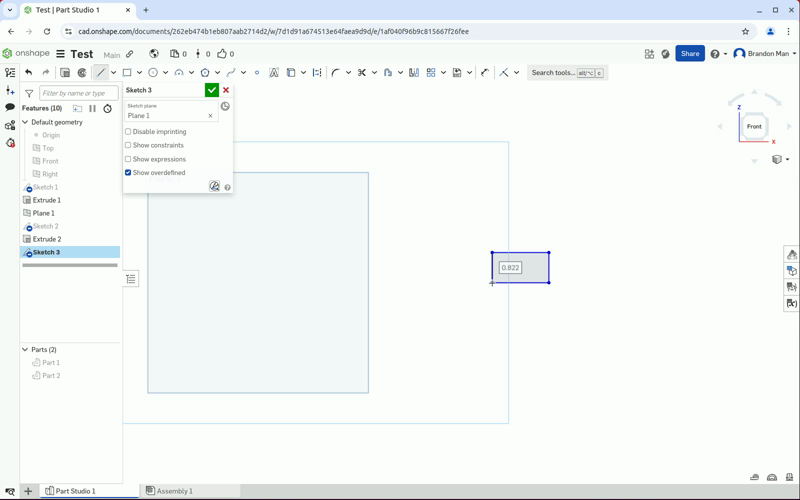
scroll(-6)
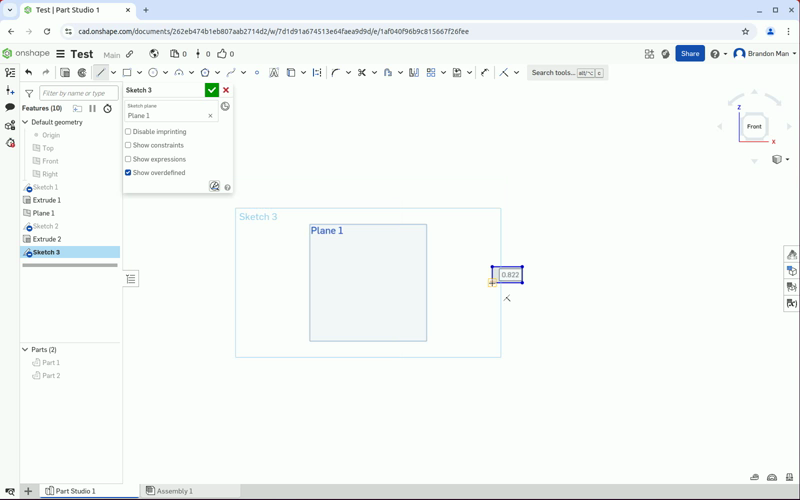
scroll(-6)
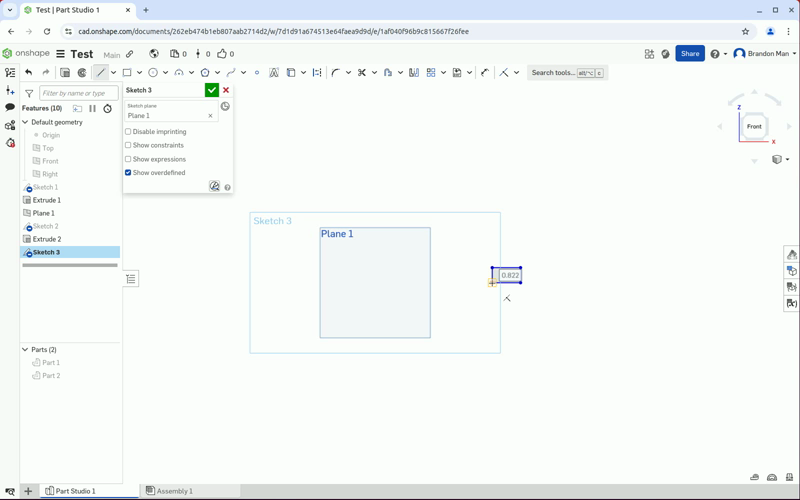
scroll(-6)
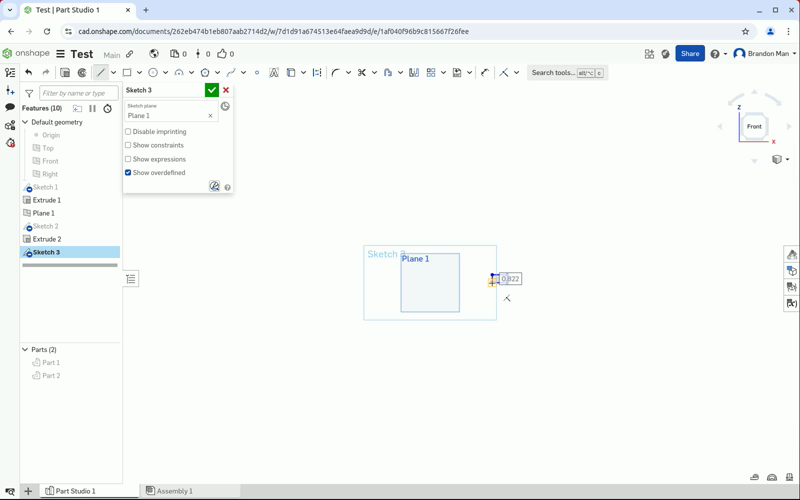
scroll(-6)
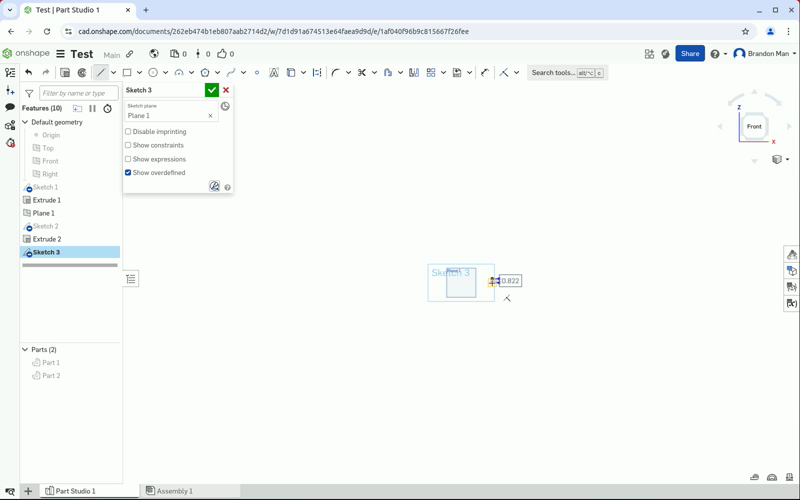
key(esc)
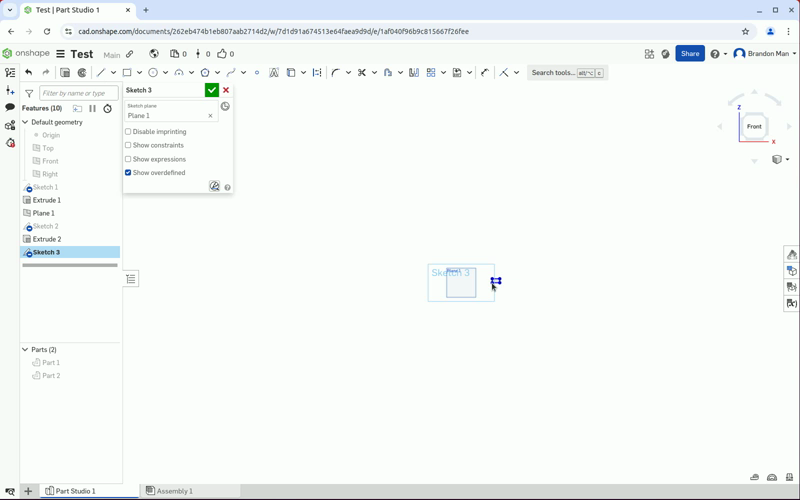
mouse_move(492, 279)
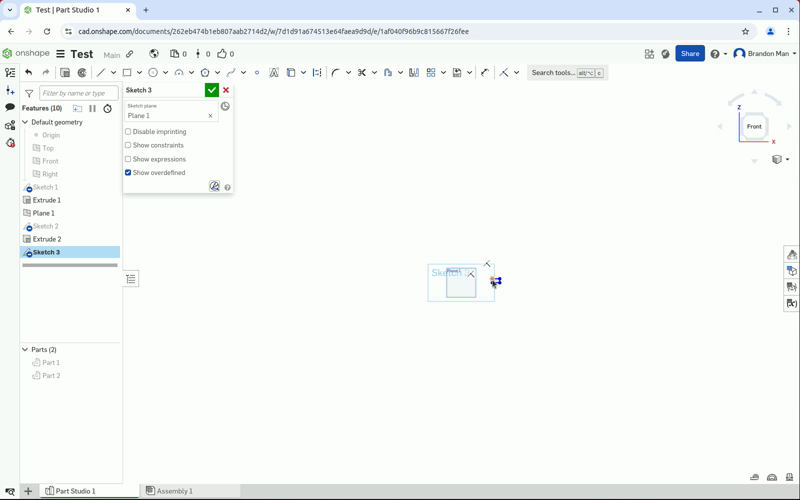
scroll(6)
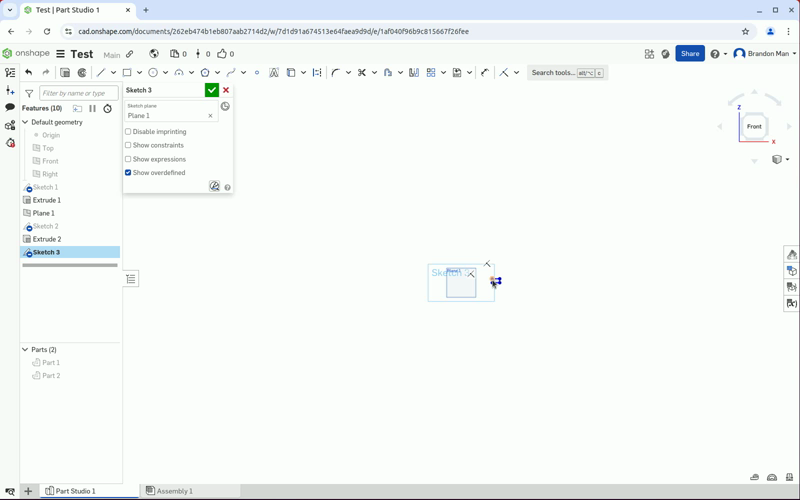
scroll(6)
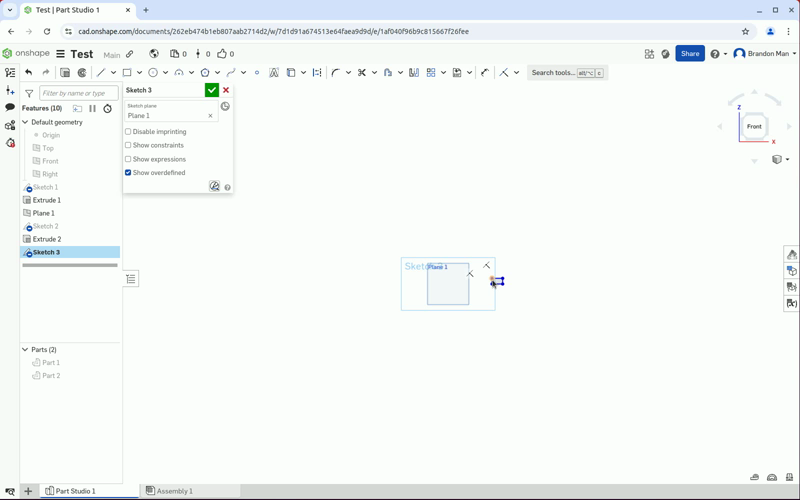
scroll(6)
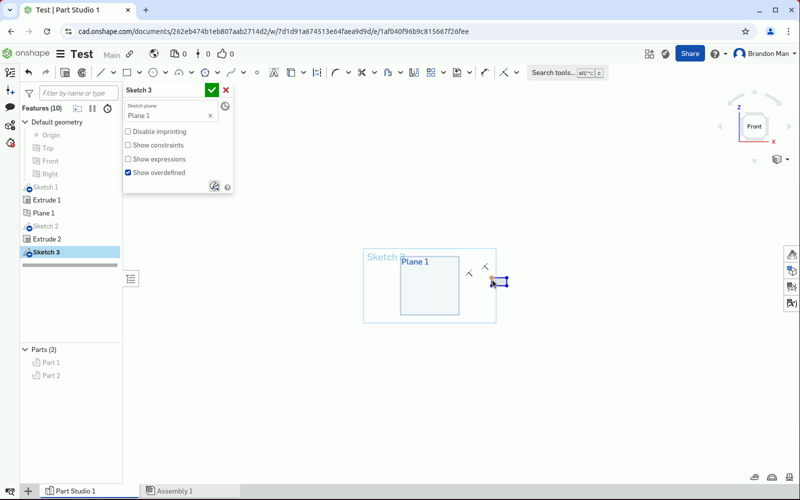
scroll(6)
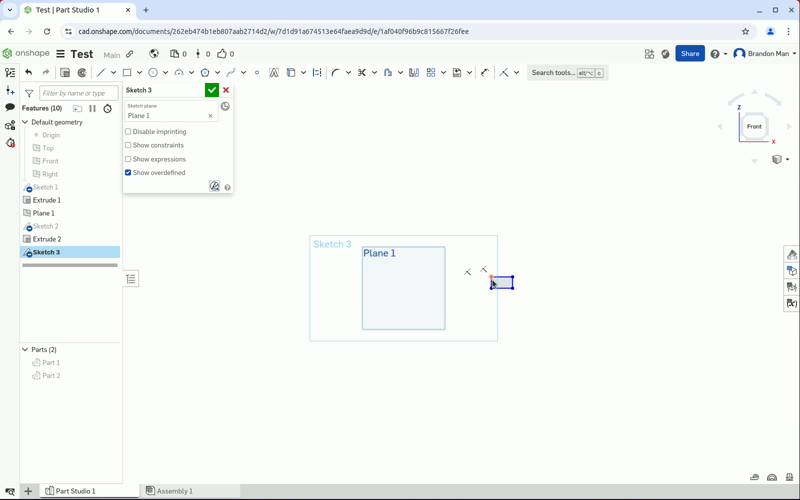
scroll(6)
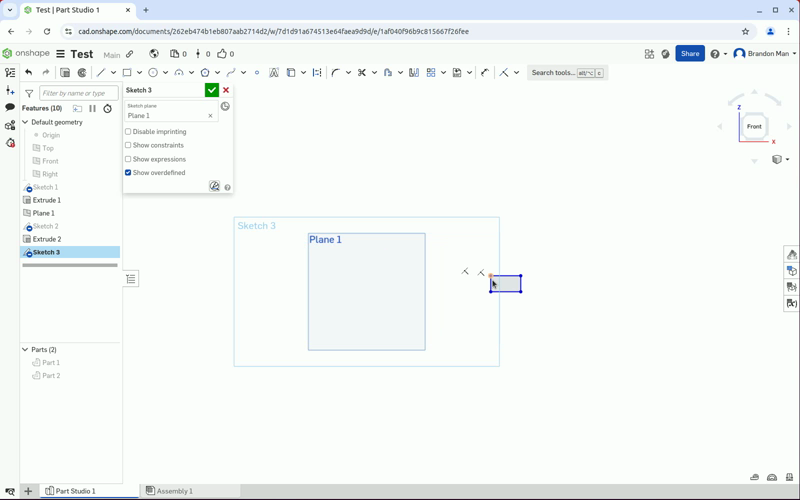
scroll(6)
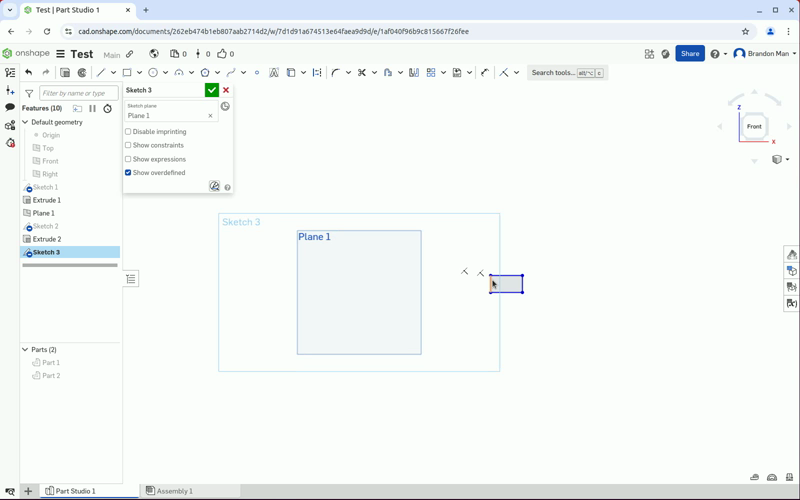
scroll(6)
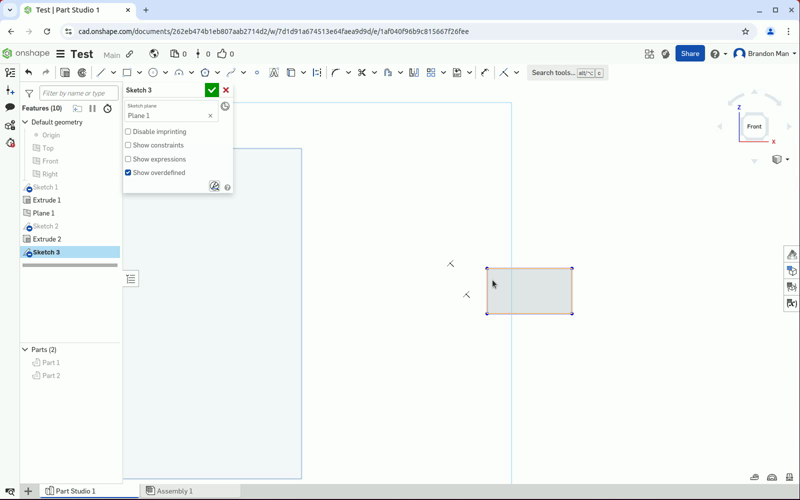
click(492, 279)
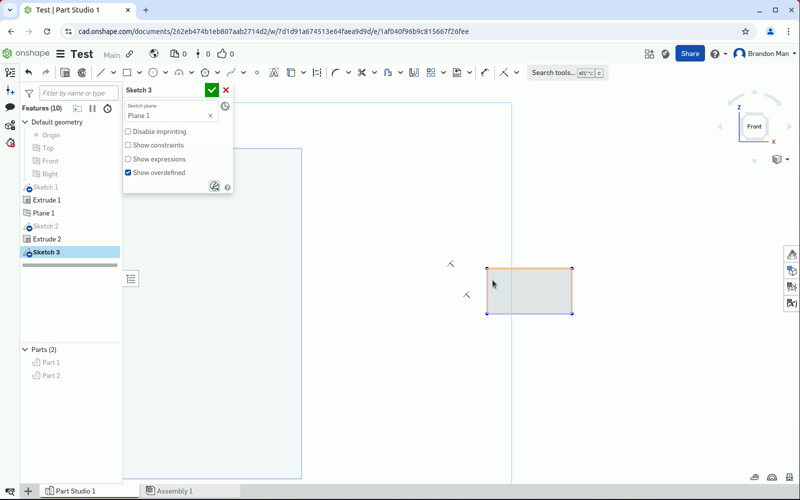
scroll(-6)
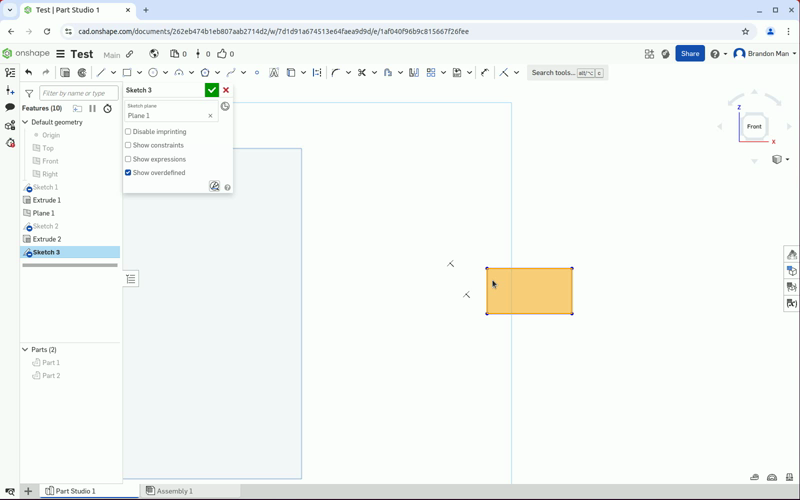
scroll(-6)
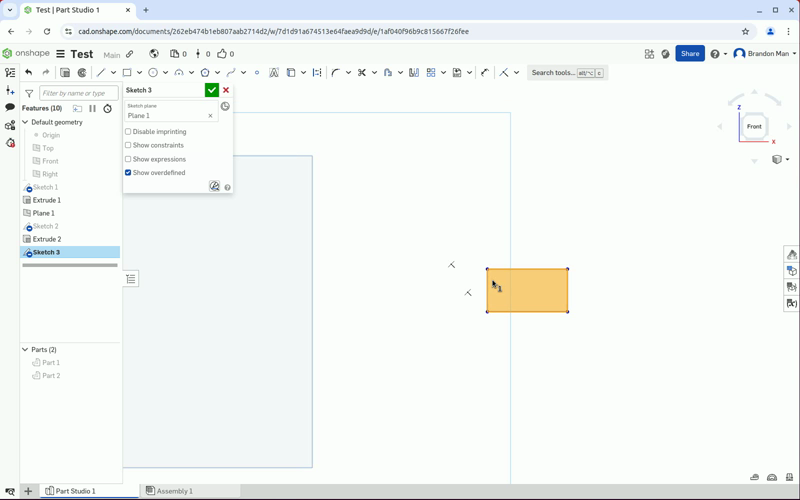
scroll(-6)
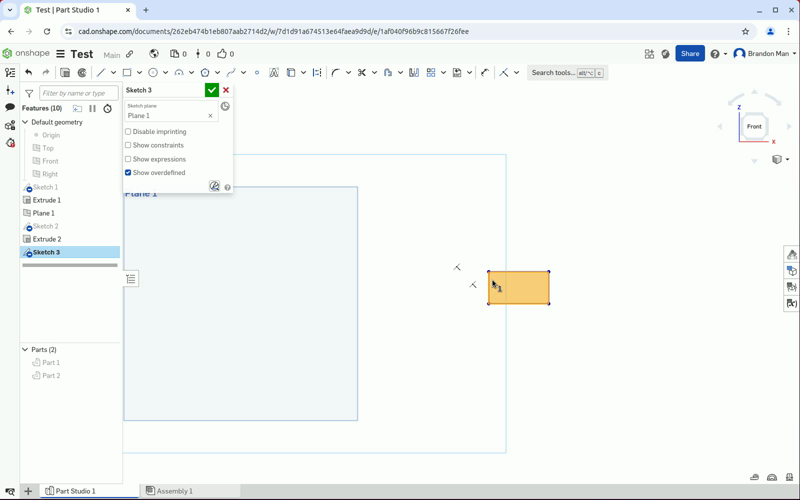
scroll(-6)
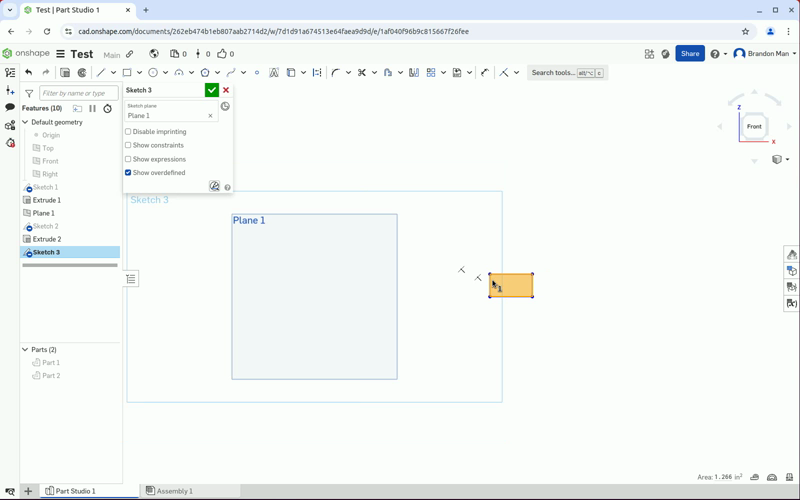
scroll(-6)
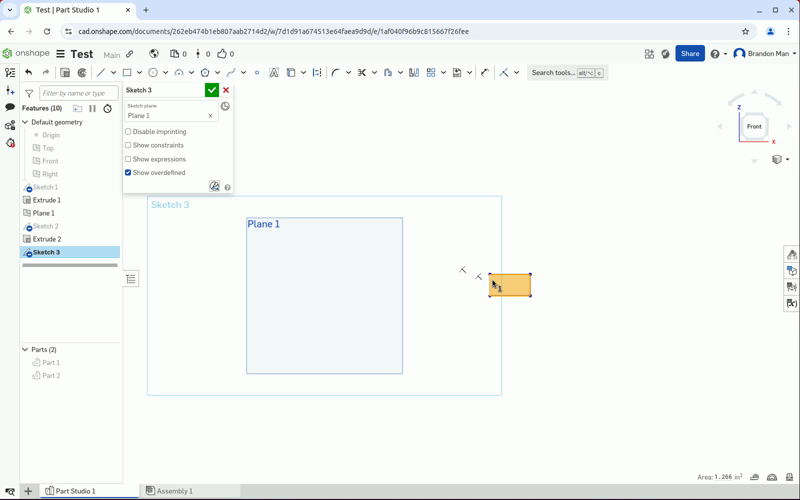
scroll(-6)
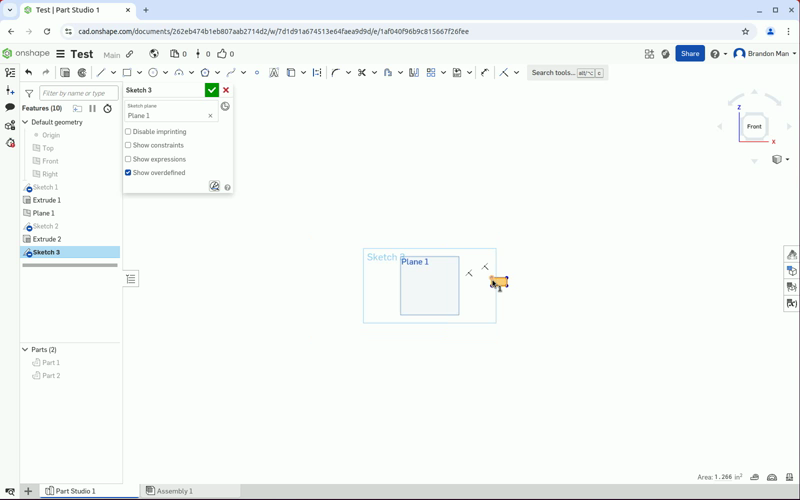
scroll(-6)
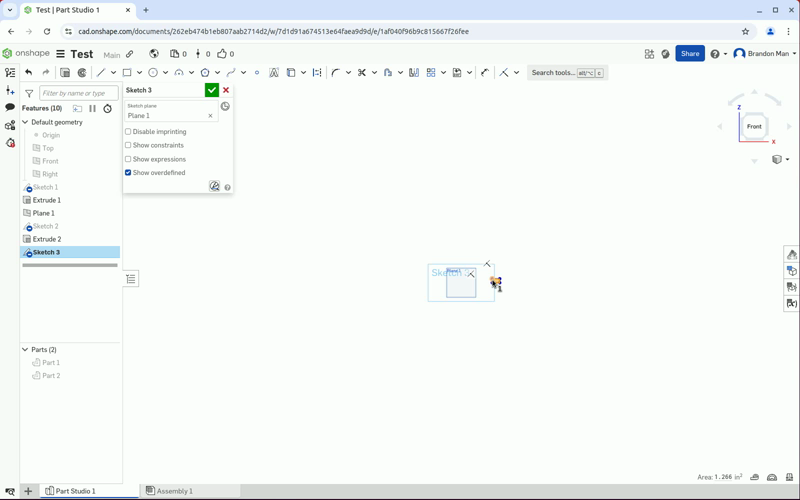
mouse_move(73, 352)
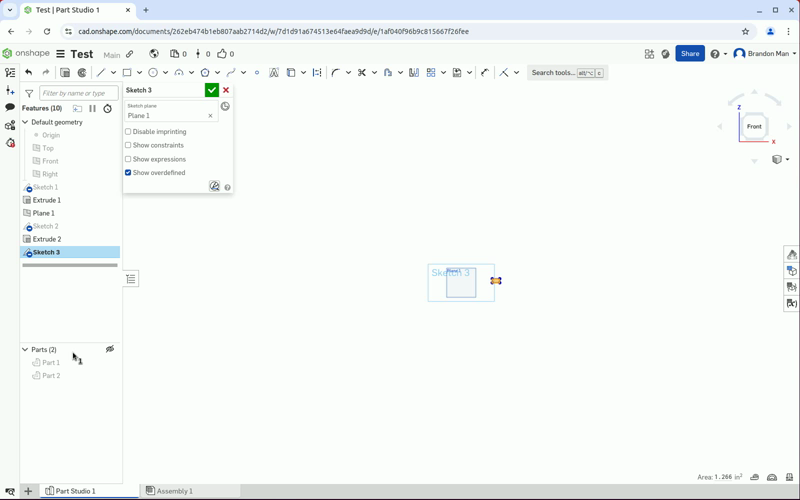
key(shift+y)
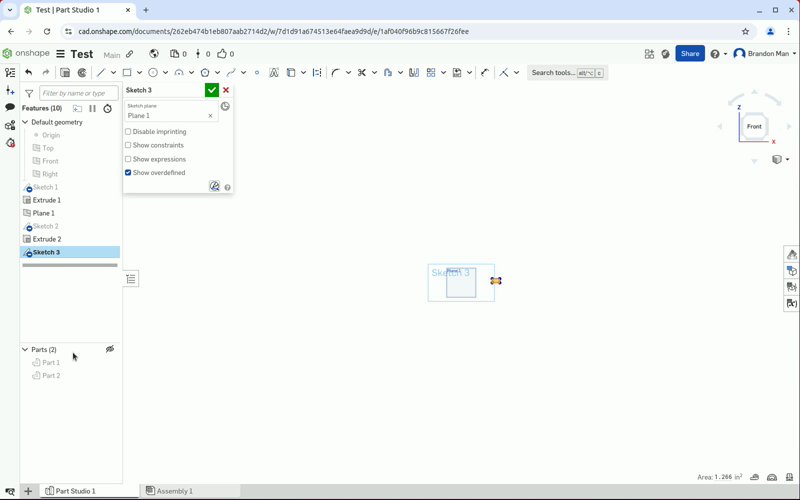
key(shift+e)
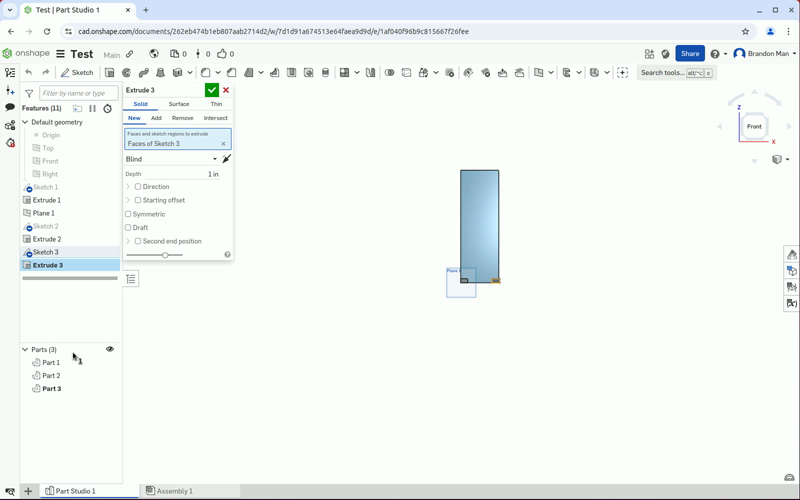
mouse_move(143, 106)
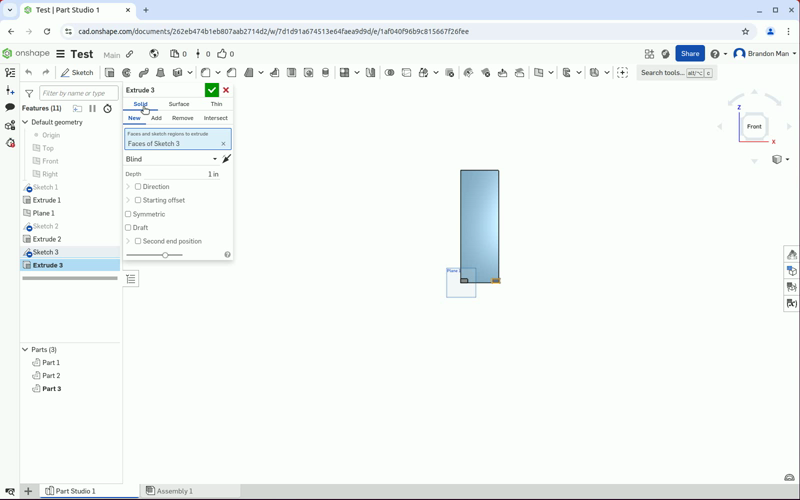
click(143, 106)
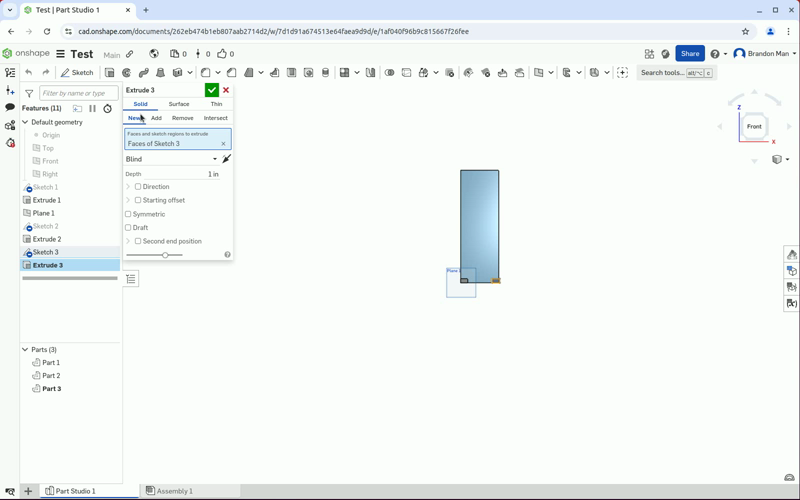
mouse_move(137, 120)
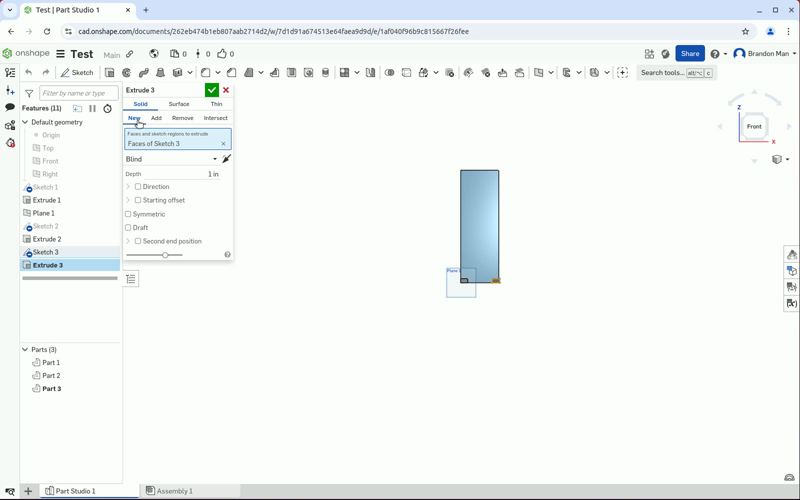
click(137, 120)
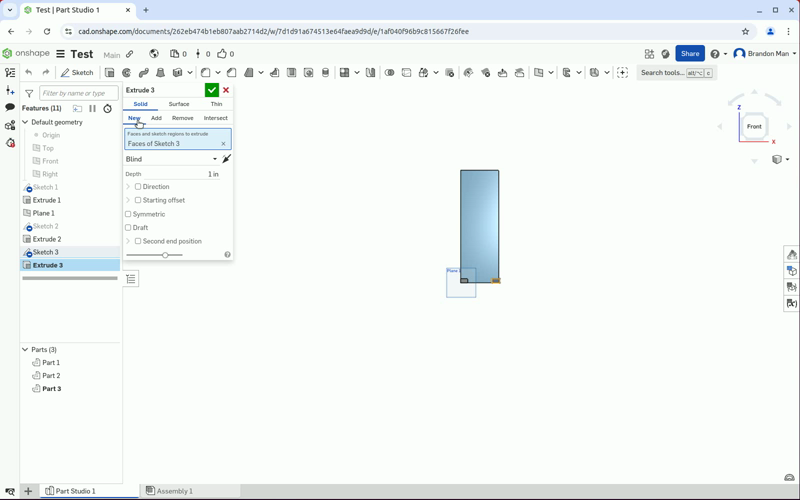
key(tab, 4)
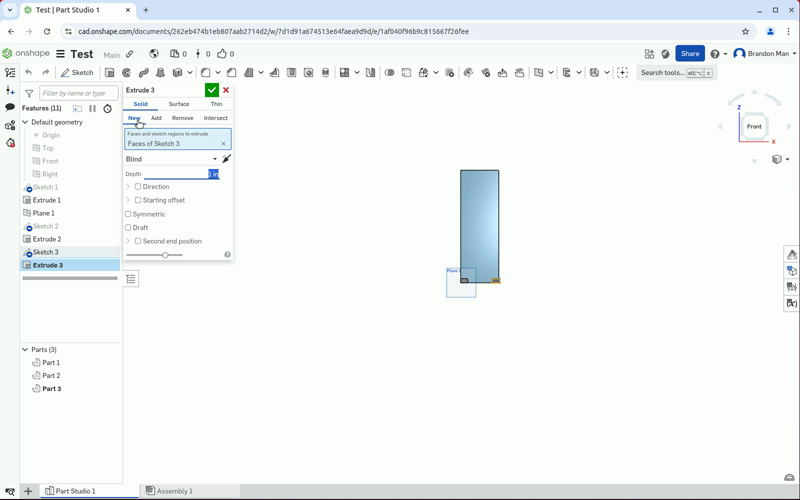
text(7.703)
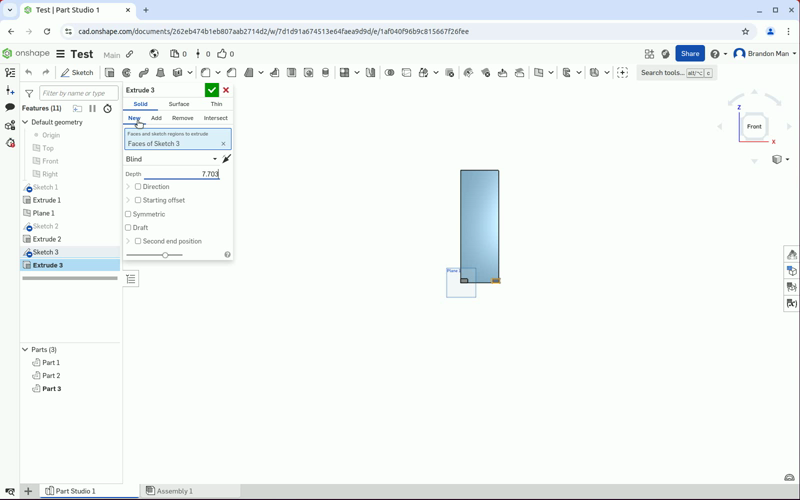
key(enter)
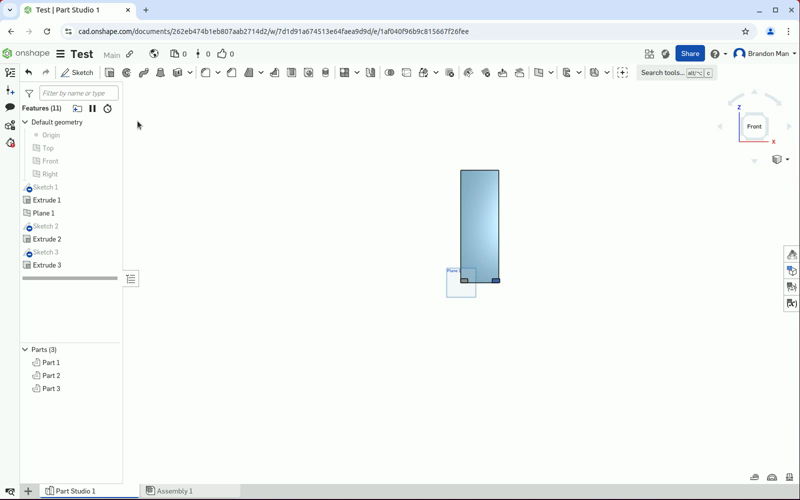
key(shift+h)
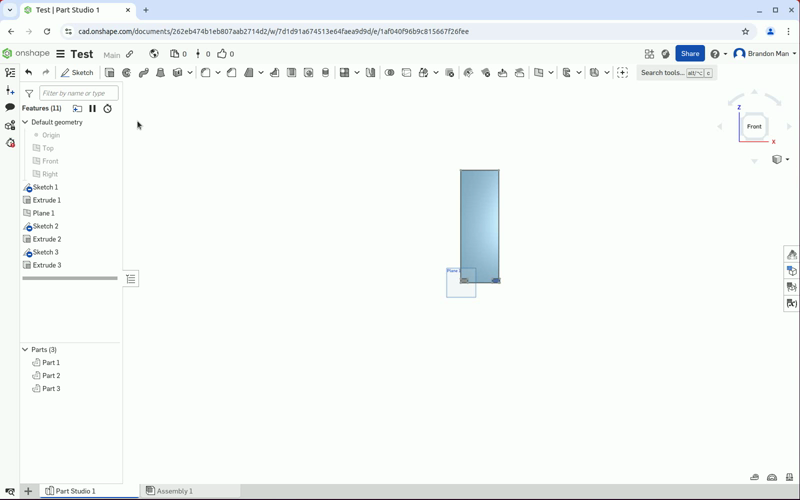
key(shift+h)
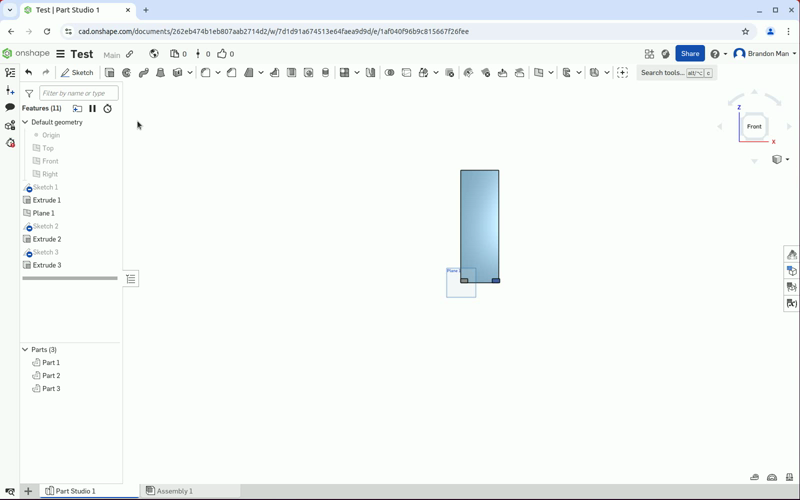
mouse_move(73, 189)
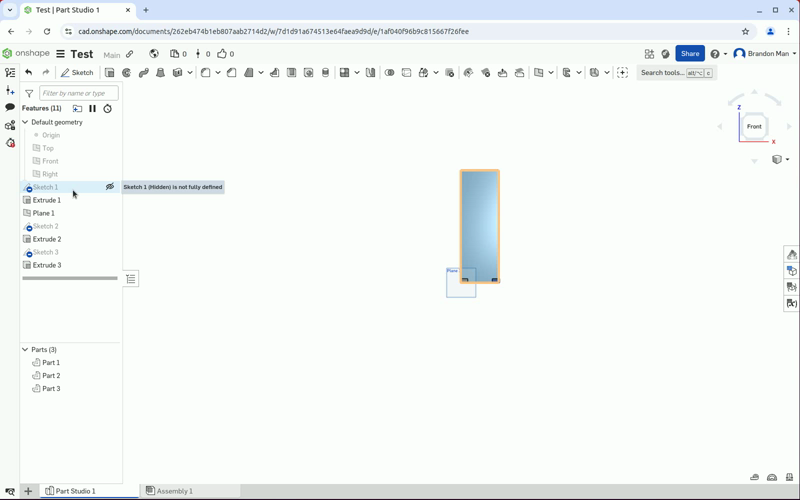
click(73, 189)
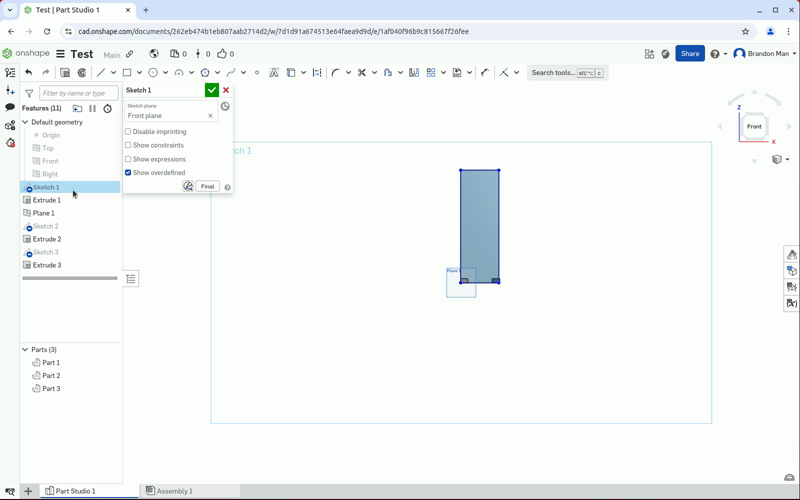
mouse_move(229, 92)
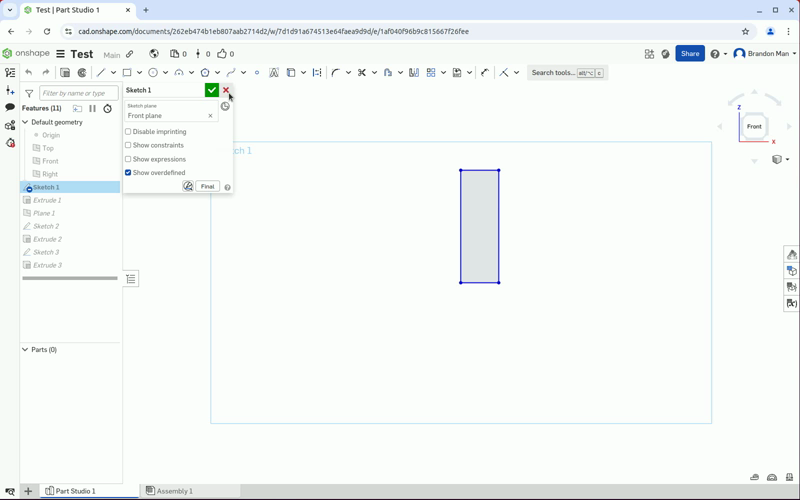
click(229, 92)
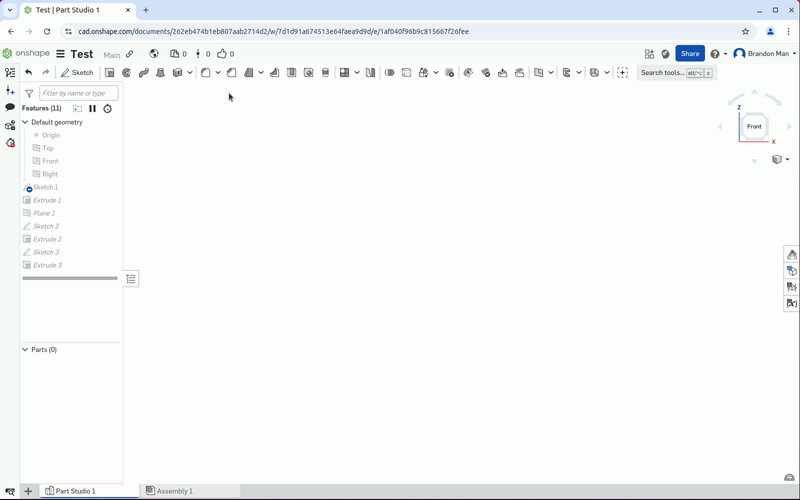
key(shift+s)
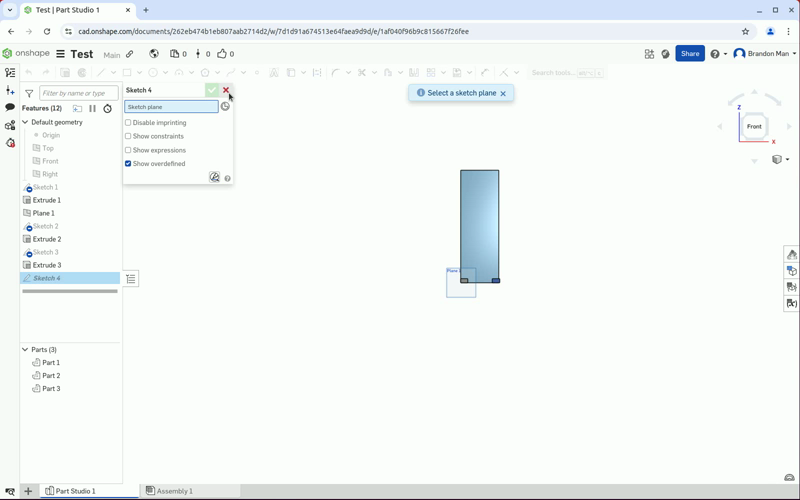
mouse_move(73, 215)
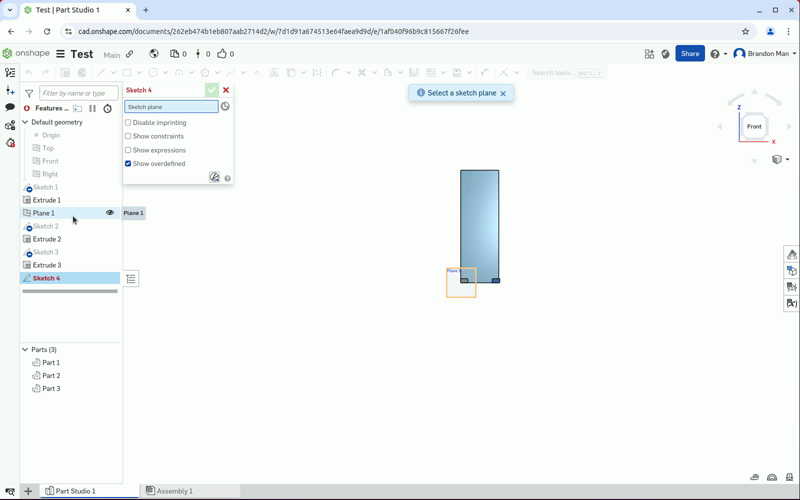
click(73, 215)
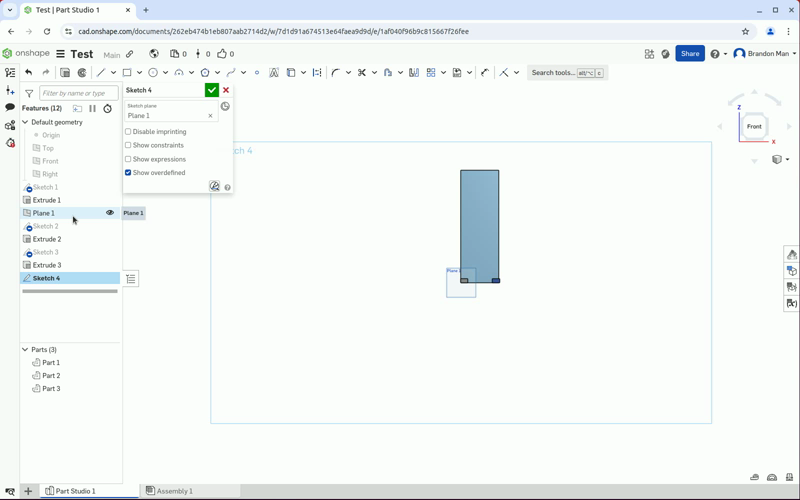
mouse_move(73, 352)
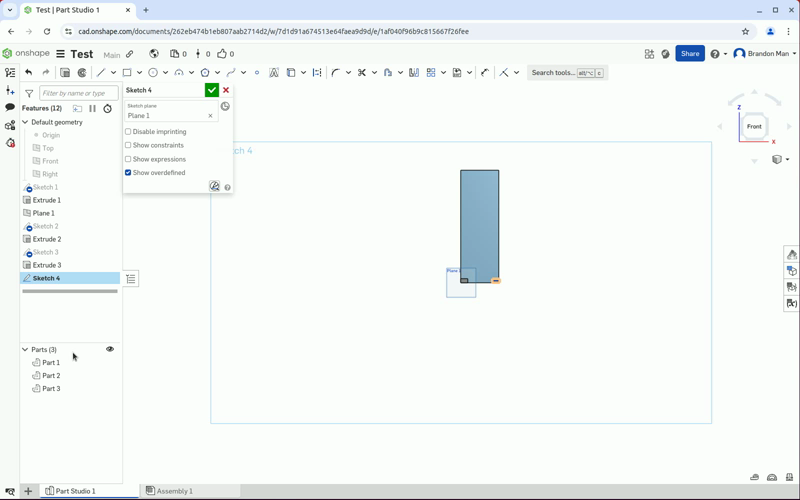
key(y)
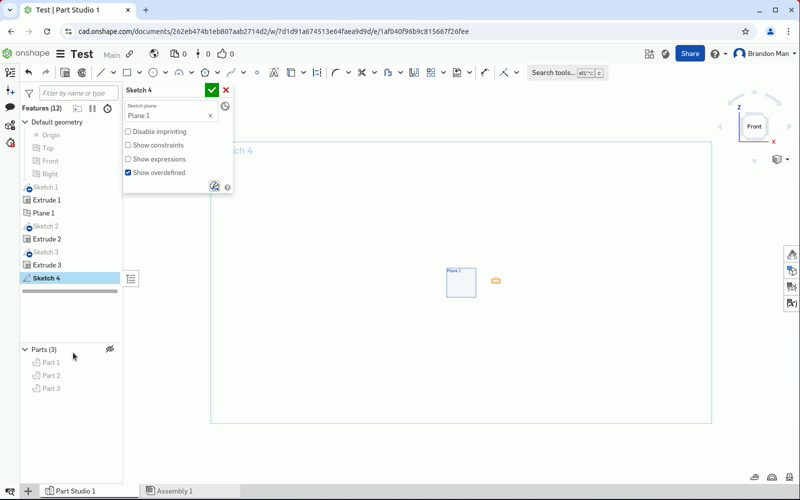
key(l)
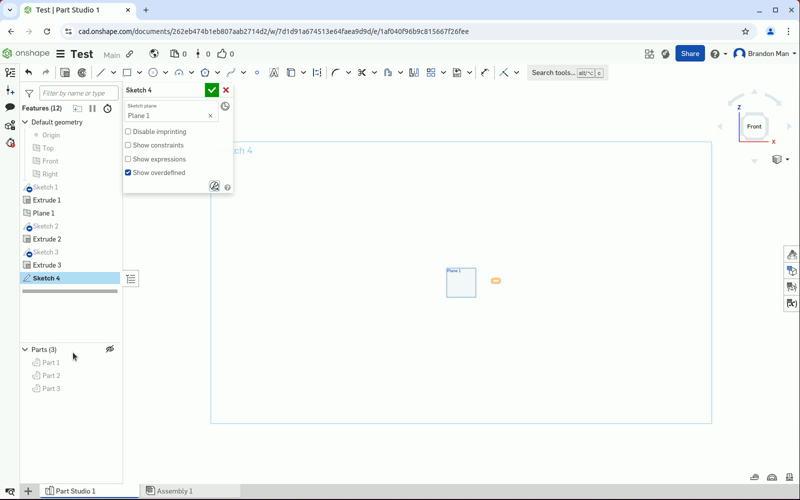
key_down(shift)
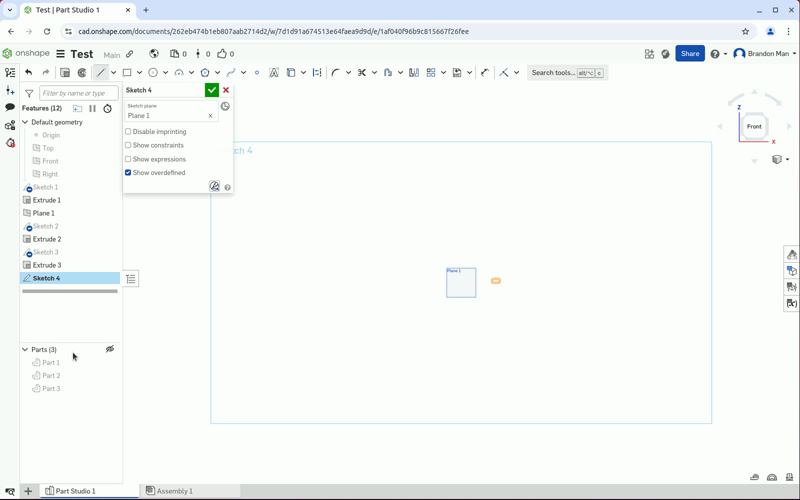
mouse_move(466, 276)
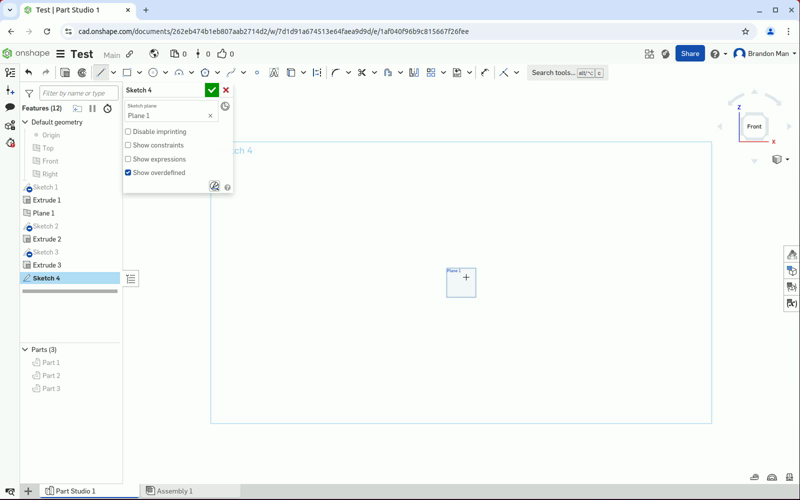
click(466, 276)
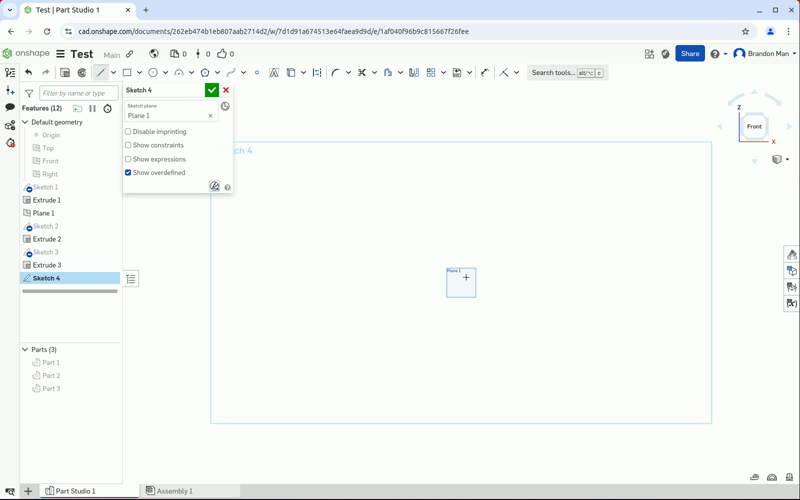
key_up(shift)
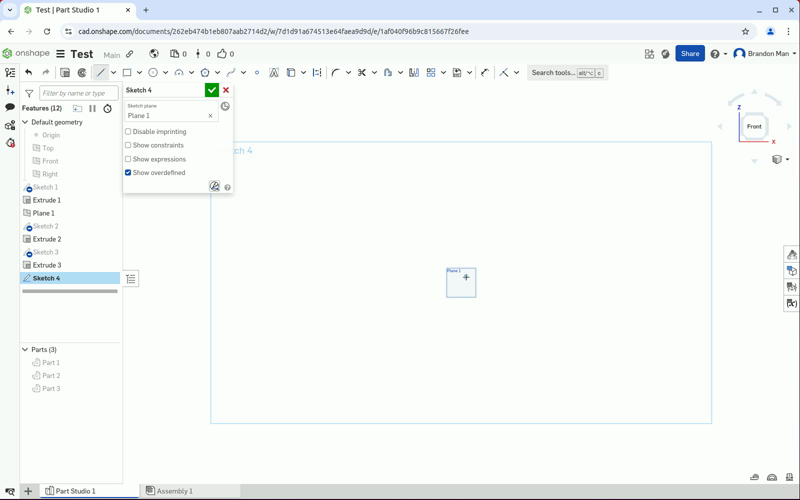
key_down(shift)
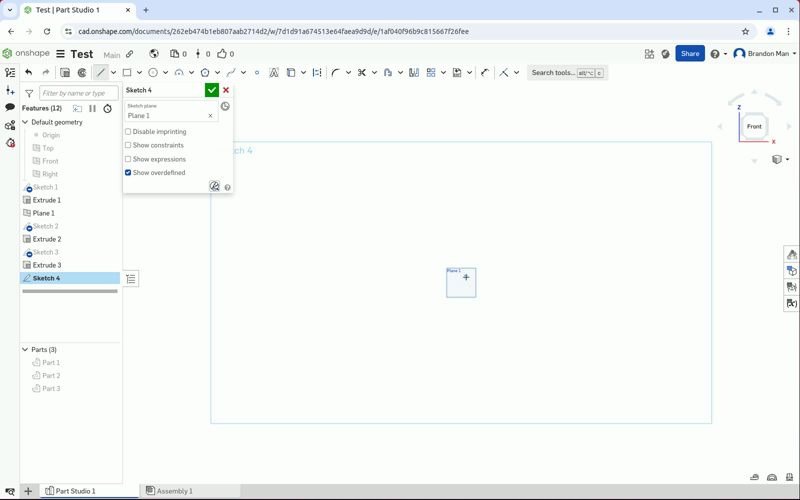
mouse_move(496, 276)
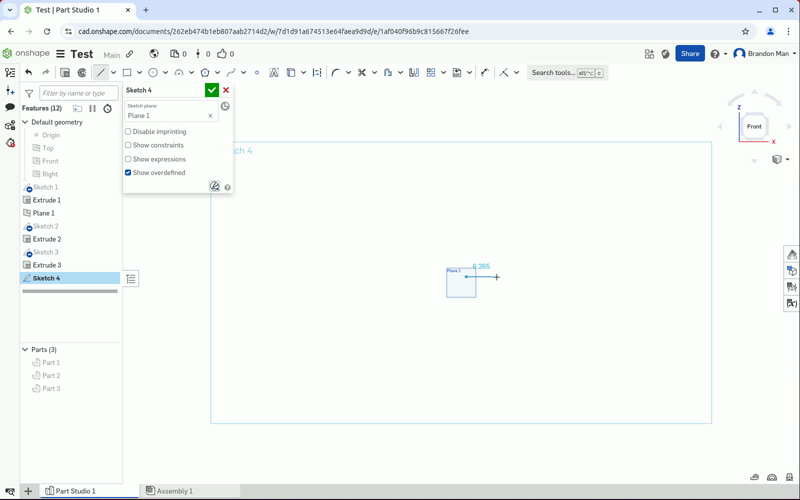
mouse_move(469, 276)
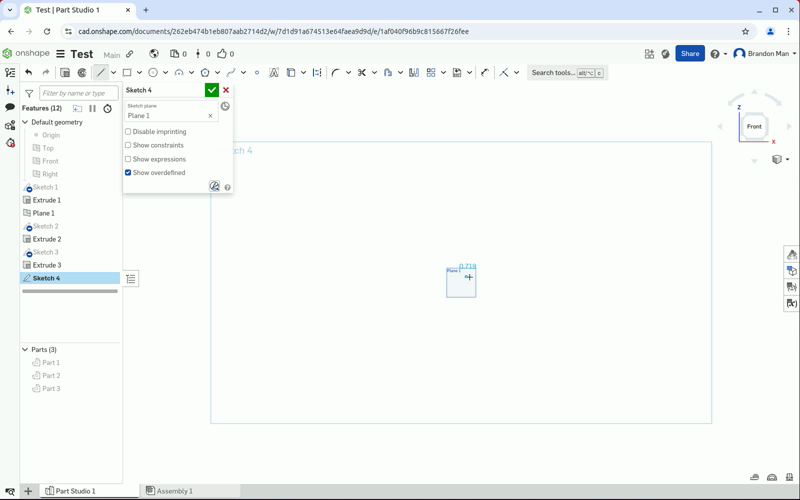
scroll(6)
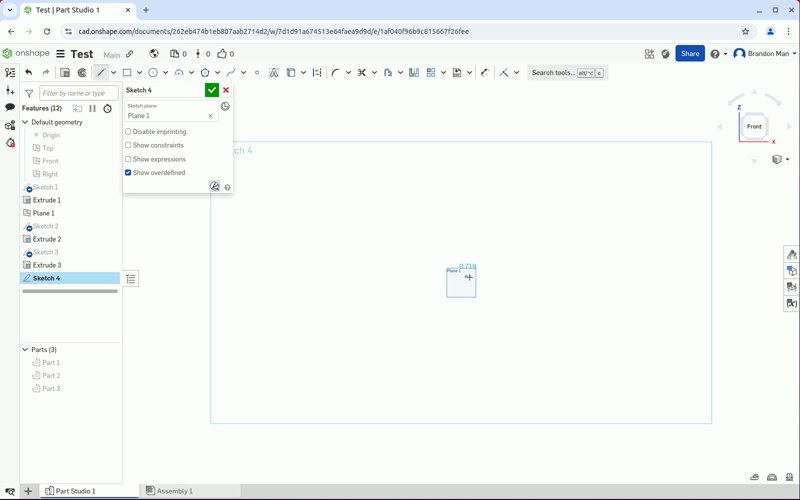
scroll(6)
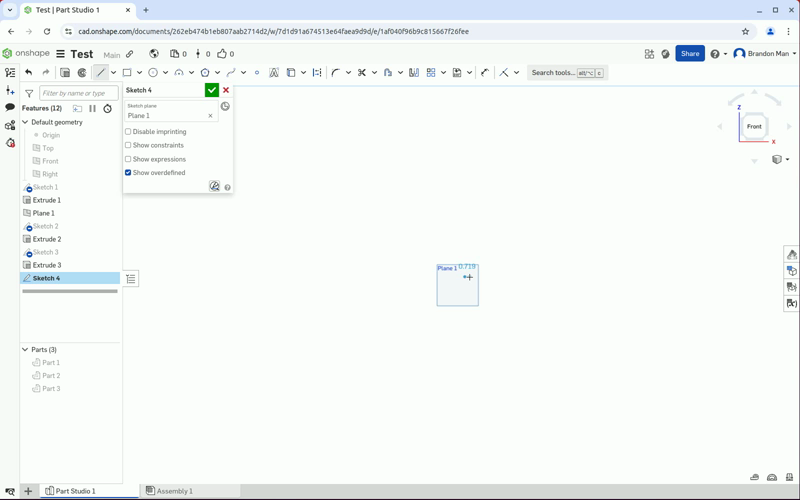
scroll(6)
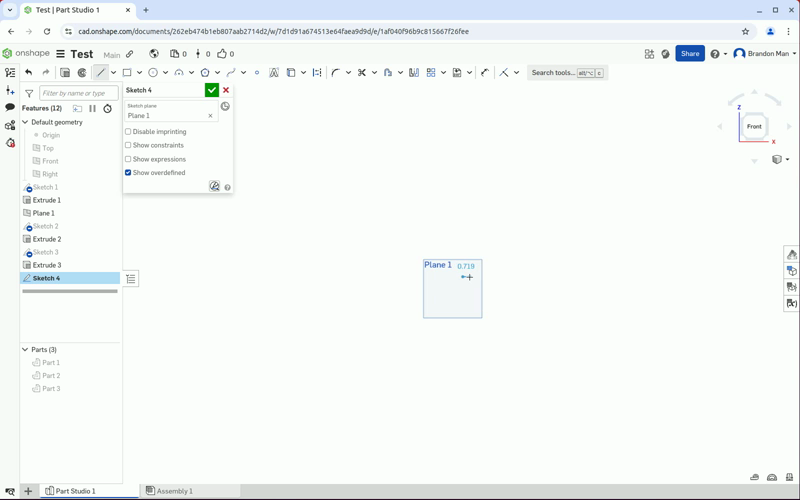
scroll(6)
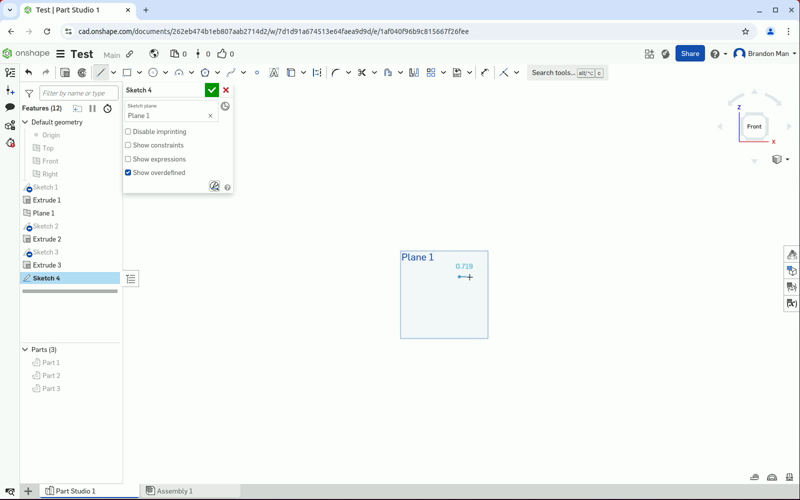
scroll(6)
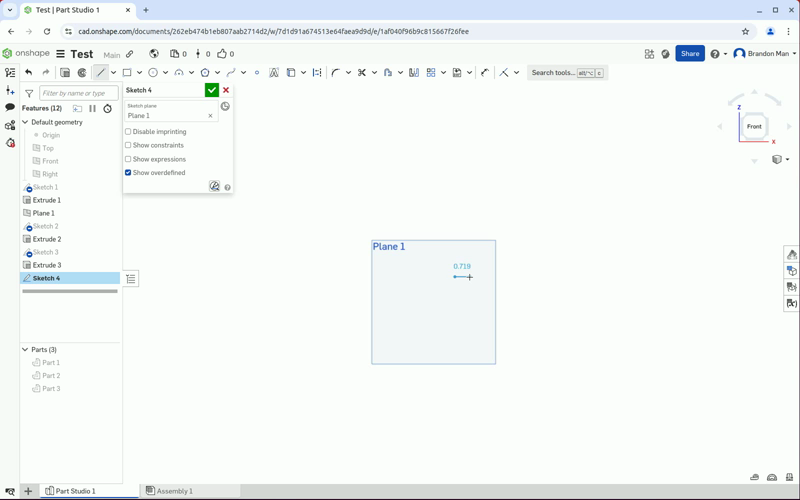
scroll(6)
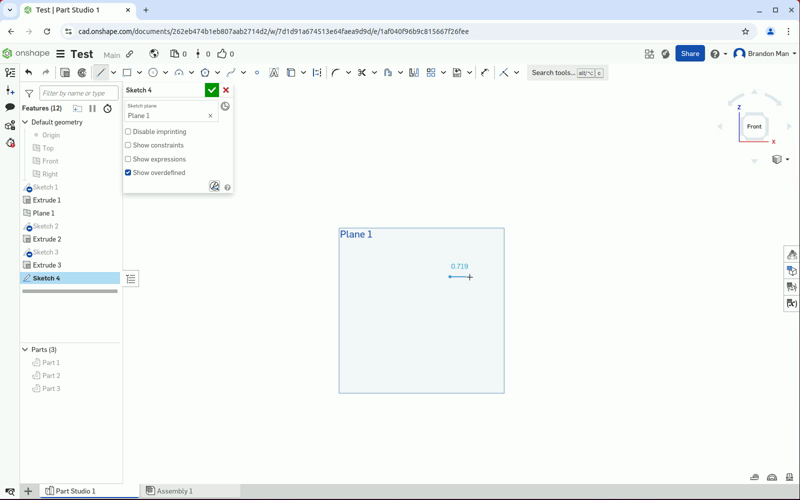
scroll(6)
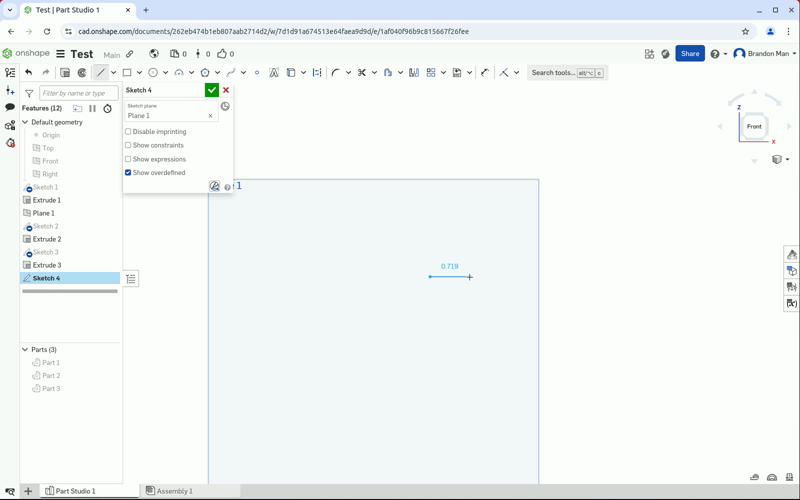
click(469, 276)
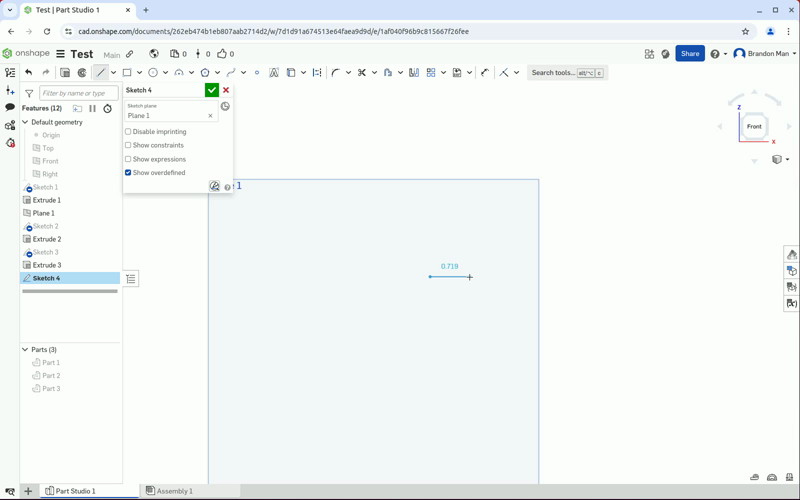
scroll(-6)
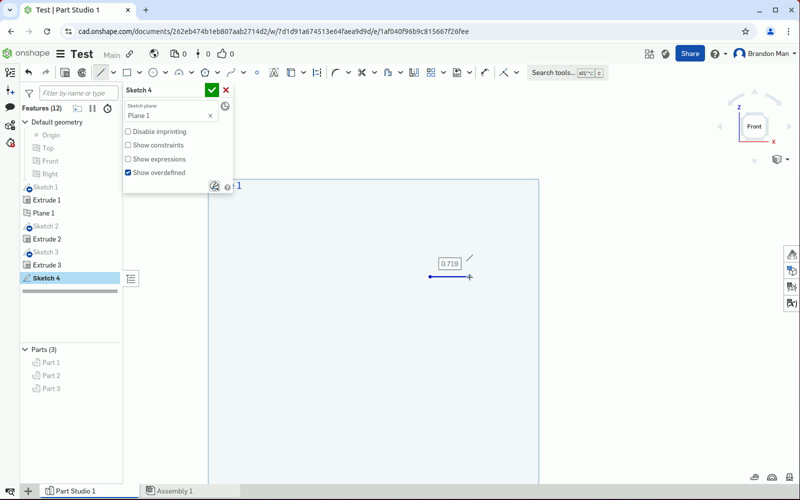
scroll(-6)
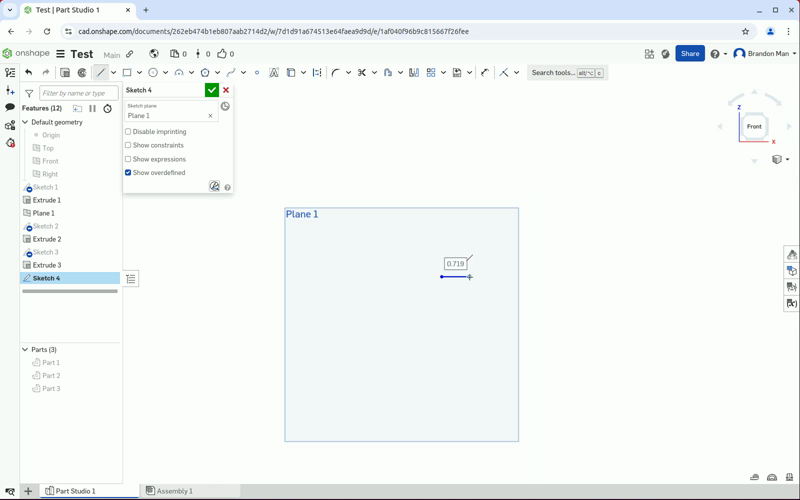
scroll(-6)
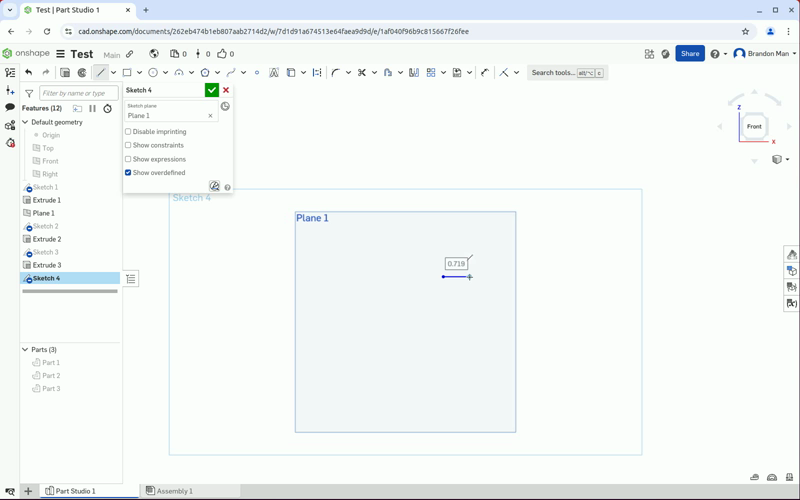
scroll(-6)
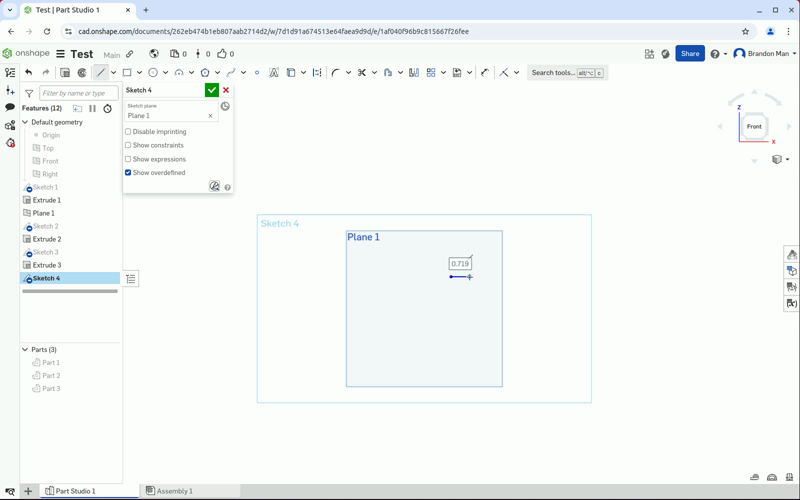
scroll(-6)
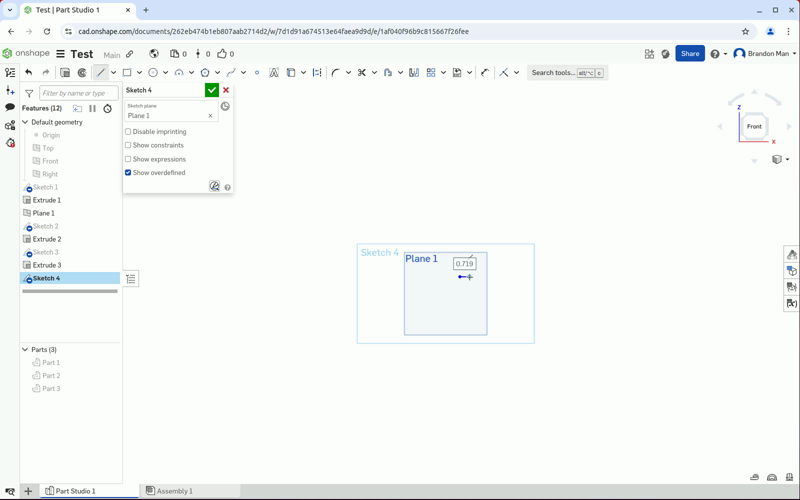
scroll(-6)
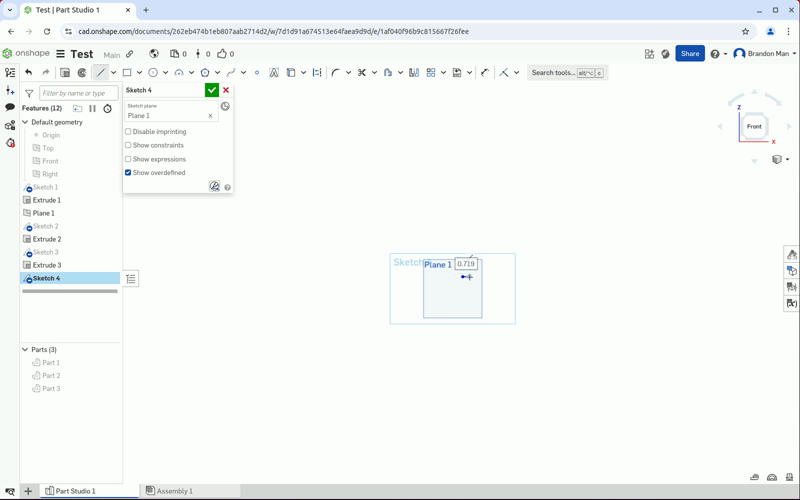
scroll(-6)
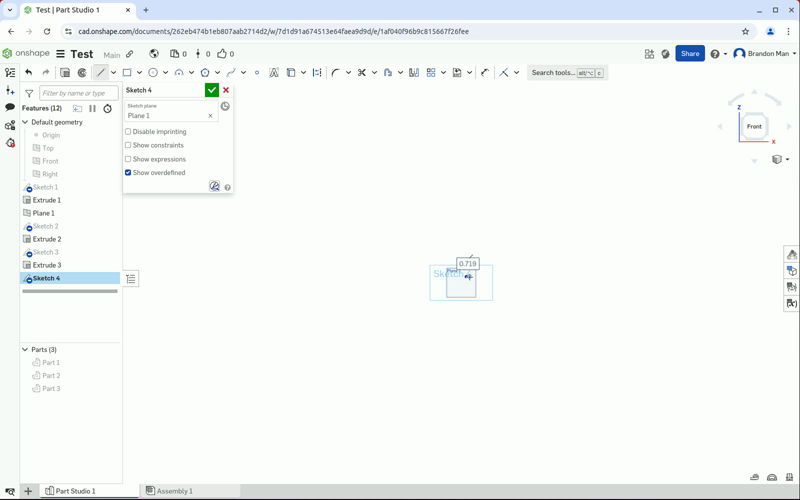
key_up(shift)
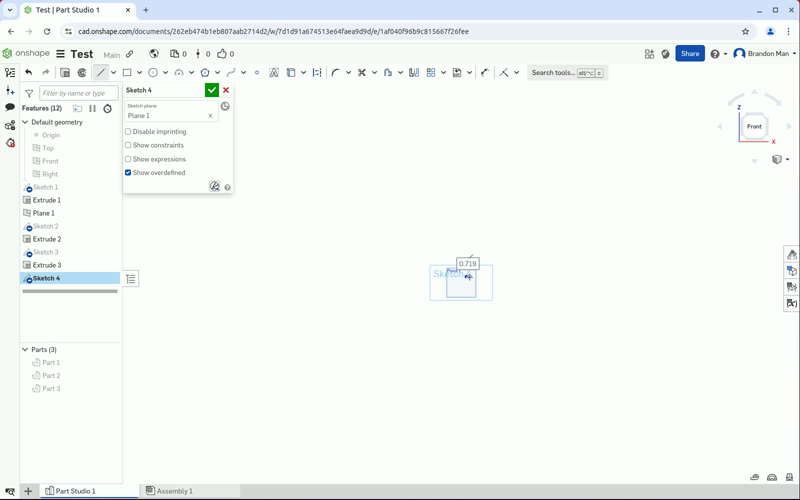
key_down(shift)
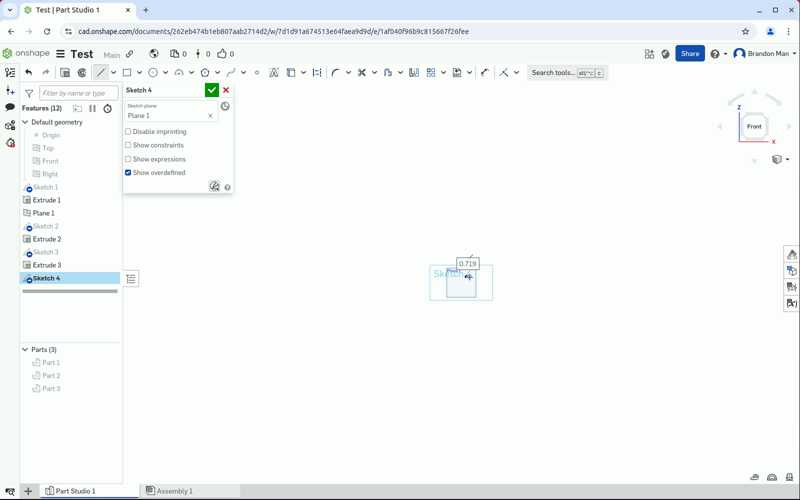
mouse_move(469, 177)
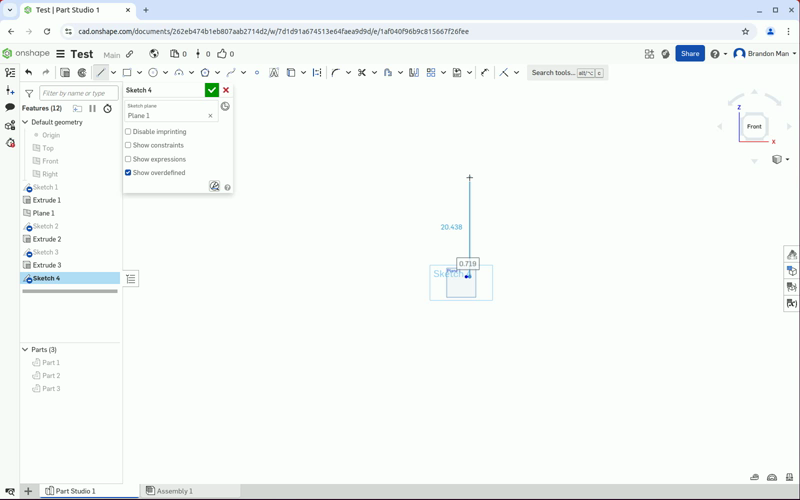
click(469, 177)
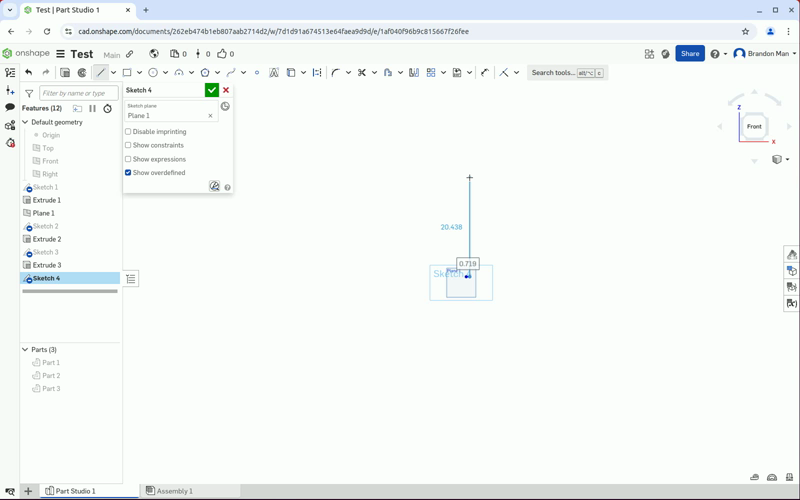
key_up(shift)
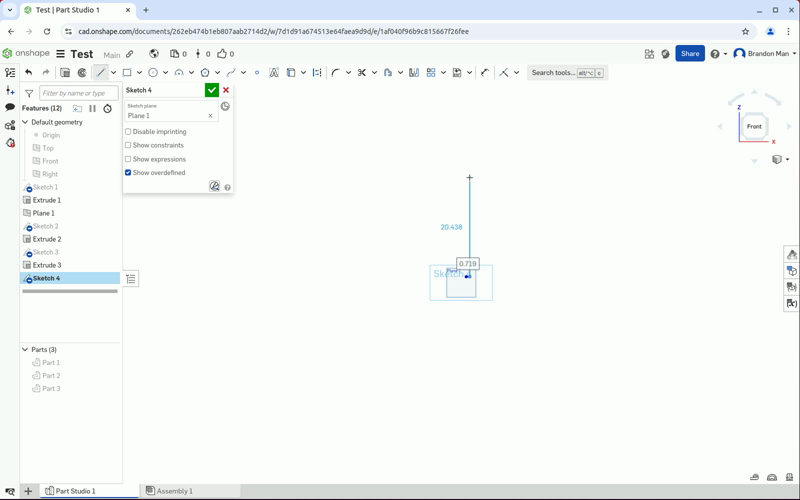
key_down(shift)
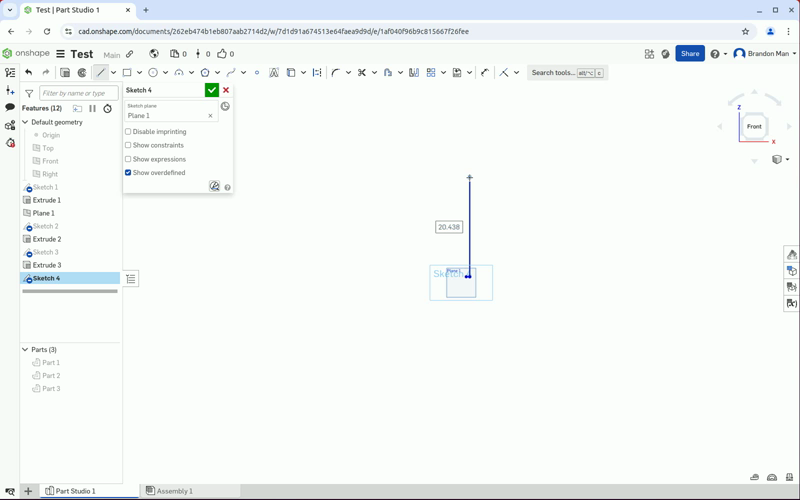
mouse_move(499, 177)
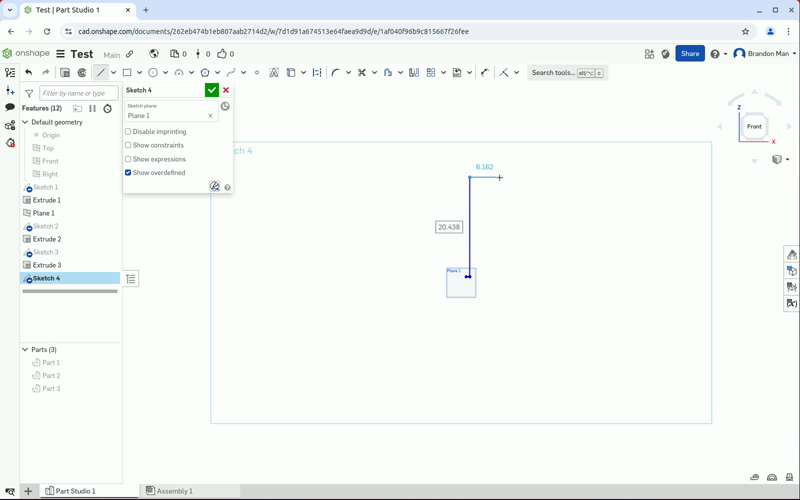
mouse_move(466, 177)
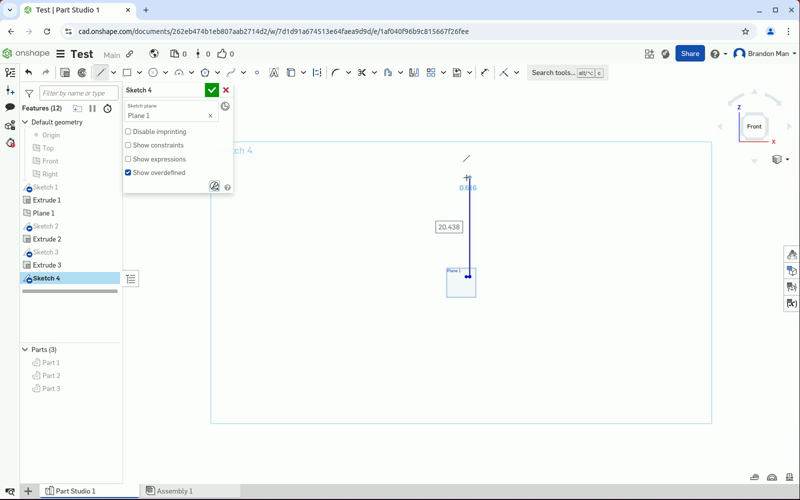
scroll(6)
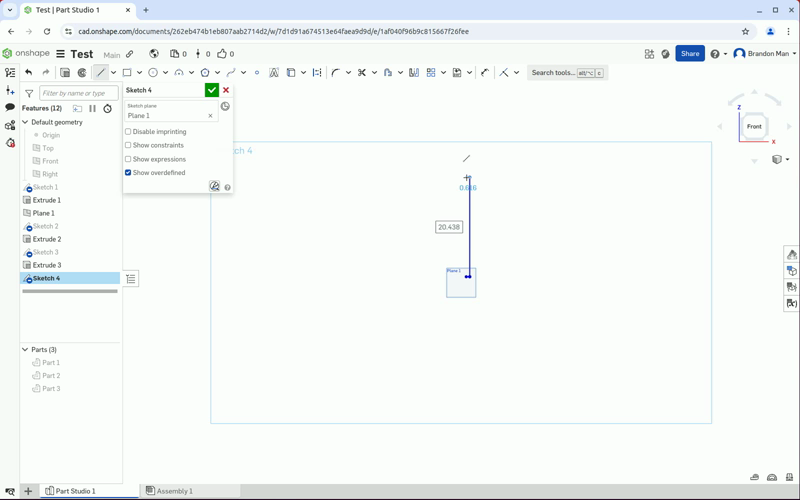
scroll(6)
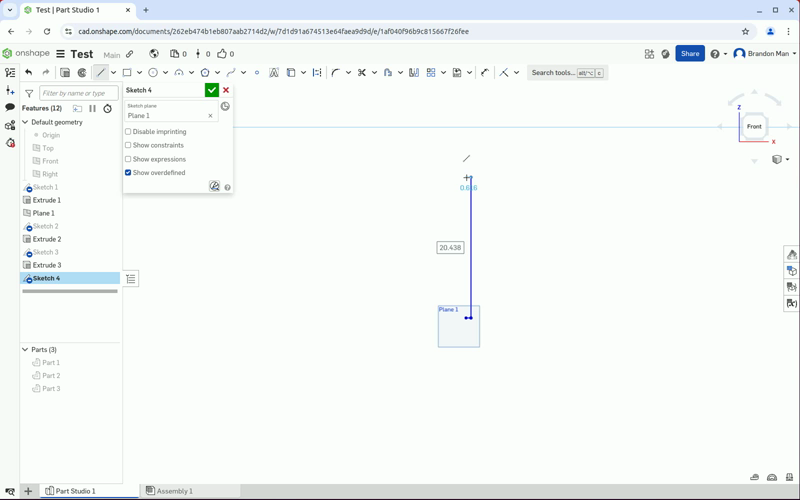
scroll(6)
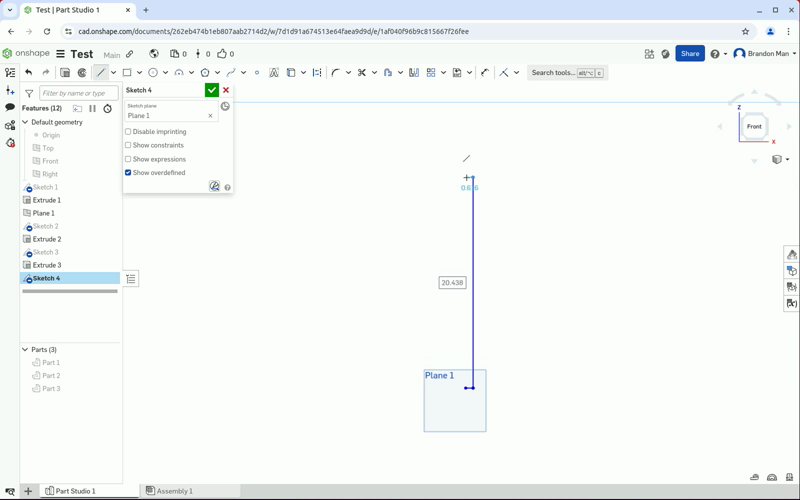
scroll(6)
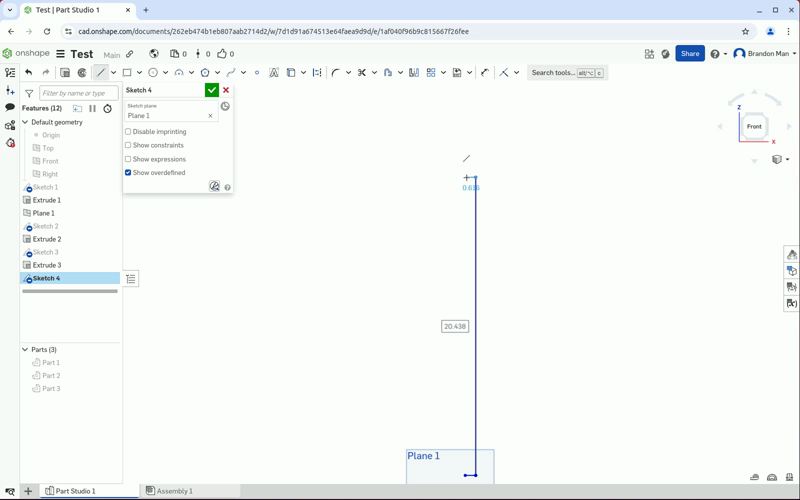
scroll(6)
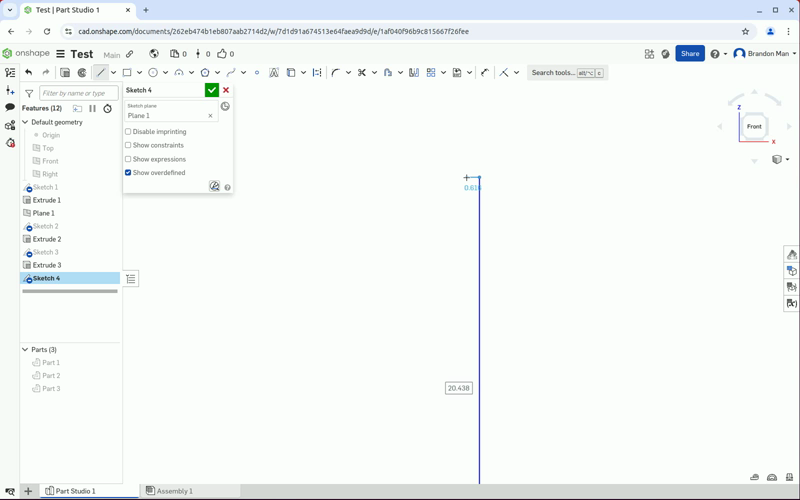
scroll(6)
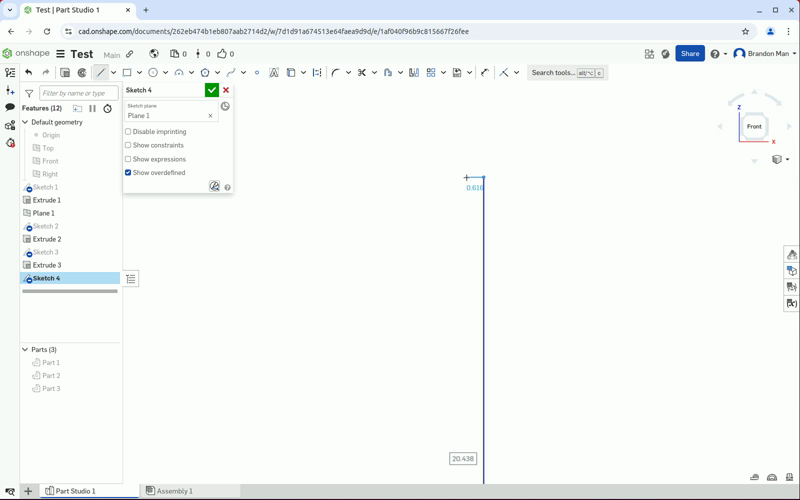
scroll(6)
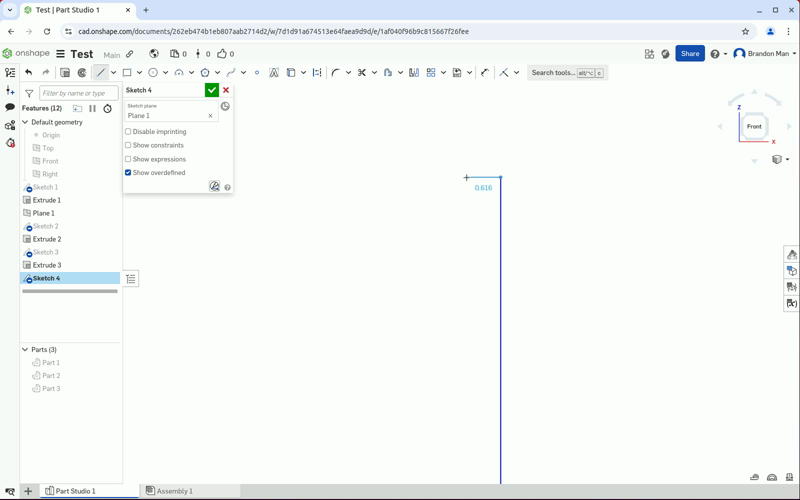
click(466, 177)
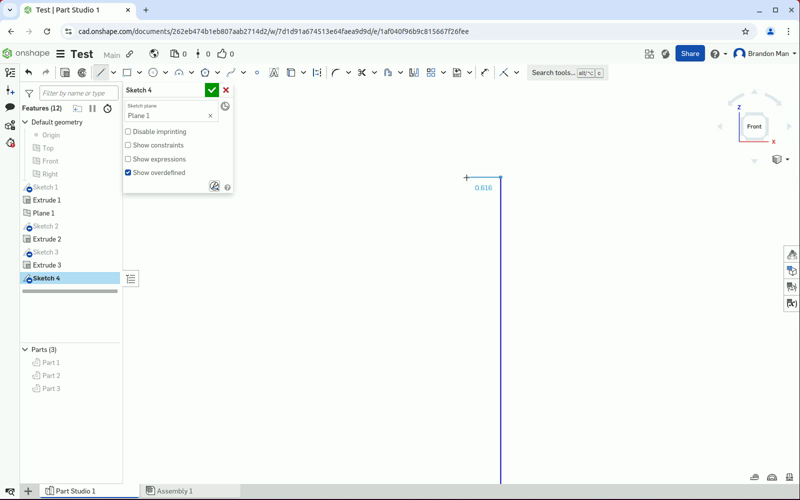
scroll(-6)
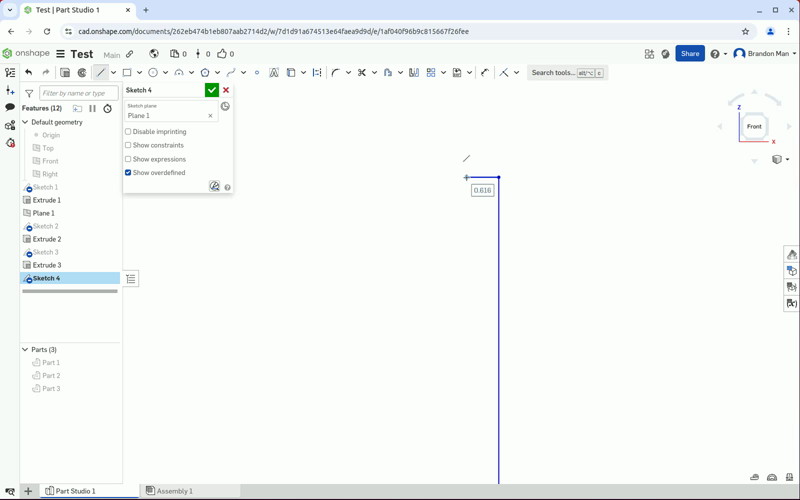
scroll(-6)
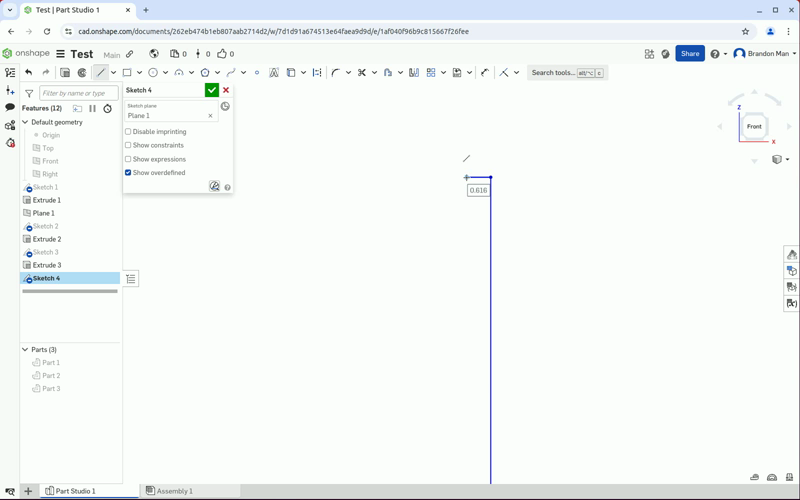
scroll(-6)
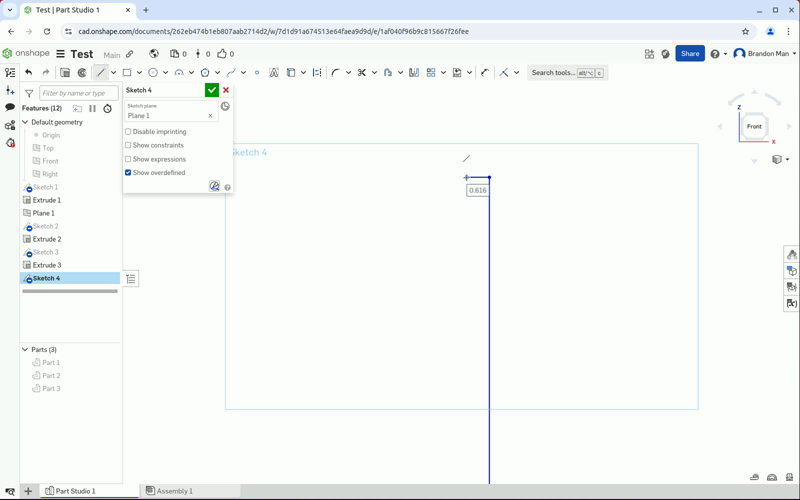
scroll(-6)
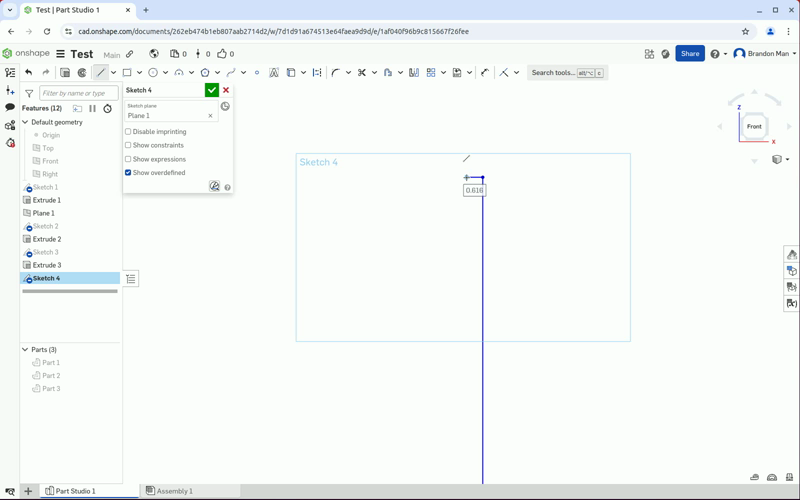
scroll(-6)
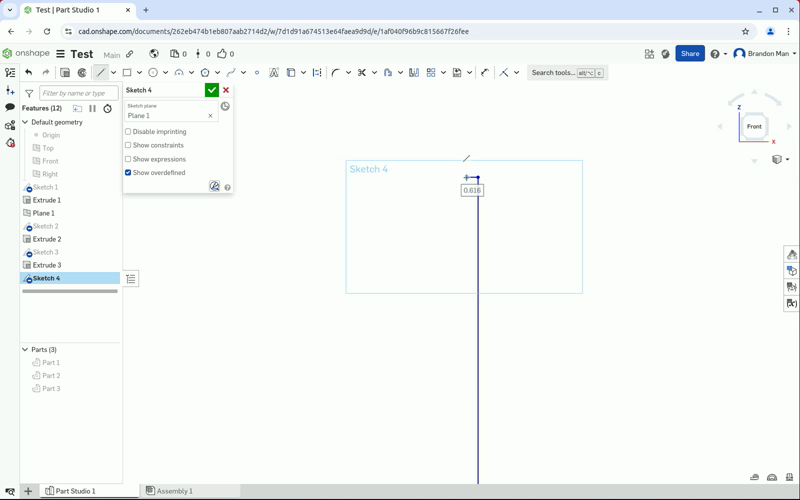
scroll(-6)
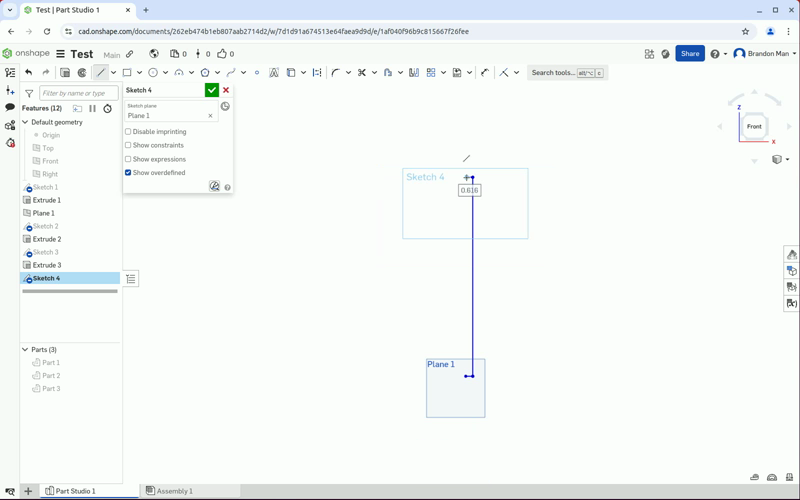
scroll(-6)
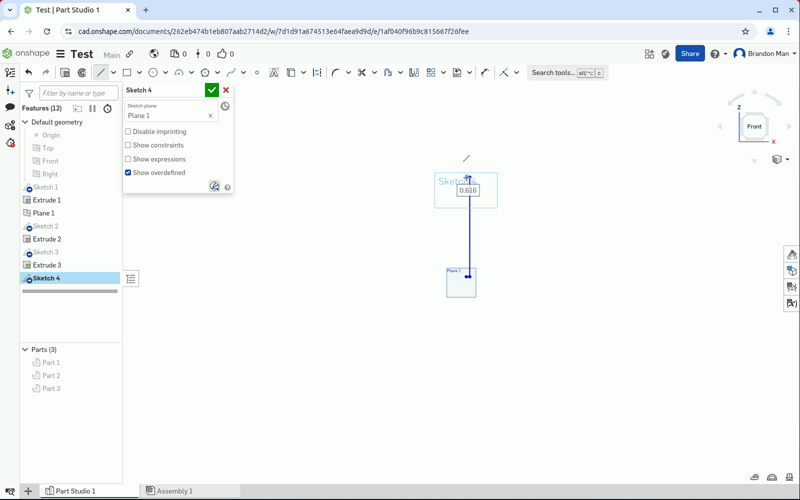
key_up(shift)
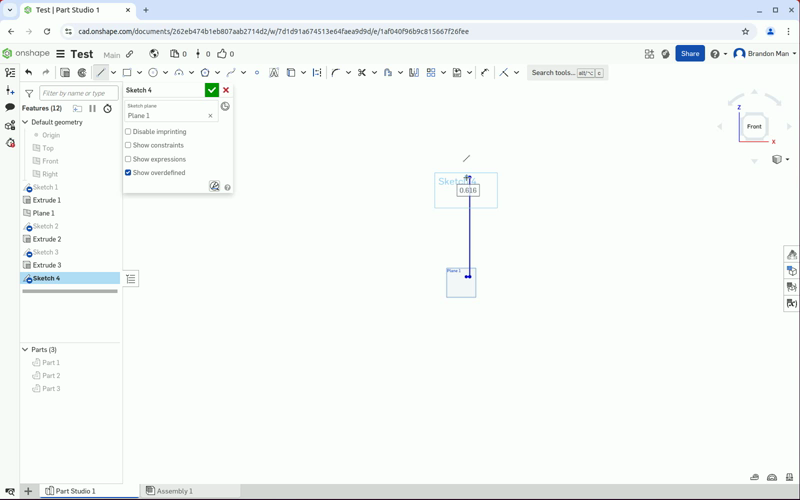
key_down(shift)
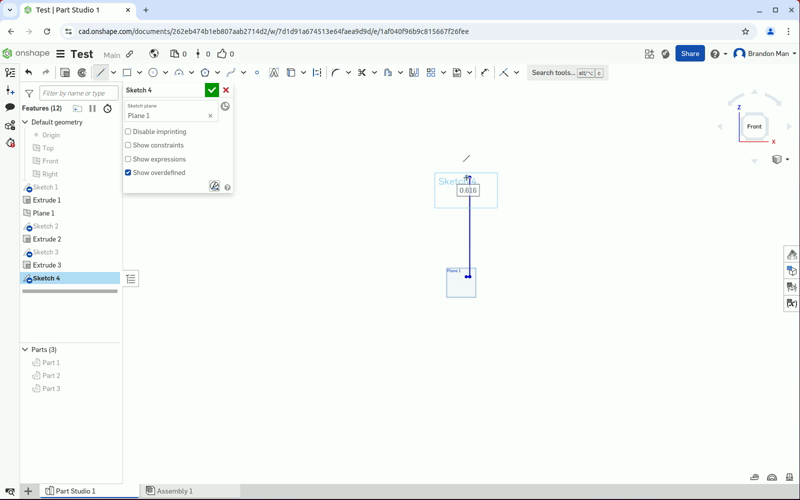
mouse_move(466, 276)
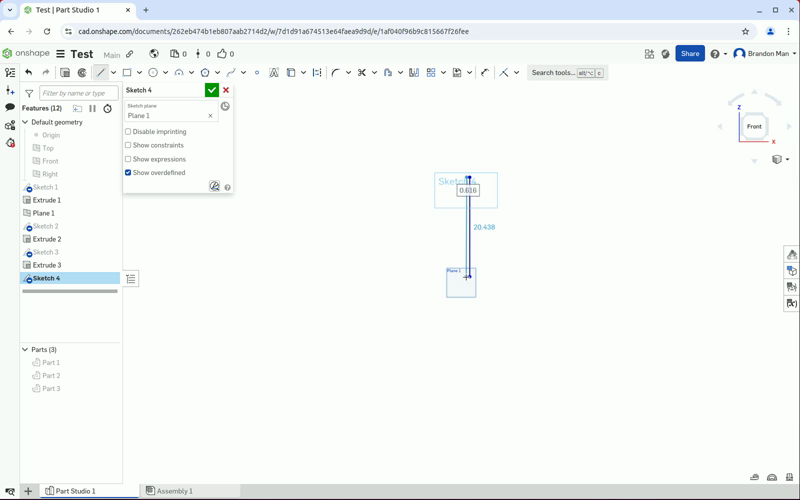
scroll(6)
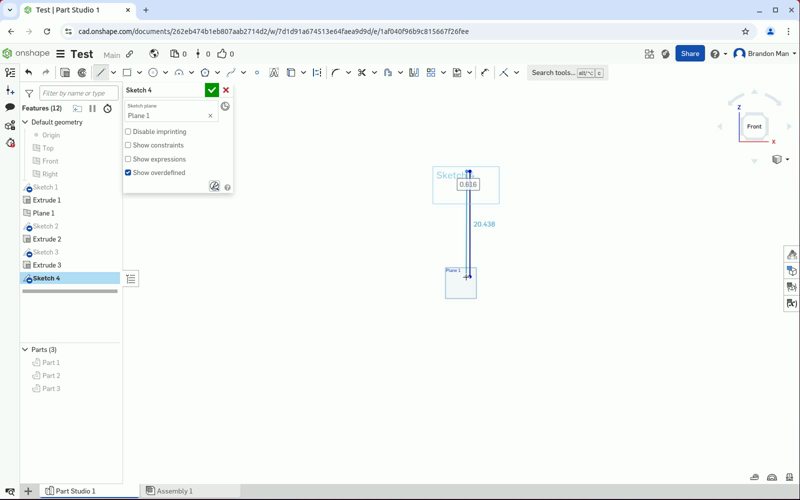
scroll(6)
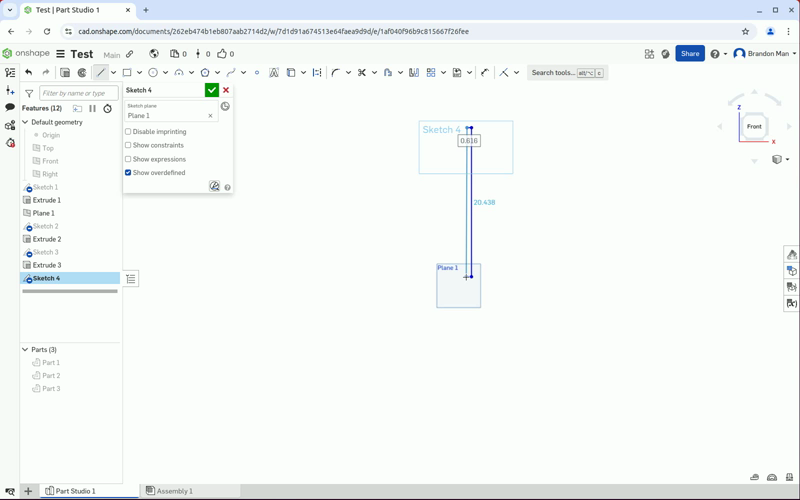
scroll(6)
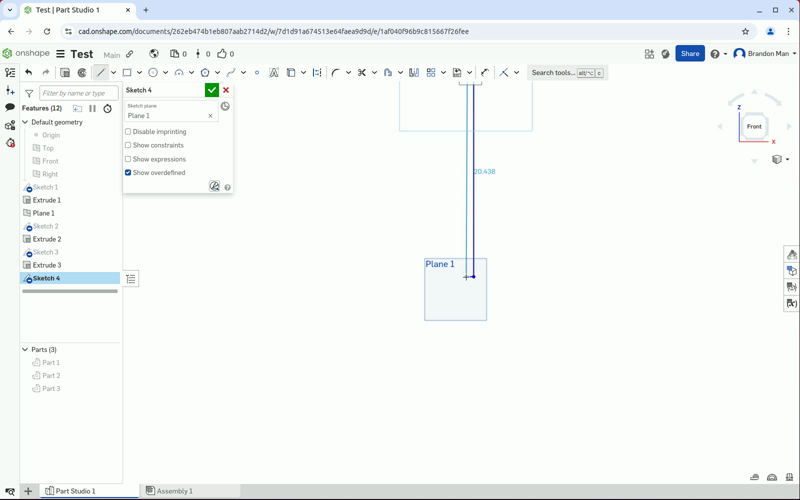
scroll(6)
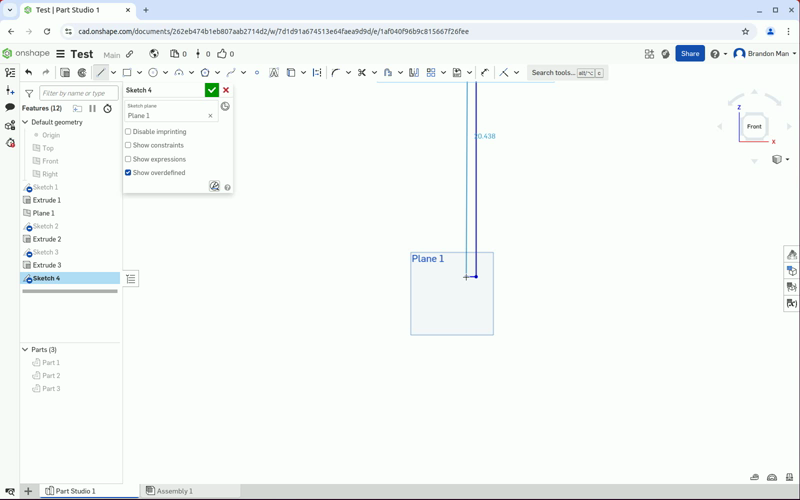
scroll(6)
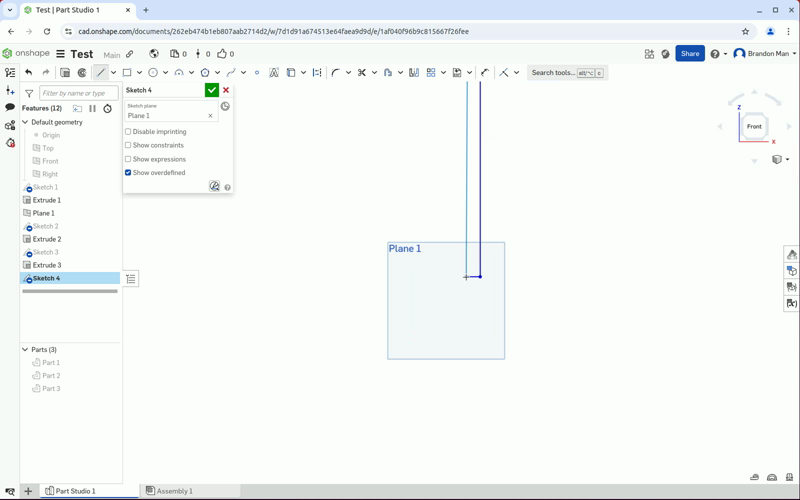
scroll(6)
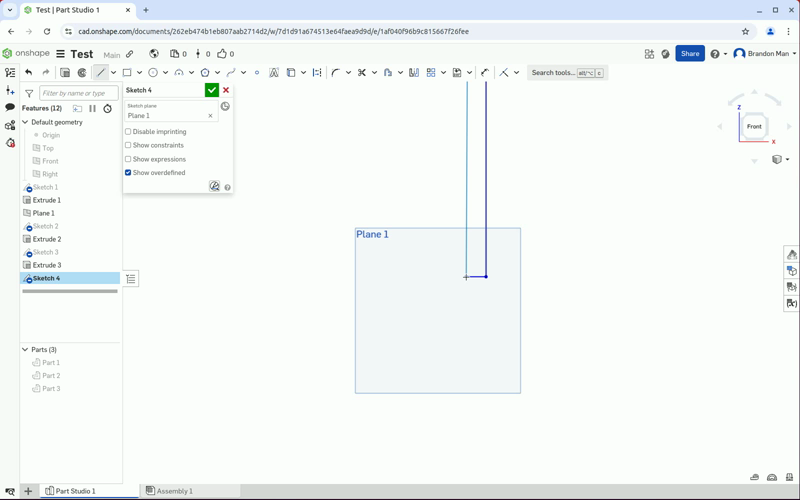
scroll(6)
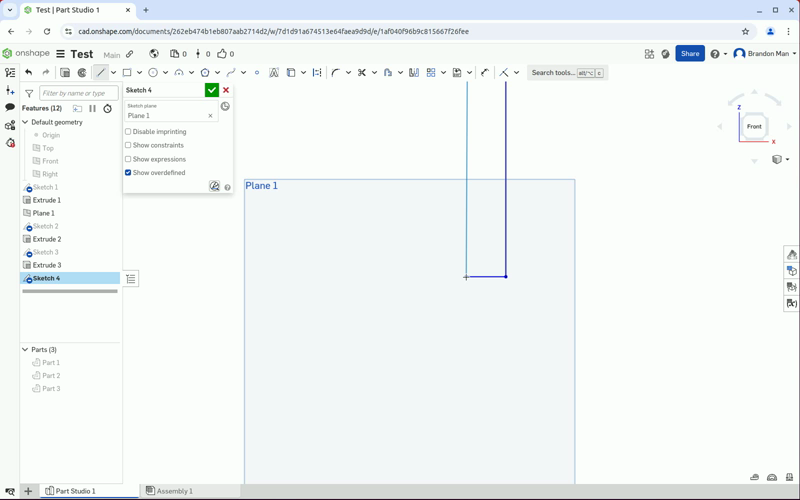
key_up(shift)
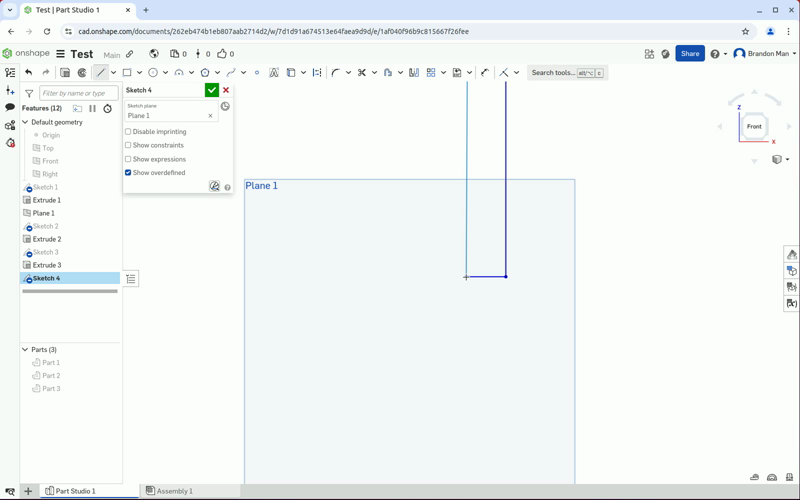
click(466, 276)
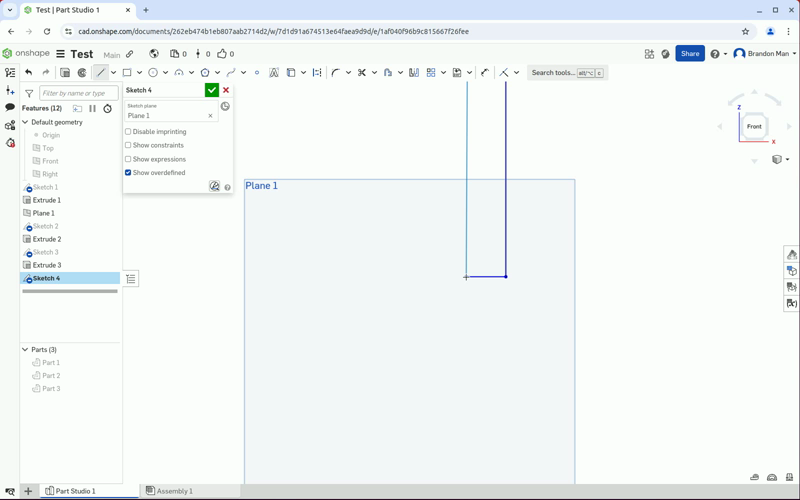
scroll(-6)
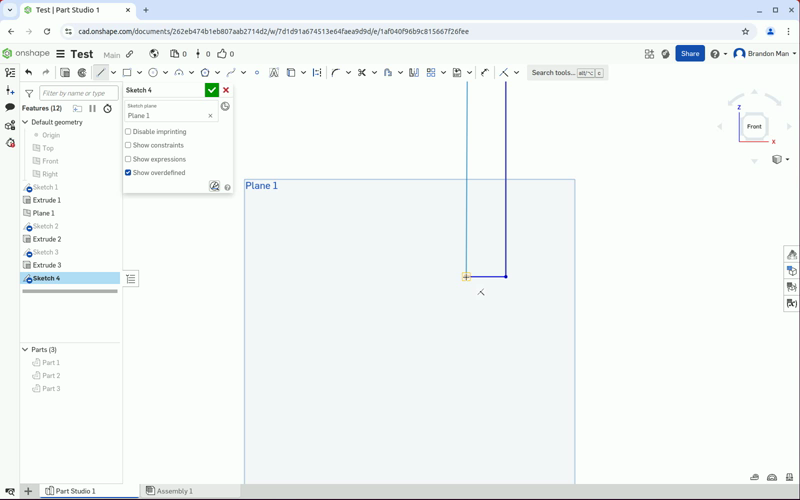
scroll(-6)
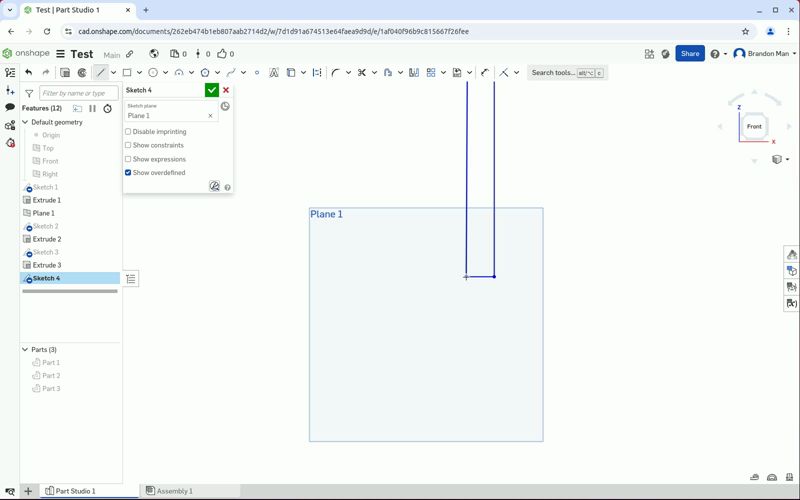
scroll(-6)
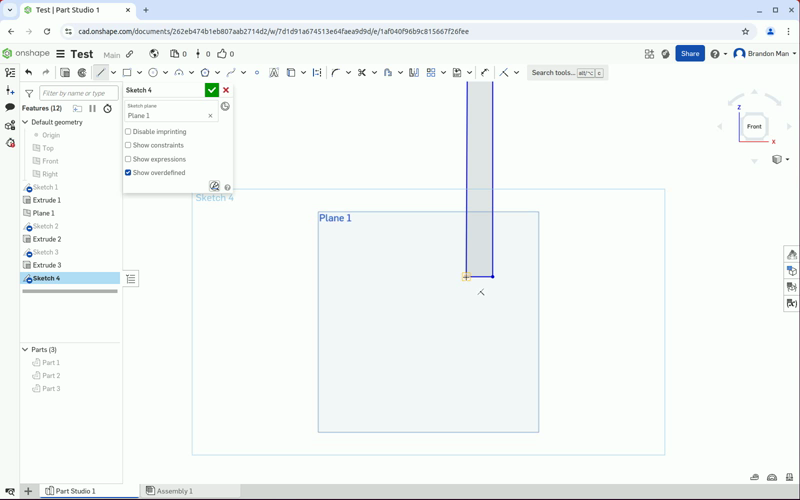
scroll(-6)
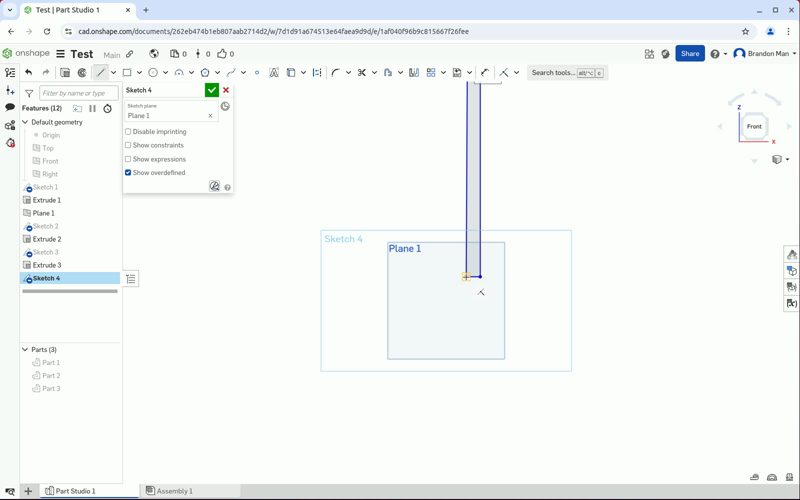
scroll(-6)
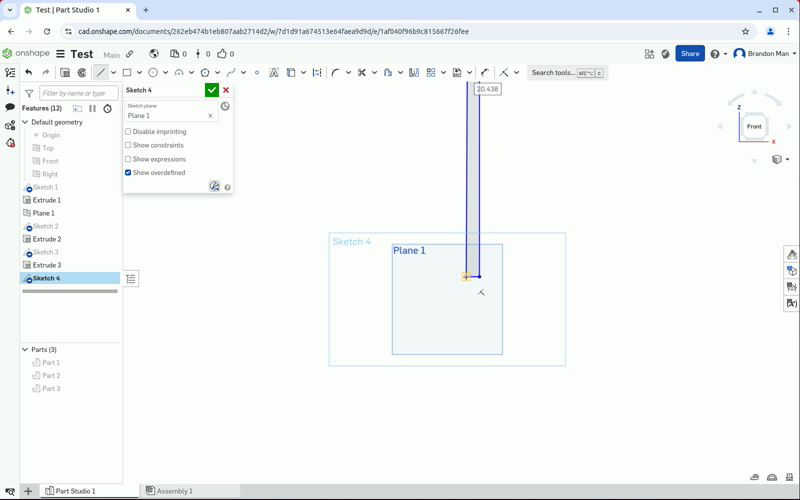
scroll(-6)
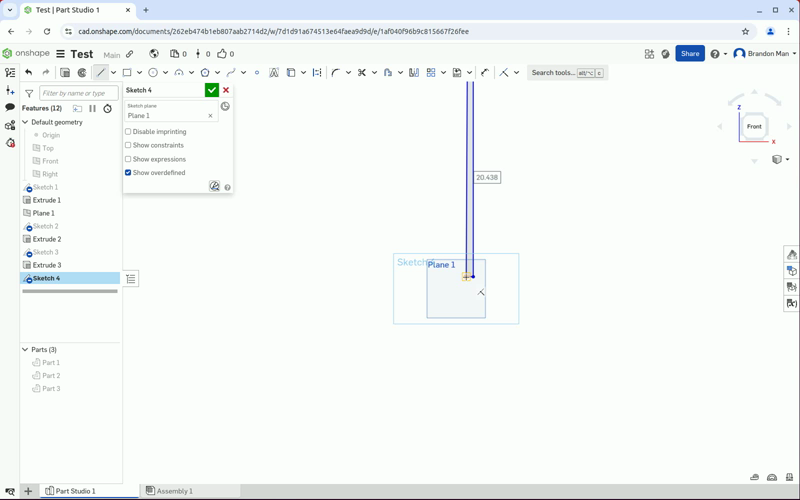
scroll(-6)
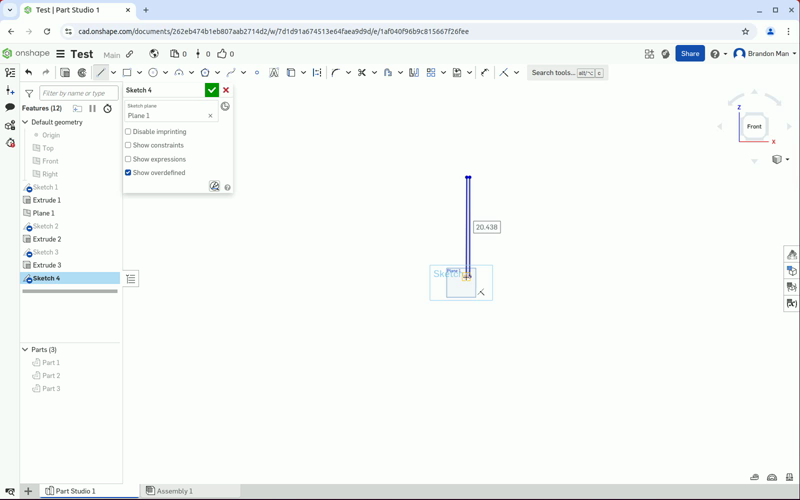
key(esc)
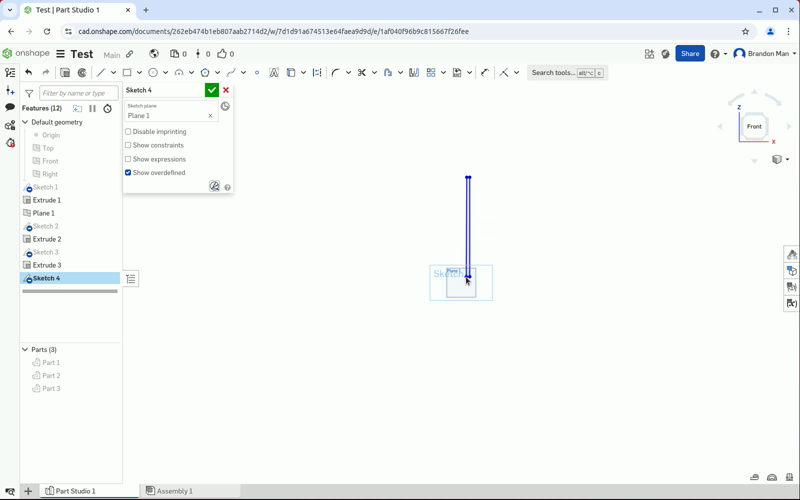
mouse_move(468, 199)
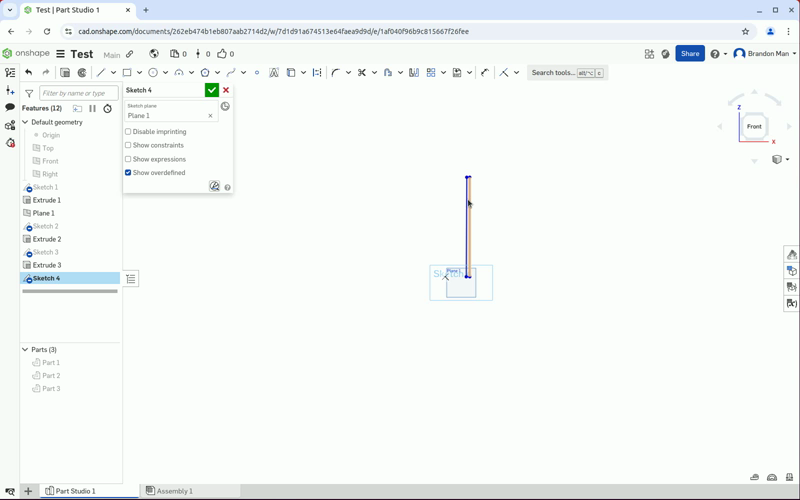
scroll(6)
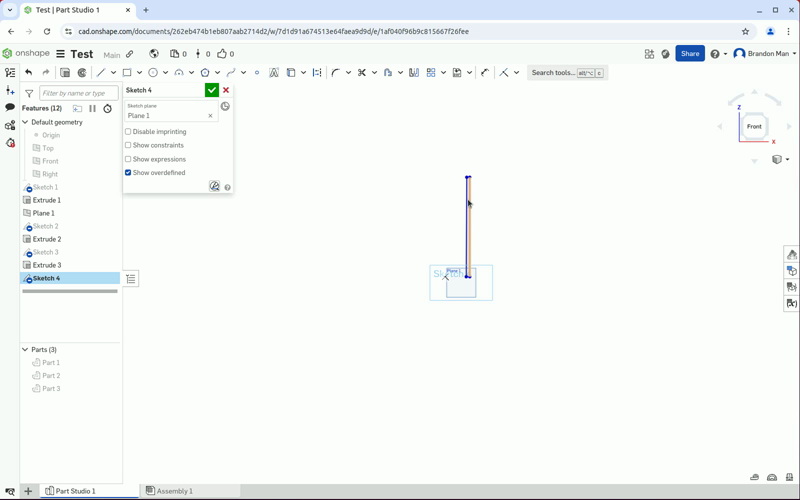
scroll(6)
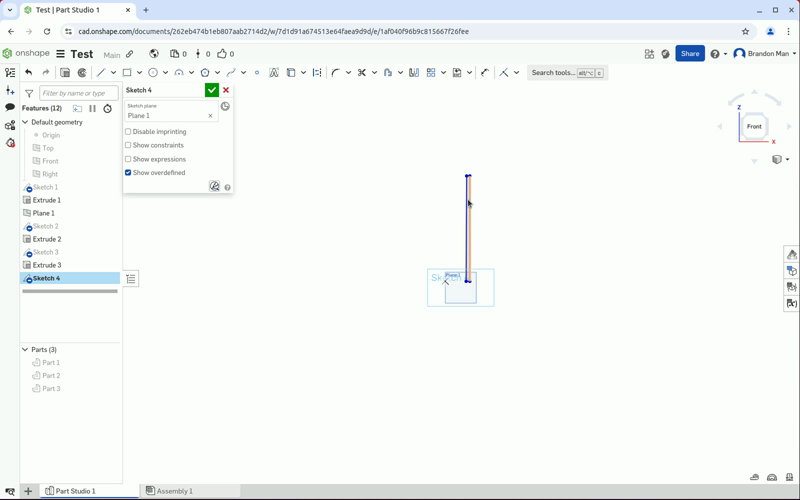
scroll(6)
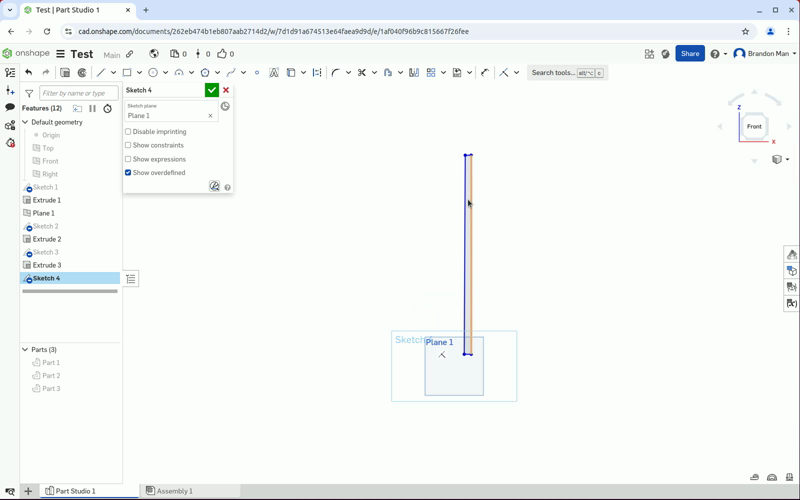
scroll(6)
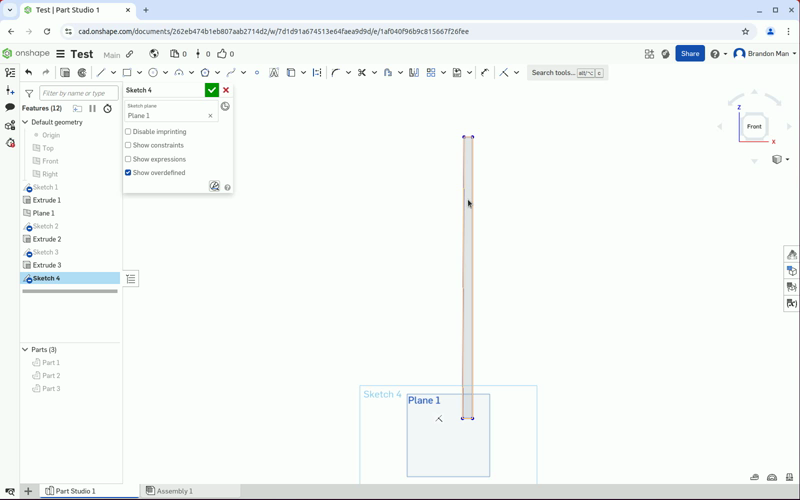
scroll(6)
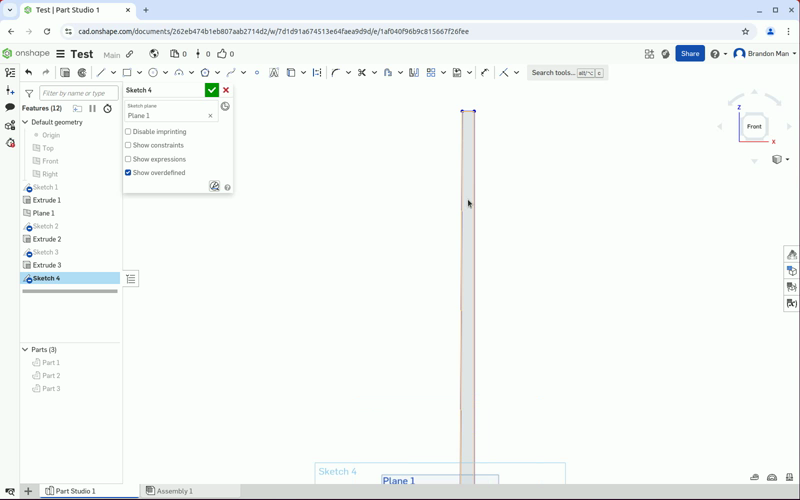
scroll(6)
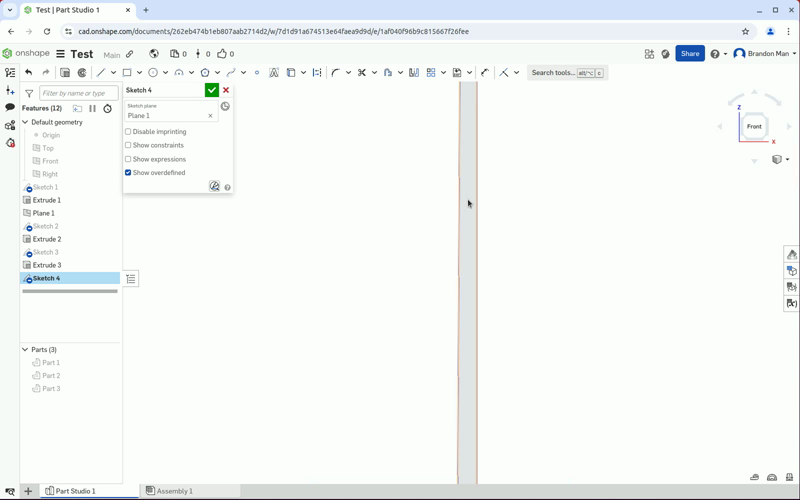
scroll(6)
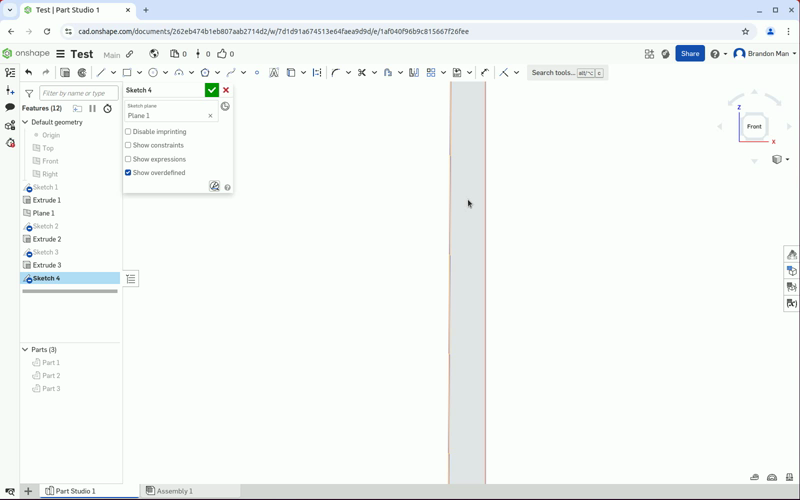
click(468, 199)
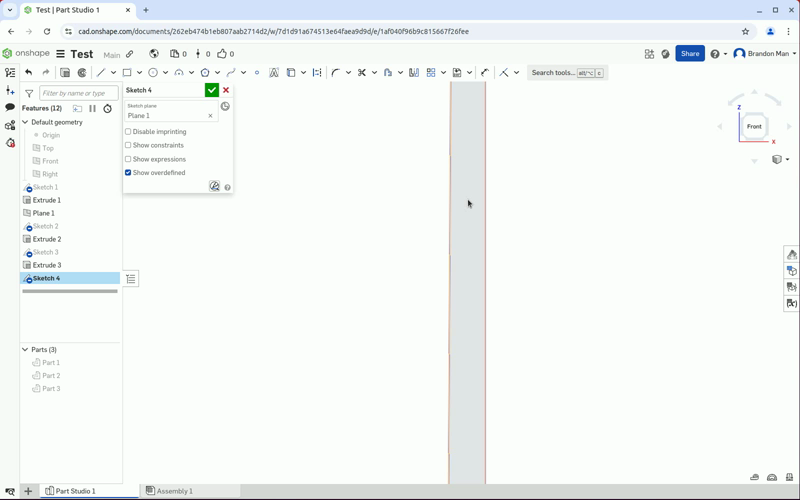
scroll(-6)
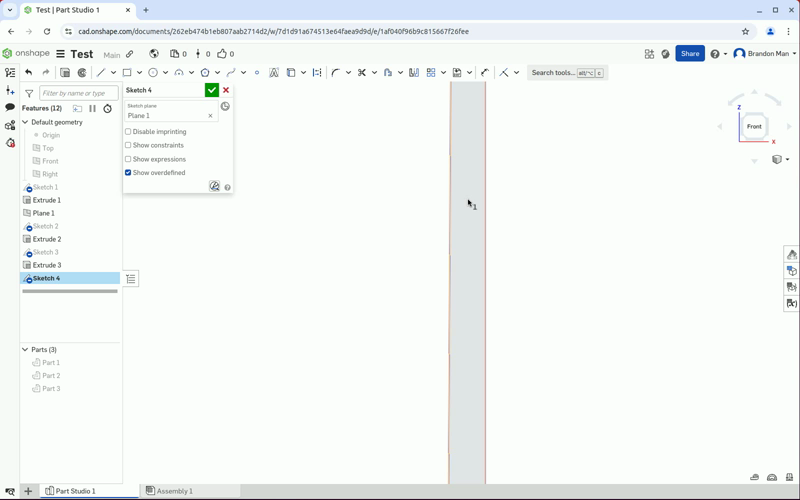
scroll(-6)
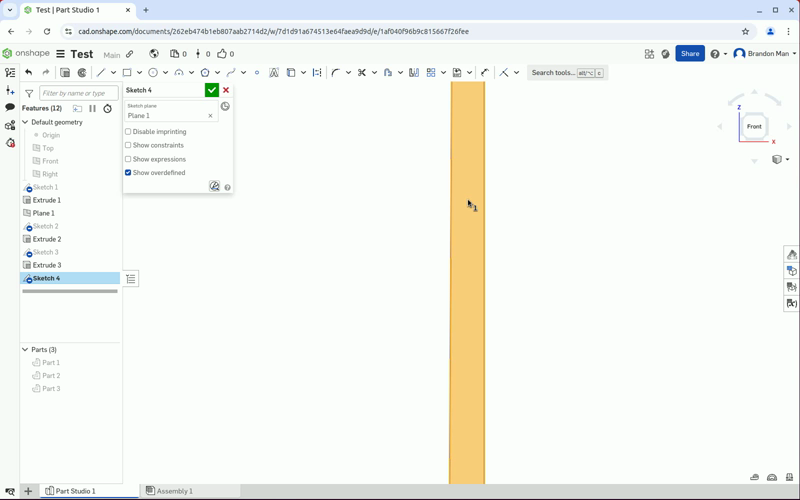
scroll(-6)
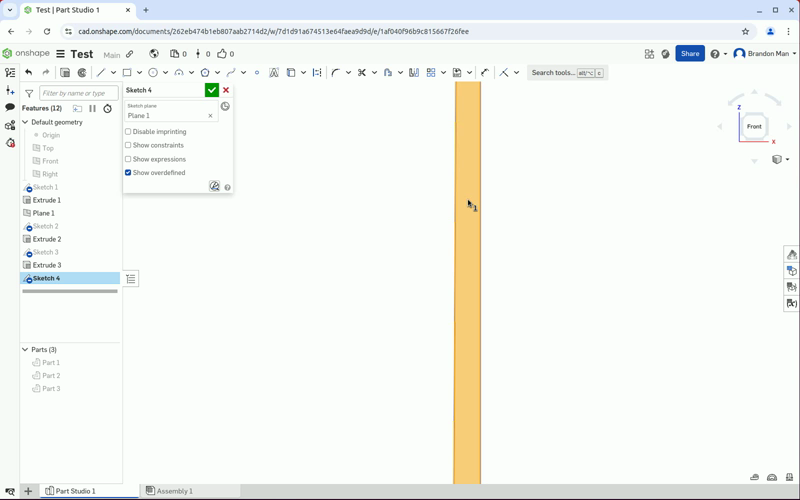
scroll(-6)
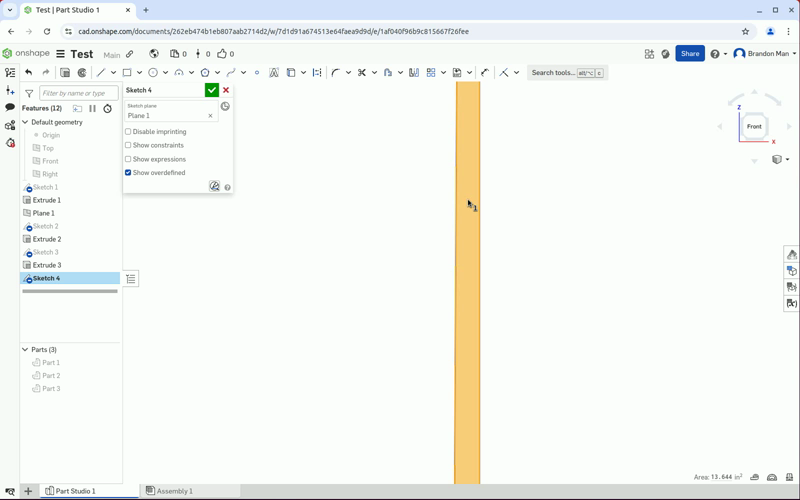
scroll(-6)
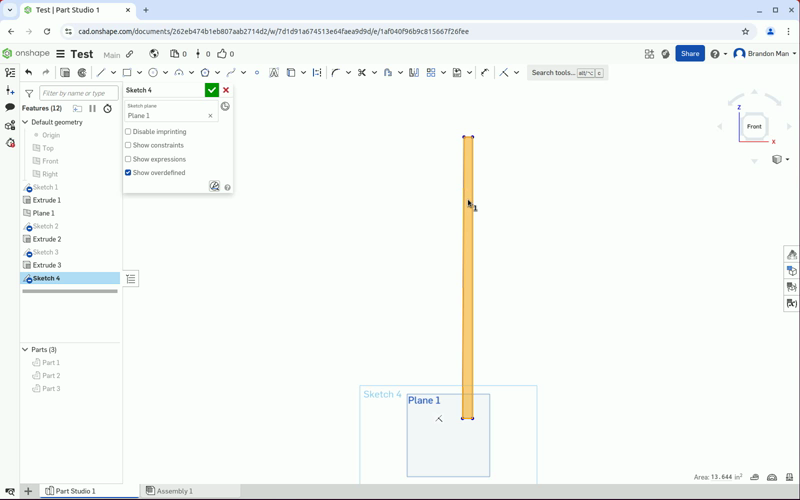
scroll(-6)
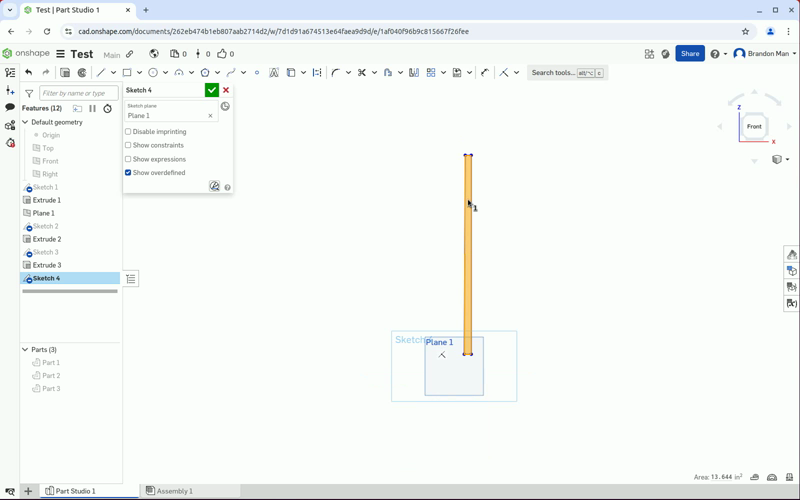
scroll(-6)
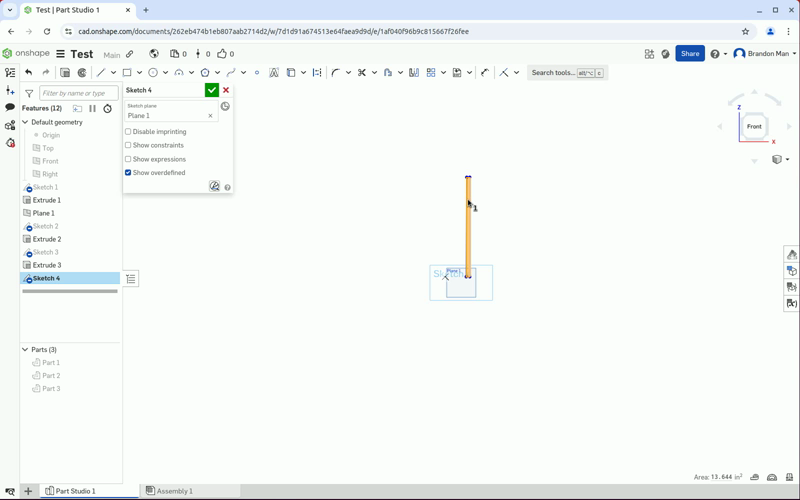
mouse_move(73, 352)
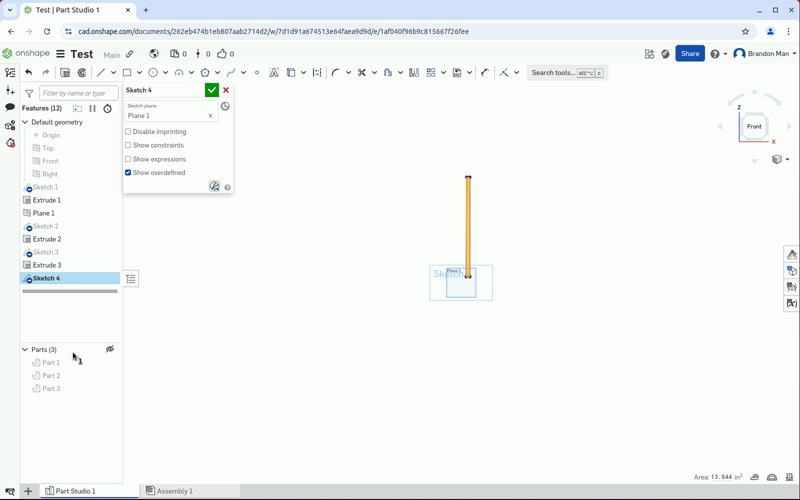
key(shift+y)
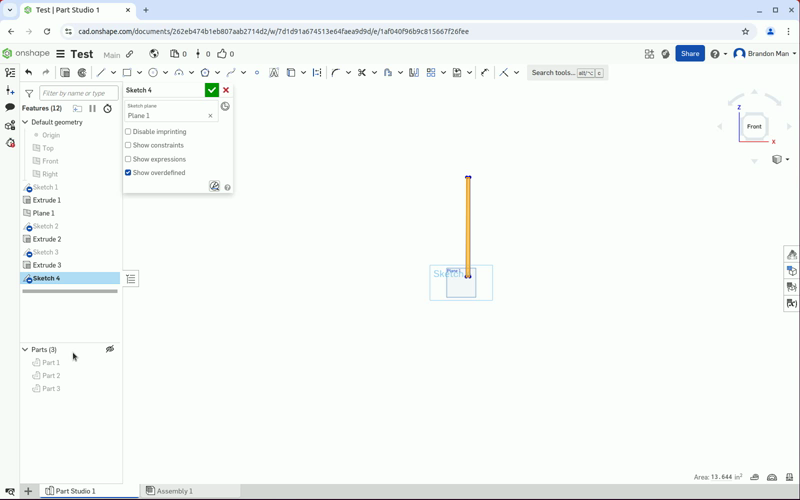
key(shift+e)
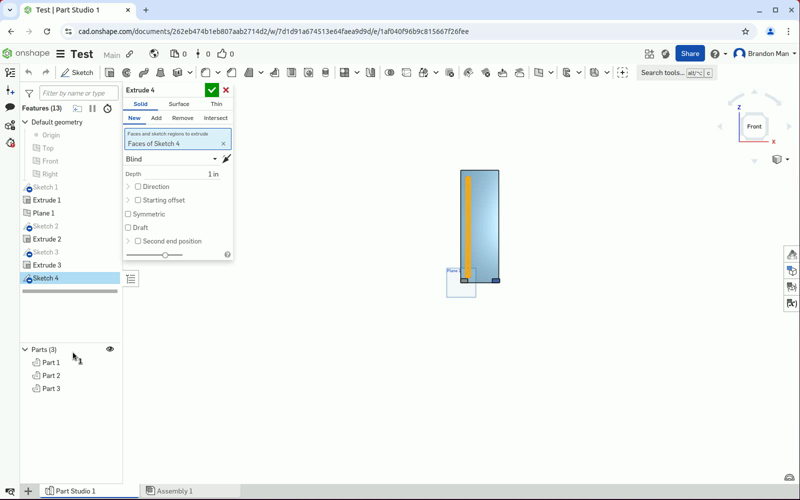
mouse_move(143, 106)
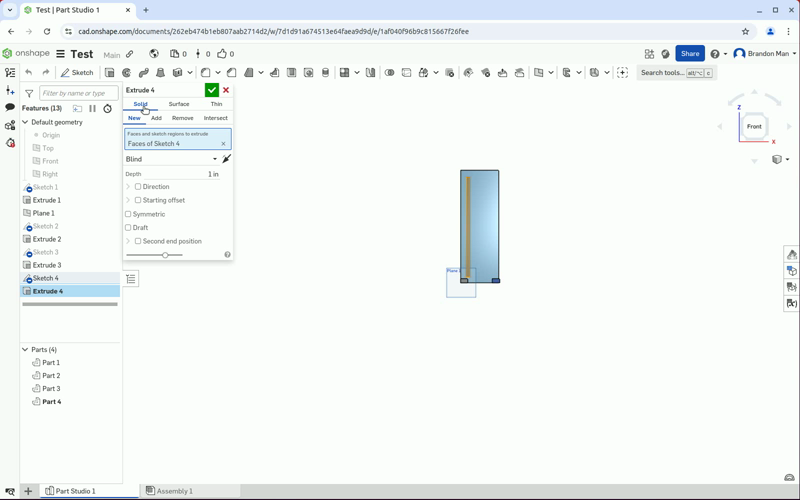
click(143, 106)
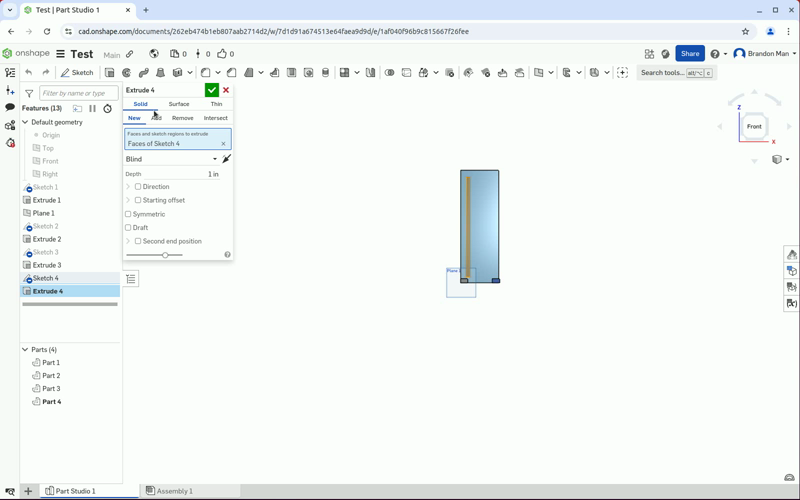
mouse_move(186, 120)
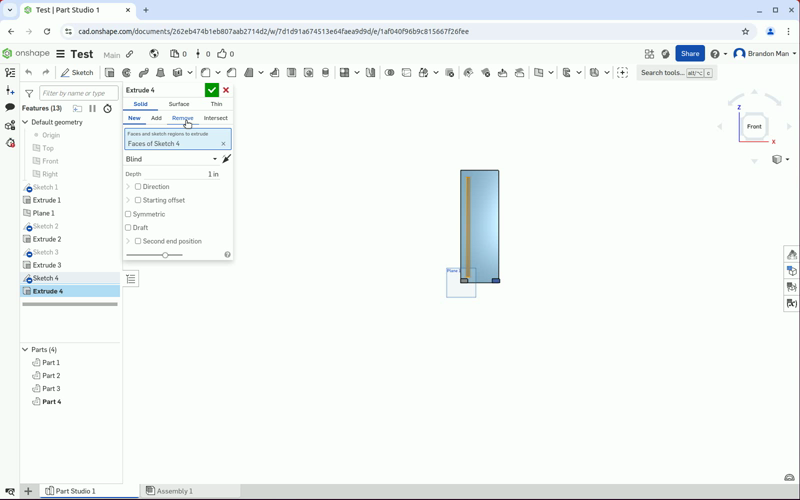
click(186, 120)
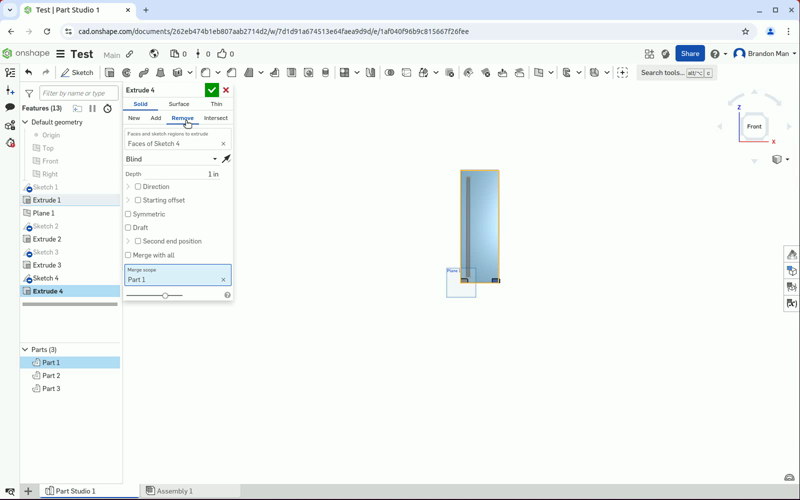
key(tab, 4)
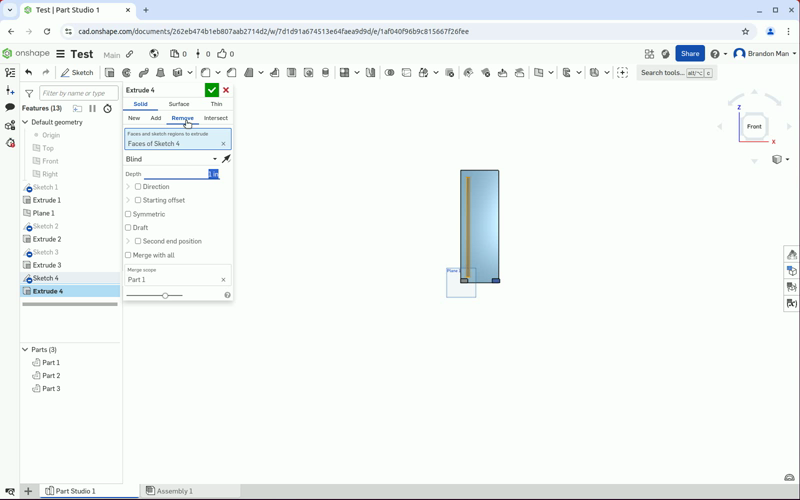
text(1.204)
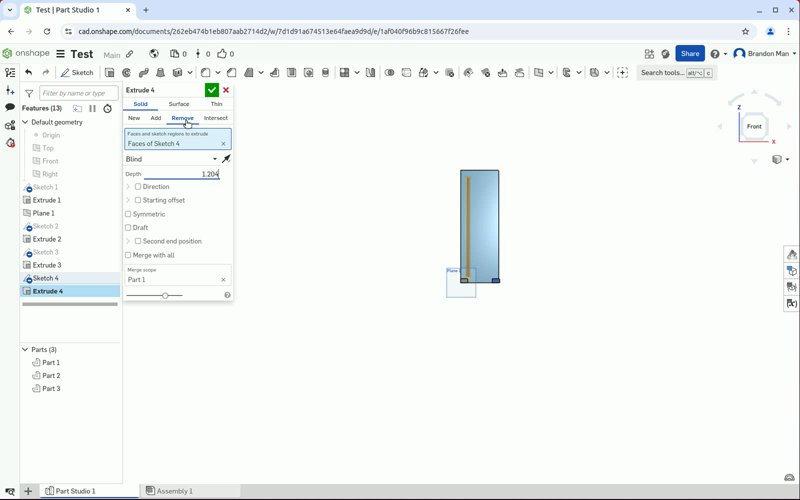
key(tab, 6)
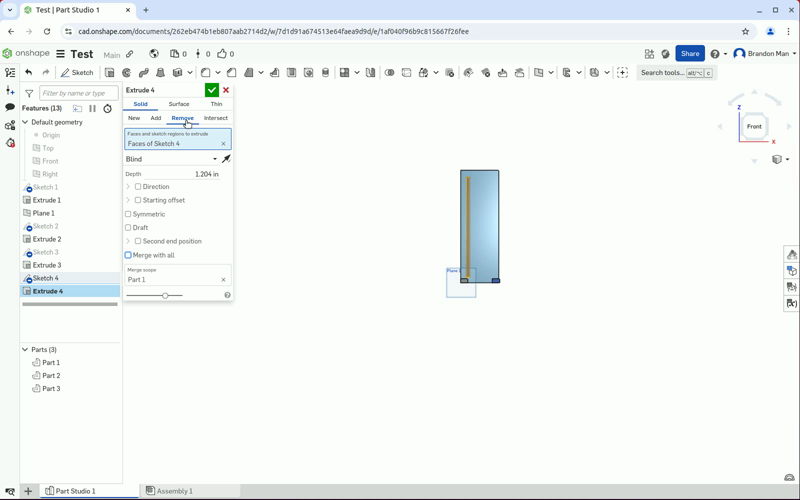
key(space)
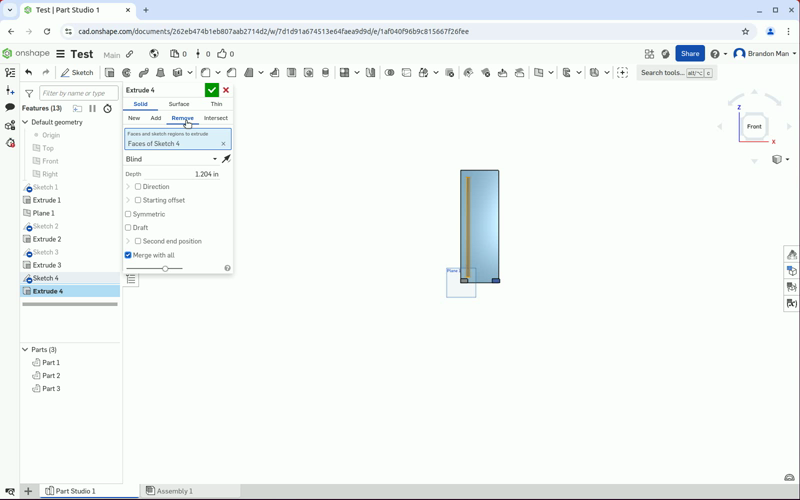
key(enter)
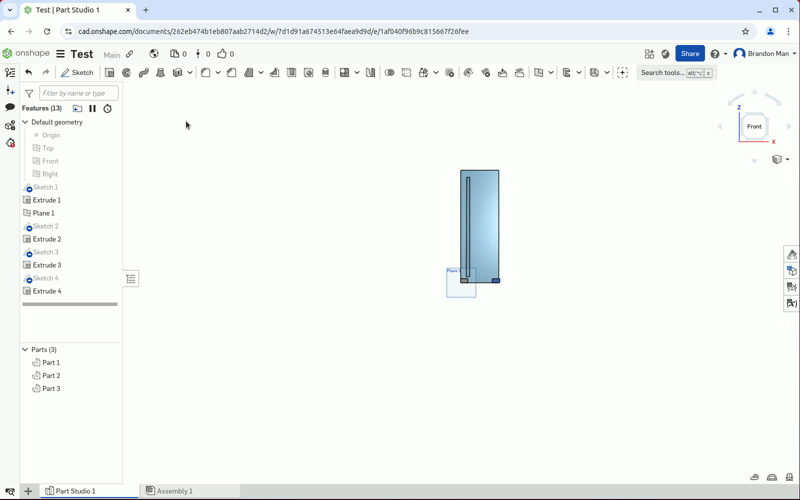
key(shift+h)
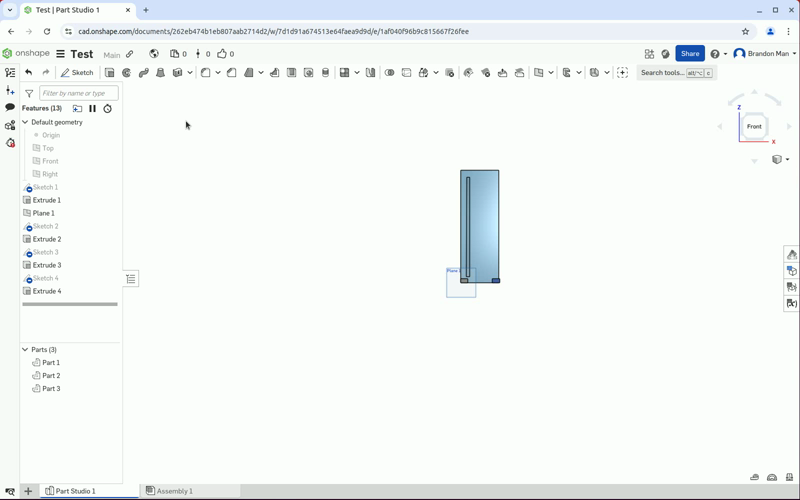
key(shift+h)
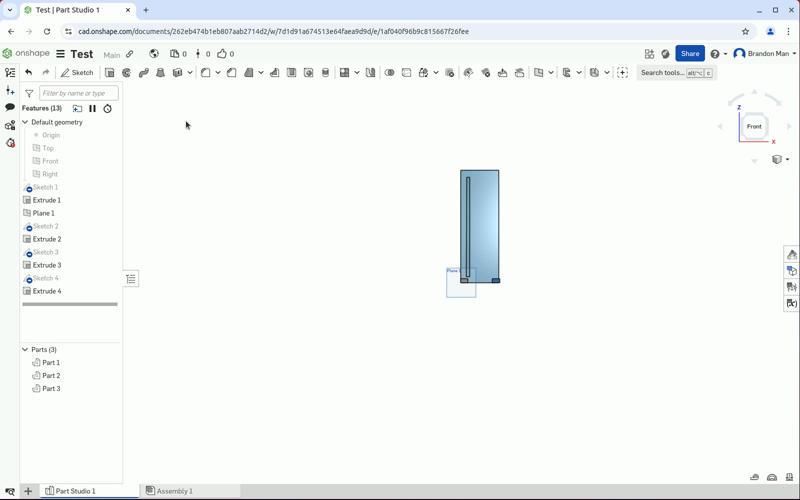
mouse_move(73, 189)
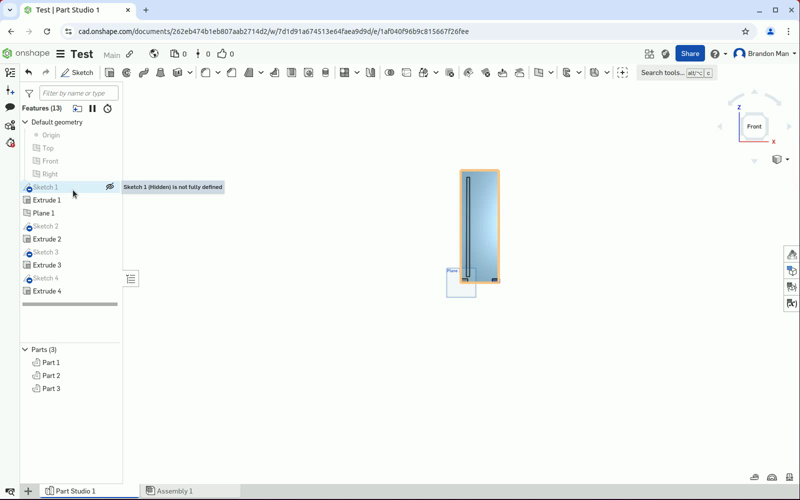
click(73, 189)
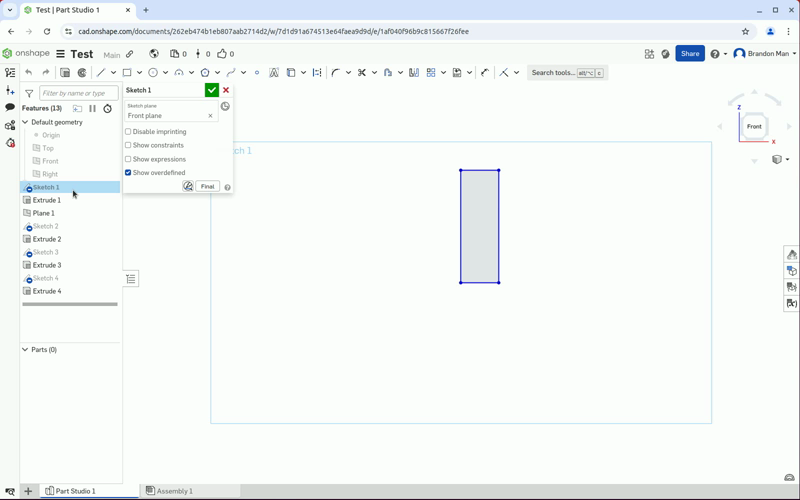
mouse_move(229, 92)
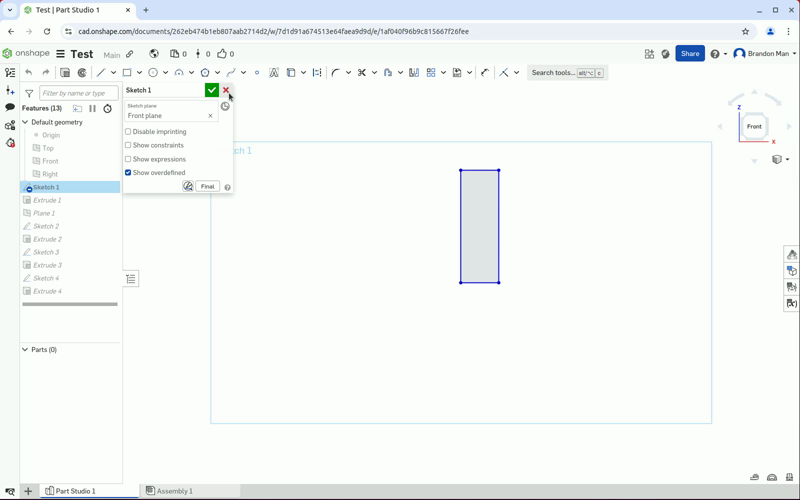
click(229, 92)
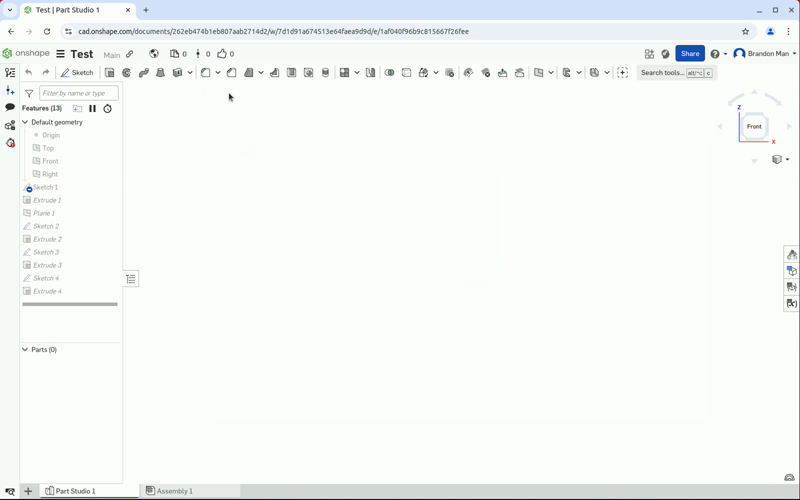
key(shift+s)
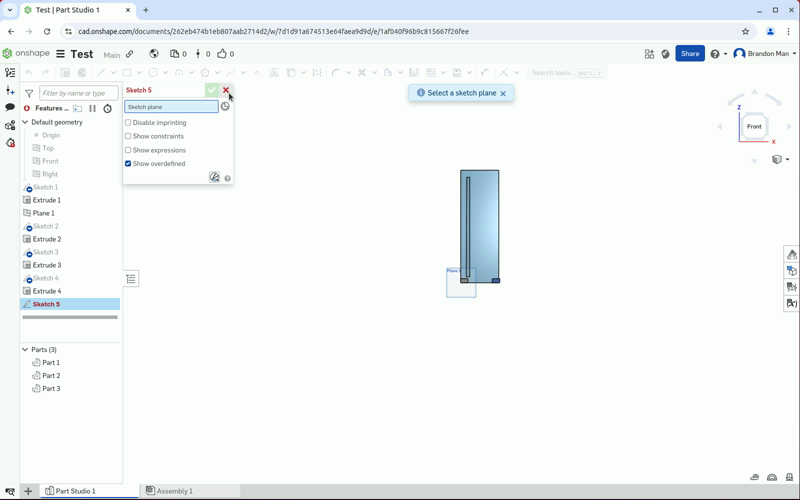
mouse_move(73, 215)
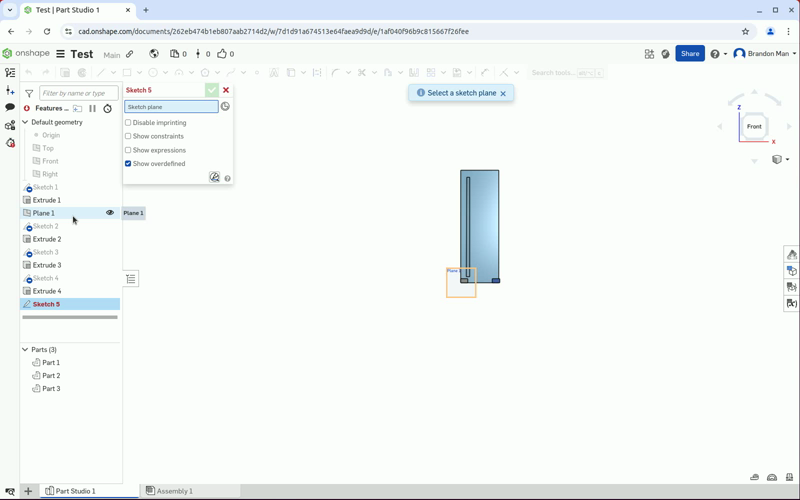
click(73, 215)
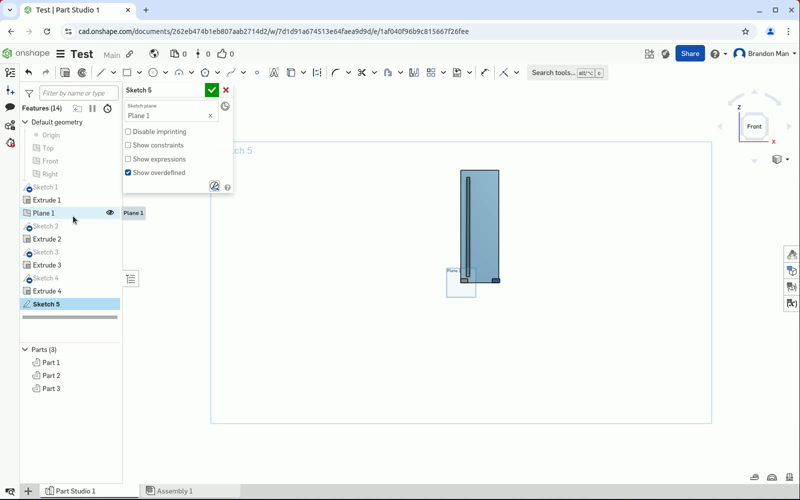
mouse_move(73, 352)
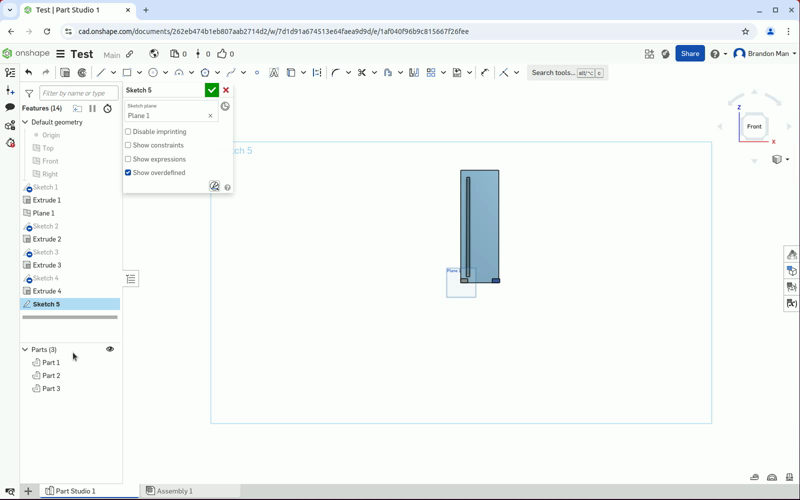
key(y)
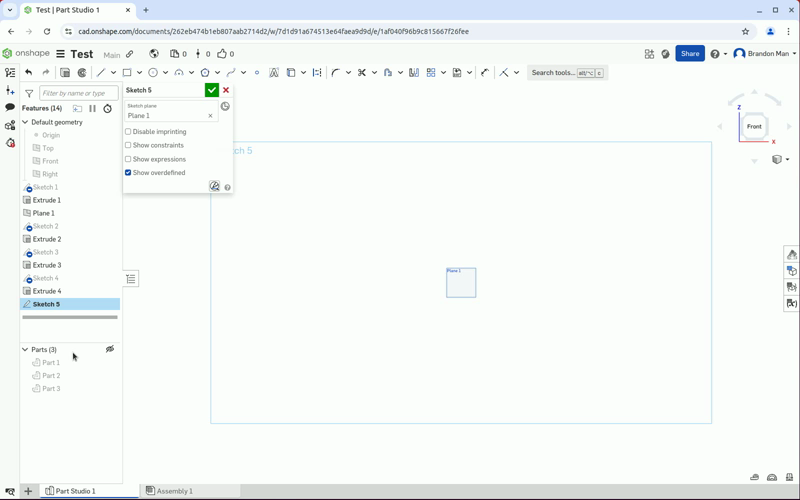
key(l)
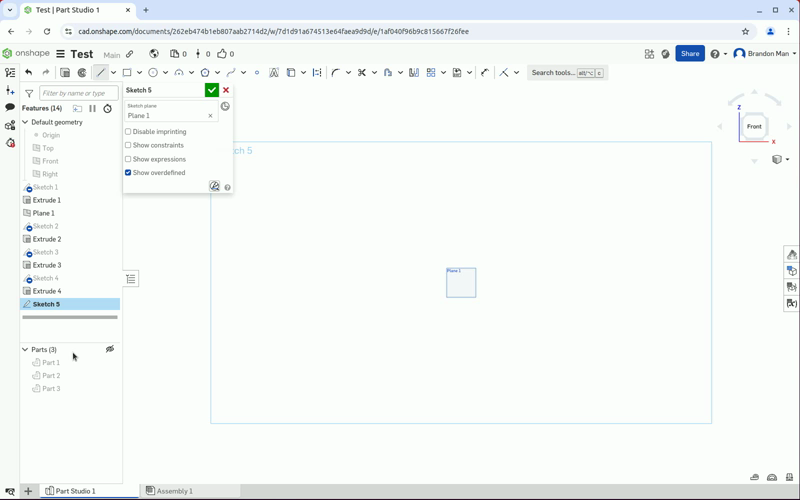
key_down(shift)
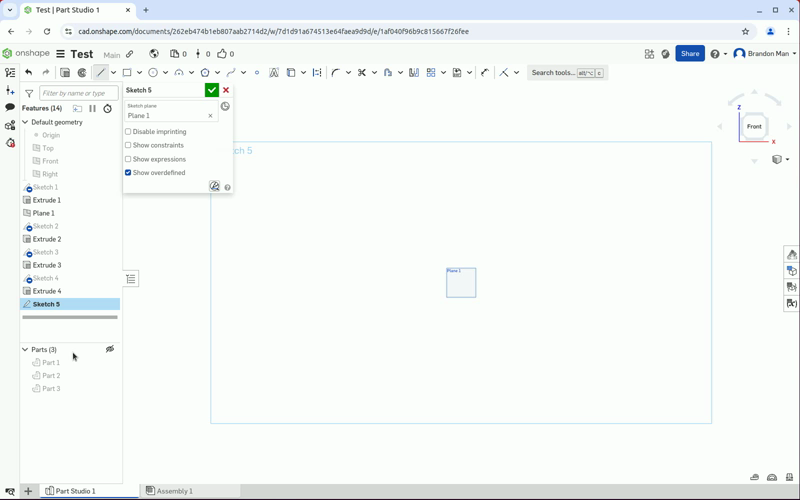
mouse_move(489, 276)
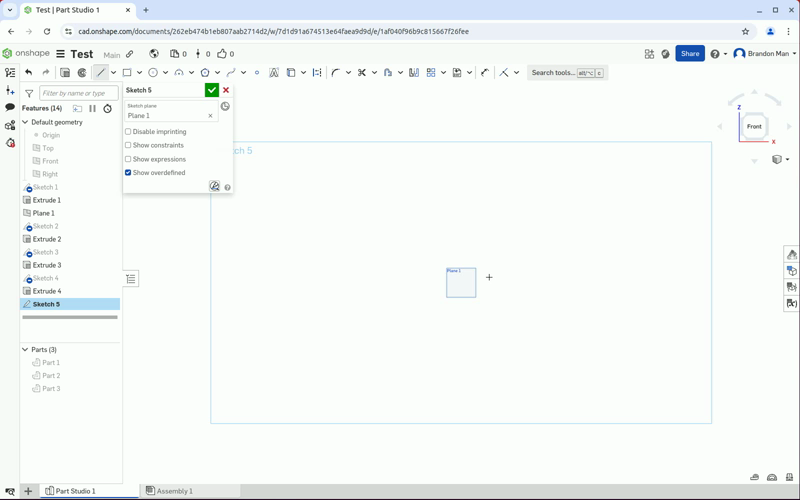
click(489, 276)
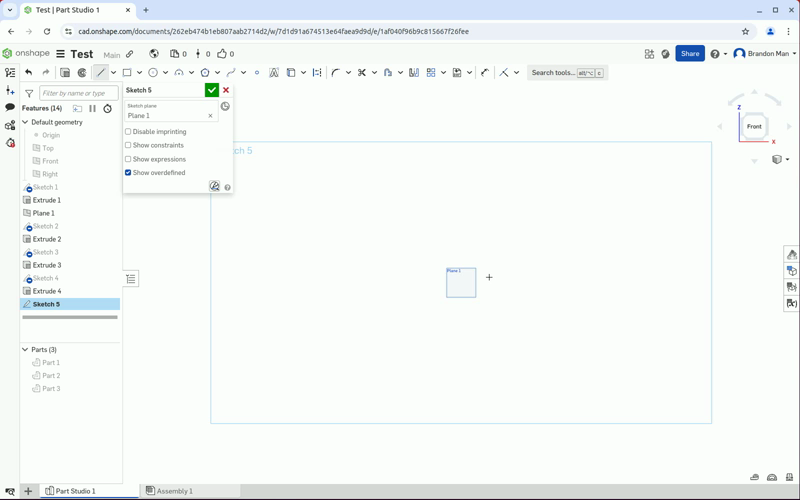
key_up(shift)
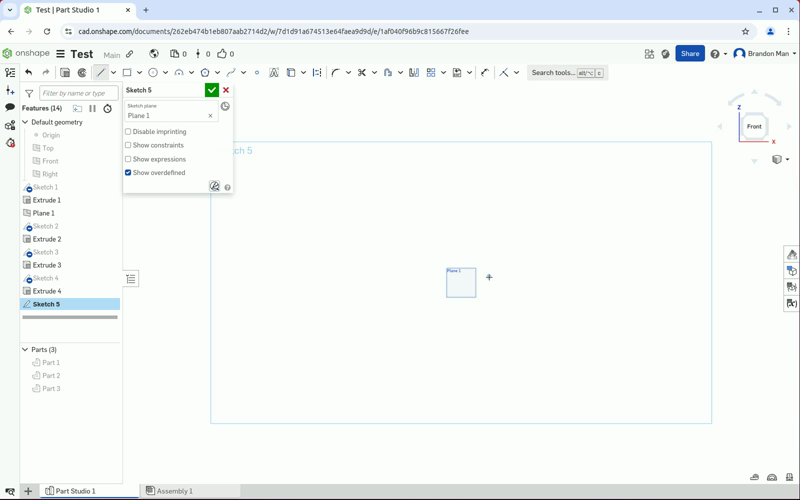
key_down(shift)
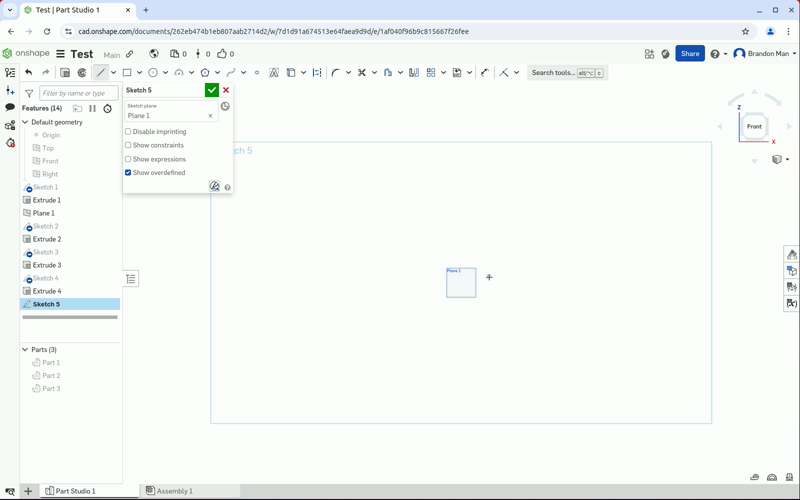
mouse_move(519, 276)
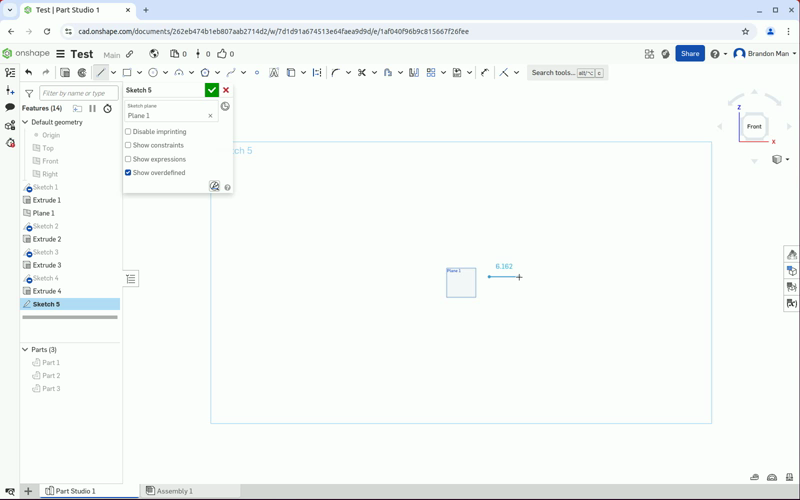
mouse_move(492, 276)
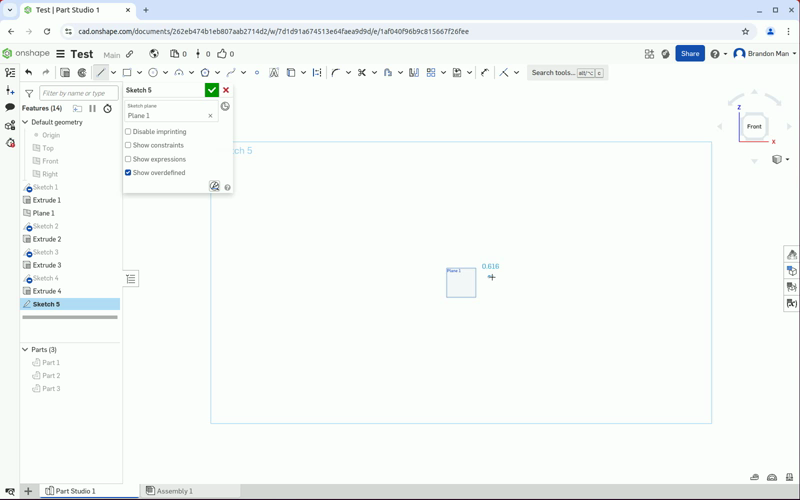
scroll(6)
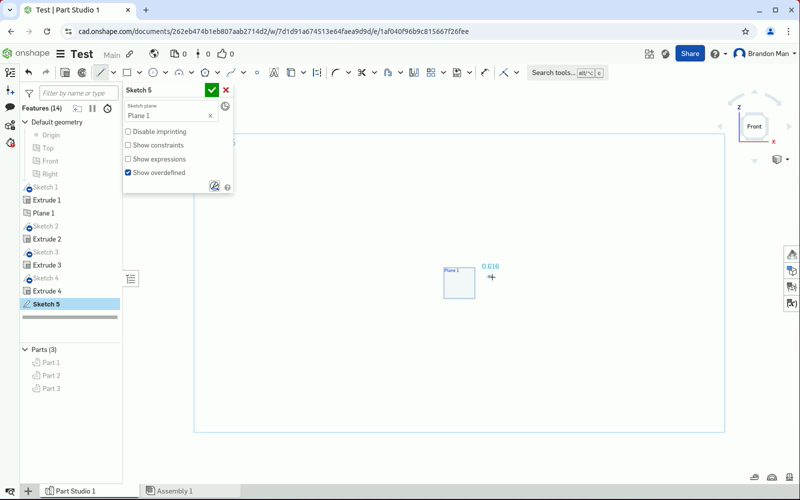
scroll(6)
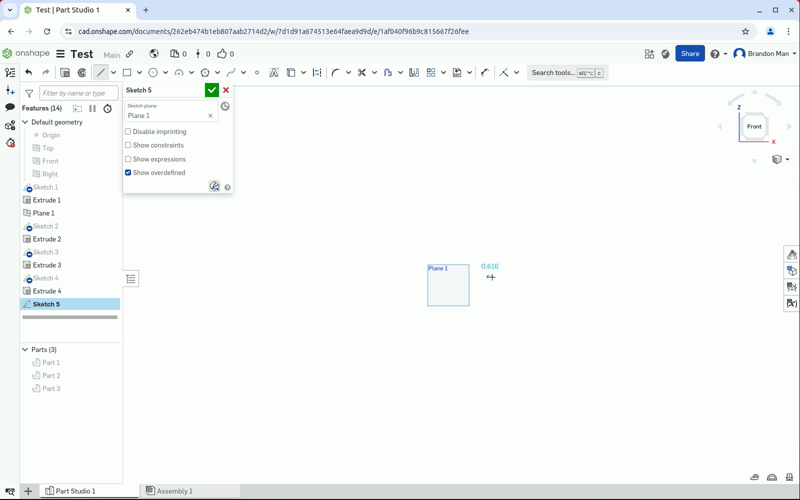
scroll(6)
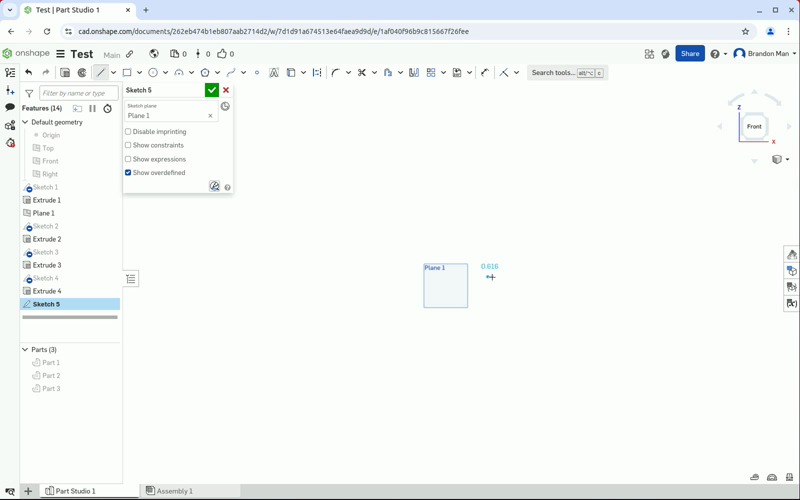
scroll(6)
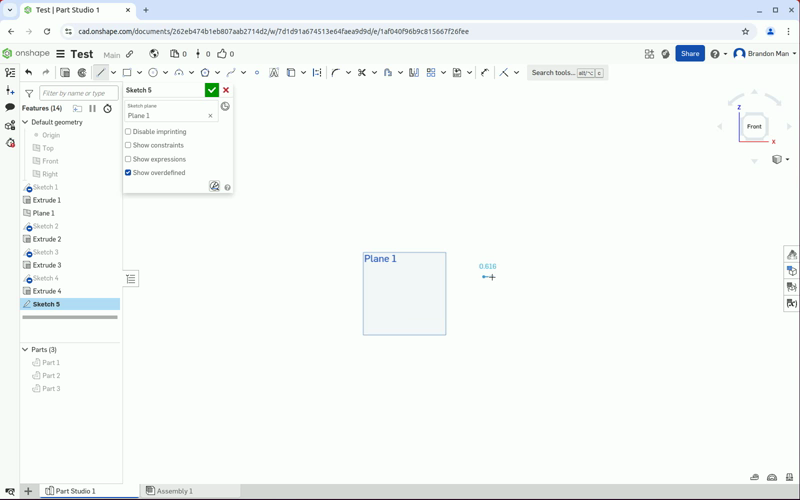
scroll(6)
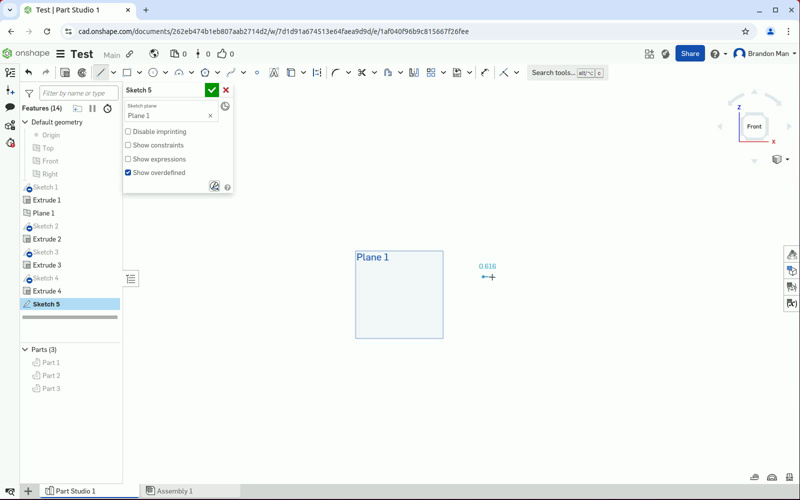
scroll(6)
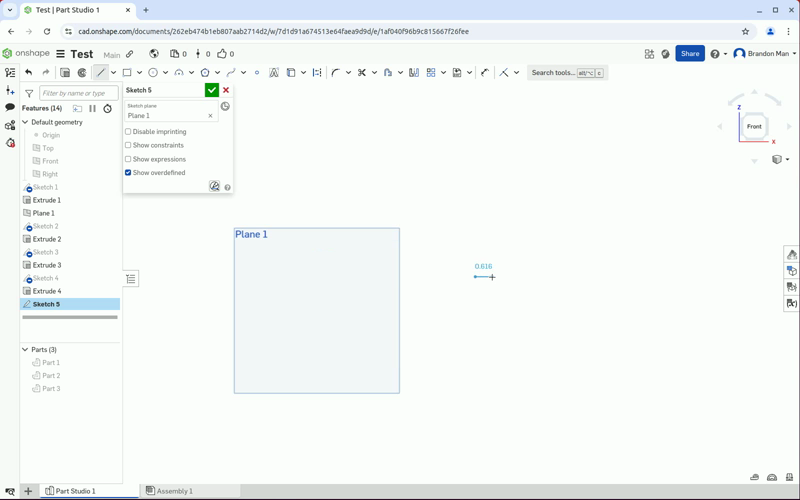
scroll(6)
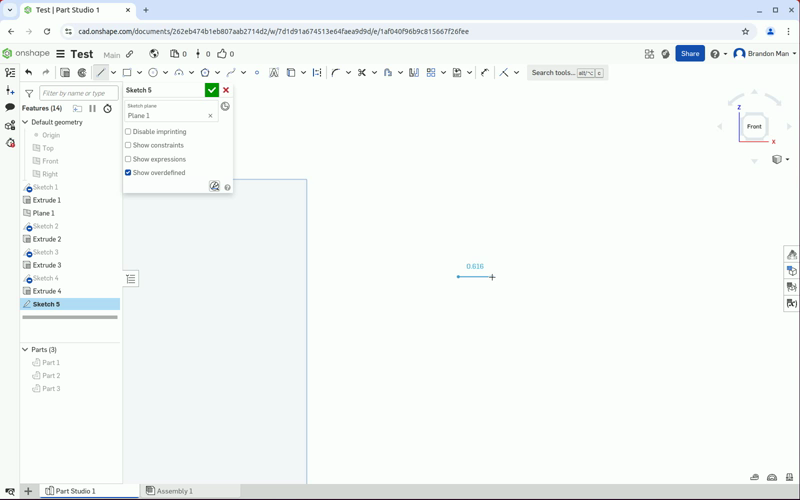
click(492, 276)
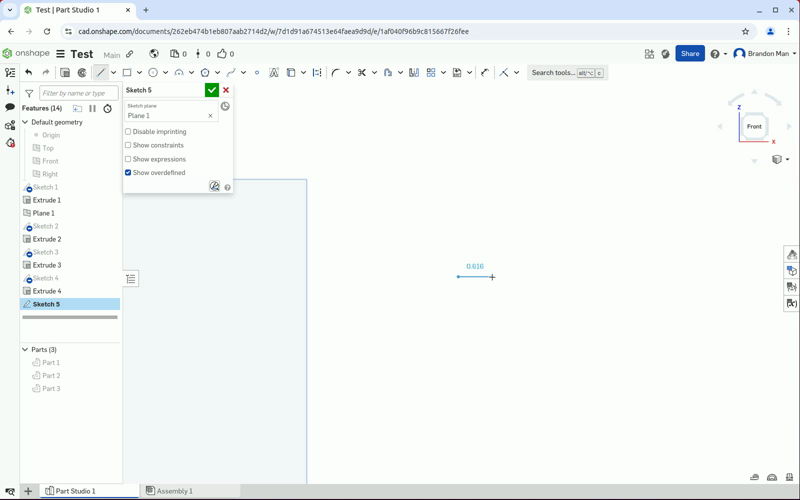
scroll(-6)
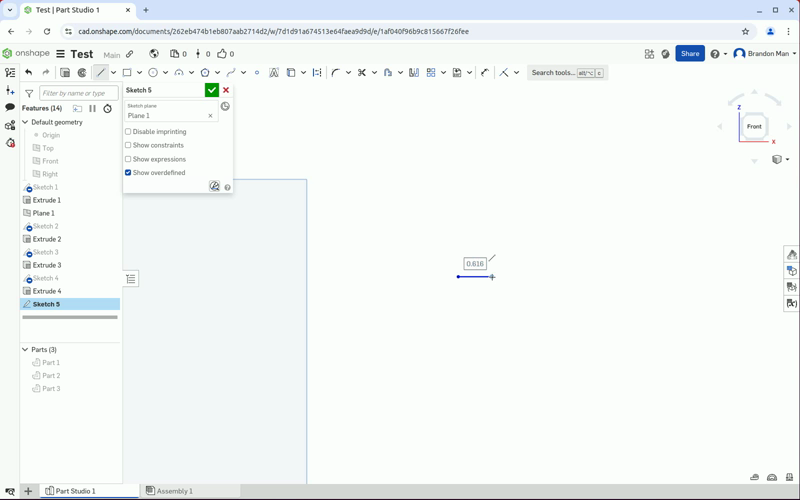
scroll(-6)
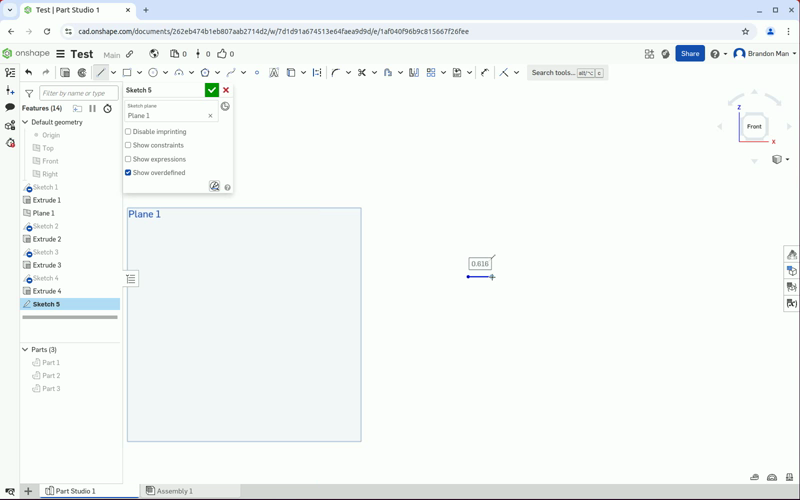
scroll(-6)
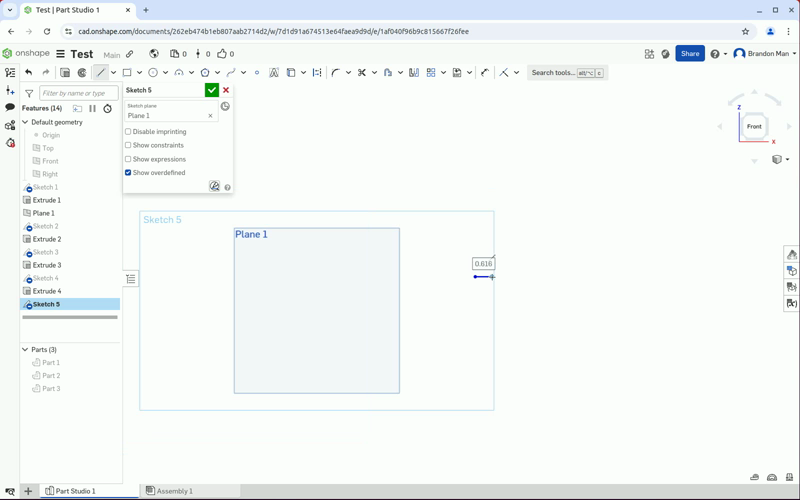
scroll(-6)
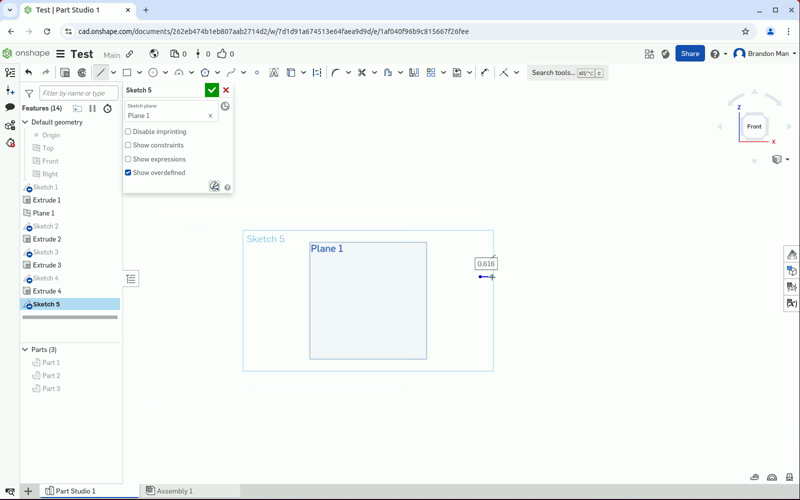
scroll(-6)
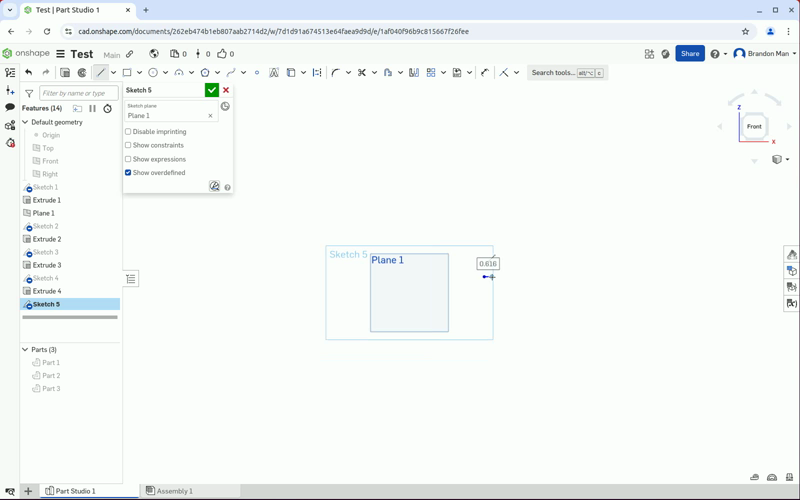
scroll(-6)
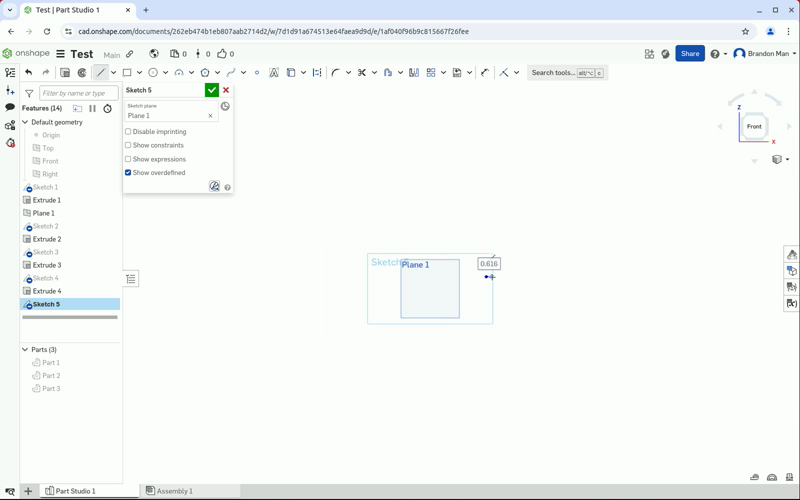
scroll(-6)
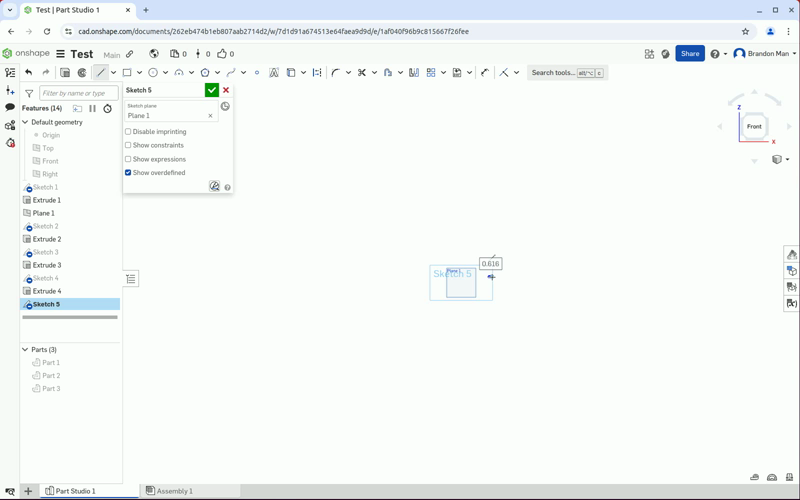
key_up(shift)
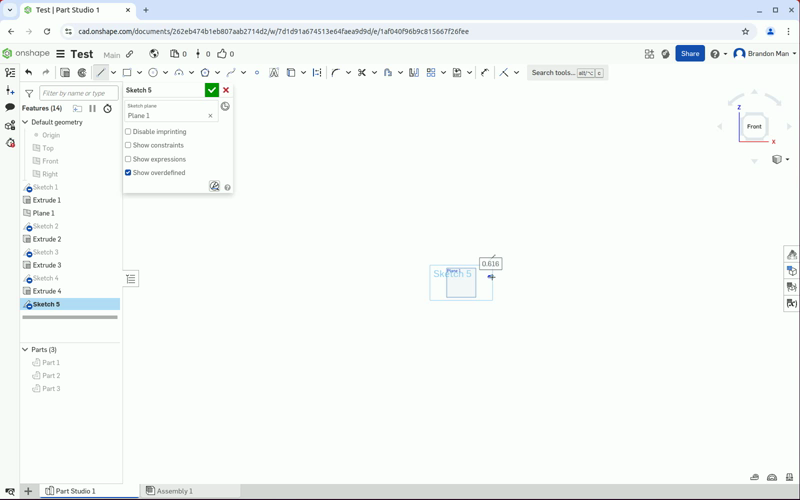
key_down(shift)
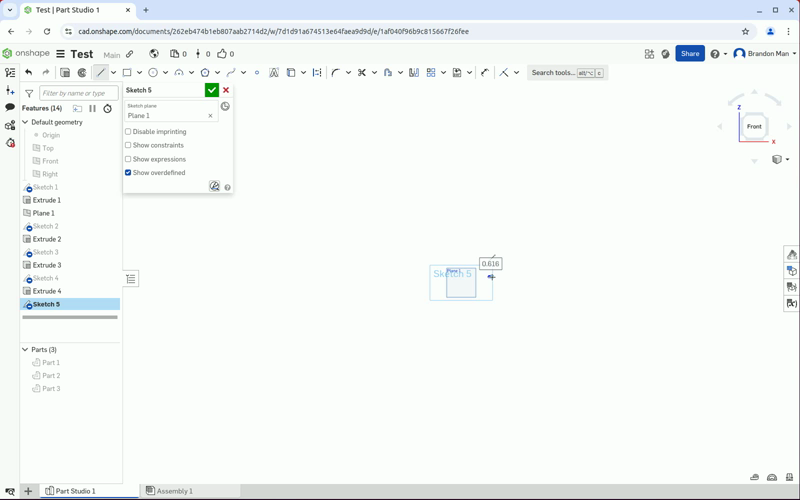
mouse_move(492, 177)
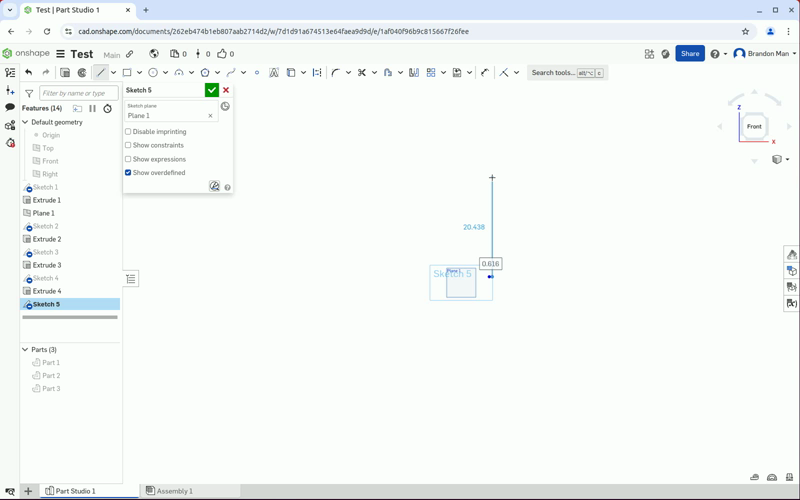
click(492, 177)
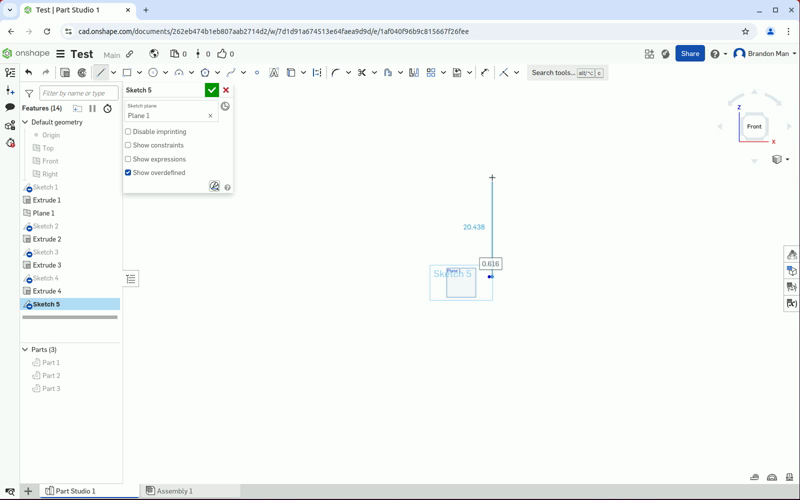
key_up(shift)
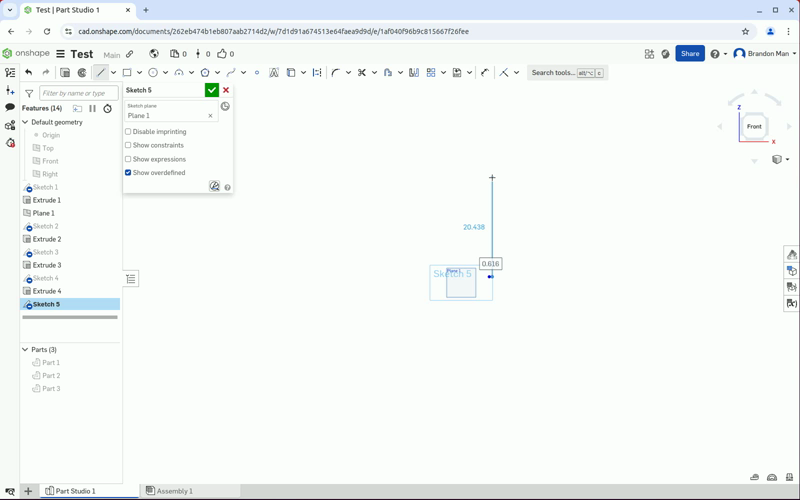
key_down(shift)
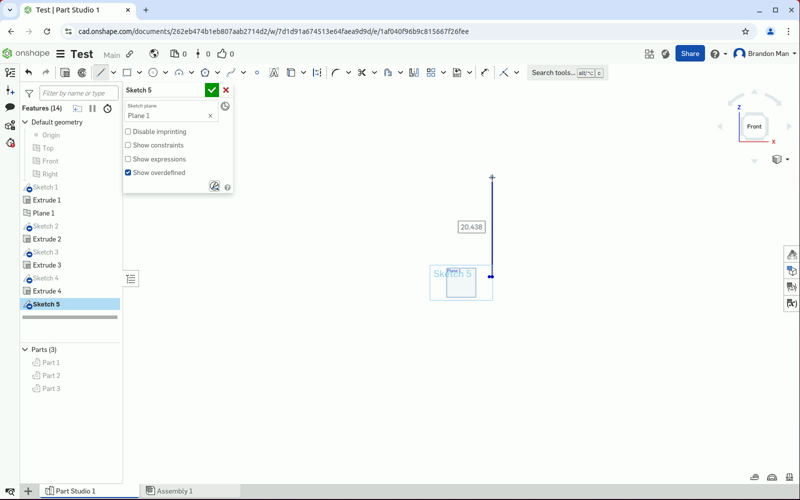
mouse_move(522, 177)
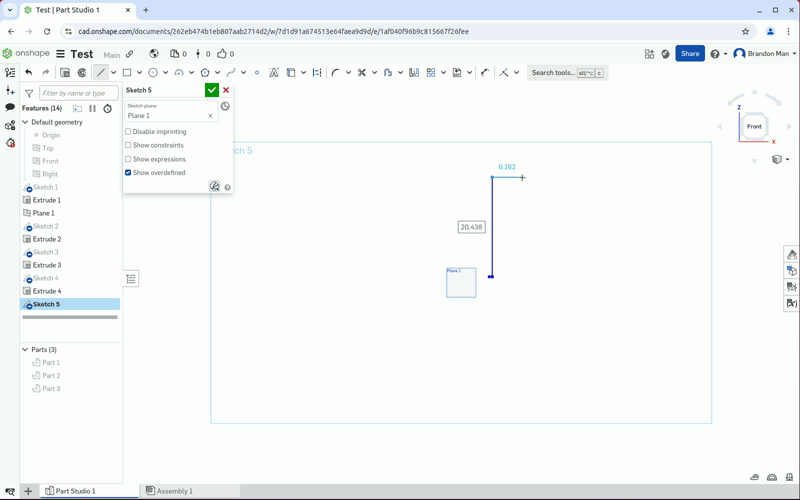
mouse_move(489, 177)
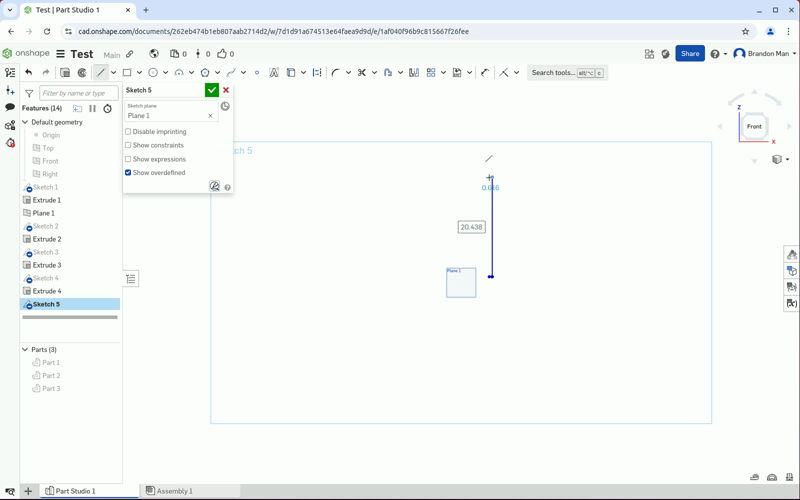
scroll(6)
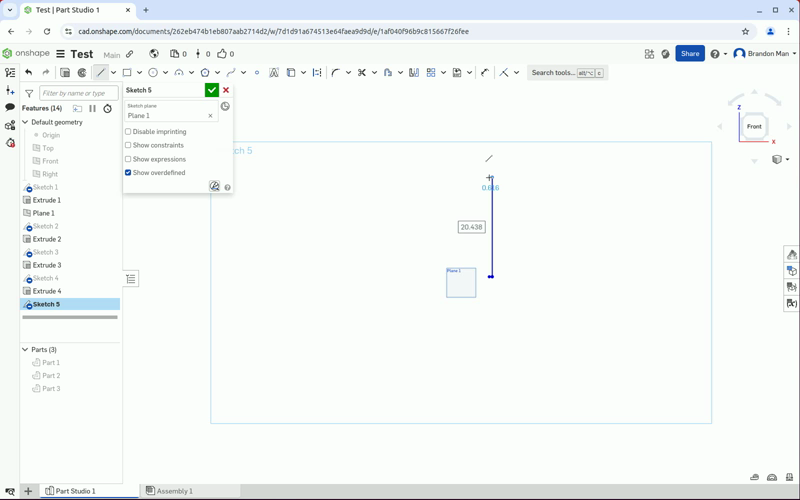
scroll(6)
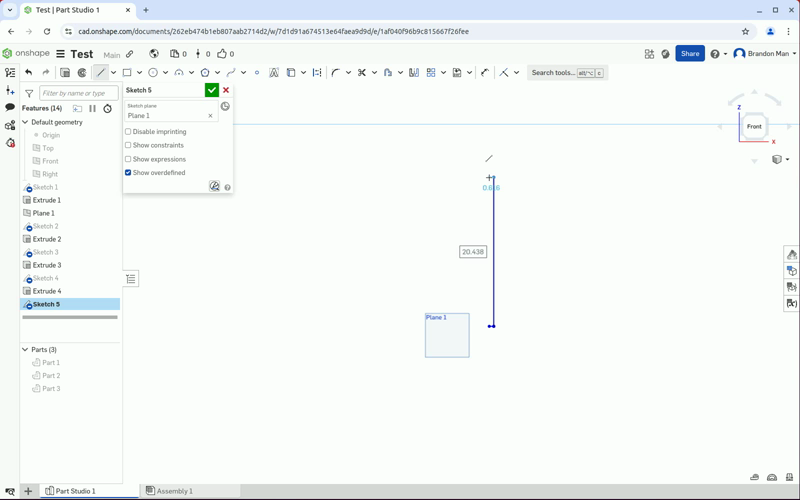
scroll(6)
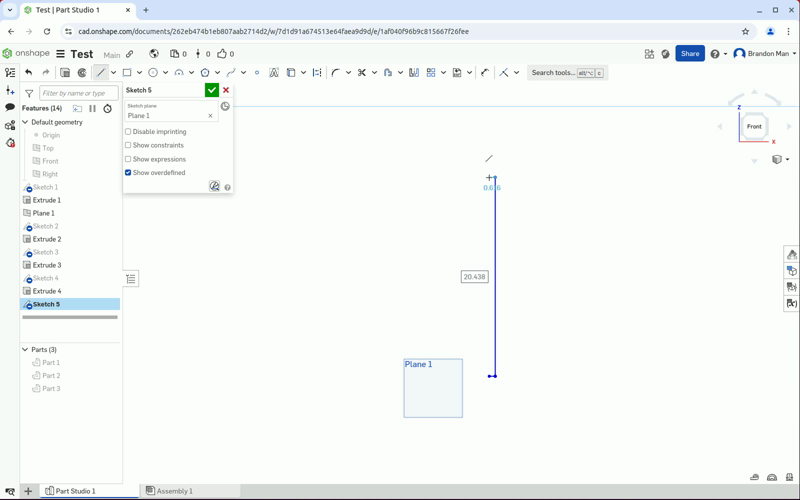
scroll(6)
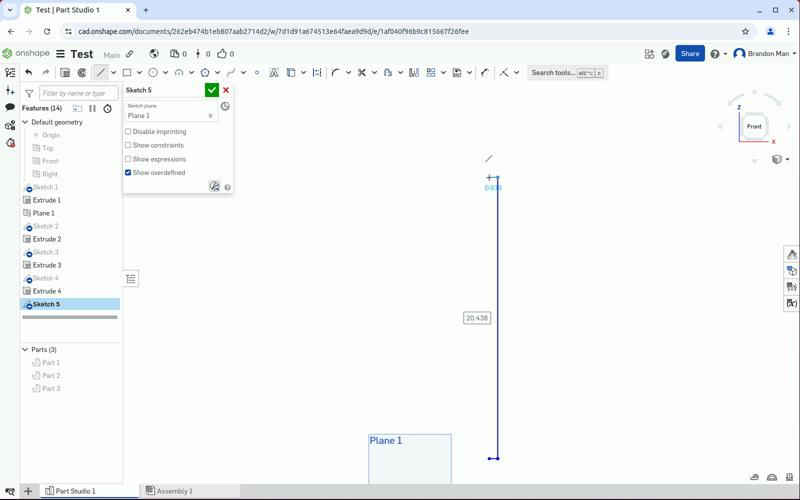
scroll(6)
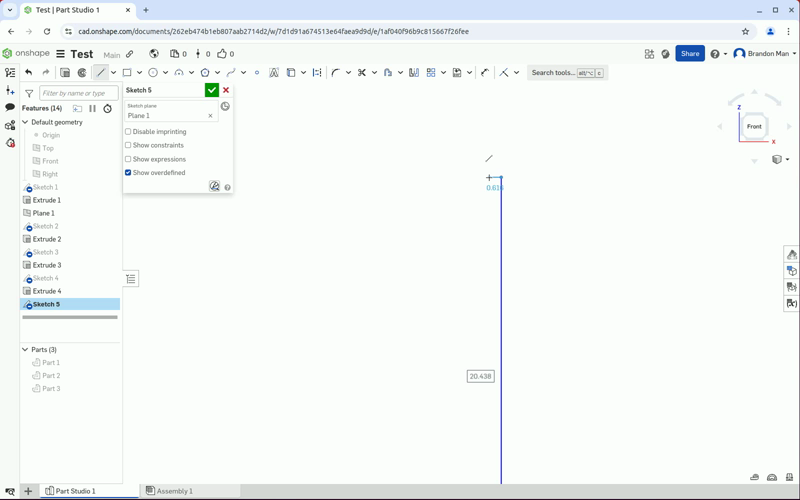
scroll(6)
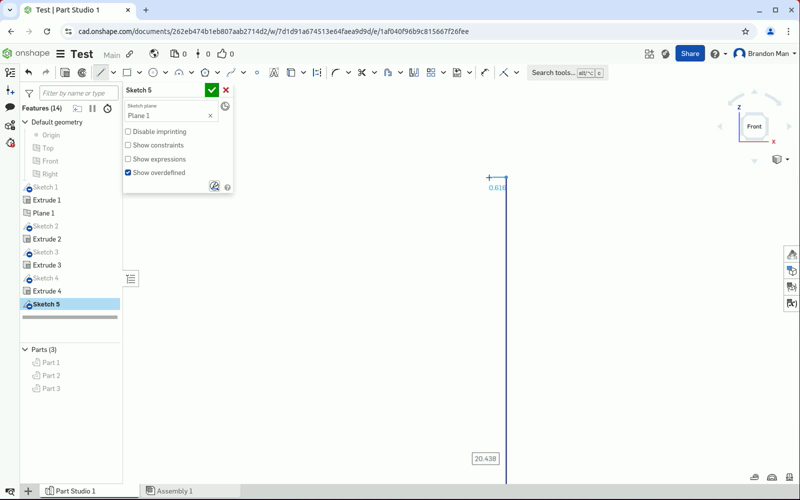
scroll(6)
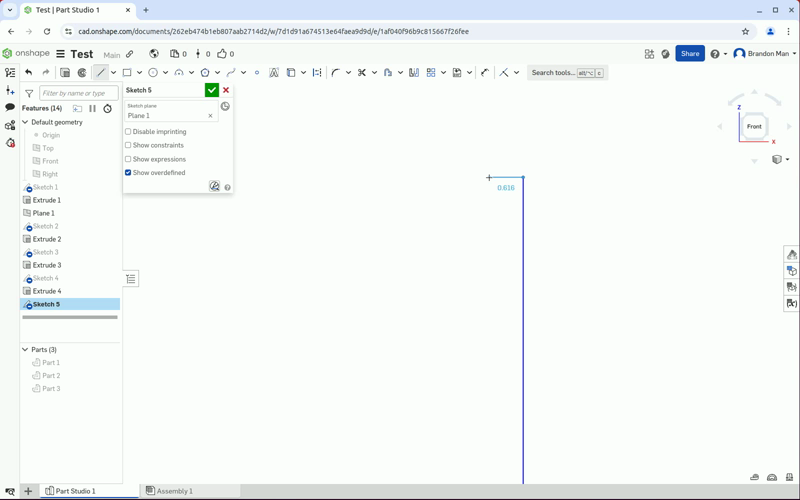
click(489, 177)
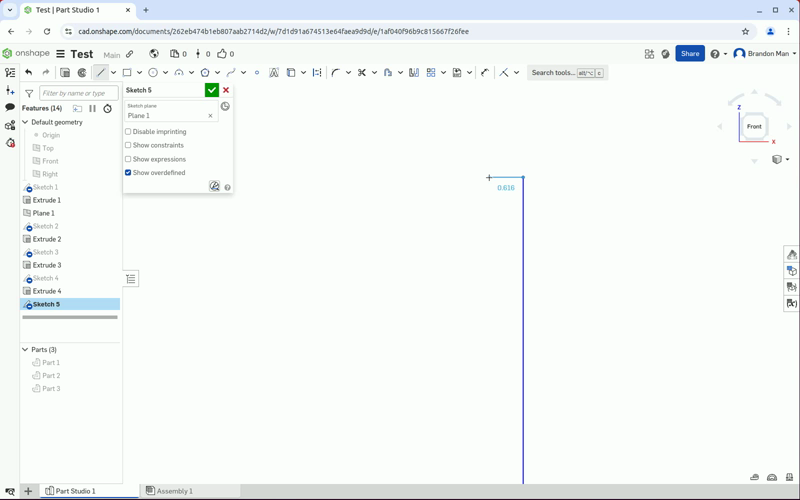
scroll(-6)
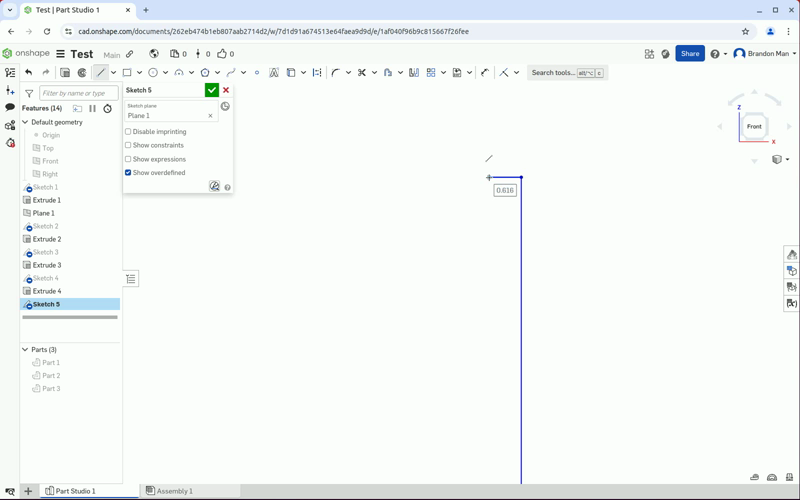
scroll(-6)
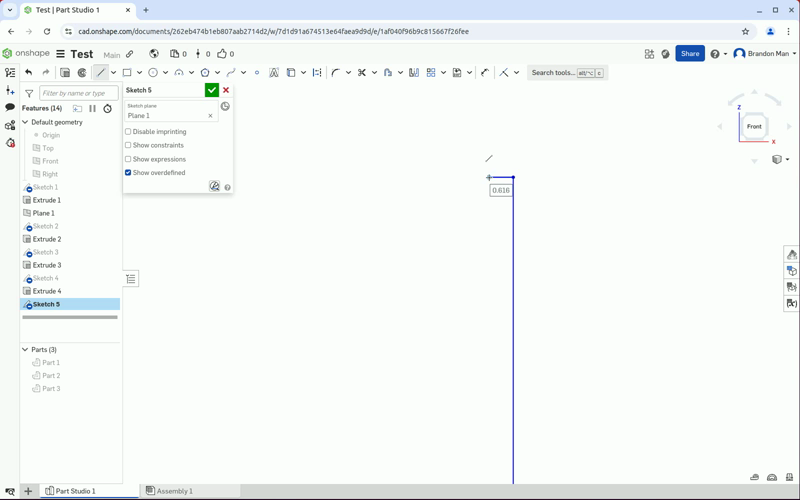
scroll(-6)
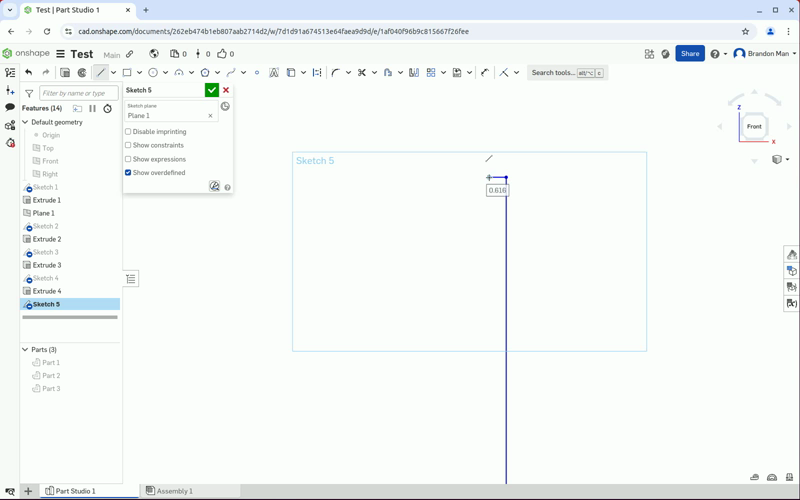
scroll(-6)
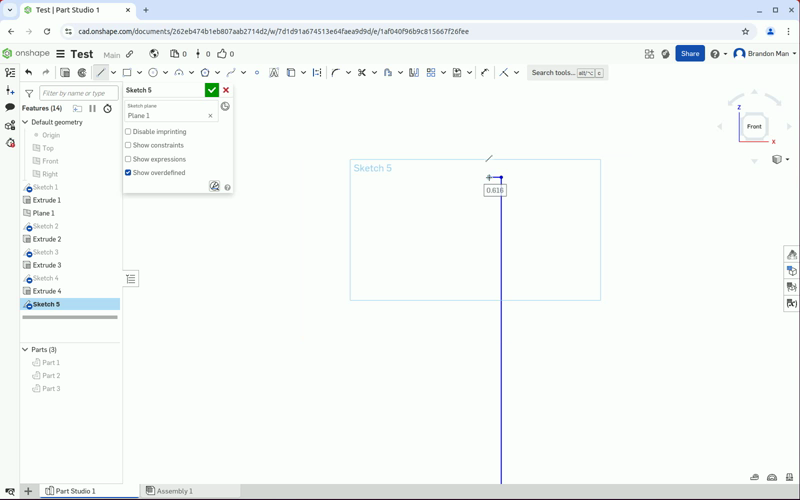
scroll(-6)
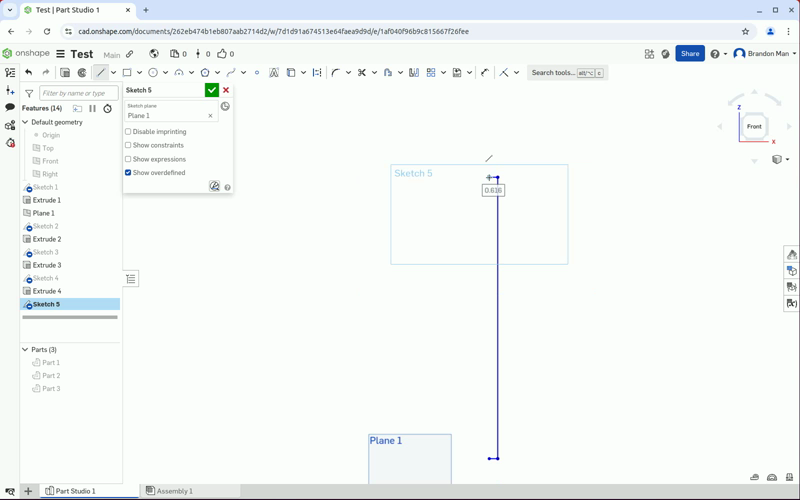
scroll(-6)
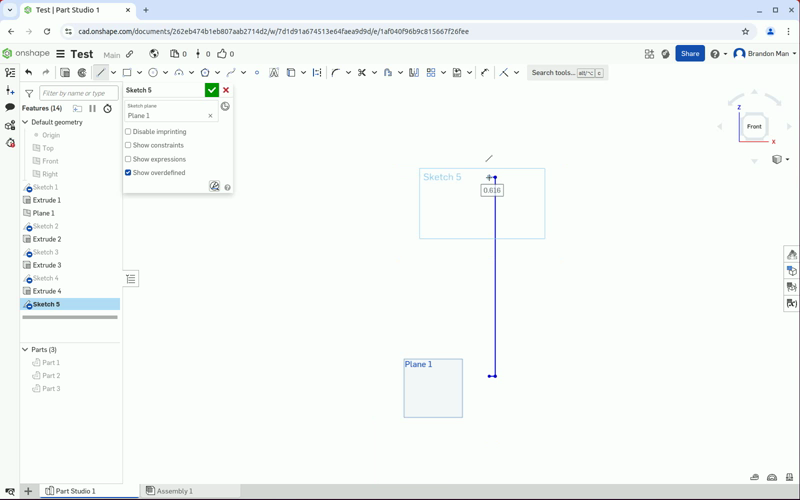
scroll(-6)
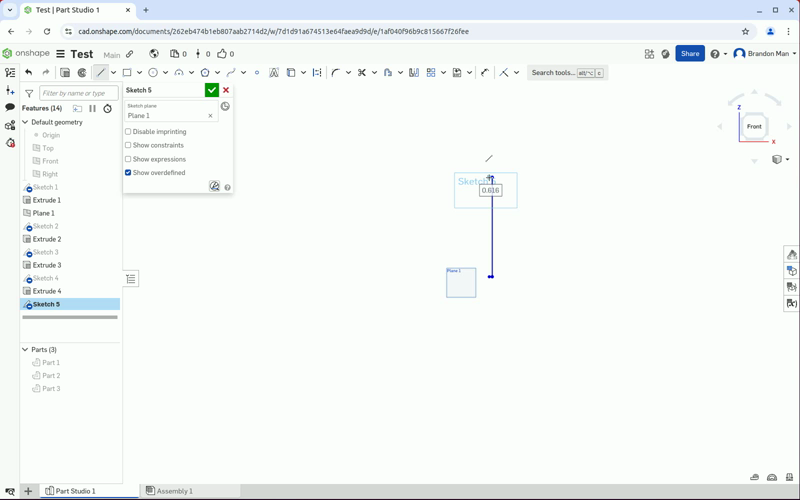
key_up(shift)
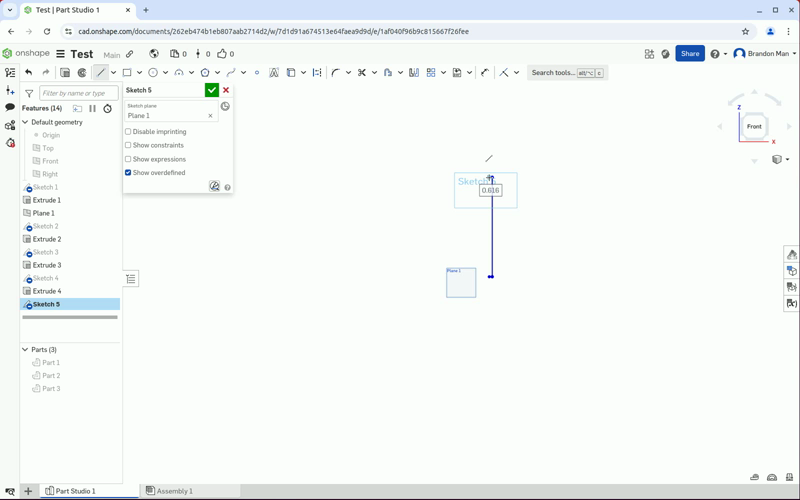
key_down(shift)
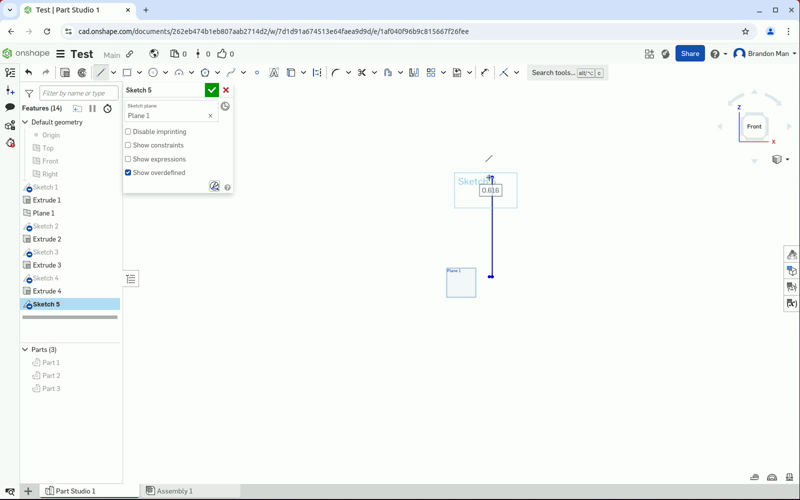
mouse_move(489, 276)
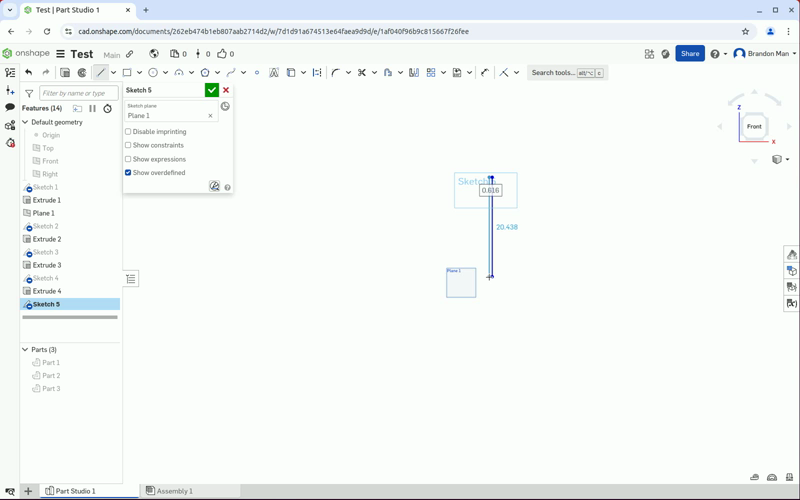
scroll(6)
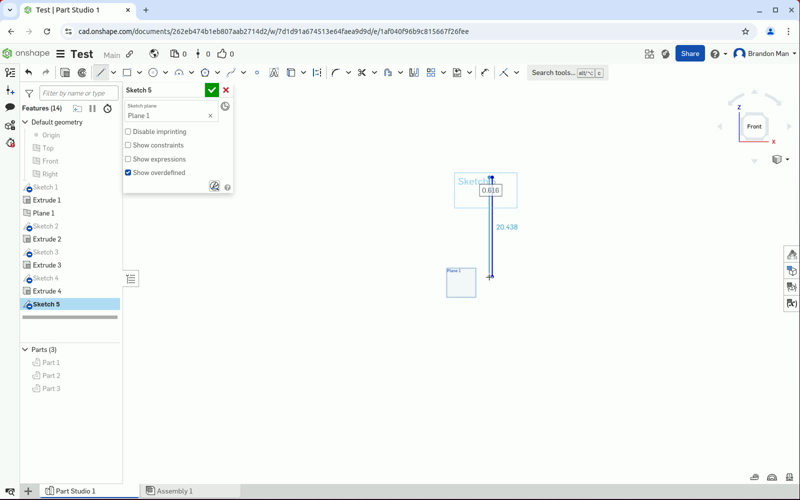
scroll(6)
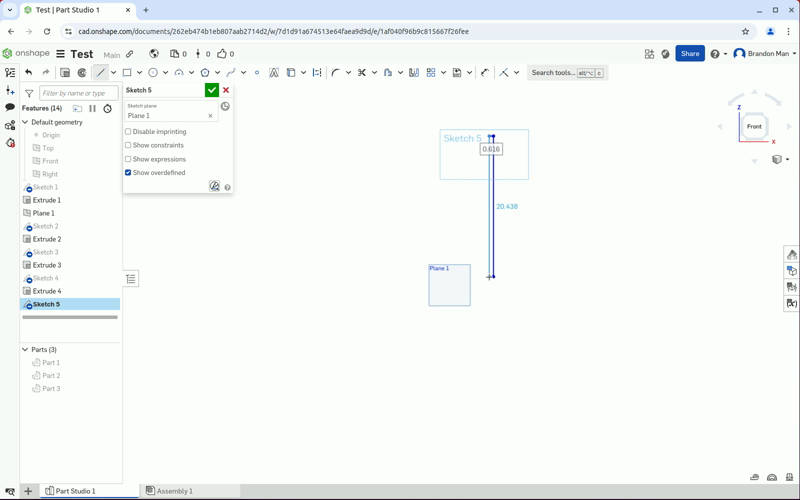
scroll(6)
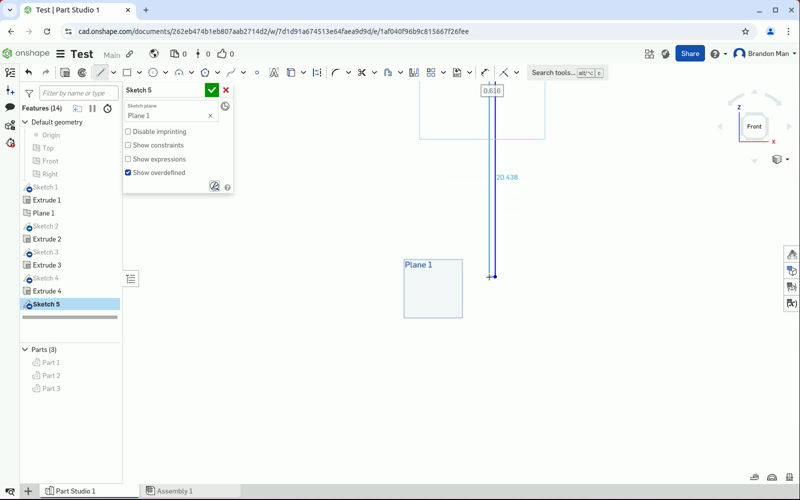
scroll(6)
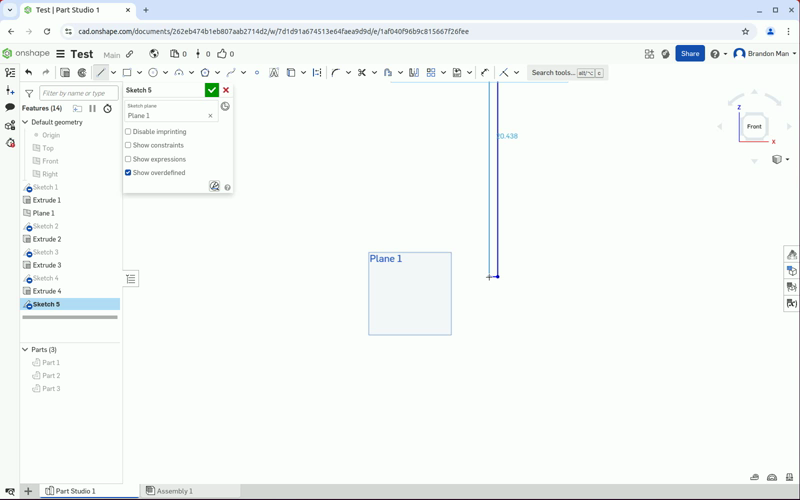
scroll(6)
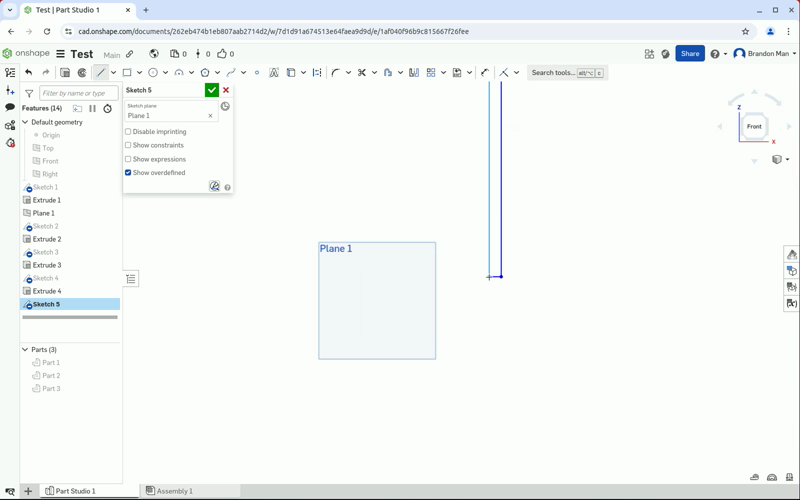
scroll(6)
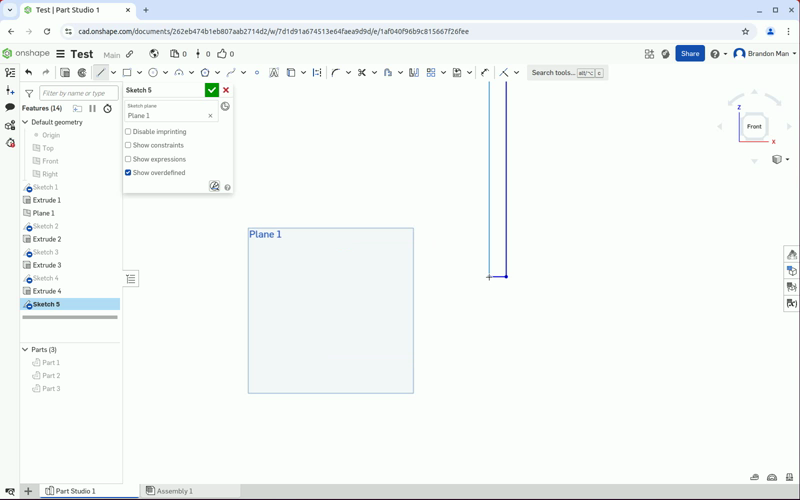
scroll(6)
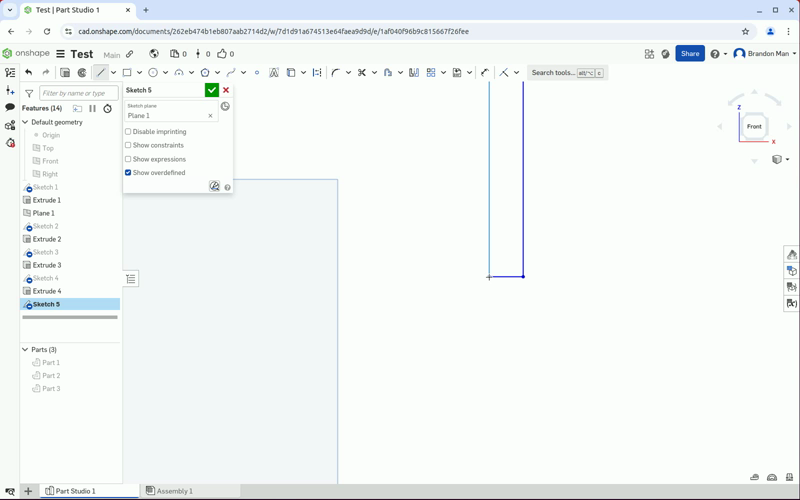
key_up(shift)
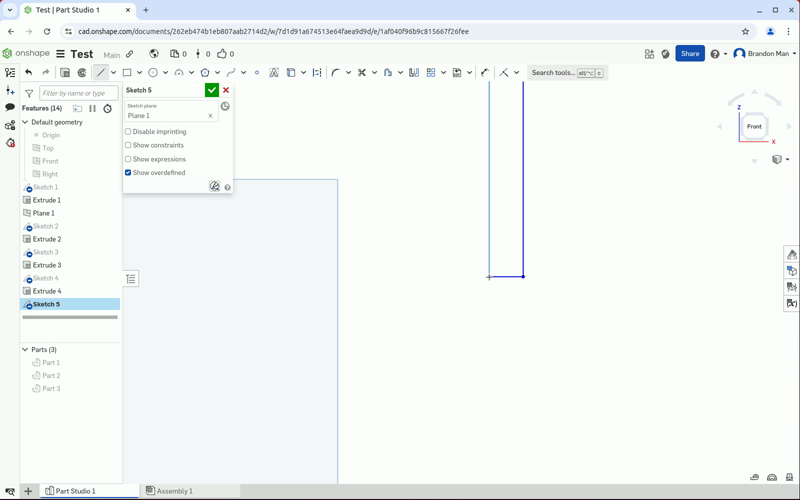
click(489, 276)
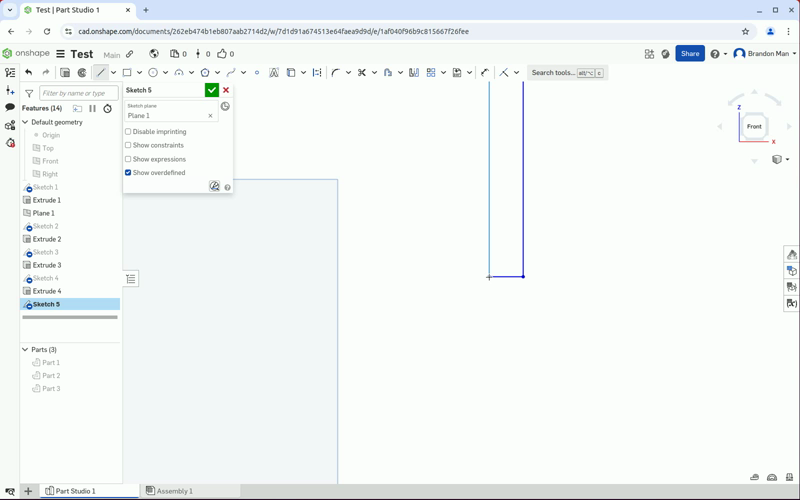
scroll(-6)
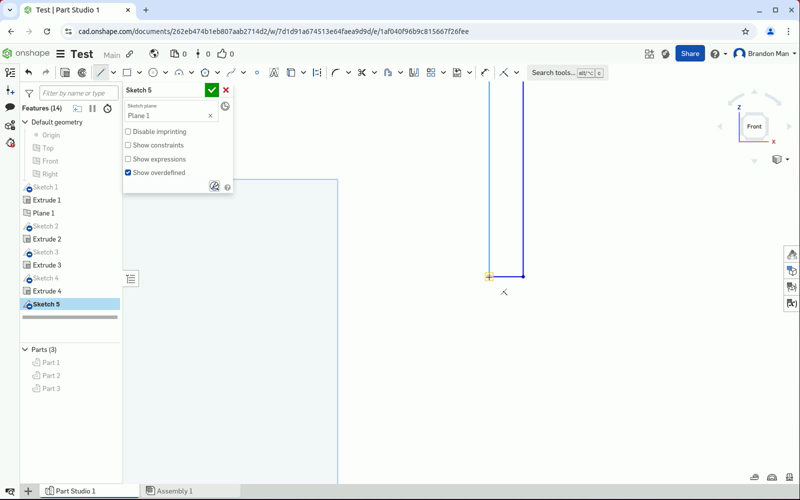
scroll(-6)
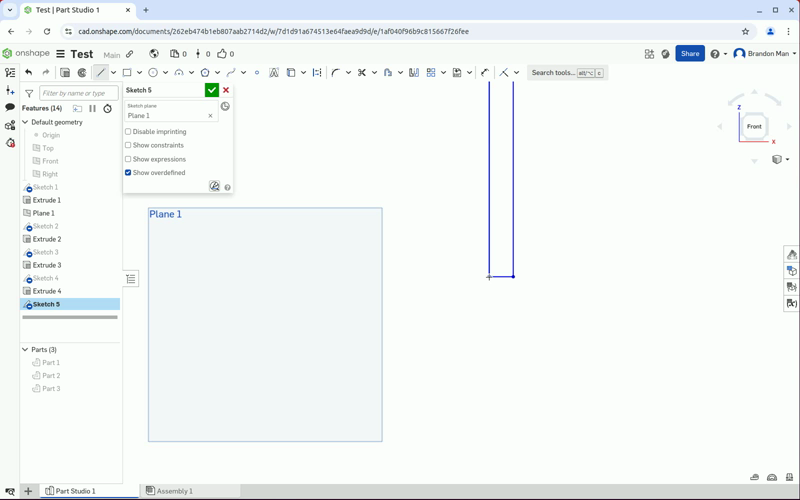
scroll(-6)
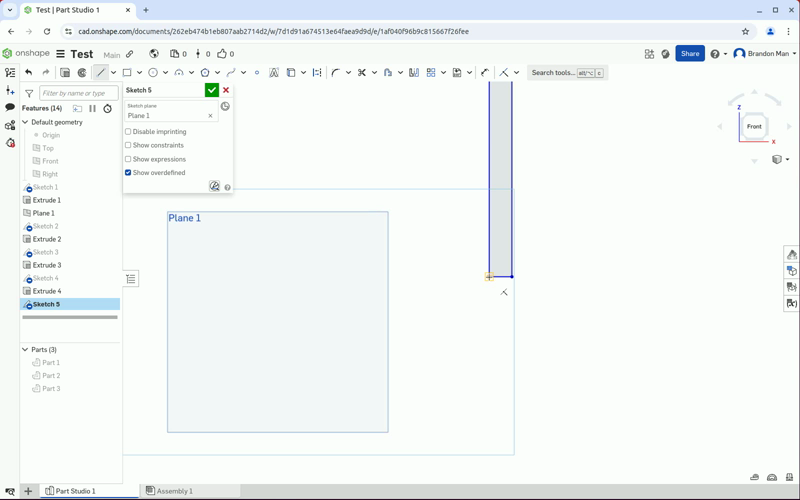
scroll(-6)
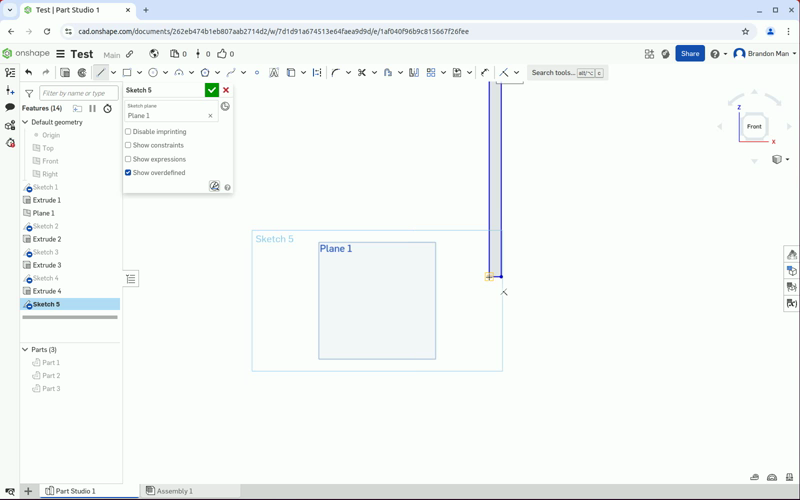
scroll(-6)
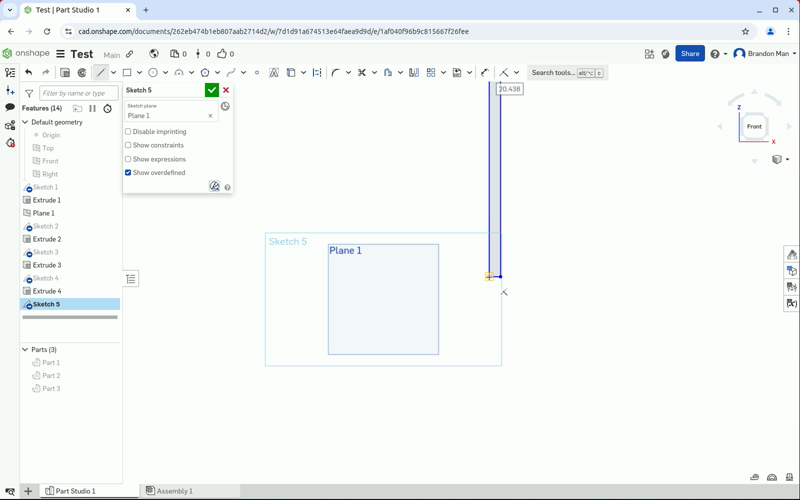
scroll(-6)
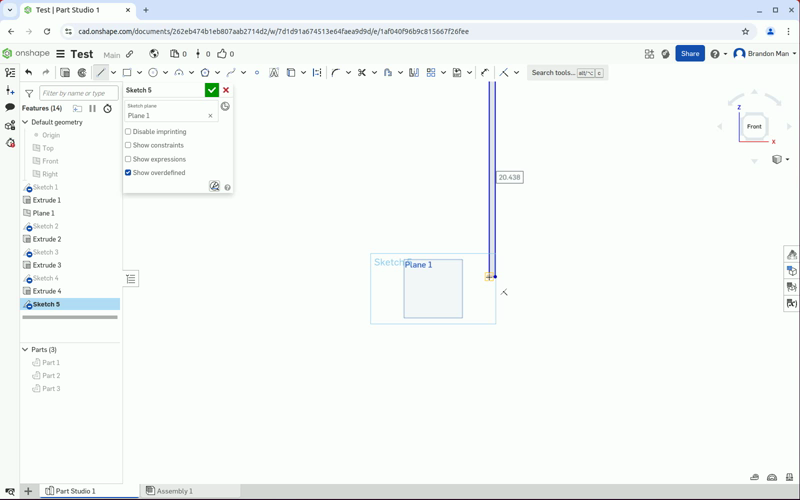
scroll(-6)
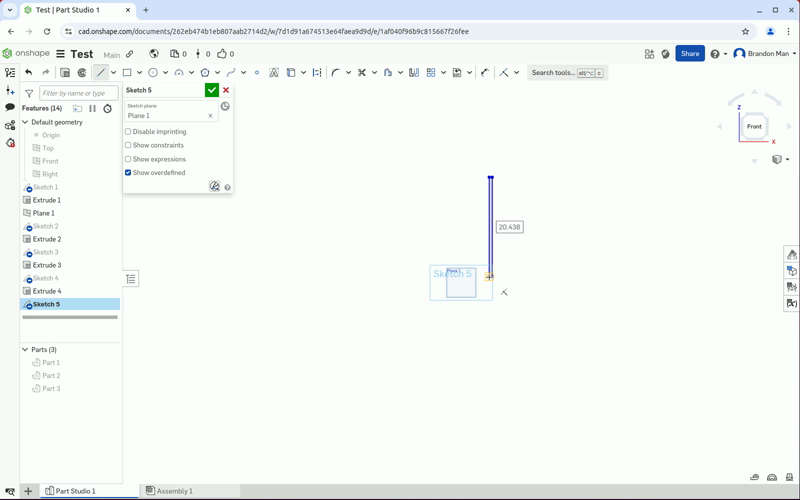
key(esc)
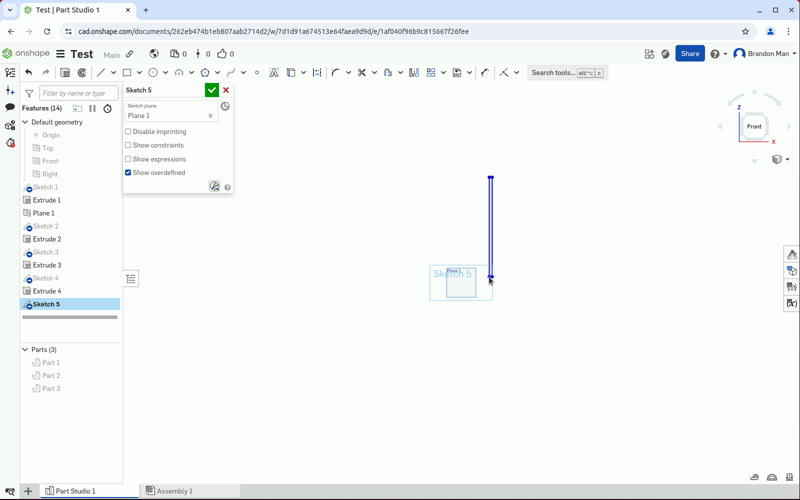
mouse_move(491, 199)
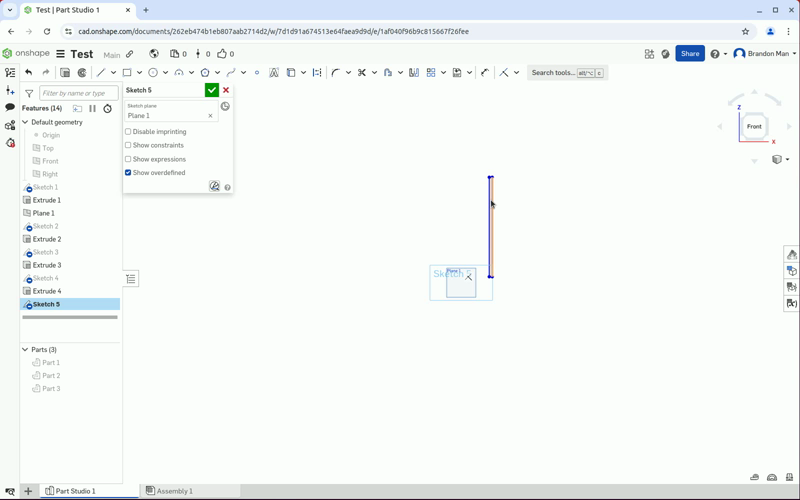
scroll(6)
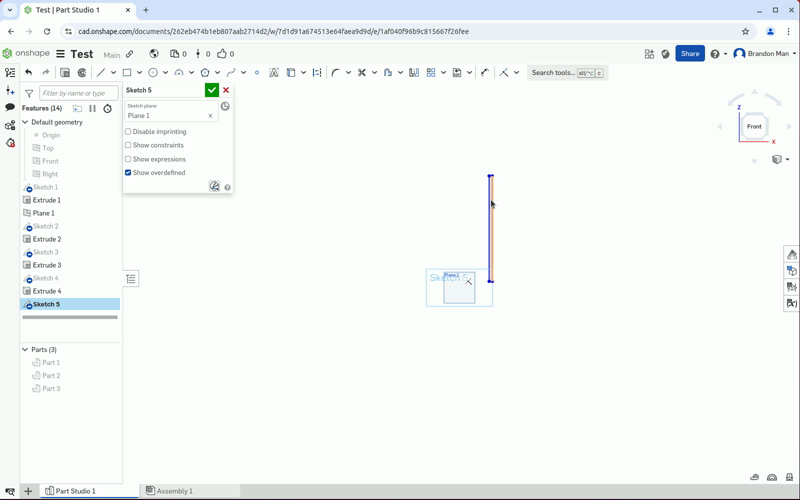
scroll(6)
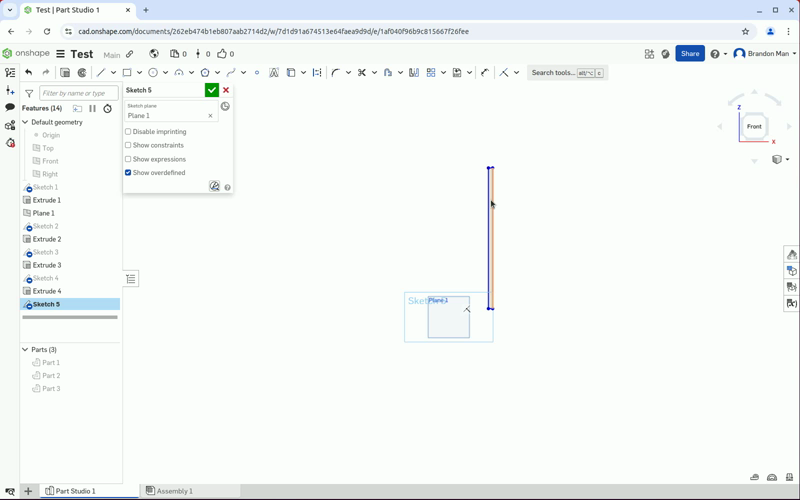
scroll(6)
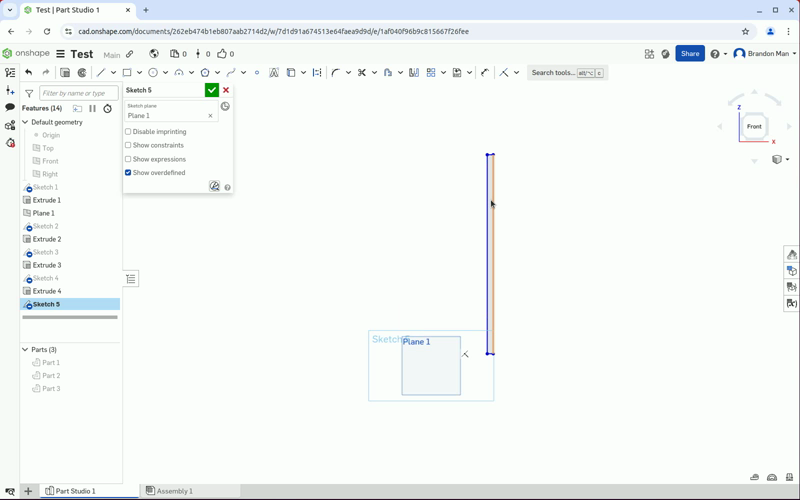
scroll(6)
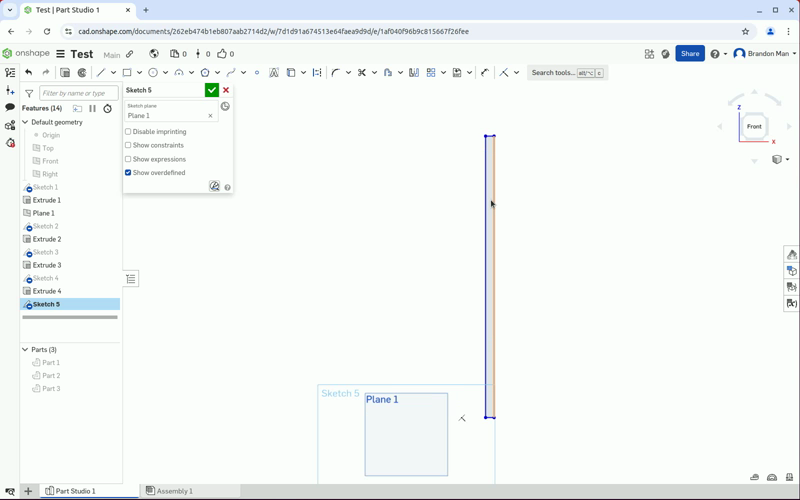
scroll(6)
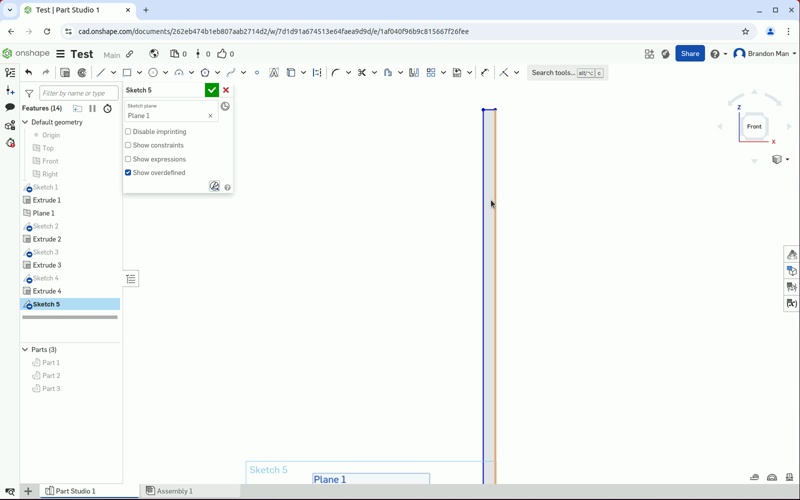
scroll(6)
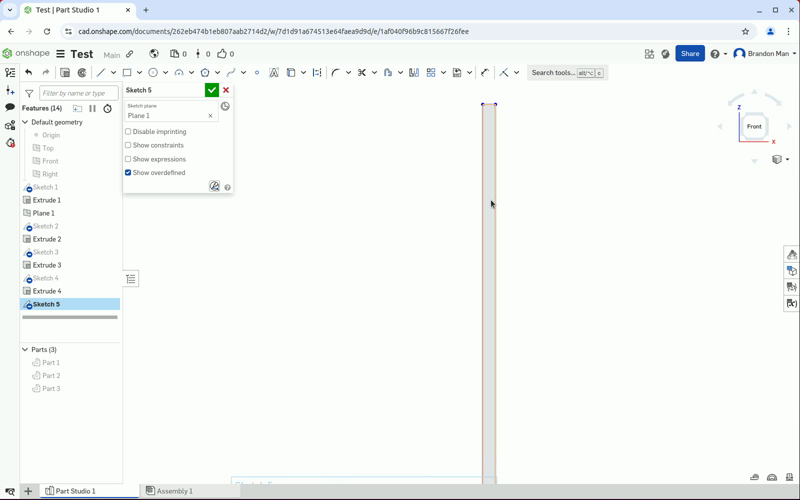
scroll(6)
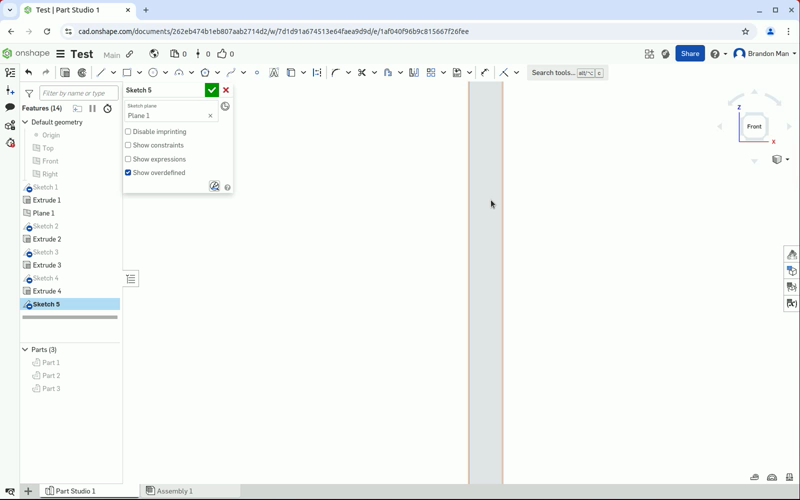
click(491, 199)
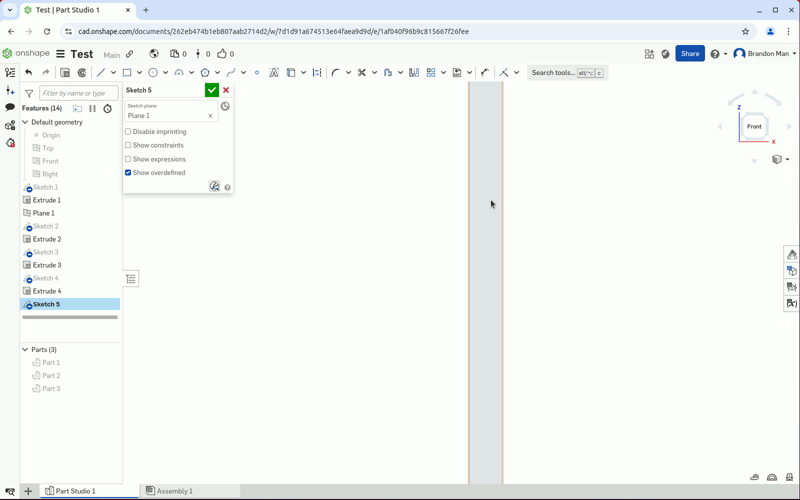
scroll(-6)
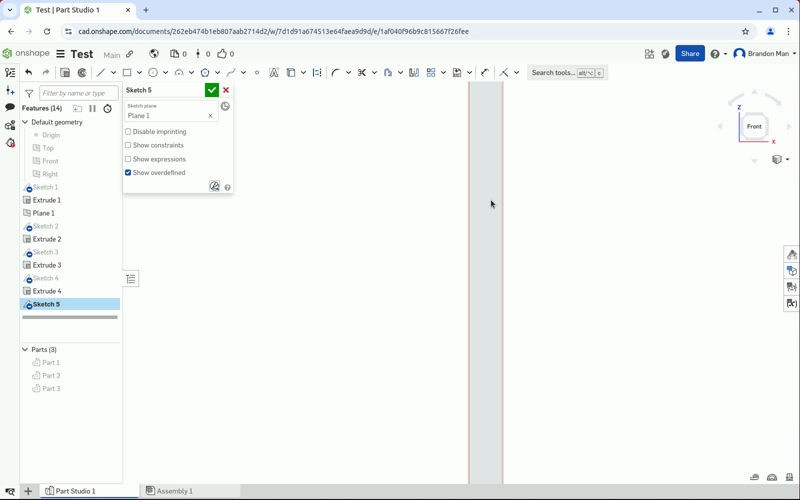
scroll(-6)
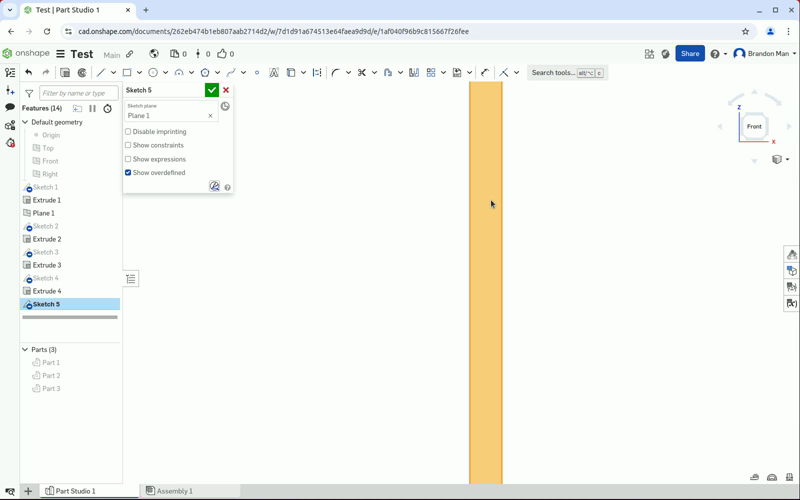
scroll(-6)
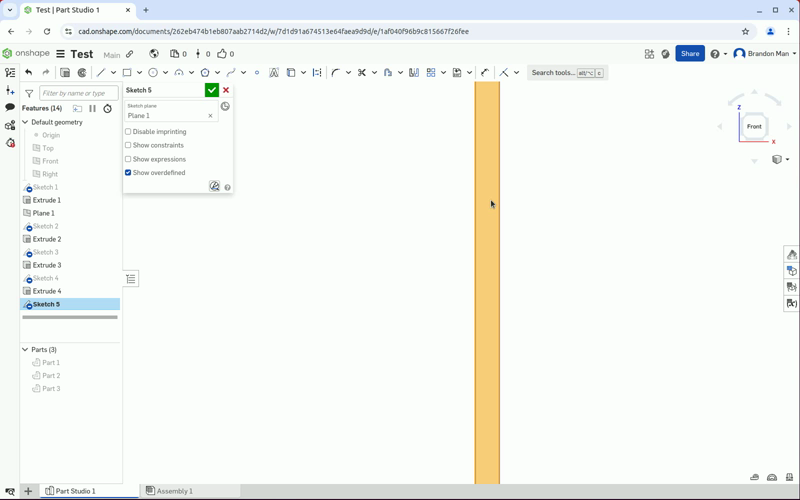
scroll(-6)
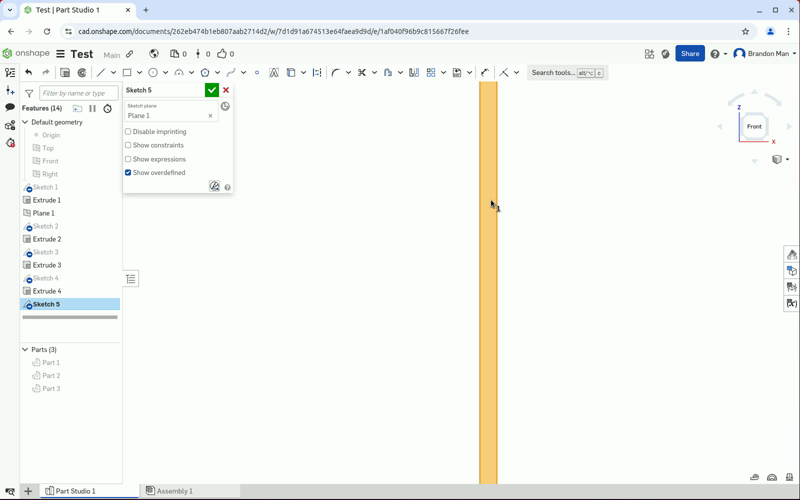
scroll(-6)
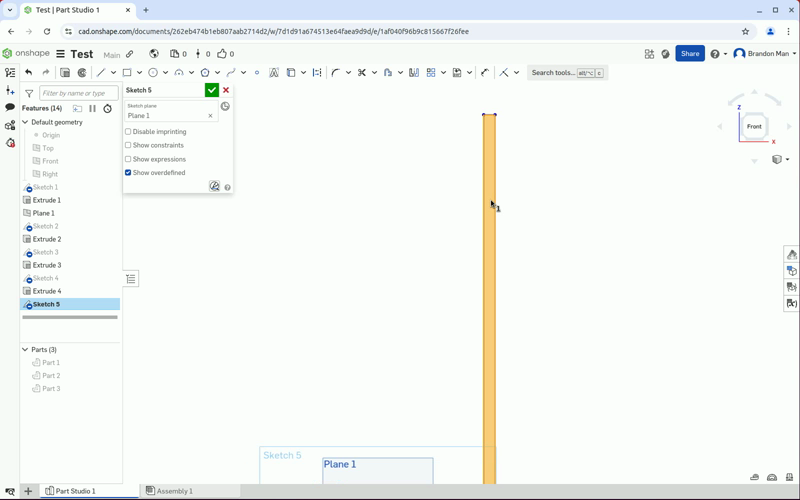
scroll(-6)
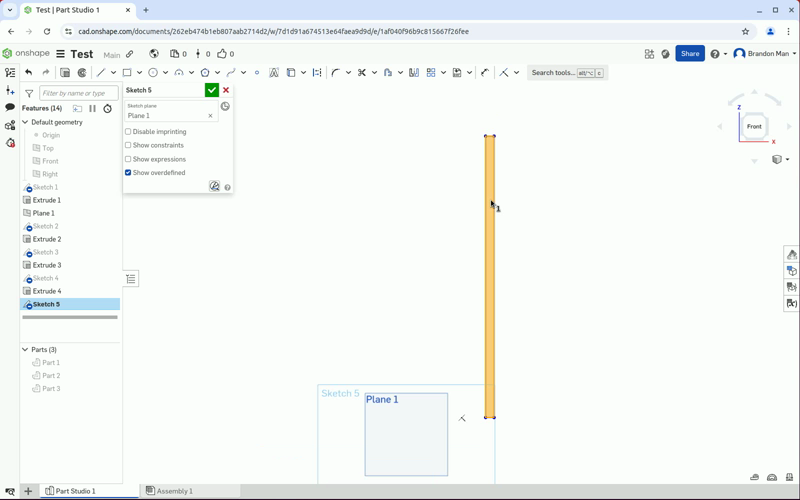
scroll(-6)
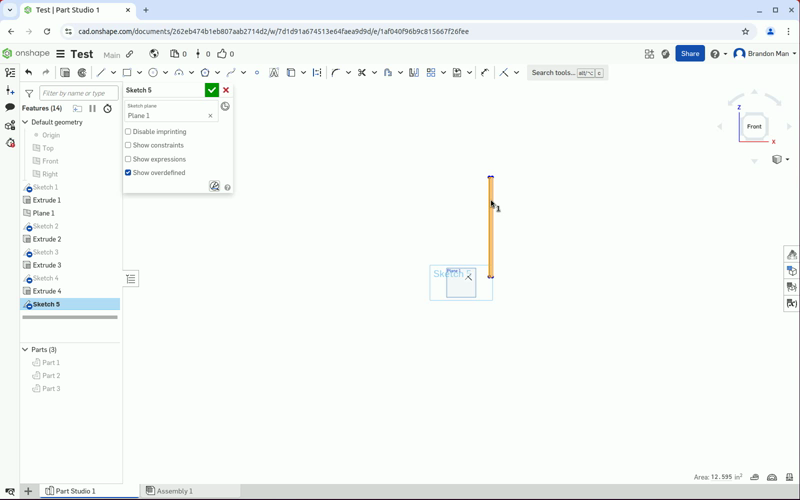
mouse_move(73, 352)
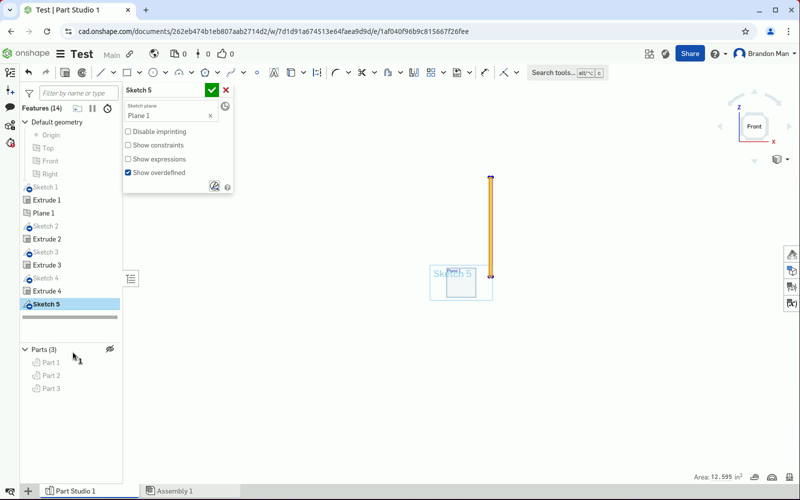
key(shift+y)
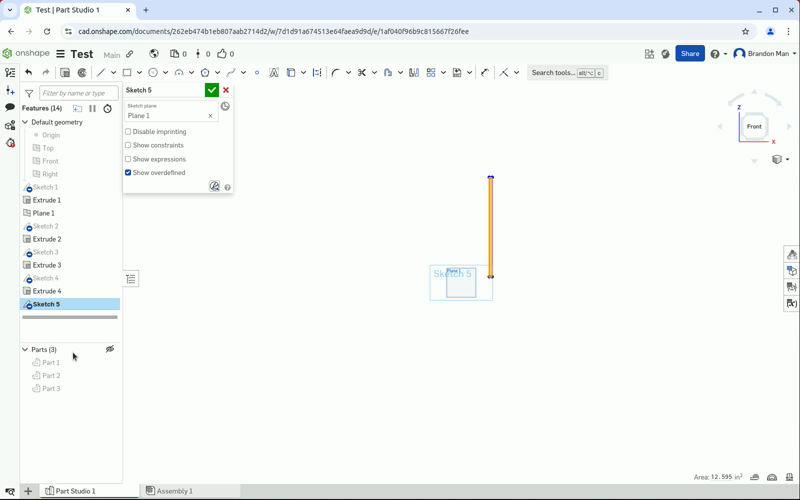
key(shift+e)
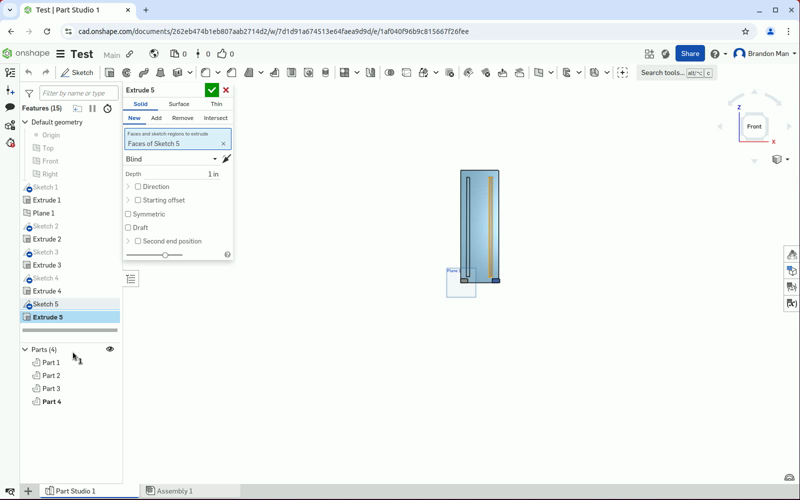
mouse_move(143, 106)
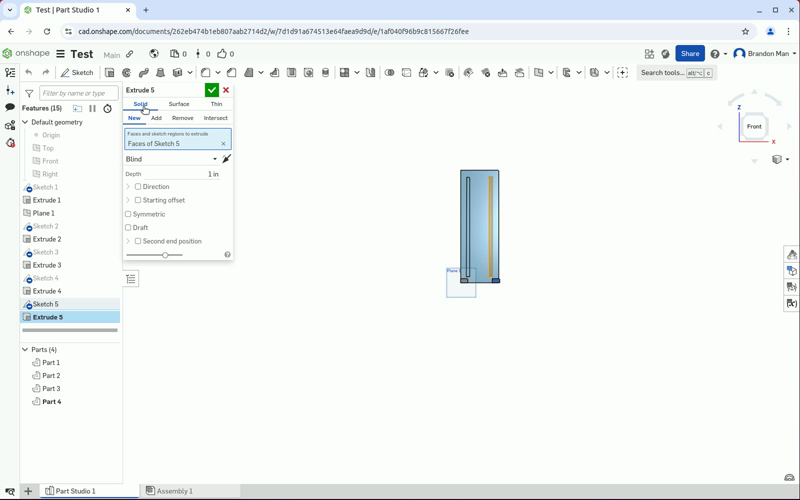
click(143, 106)
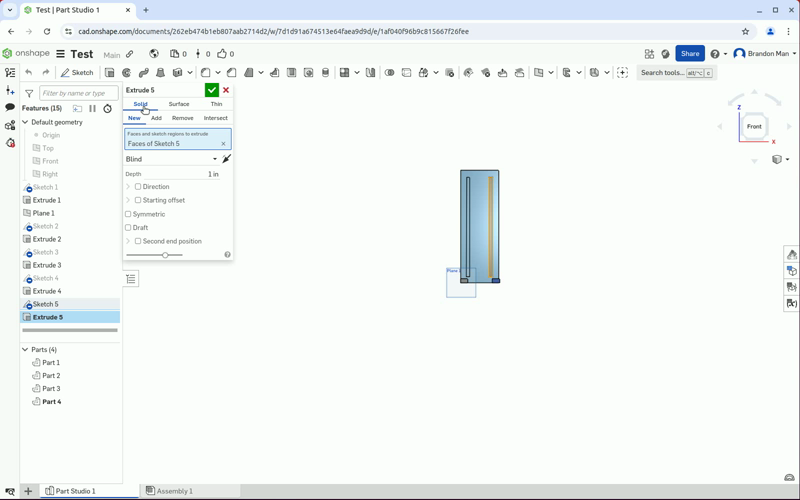
mouse_move(186, 120)
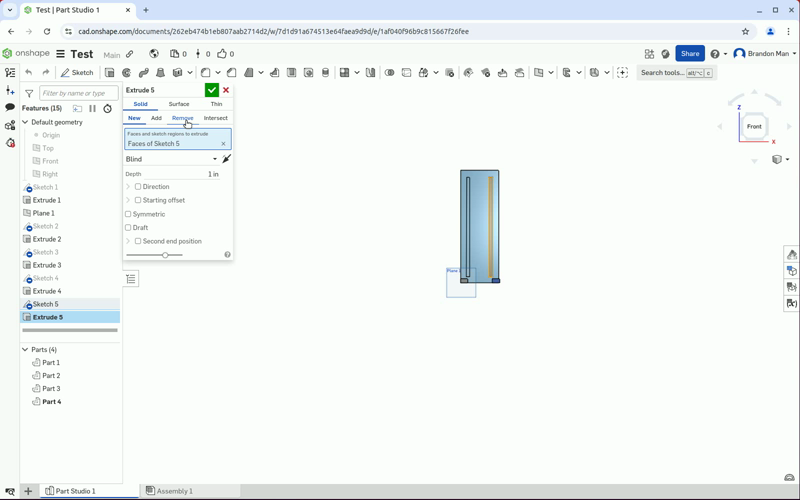
click(186, 120)
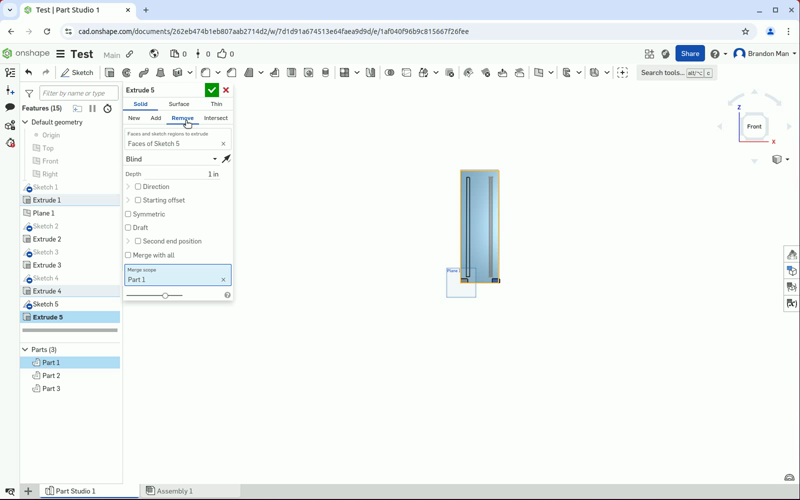
key(tab, 4)
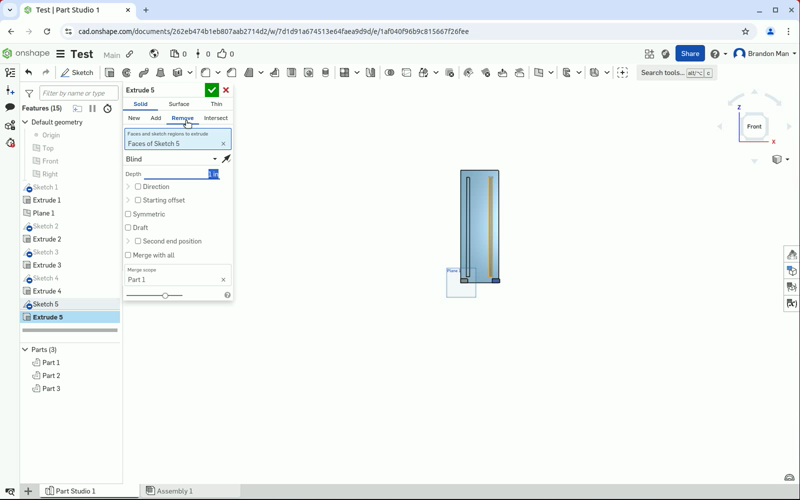
text(1.204)
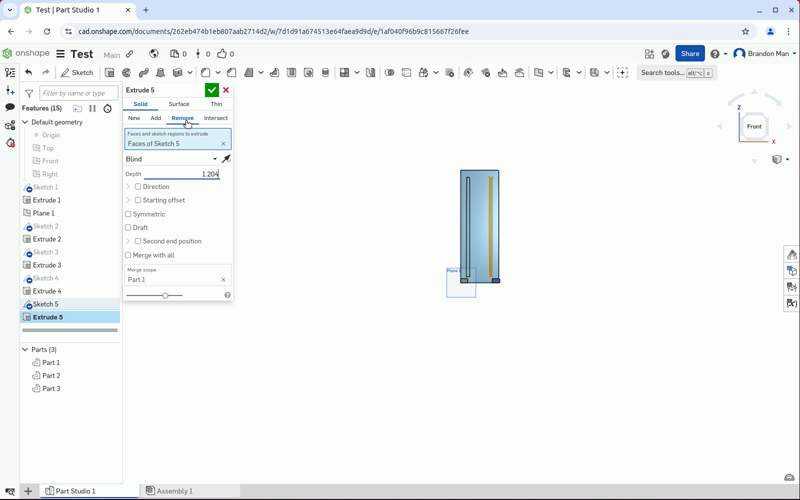
key(tab, 6)
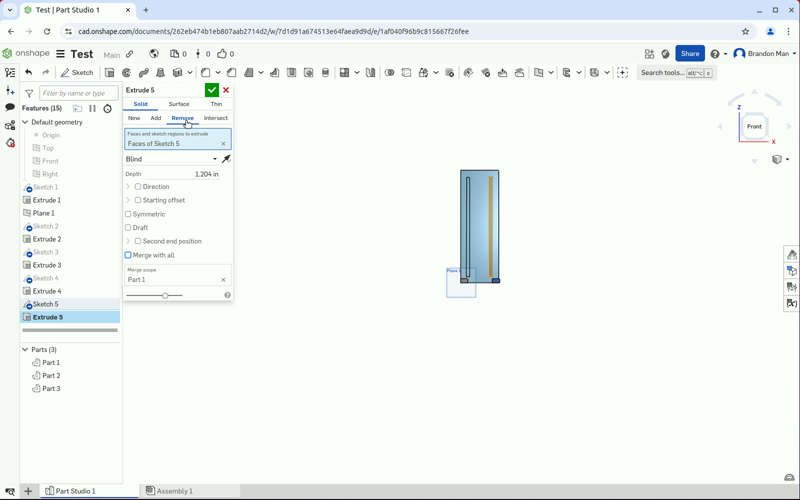
key(space)
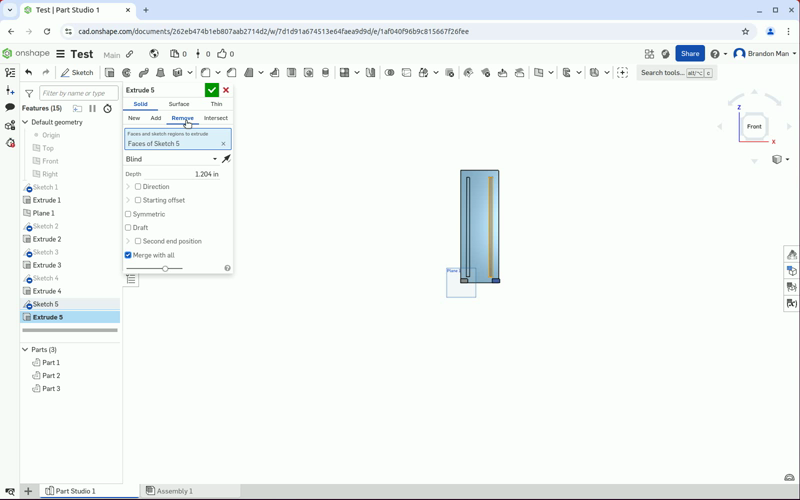
key(enter)
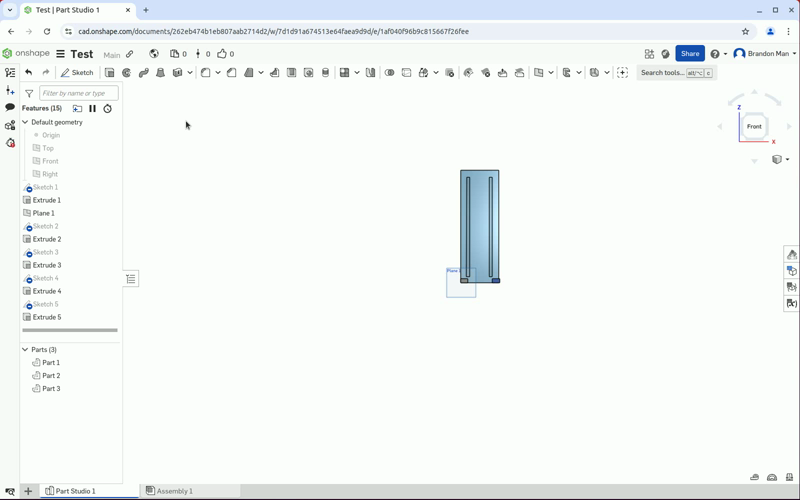
key(shift+h)
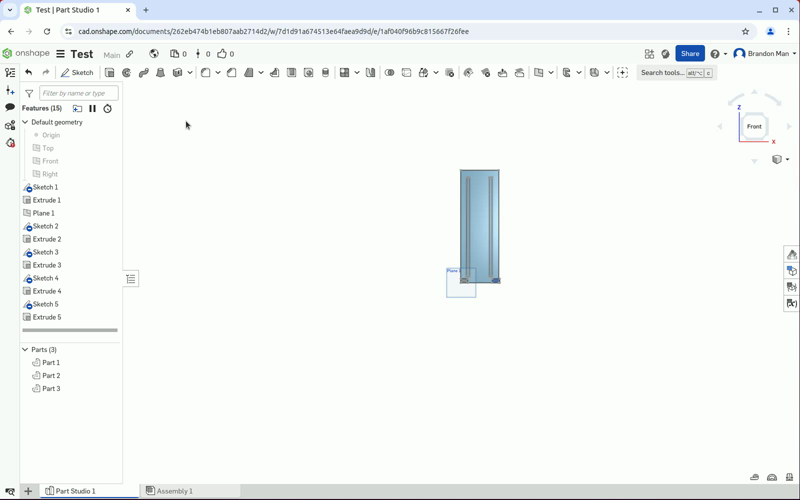
key(shift+h)
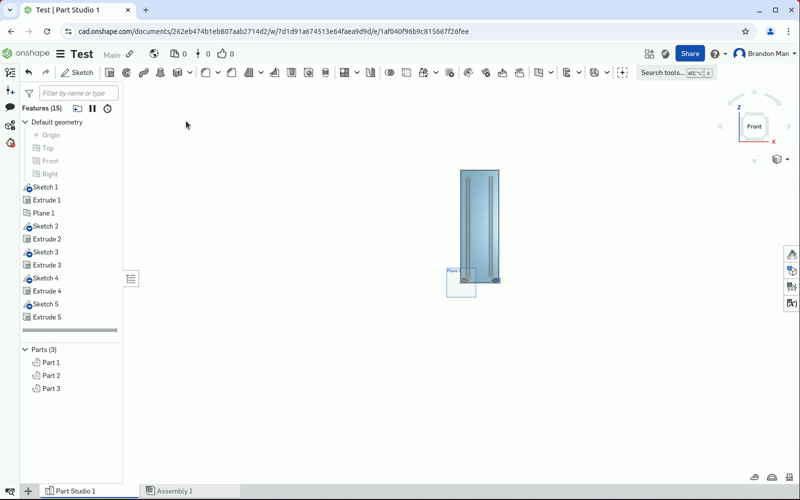
key(shift+7)
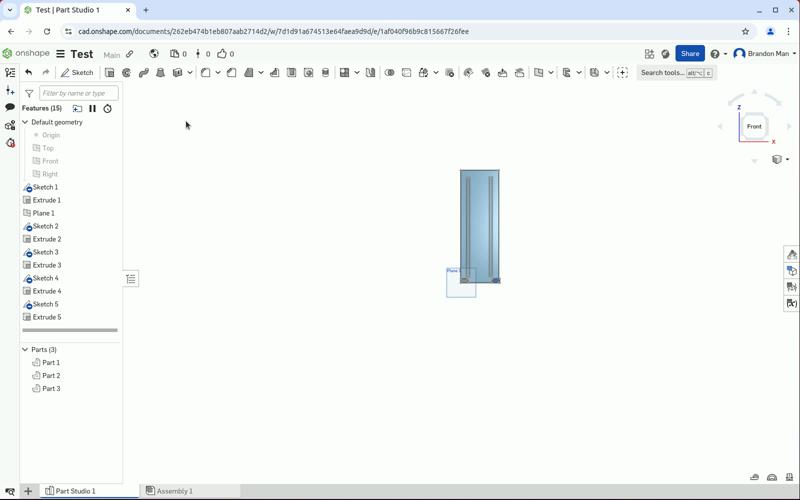
key(left, 2)
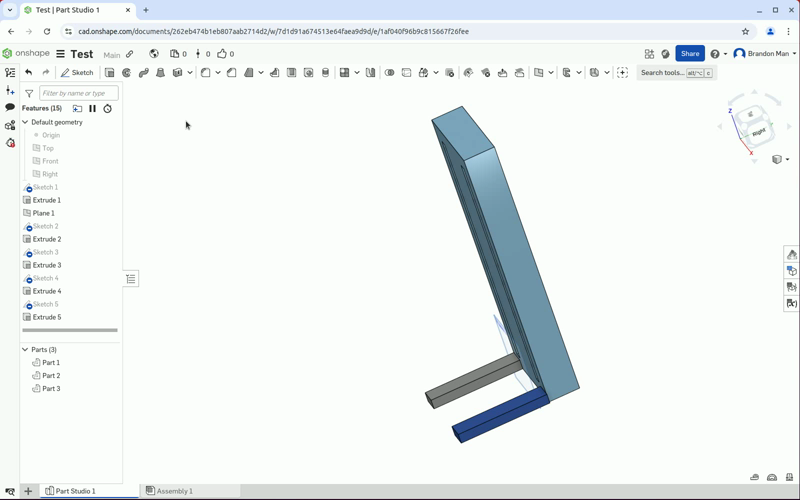
key(down, 2)
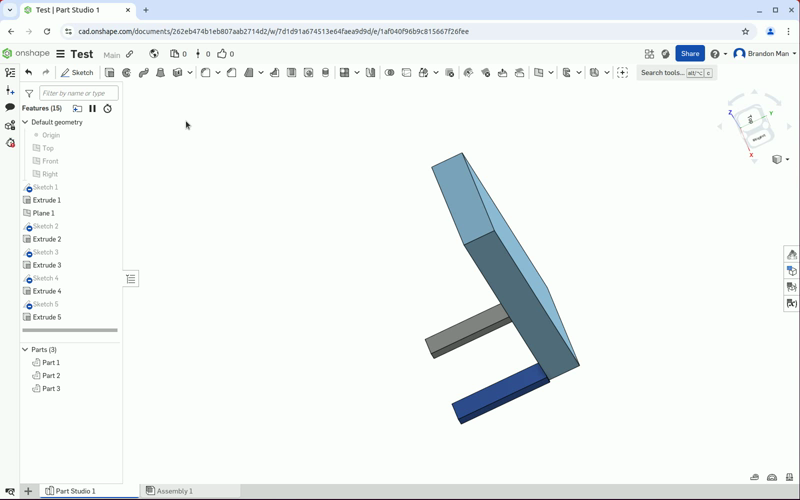
key(up, 2)
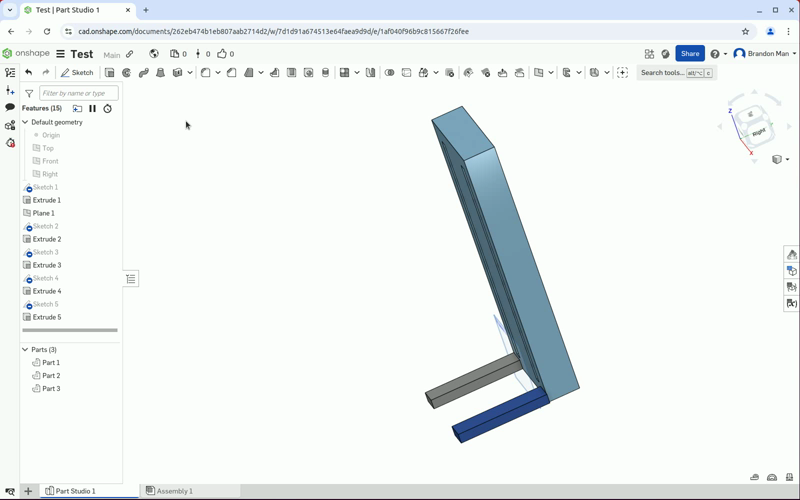
key(right, 2)
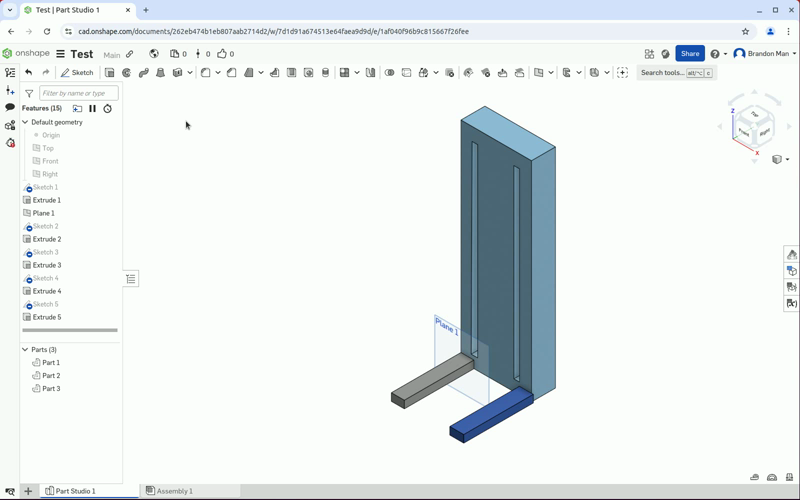
mouse_move(73, 189)
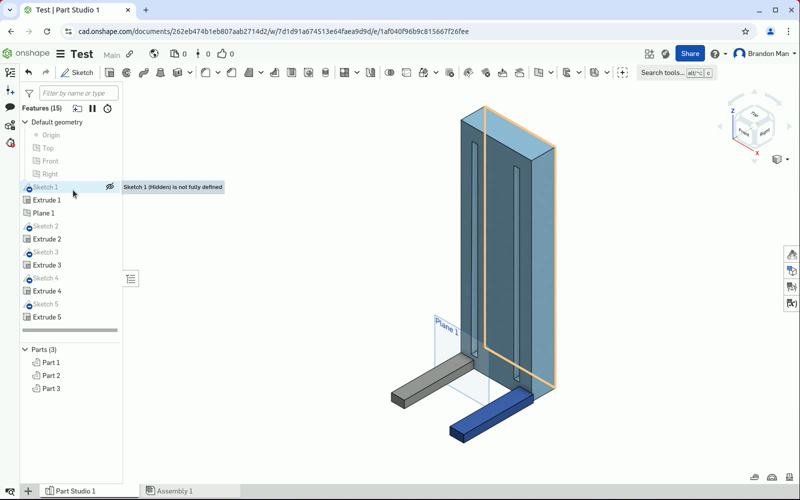
click(73, 189)